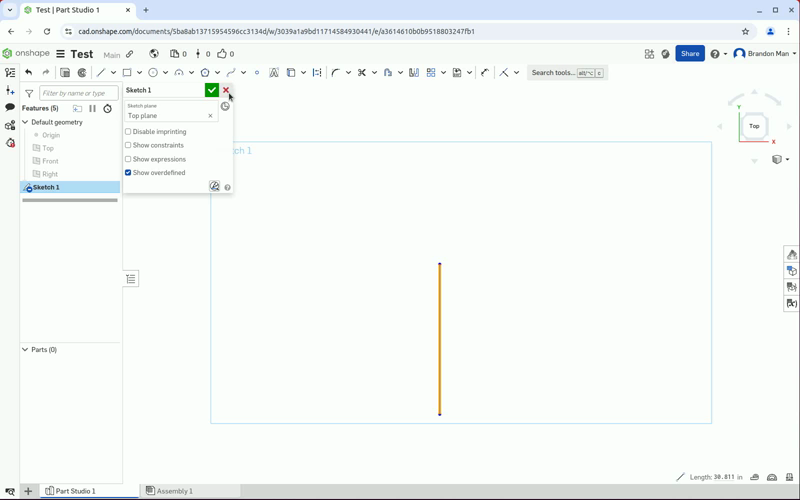
key(shift+h)
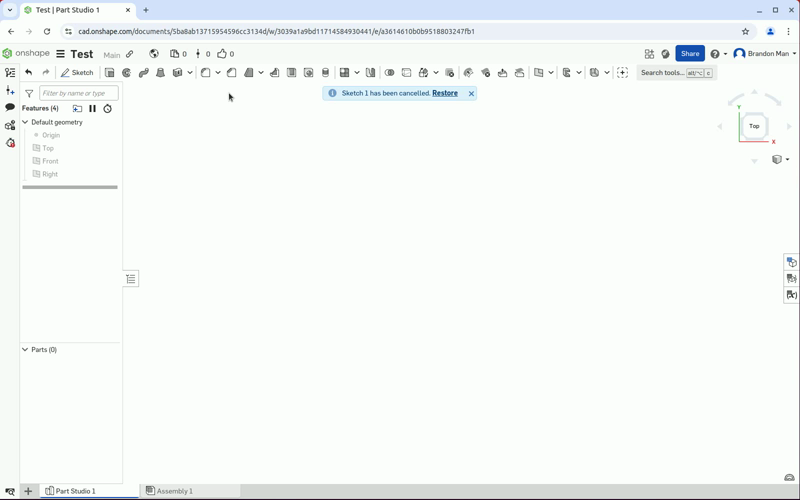
mouse_move(73, 352)
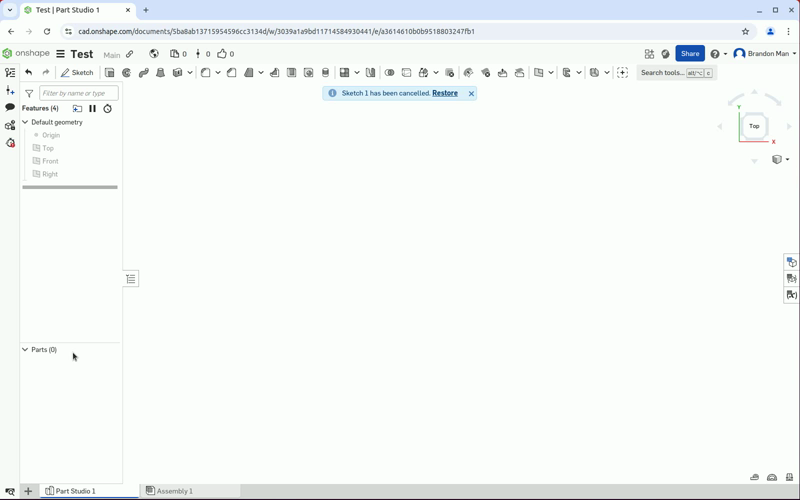
key(y)
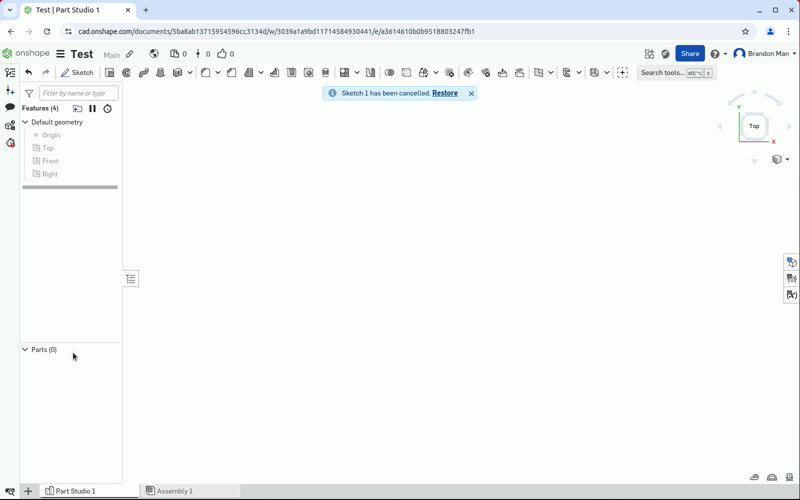
key(shift+p)
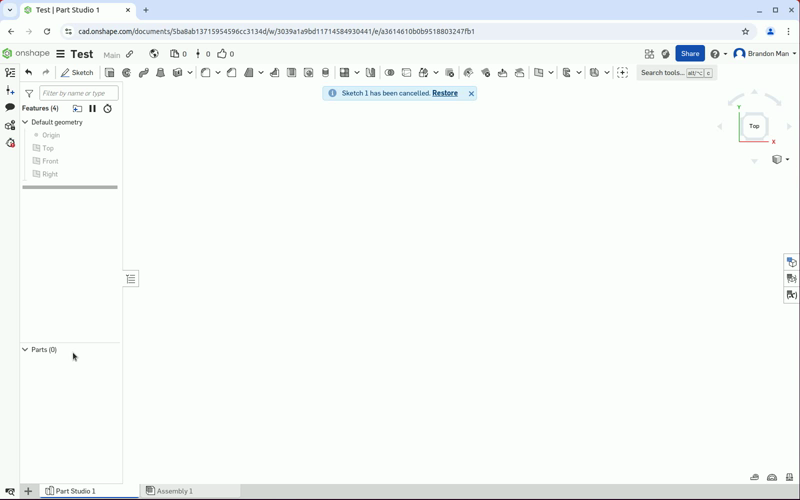
key(space)
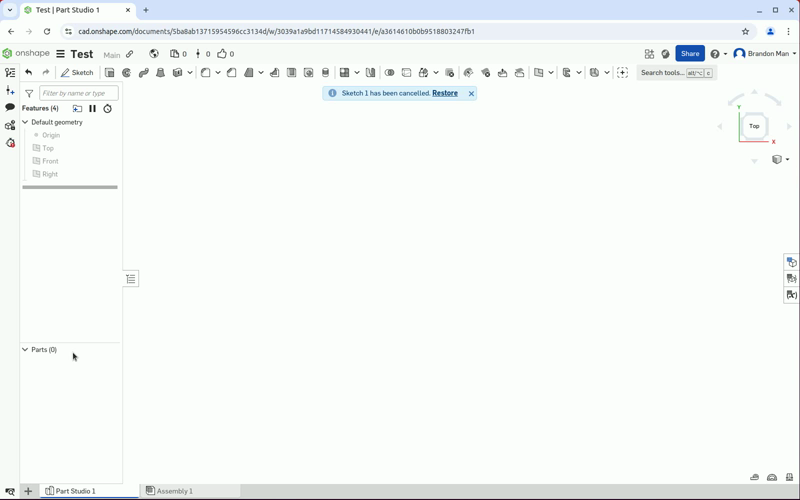
key_down(shift)
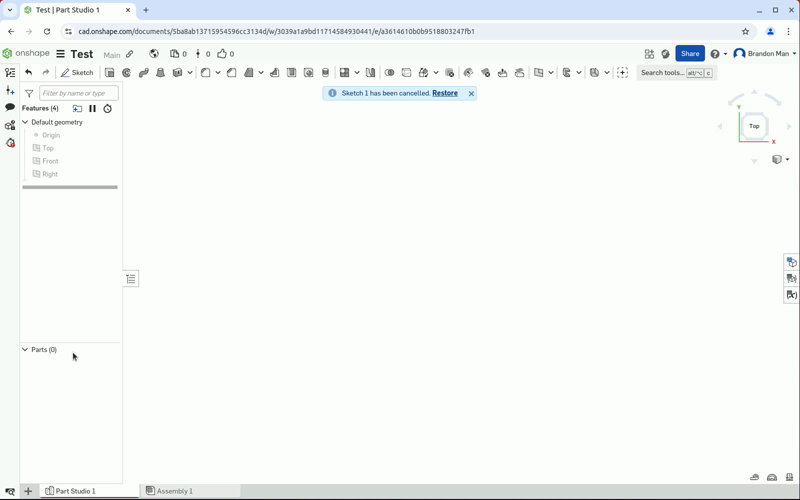
key(up)
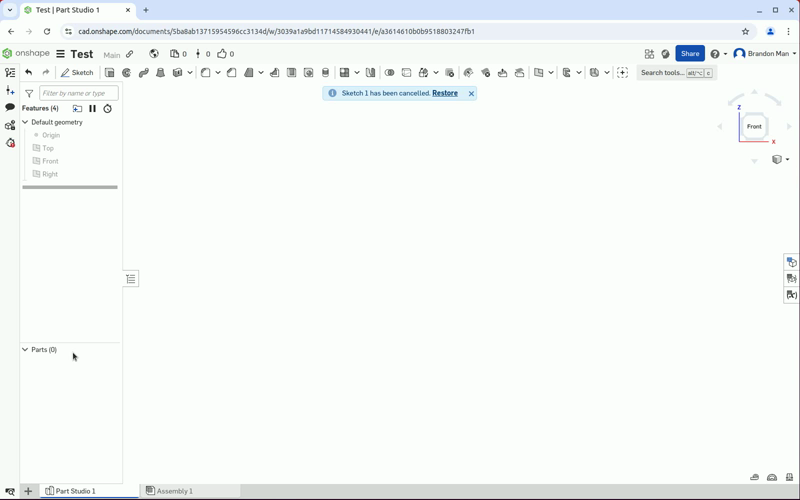
key_up(shift)
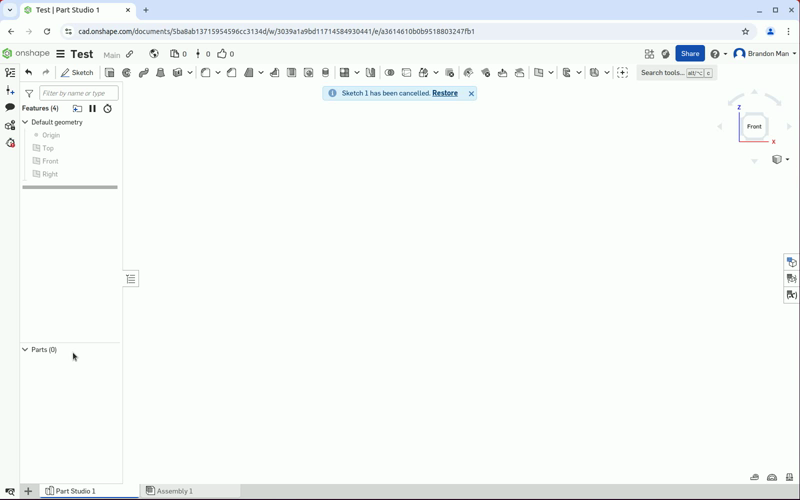
mouse_move(73, 352)
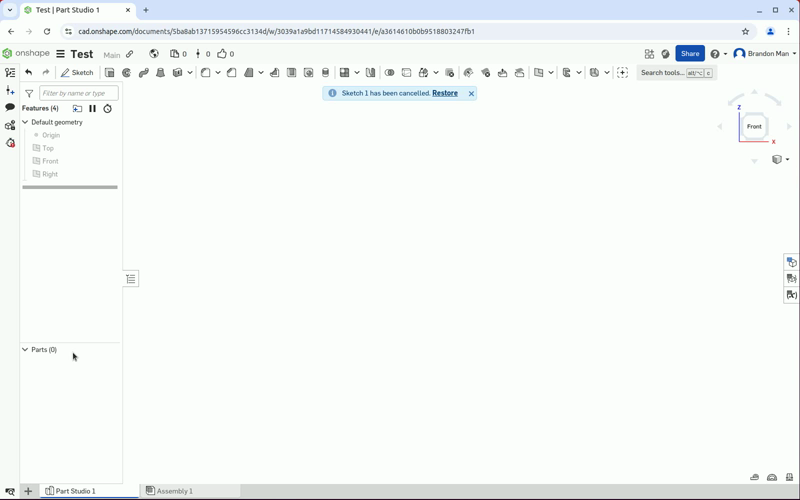
key(shift+y)
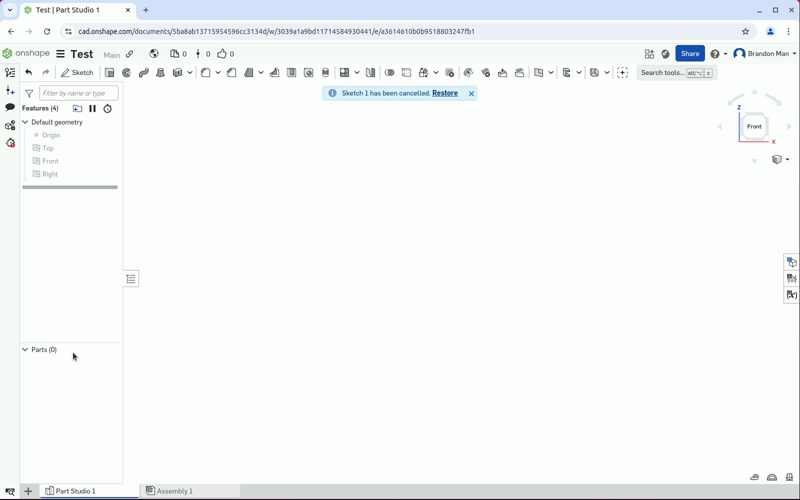
key(shift+s)
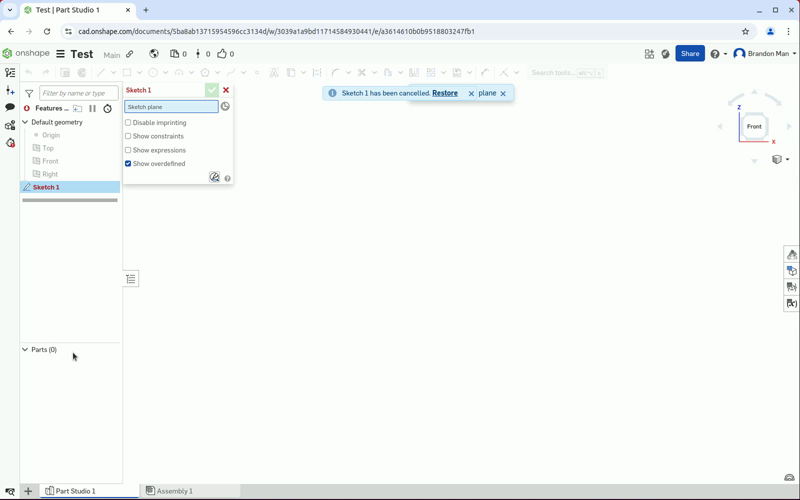
mouse_move(73, 163)
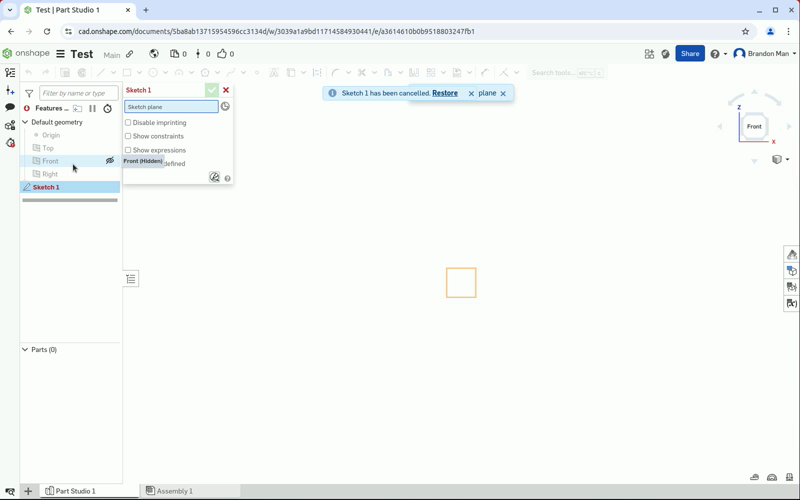
click(73, 163)
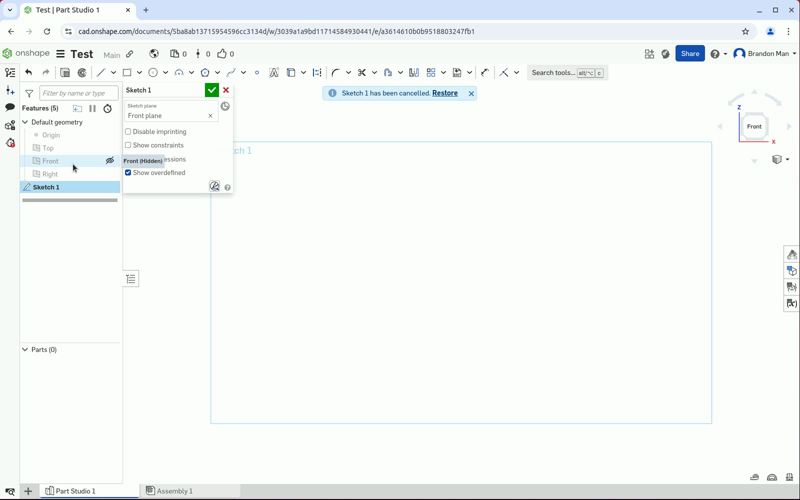
mouse_move(73, 352)
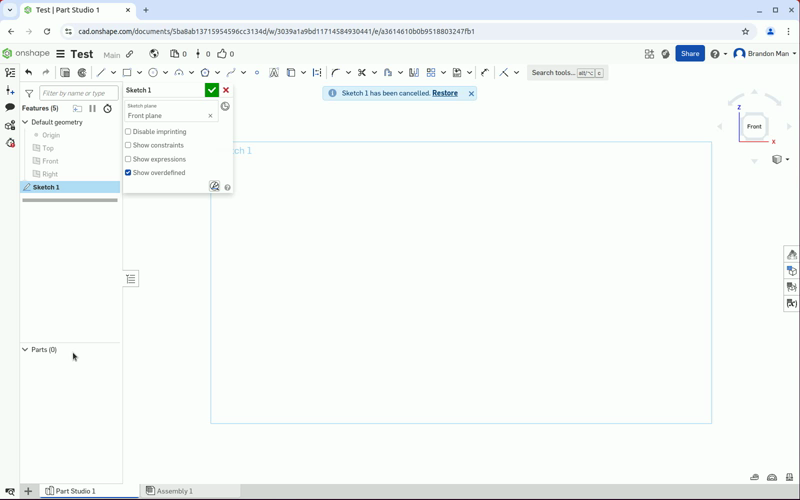
key(y)
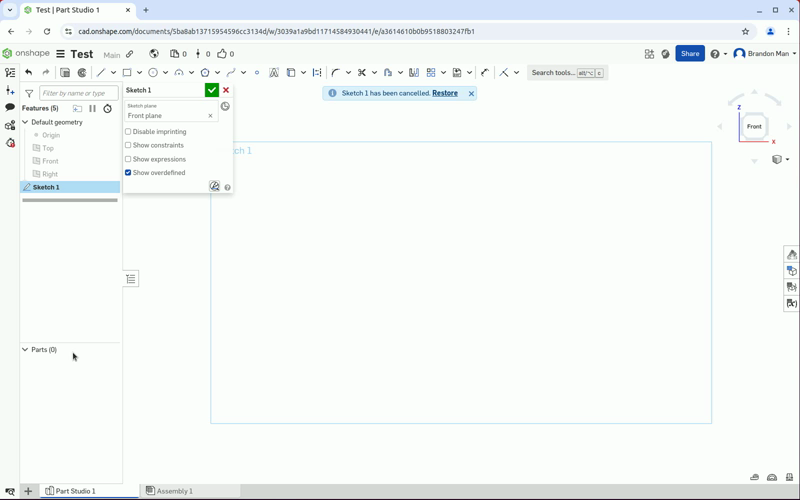
key(l)
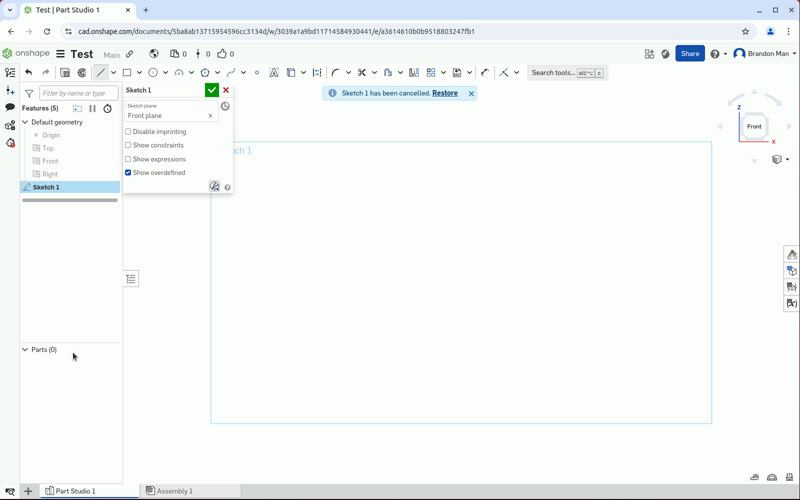
key_down(shift)
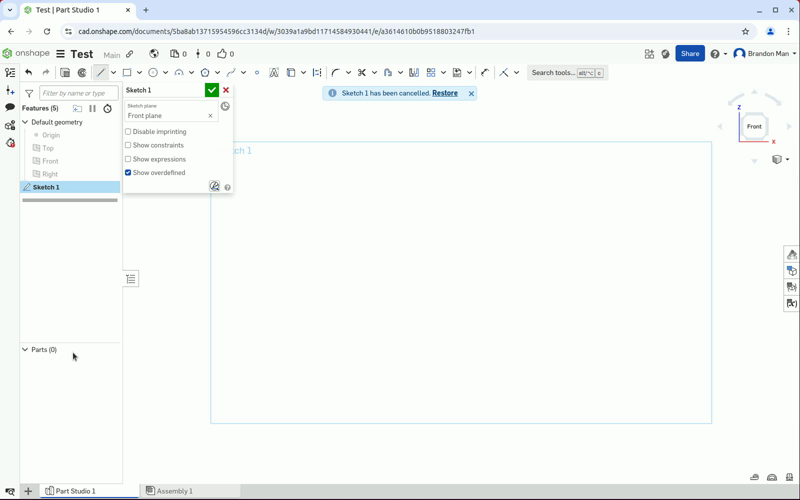
mouse_move(352, 332)
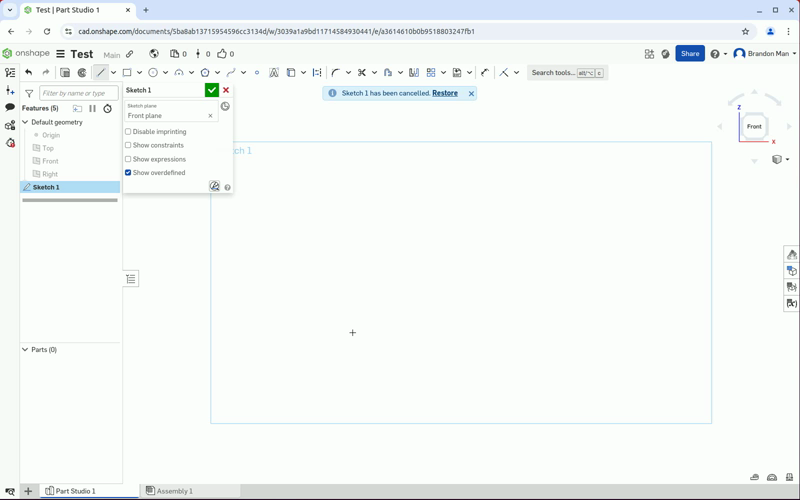
click(352, 332)
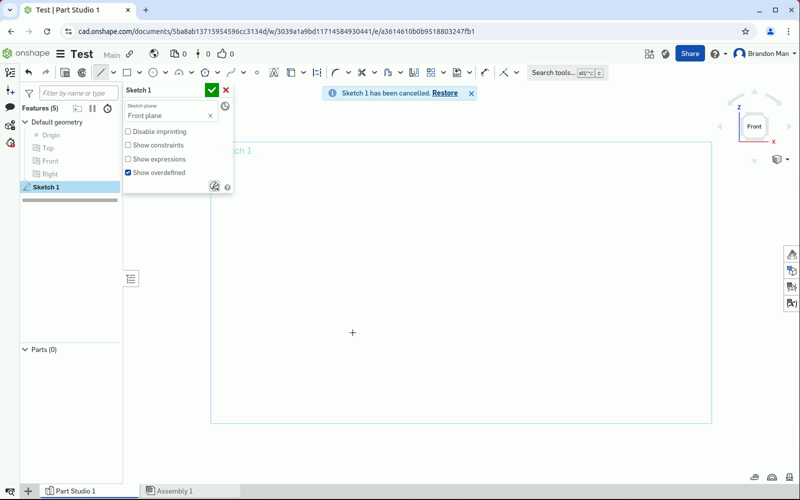
key_up(shift)
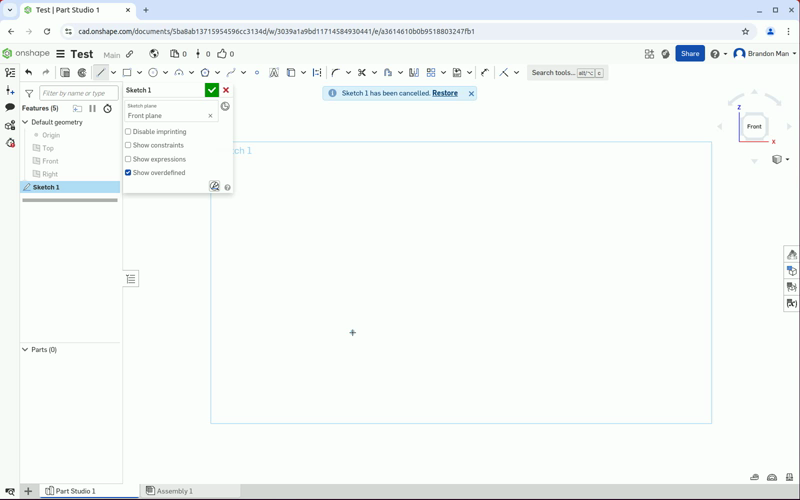
key_down(shift)
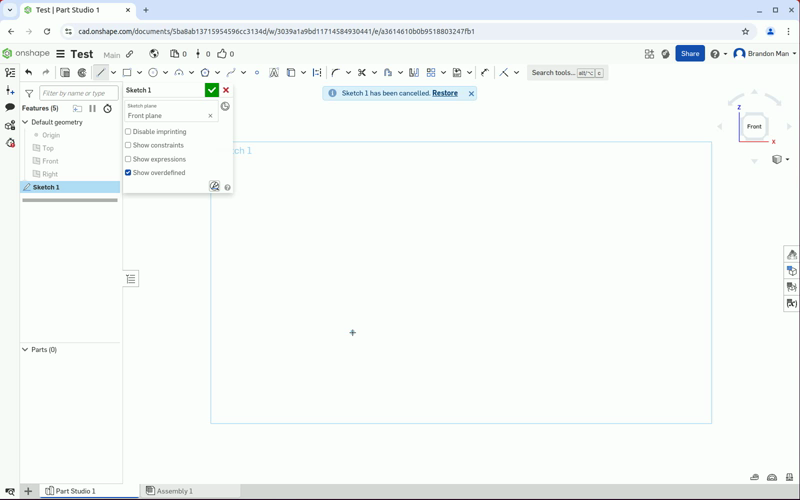
mouse_move(382, 332)
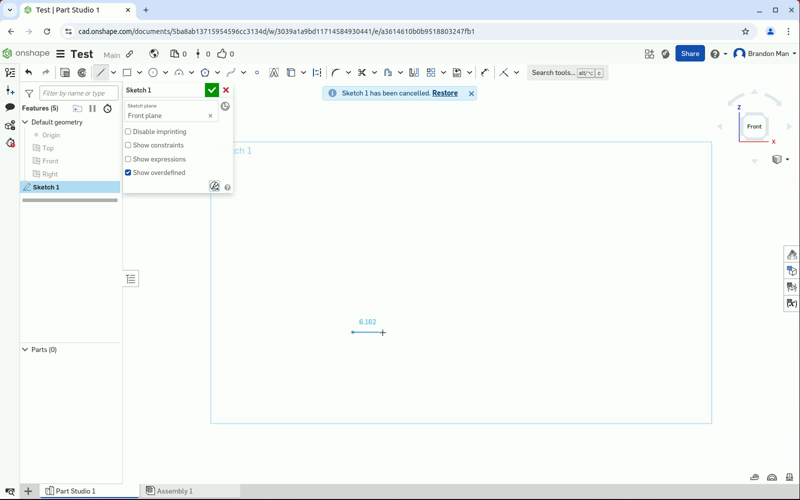
mouse_move(389, 332)
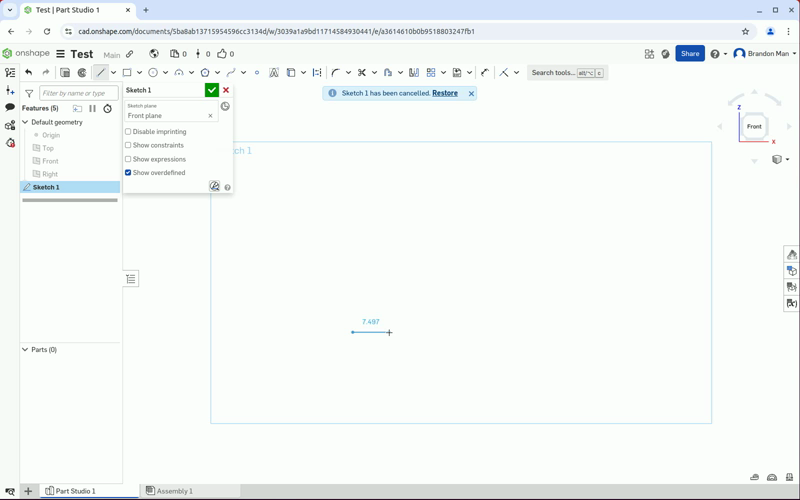
click(389, 332)
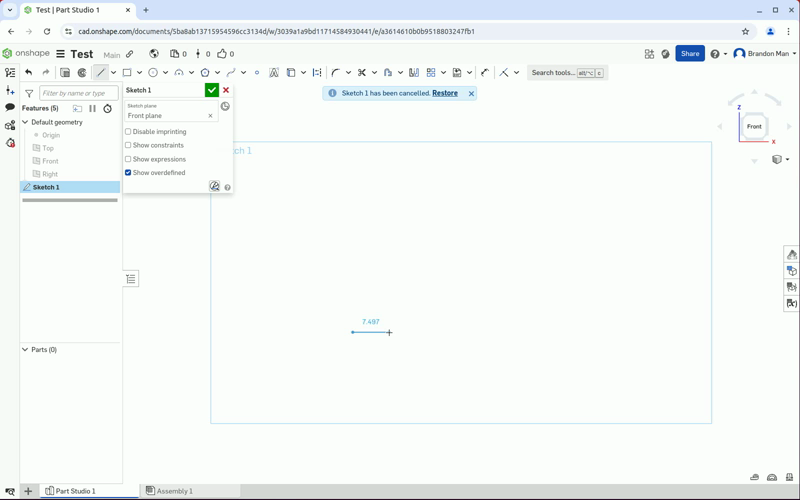
key_up(shift)
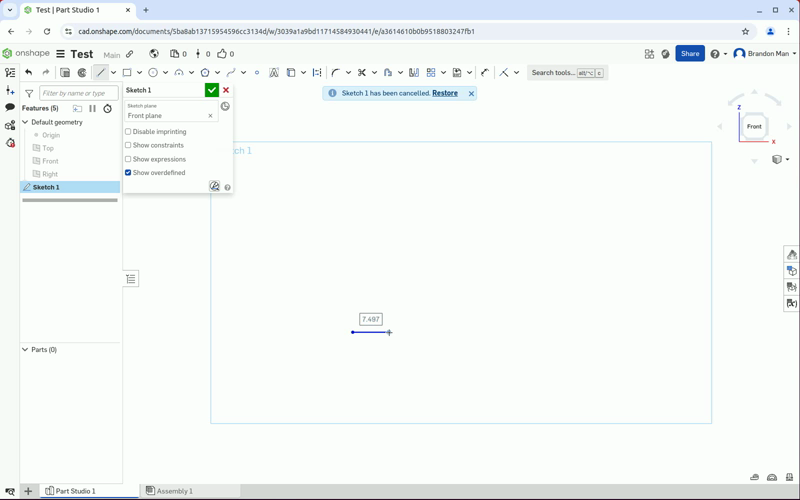
key(esc)
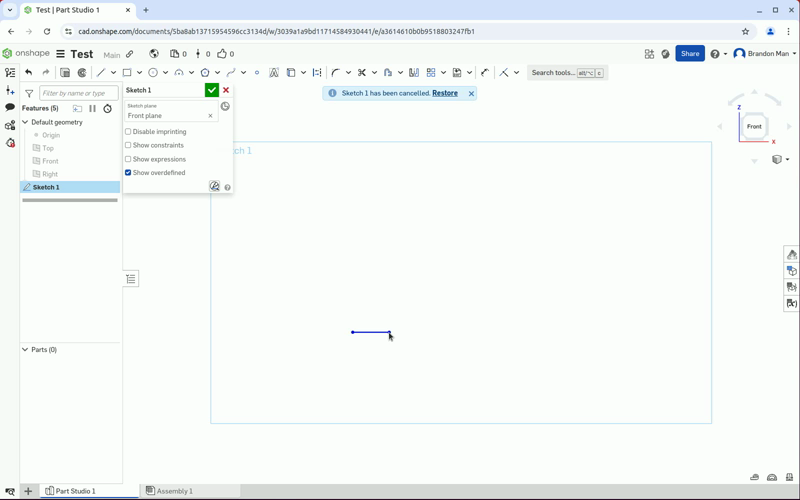
key(a)
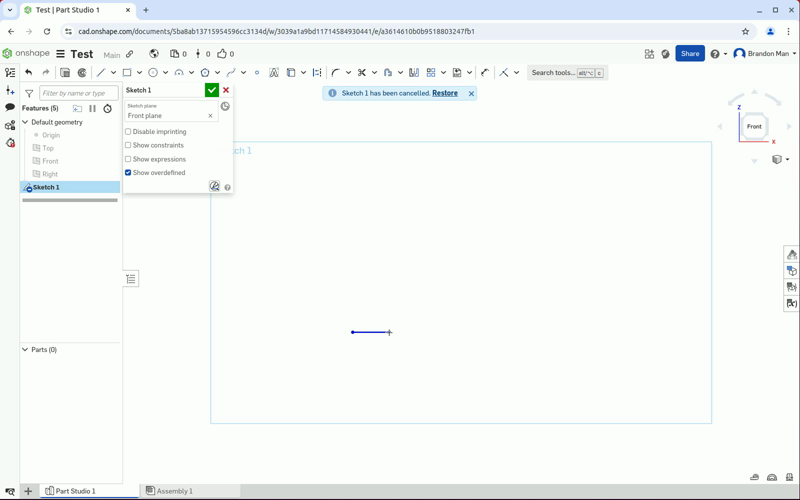
mouse_move(389, 332)
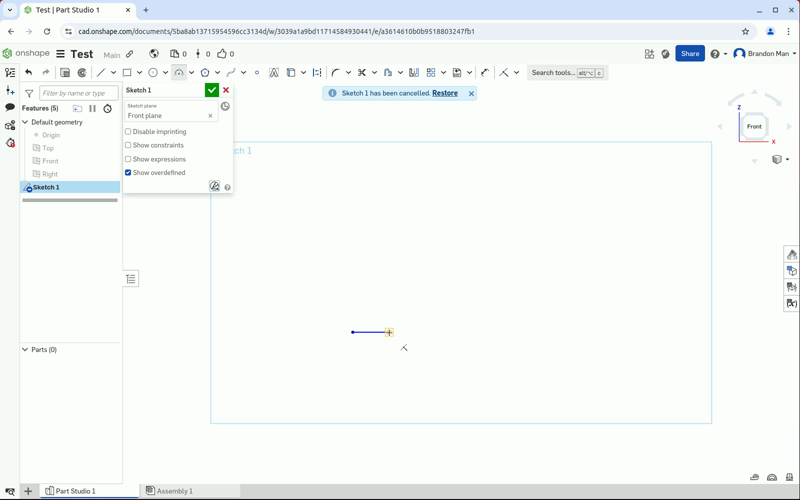
click(389, 332)
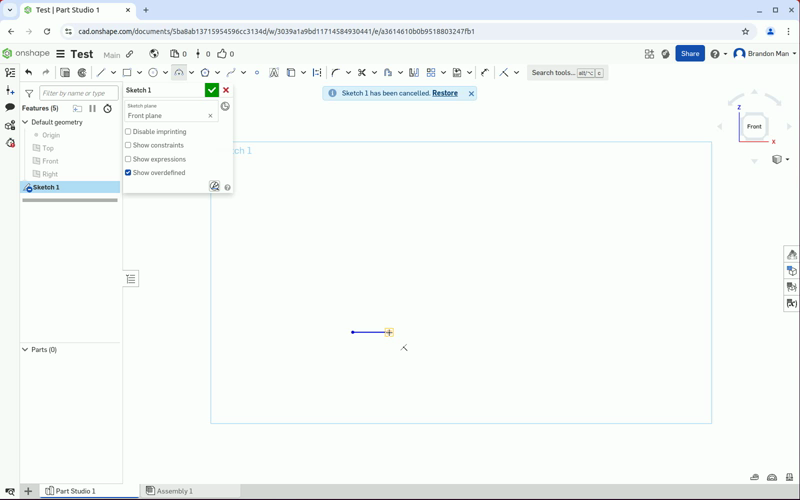
key_down(shift)
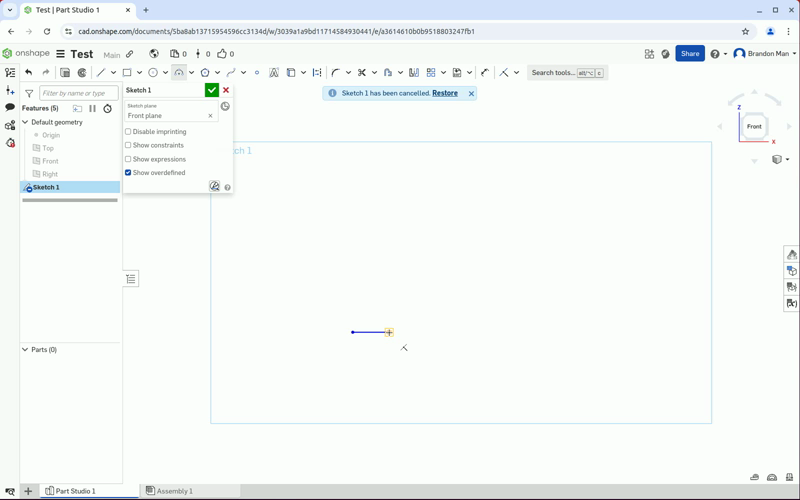
mouse_move(398, 332)
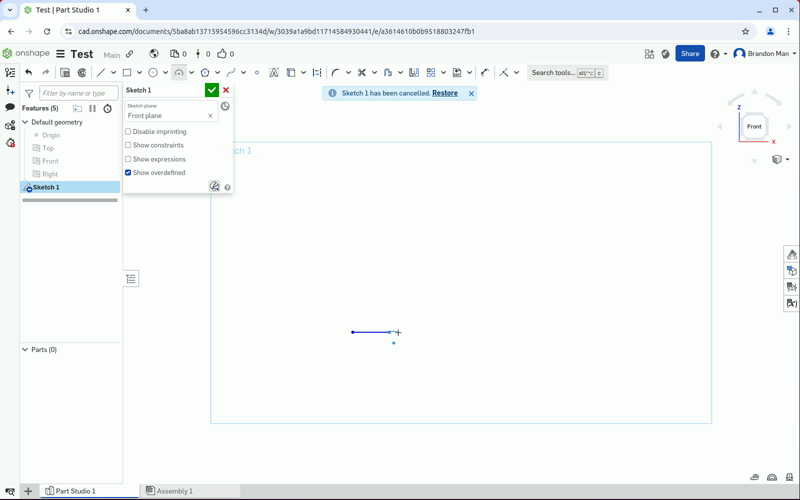
click(398, 332)
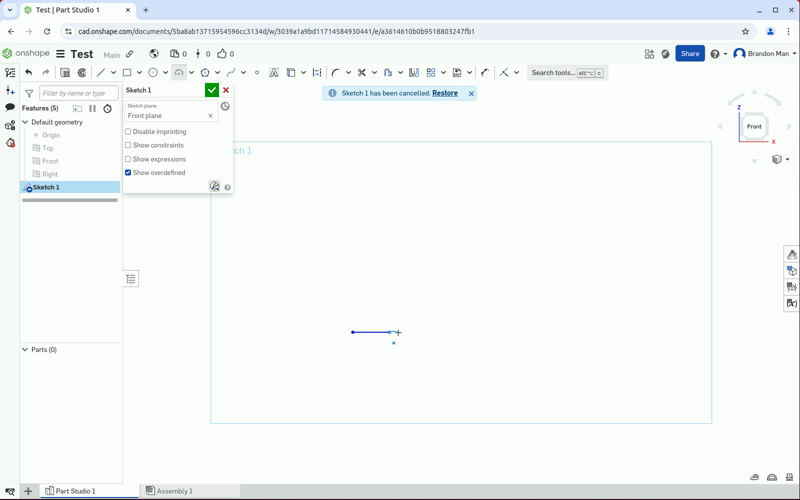
mouse_move(393, 327)
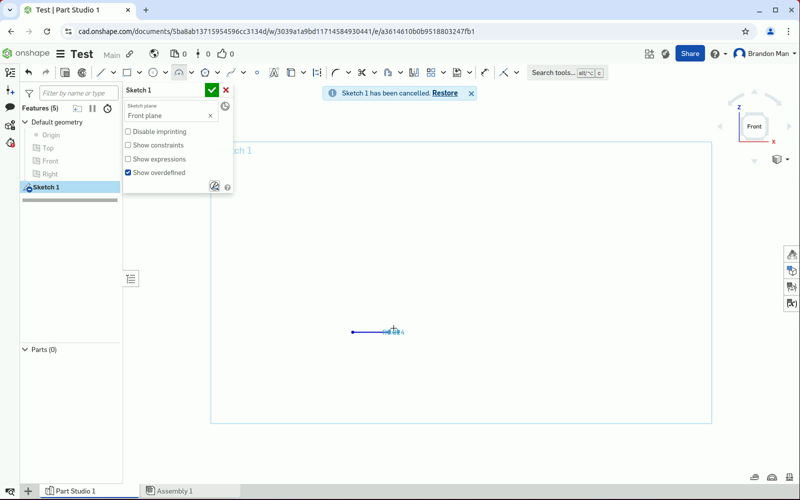
click(393, 327)
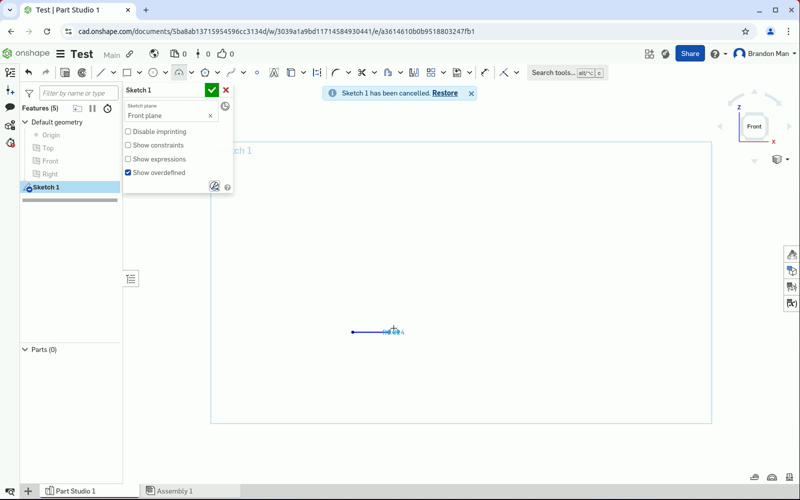
key_up(shift)
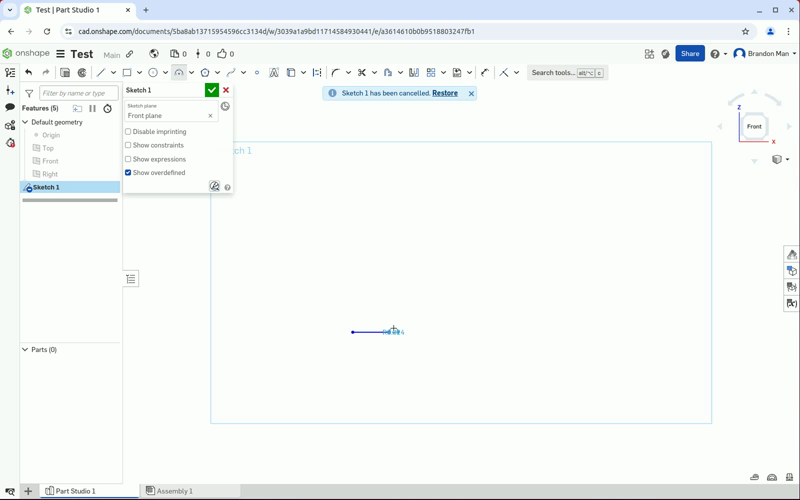
key(esc)
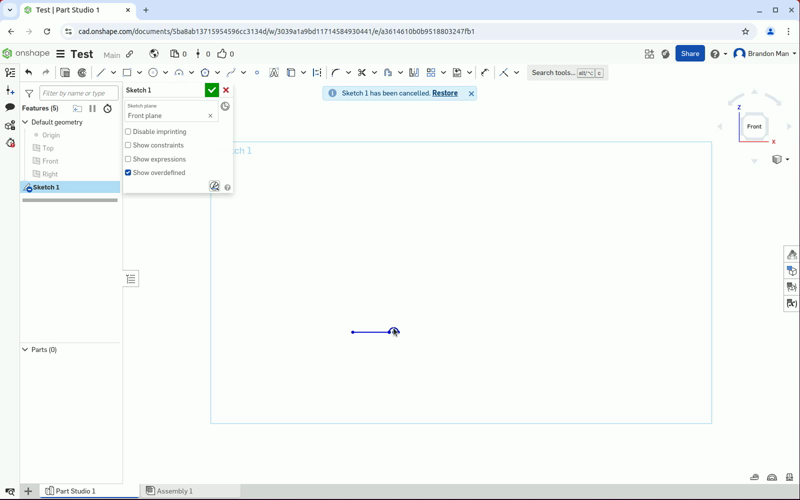
key(l)
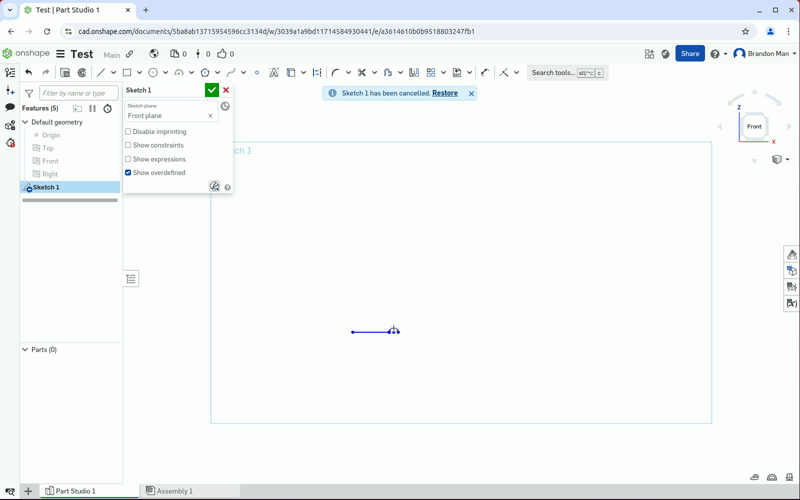
mouse_move(398, 332)
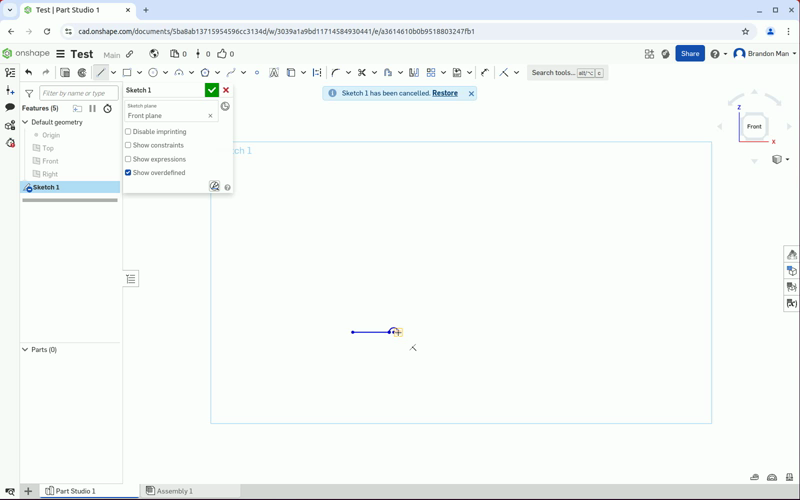
click(398, 332)
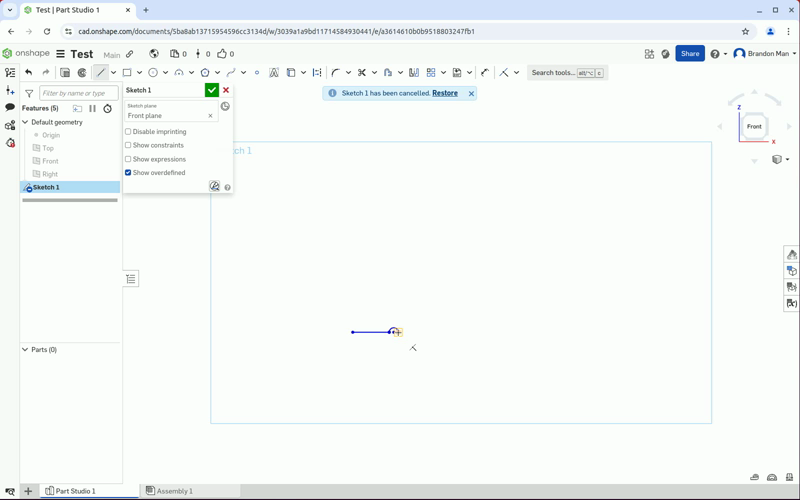
key_down(shift)
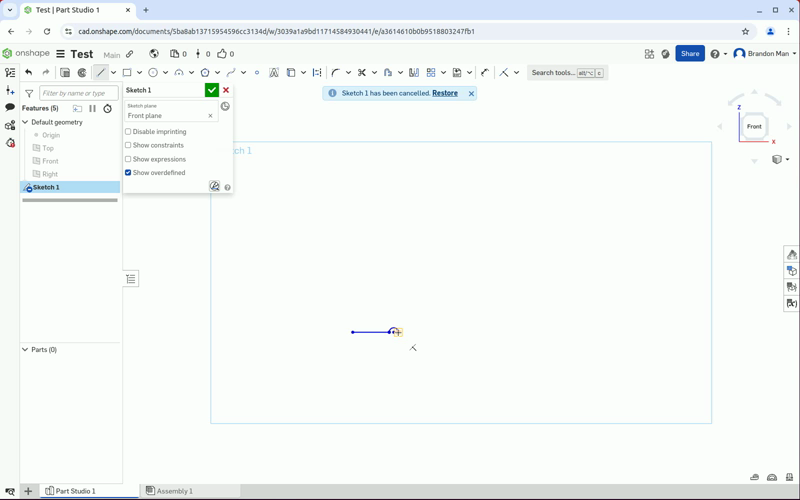
mouse_move(428, 332)
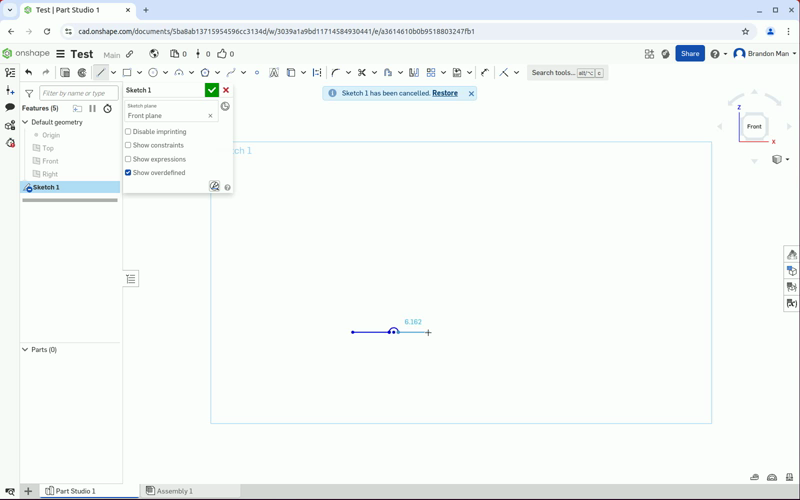
mouse_move(402, 332)
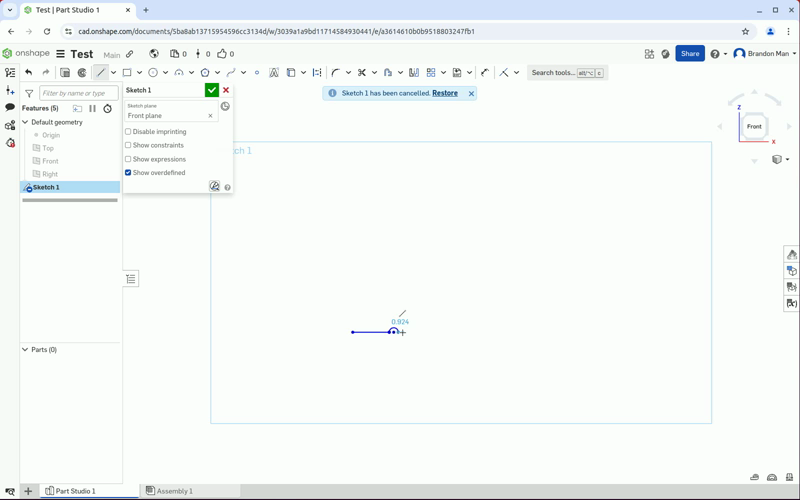
scroll(6)
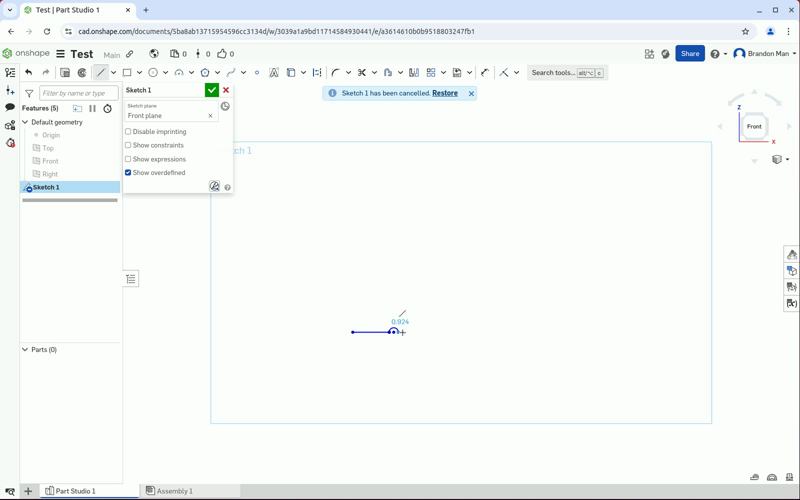
scroll(6)
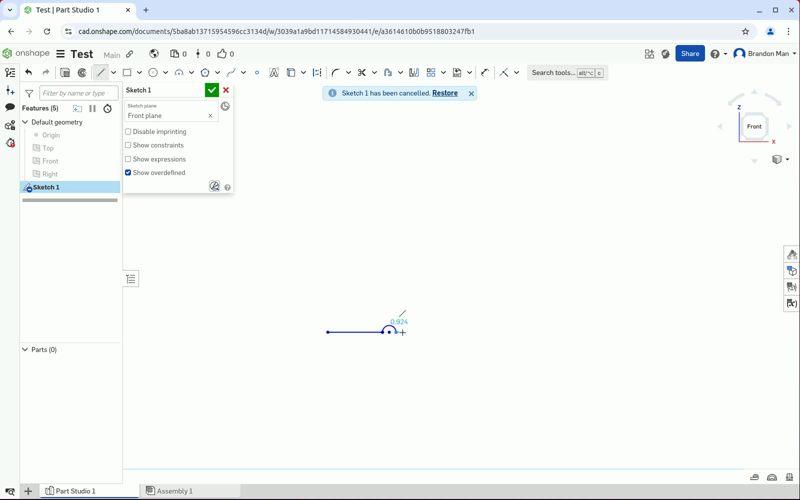
scroll(6)
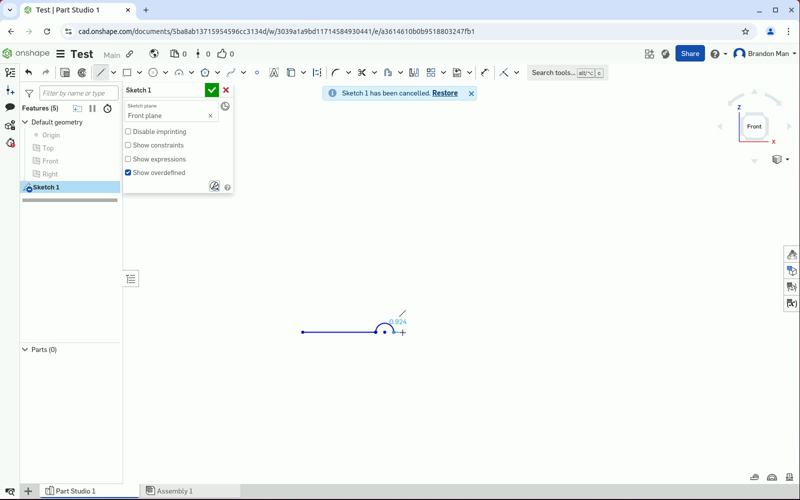
scroll(6)
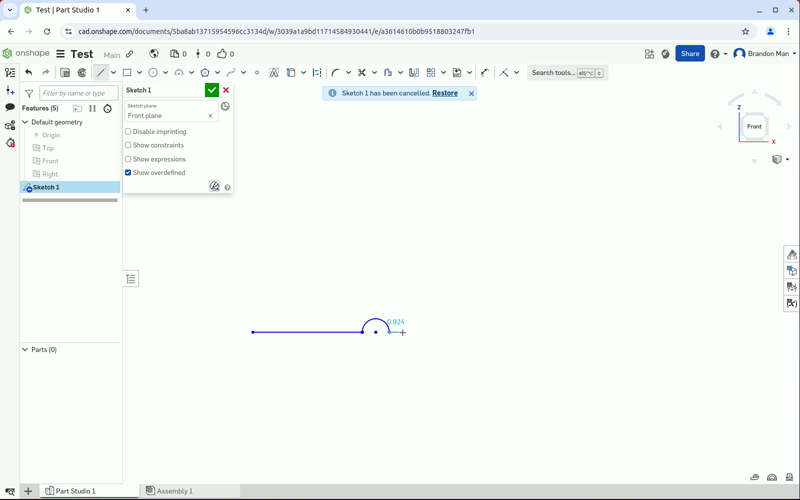
scroll(6)
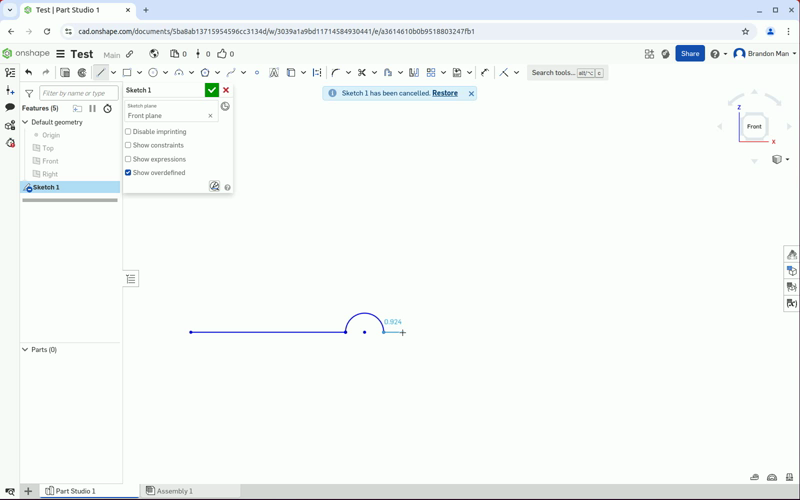
scroll(6)
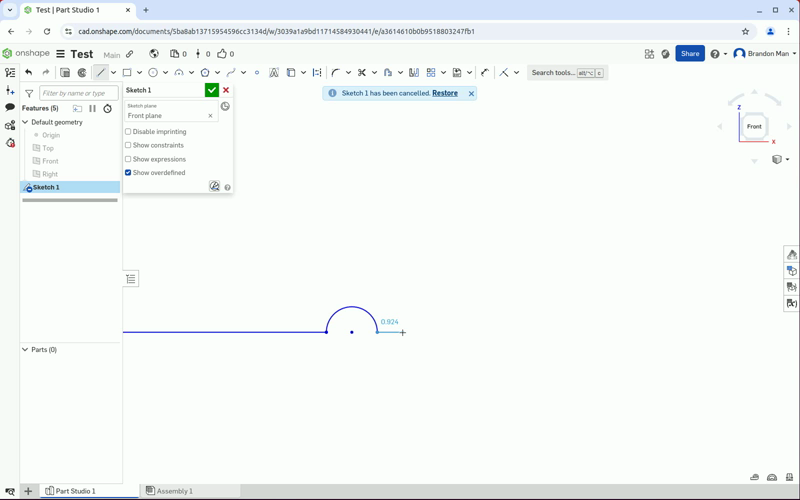
scroll(6)
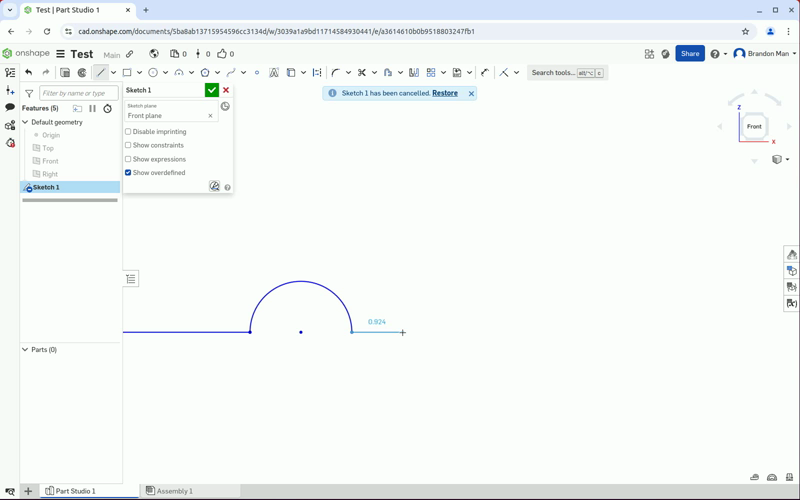
click(402, 332)
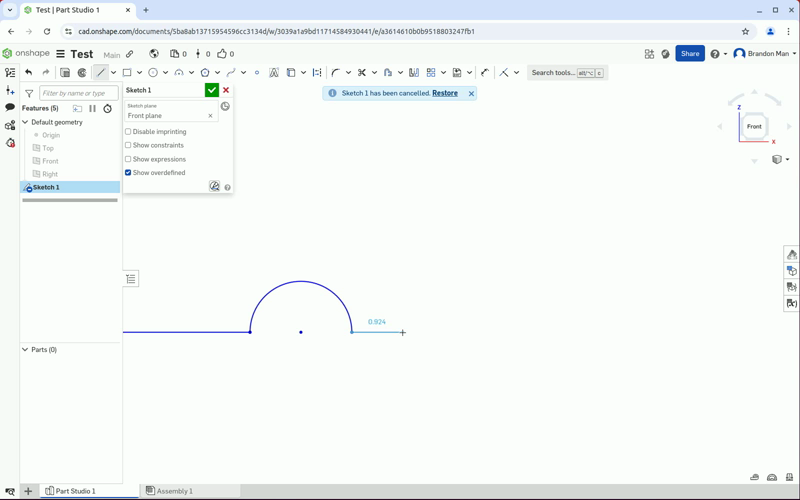
scroll(-6)
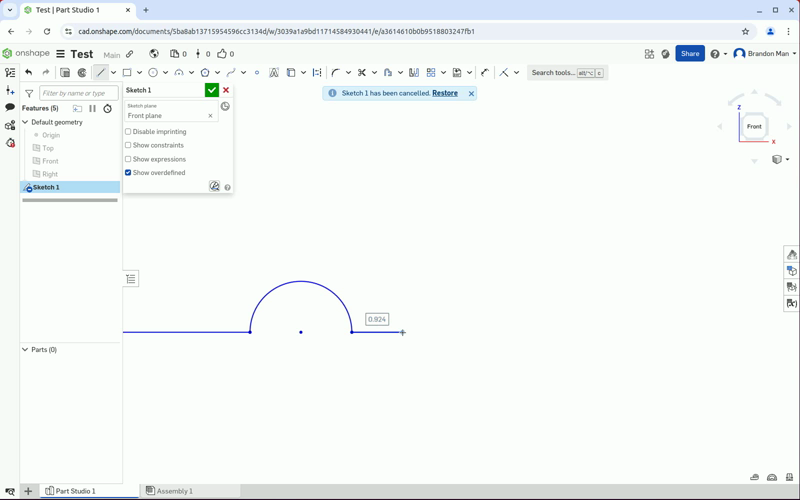
scroll(-6)
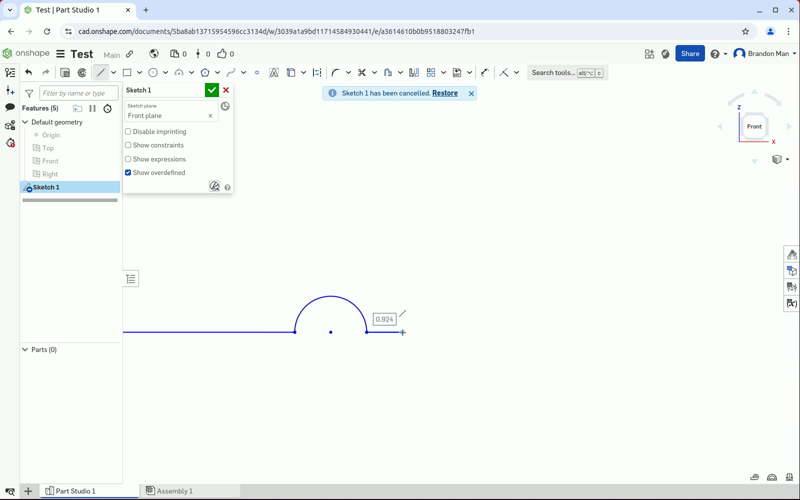
scroll(-6)
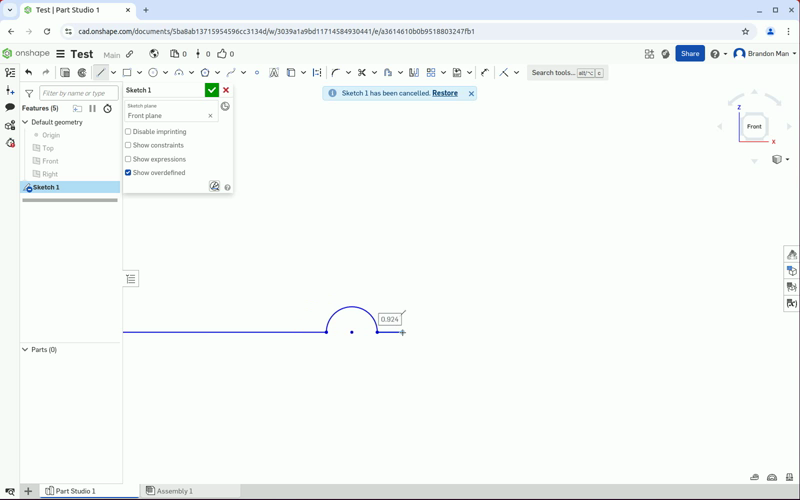
scroll(-6)
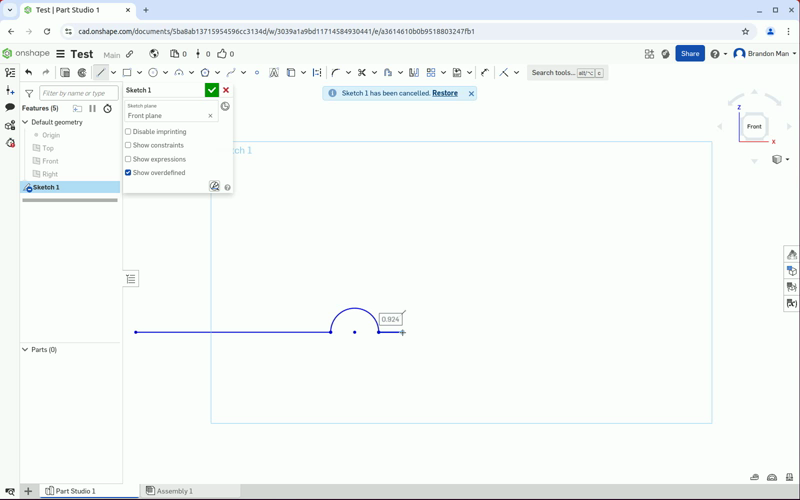
scroll(-6)
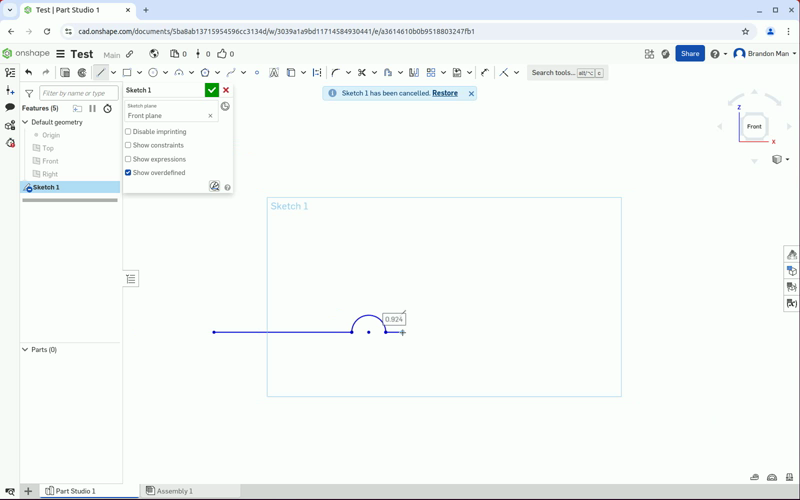
scroll(-6)
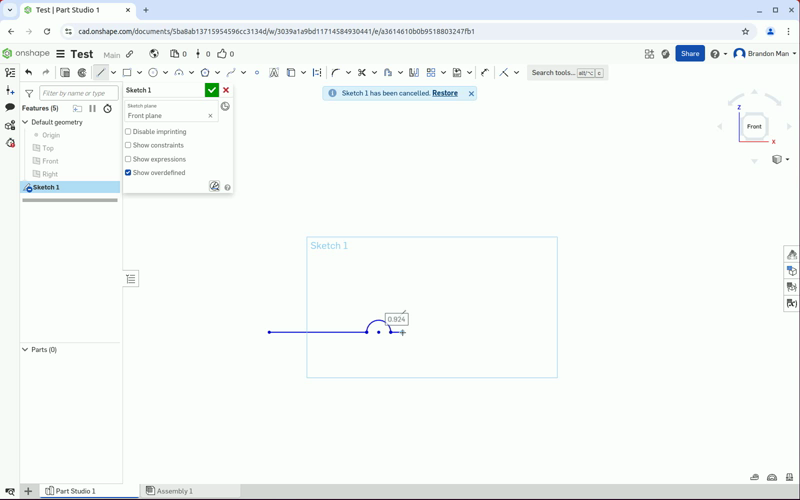
scroll(-6)
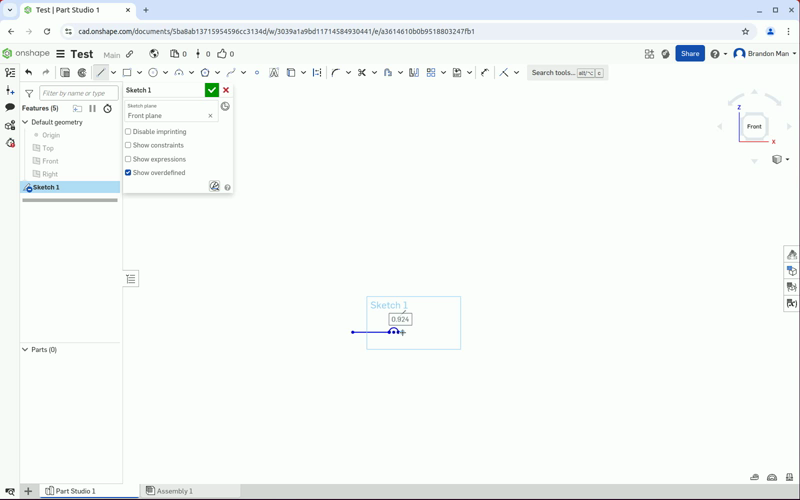
key_up(shift)
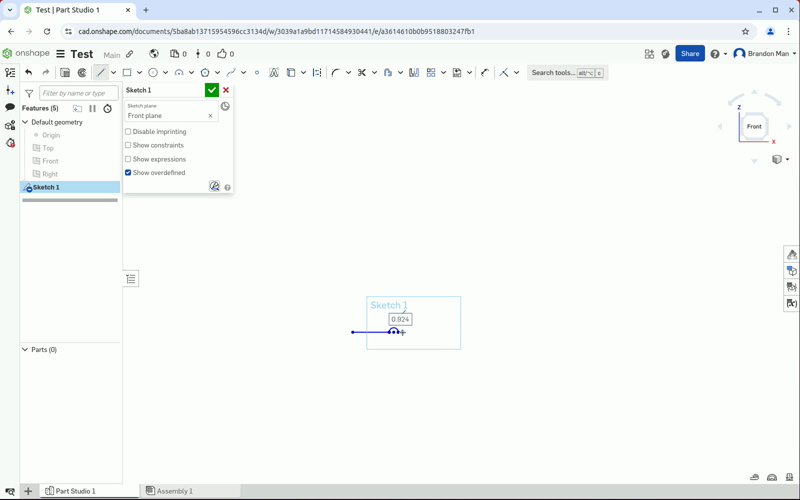
key(esc)
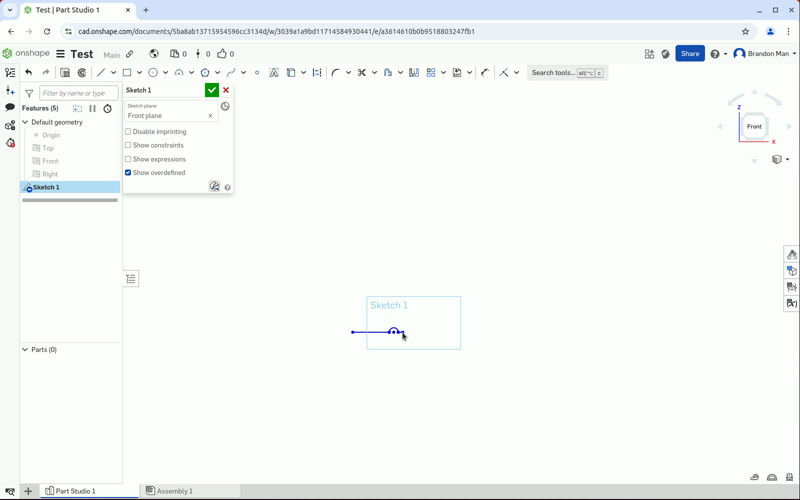
key(a)
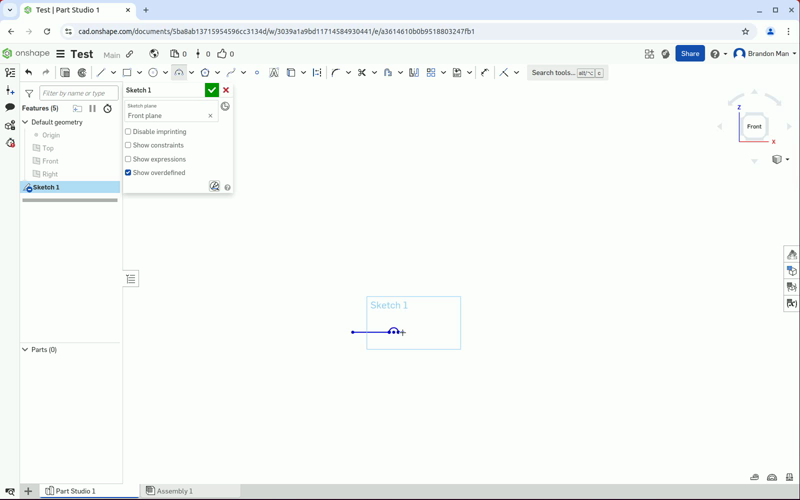
mouse_move(402, 332)
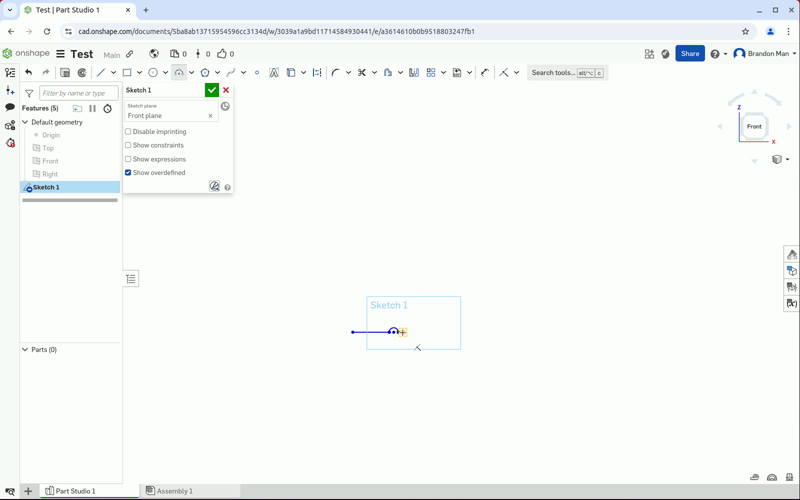
click(402, 332)
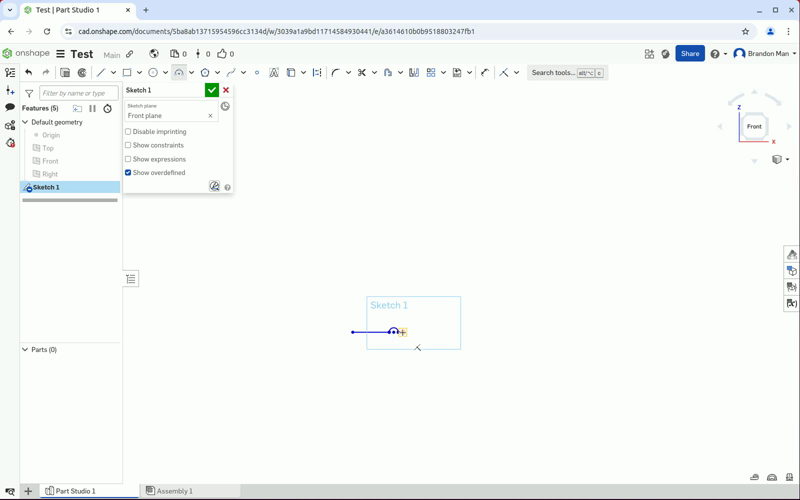
key_down(shift)
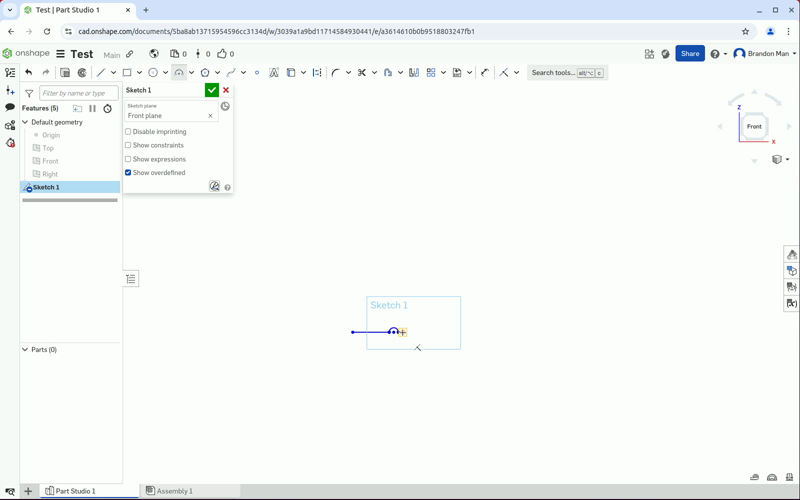
mouse_move(409, 336)
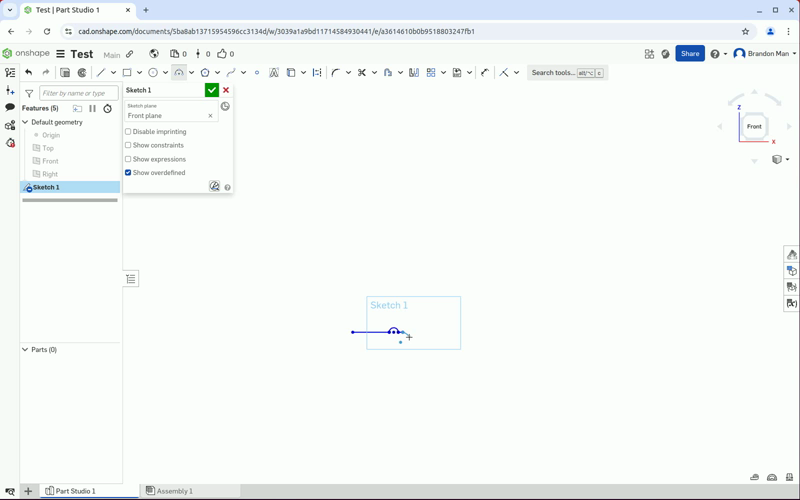
click(409, 336)
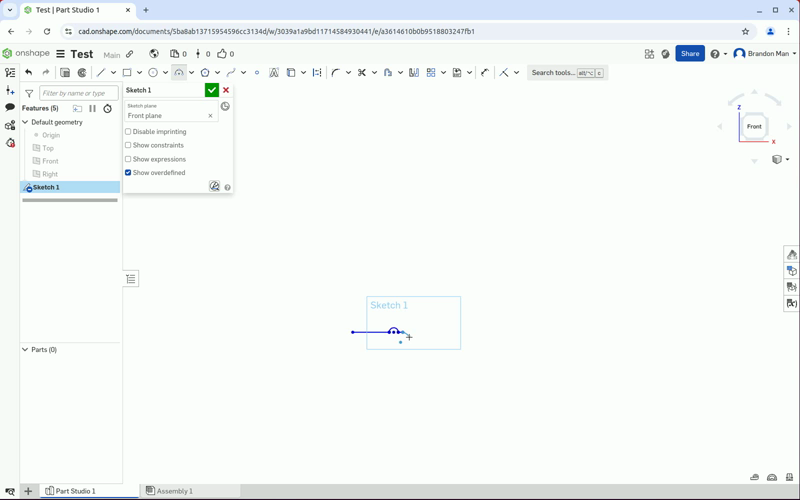
mouse_move(411, 326)
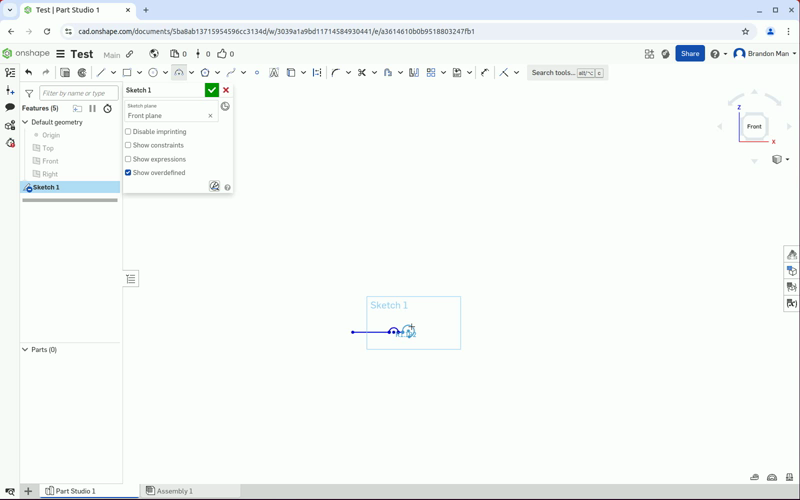
click(411, 326)
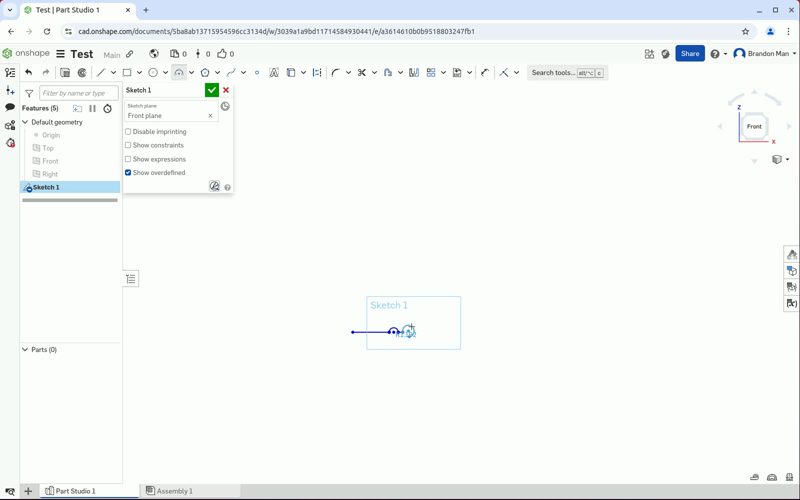
key_up(shift)
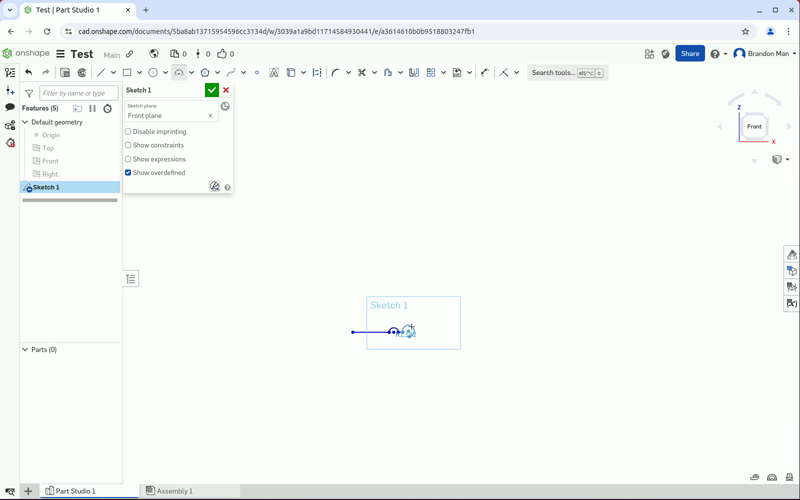
key(esc)
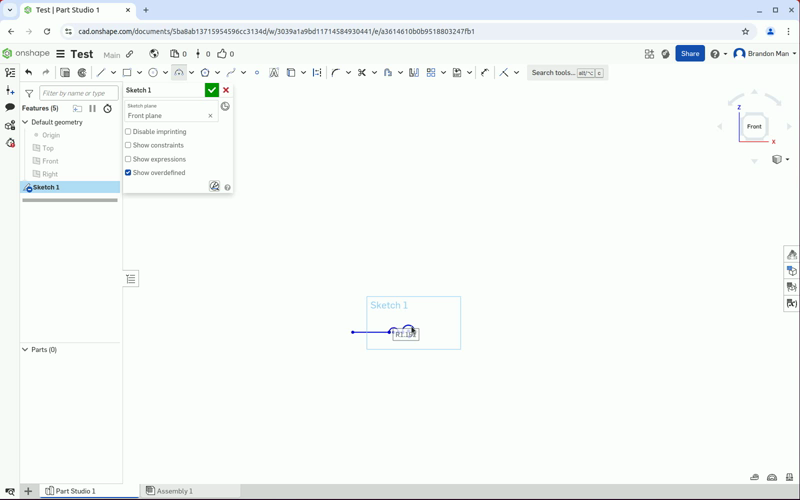
key(l)
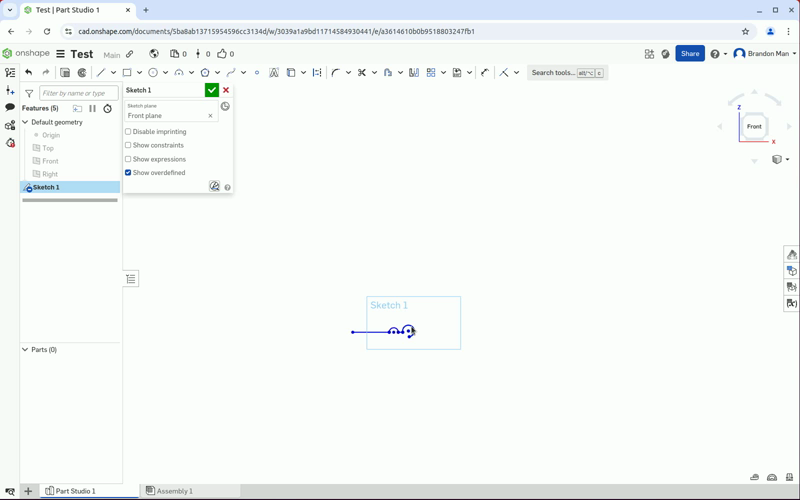
mouse_move(409, 336)
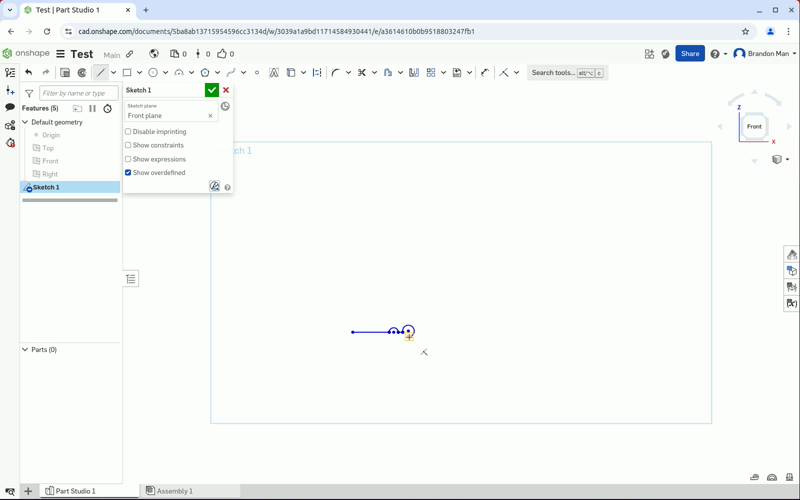
click(409, 336)
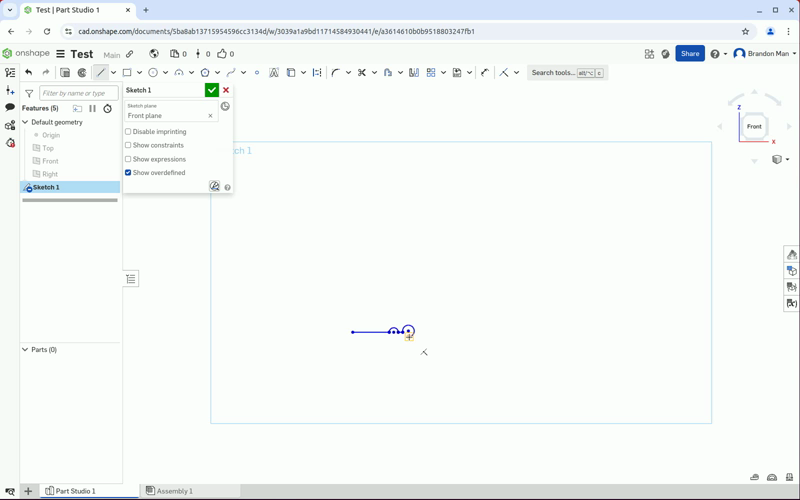
key_down(shift)
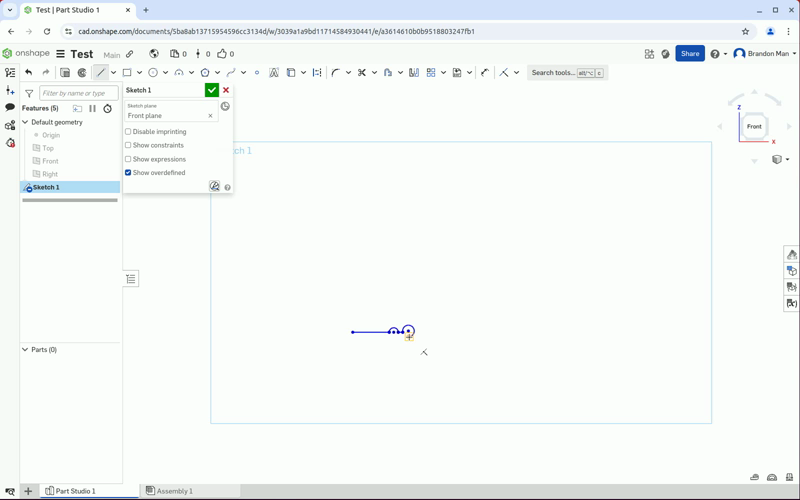
mouse_move(439, 336)
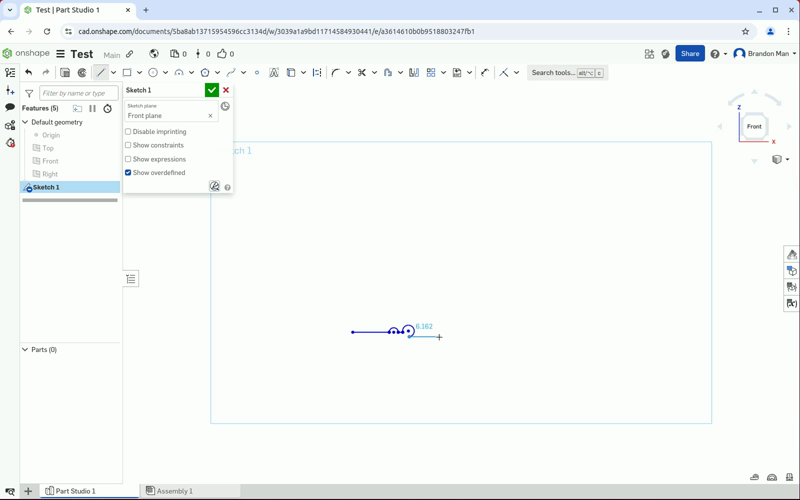
mouse_move(409, 395)
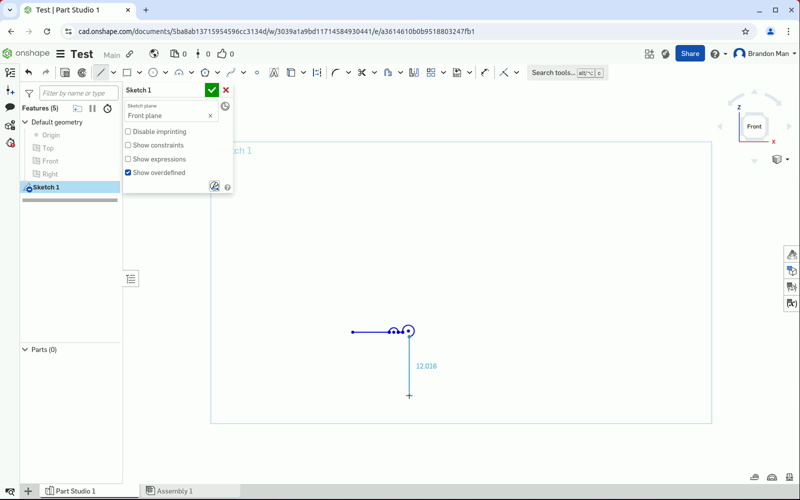
click(409, 395)
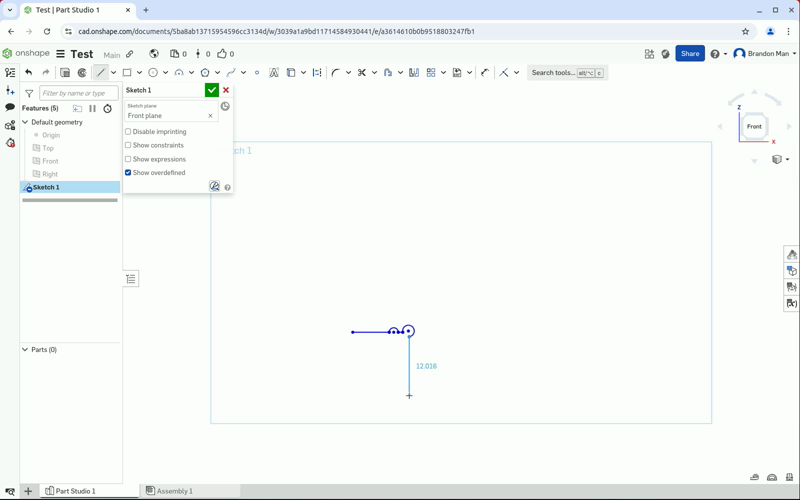
key_up(shift)
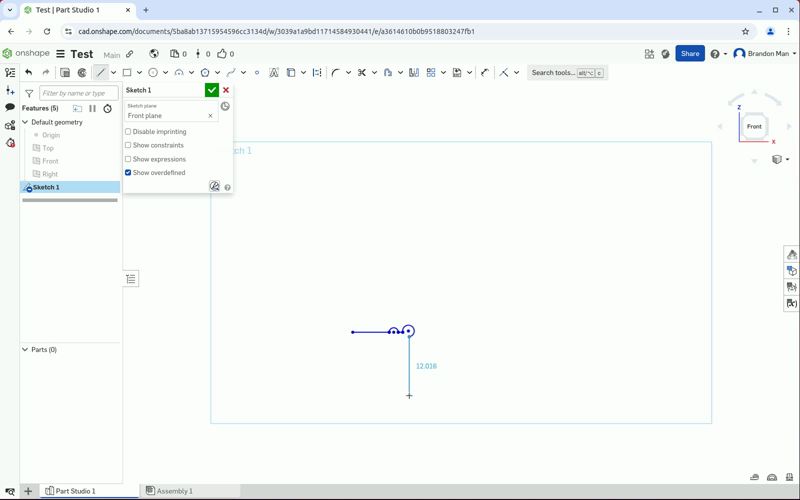
key_down(shift)
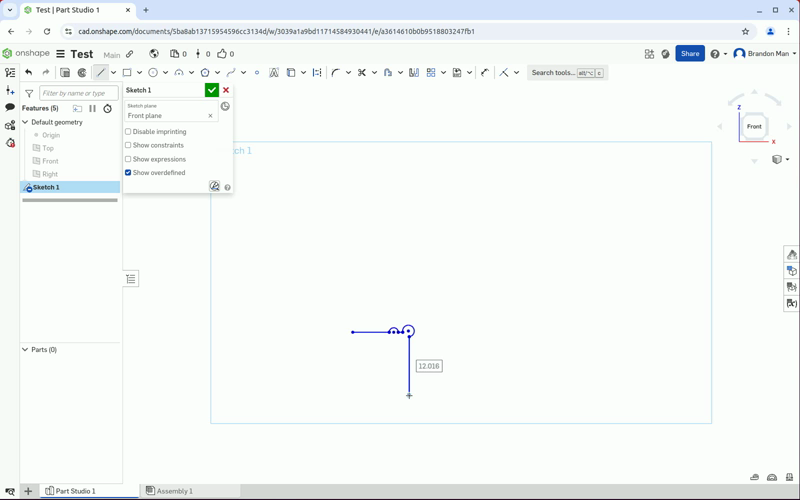
mouse_move(567, 395)
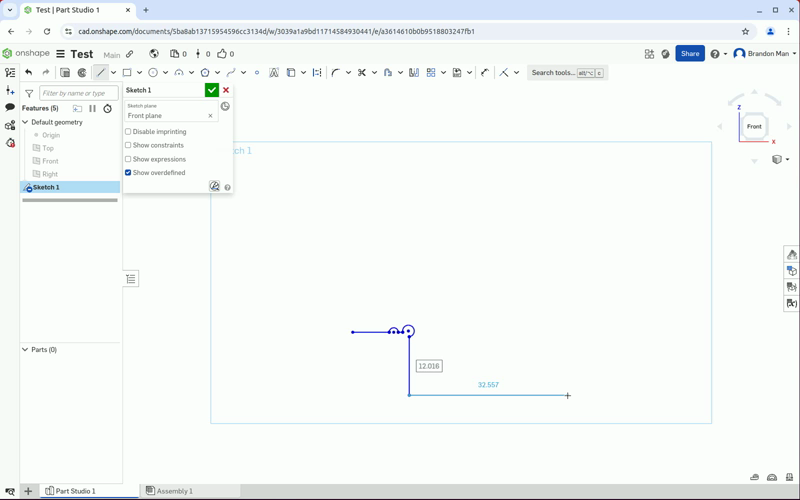
click(567, 395)
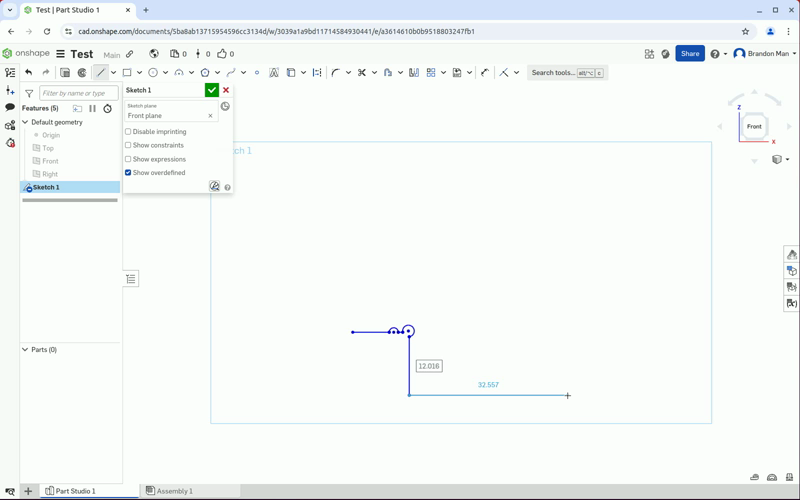
key_up(shift)
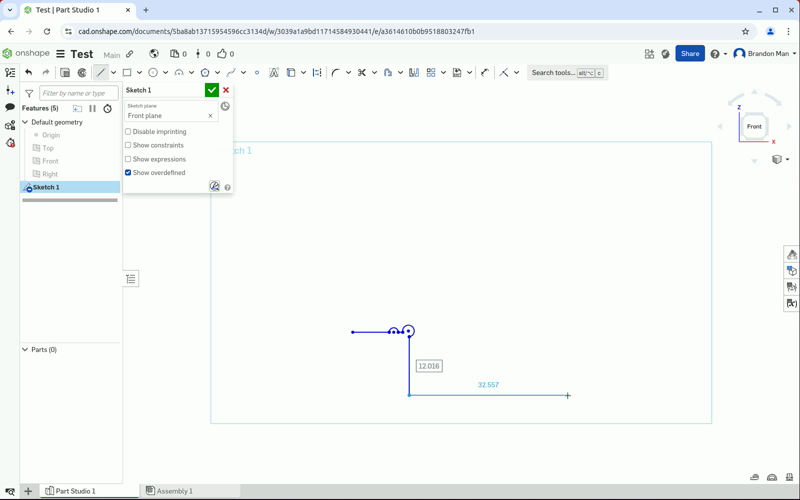
key_down(shift)
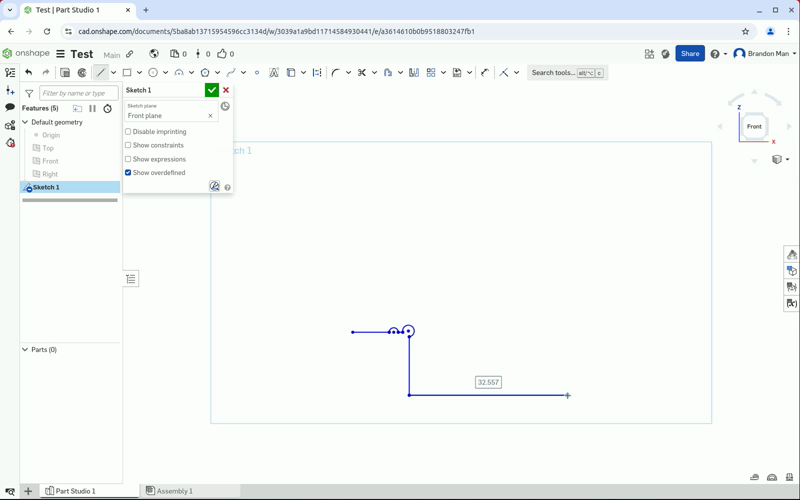
mouse_move(589, 395)
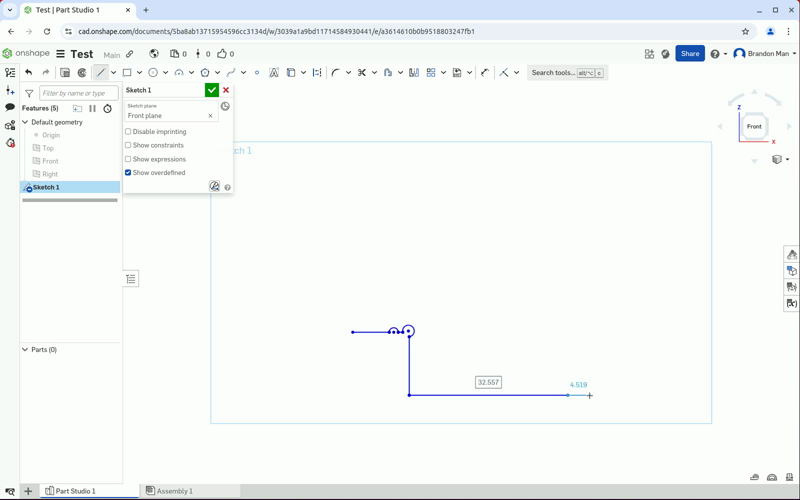
mouse_move(567, 359)
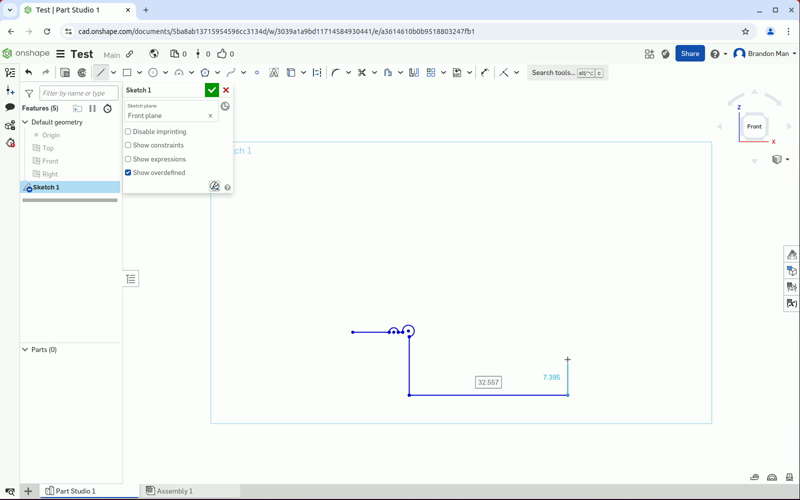
click(567, 359)
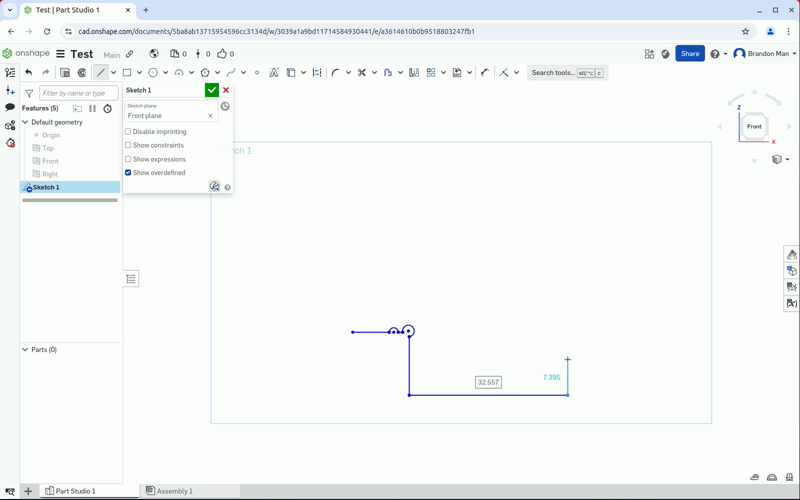
key_up(shift)
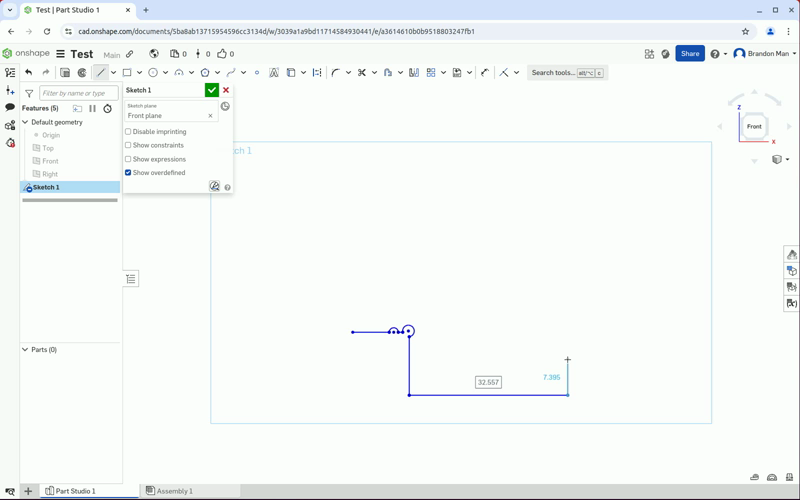
key_down(shift)
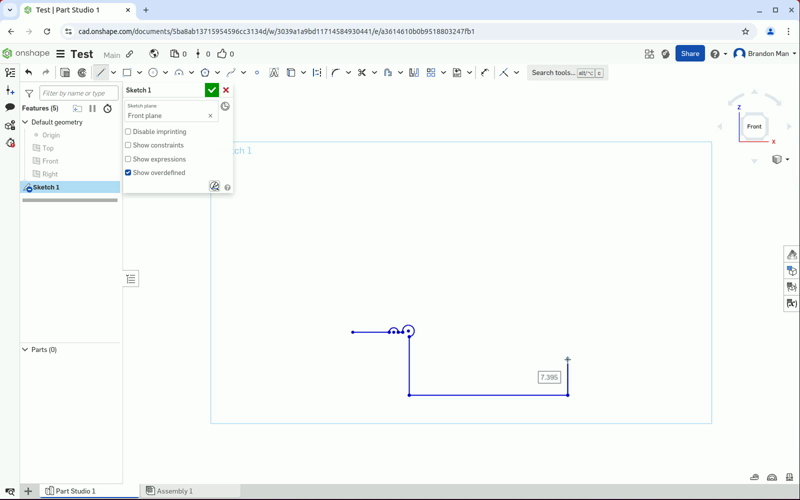
mouse_move(382, 171)
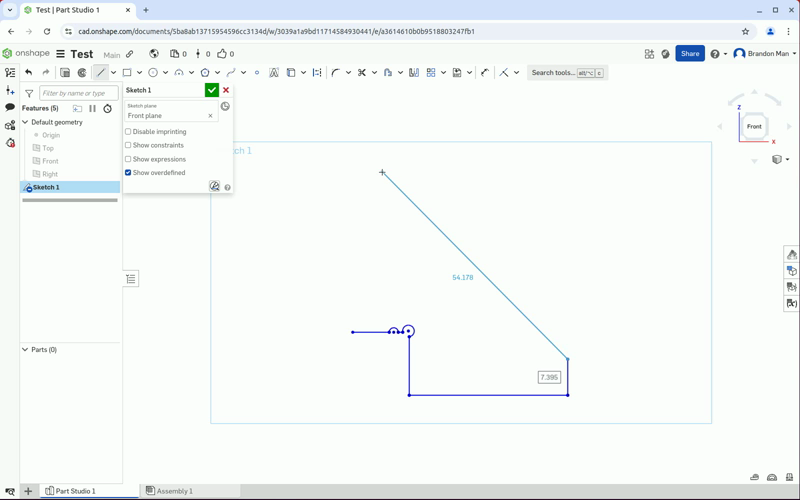
click(382, 171)
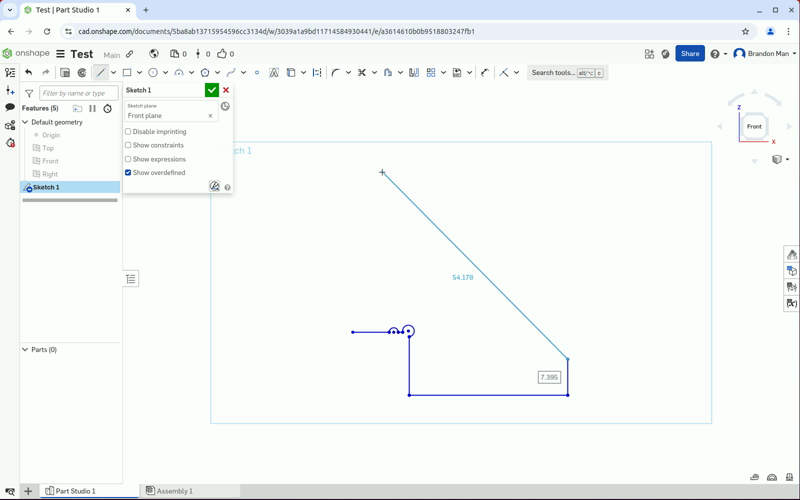
key_up(shift)
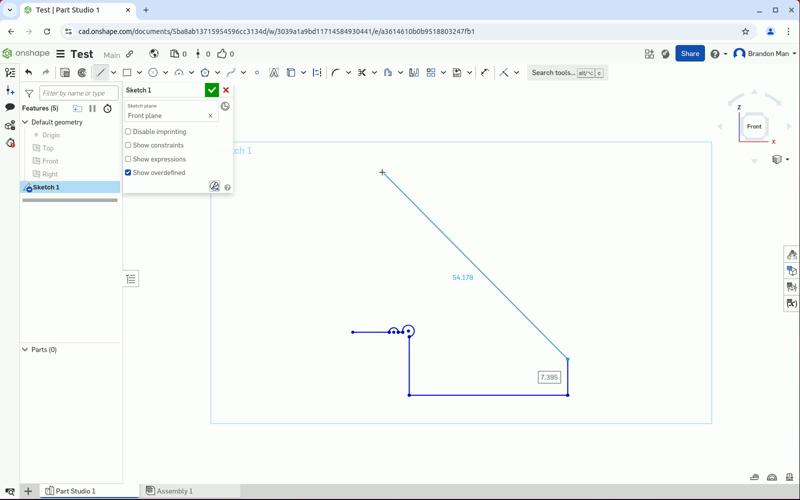
key_down(shift)
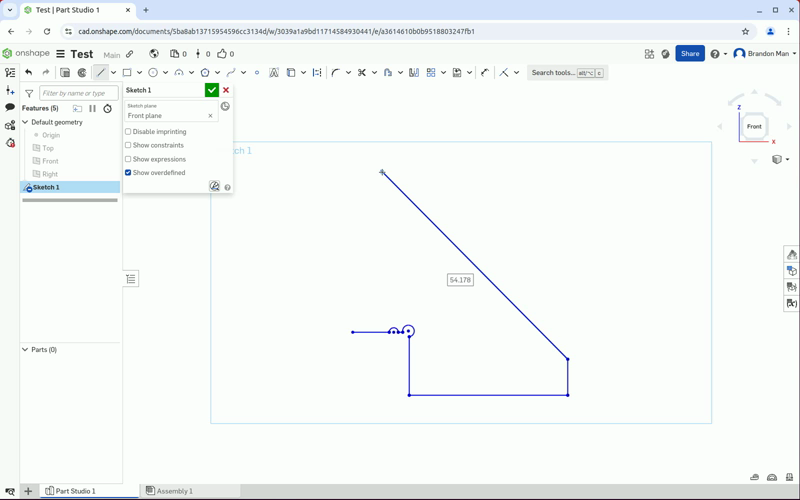
mouse_move(412, 171)
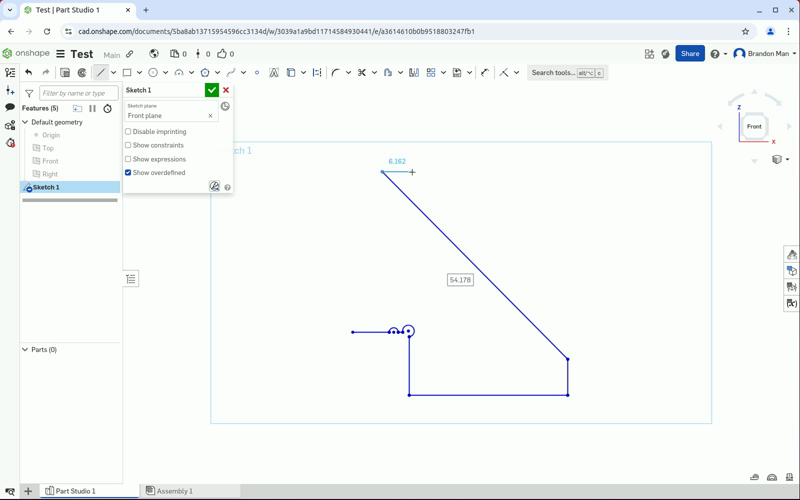
mouse_move(353, 171)
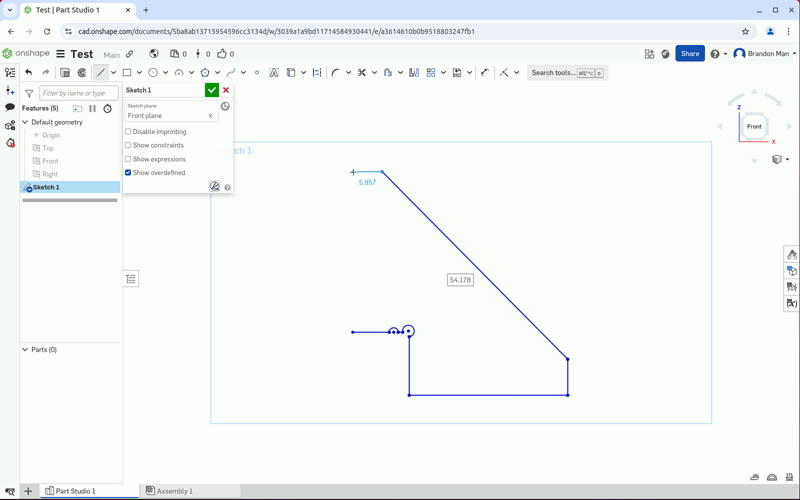
click(353, 171)
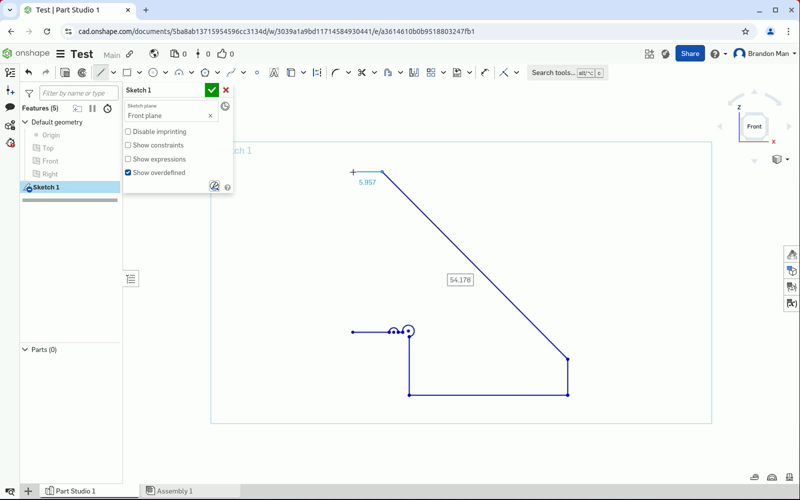
key_up(shift)
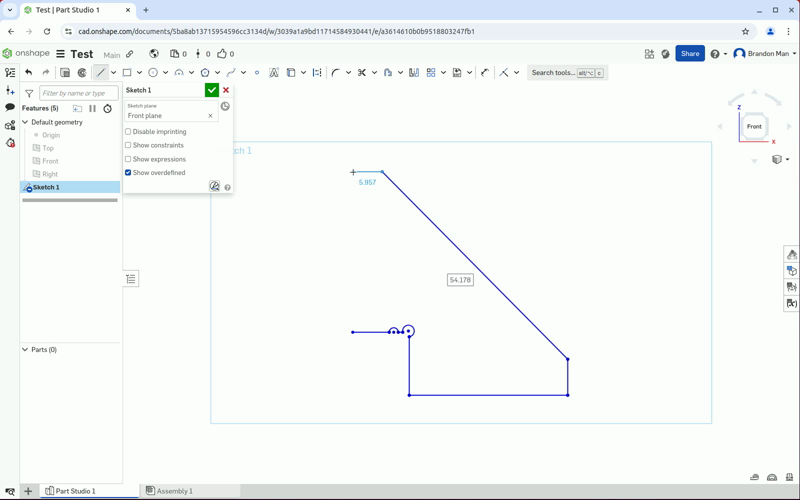
key_down(shift)
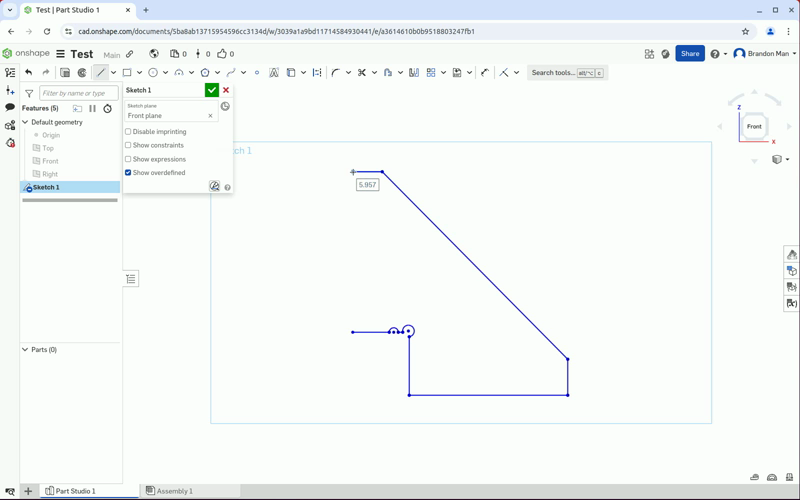
mouse_move(352, 332)
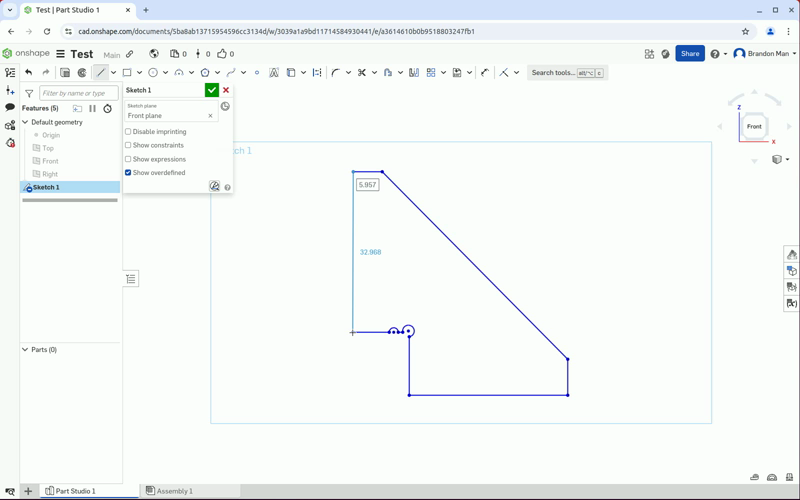
key_up(shift)
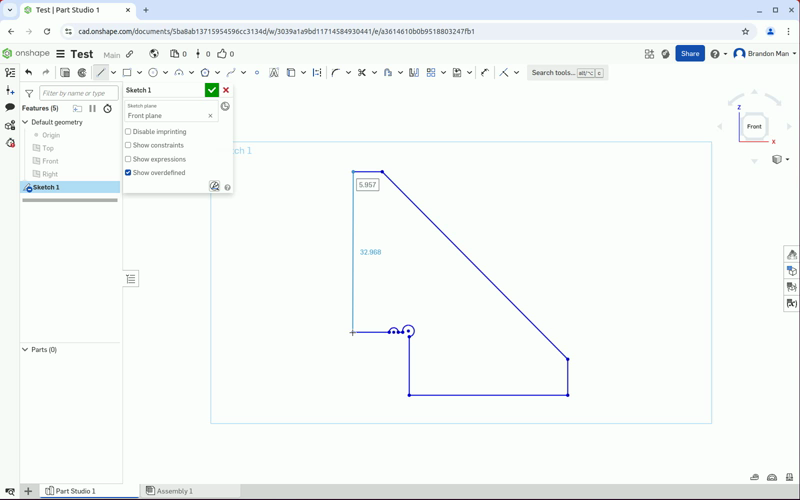
click(352, 332)
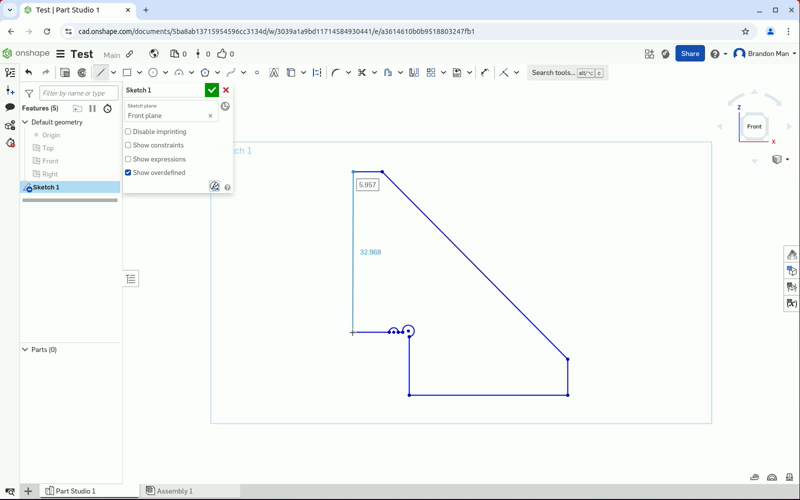
key(esc)
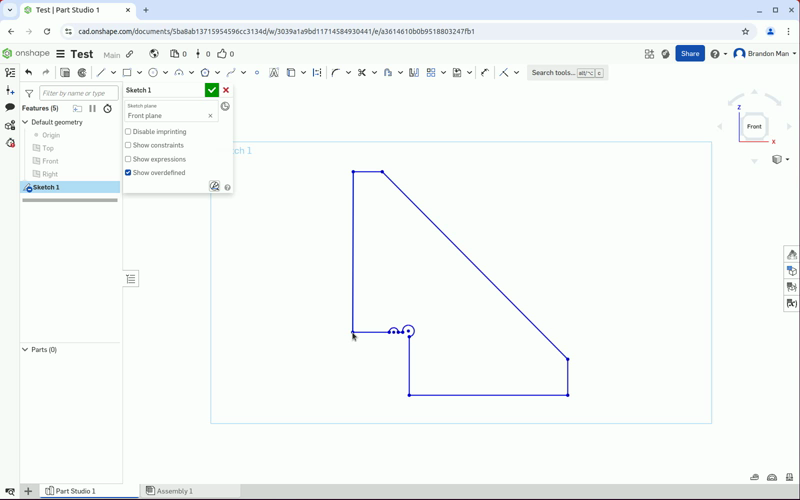
mouse_move(419, 309)
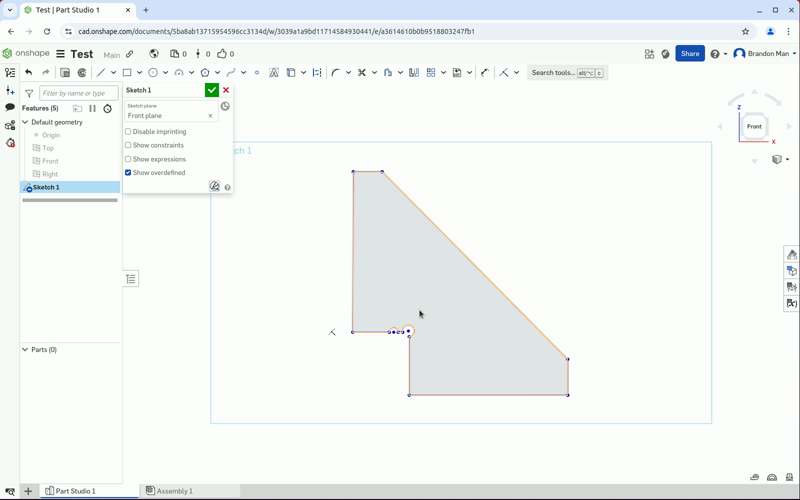
scroll(6)
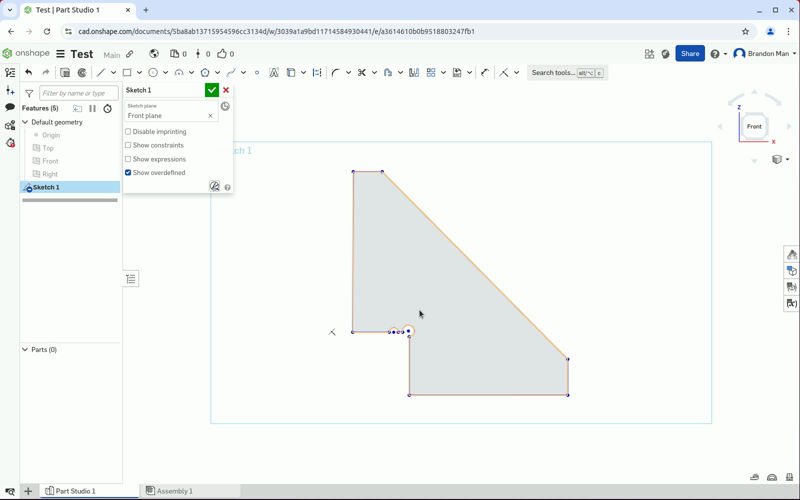
scroll(6)
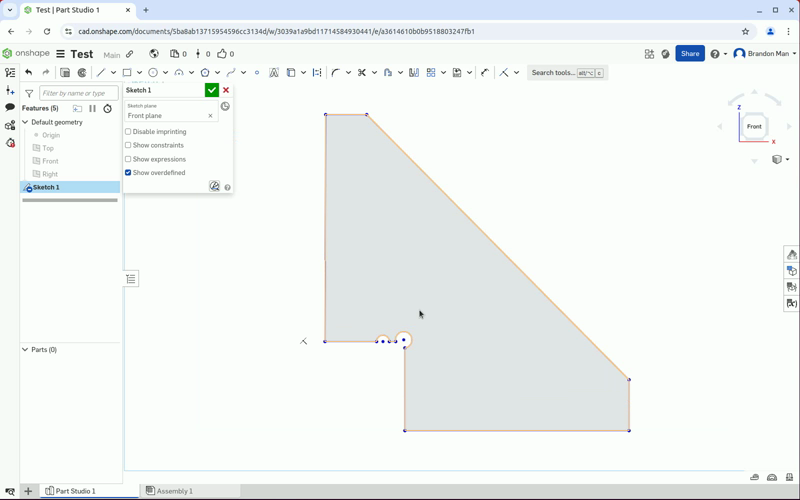
scroll(6)
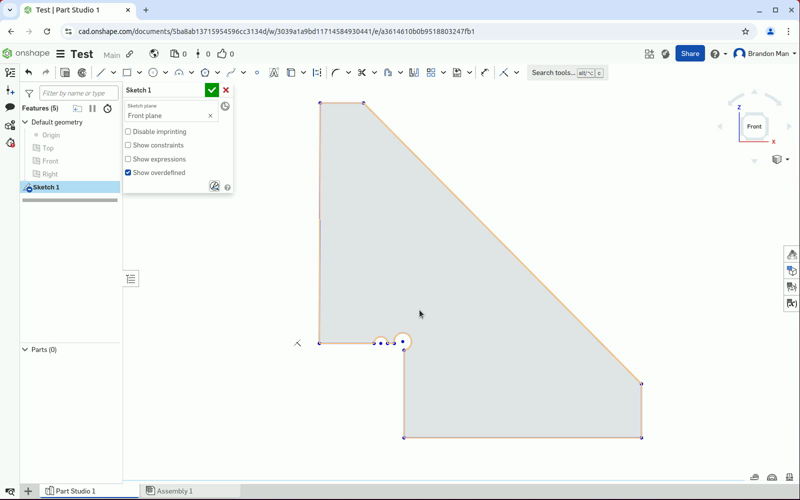
scroll(6)
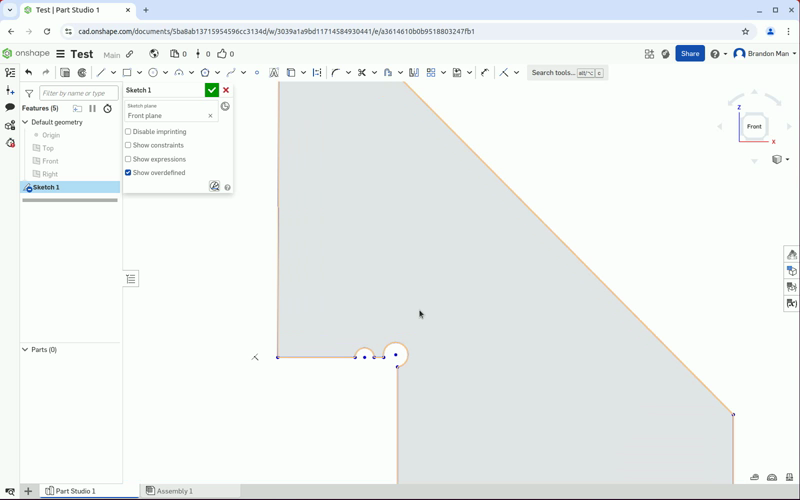
scroll(6)
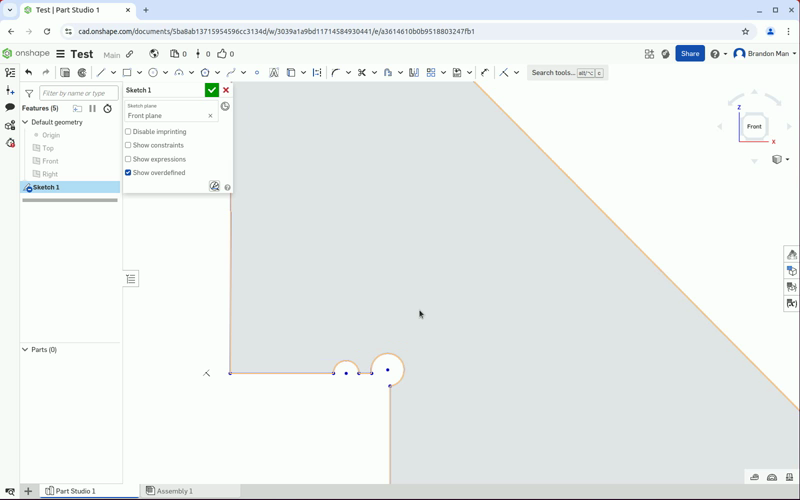
scroll(6)
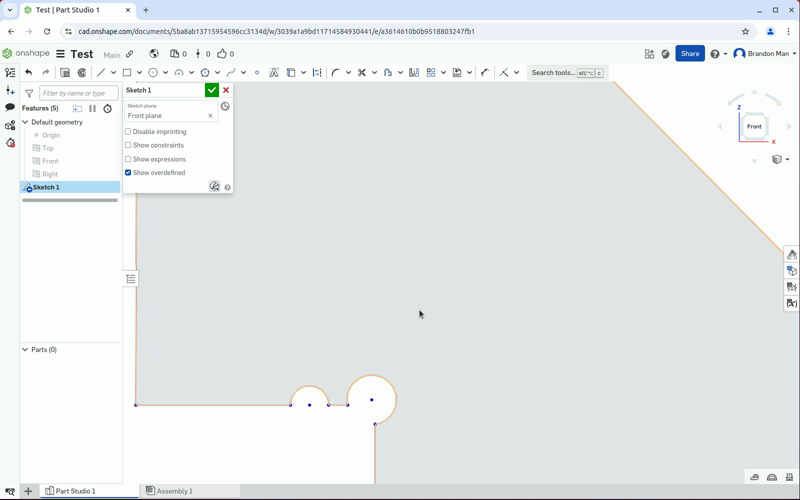
scroll(6)
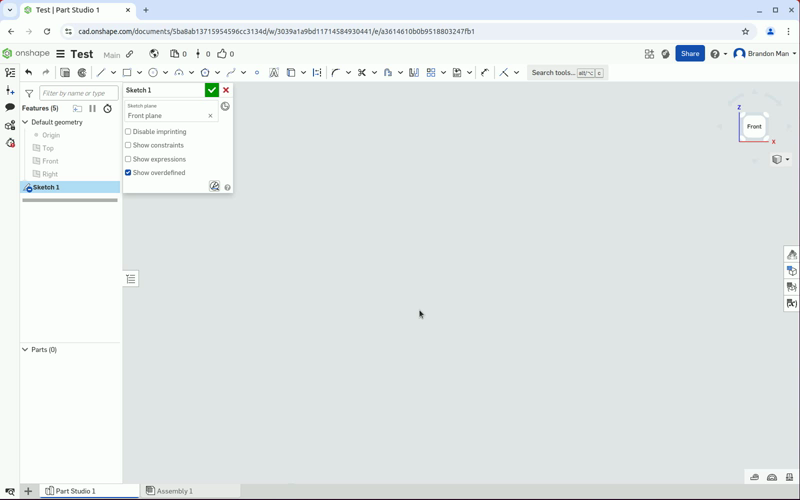
click(419, 309)
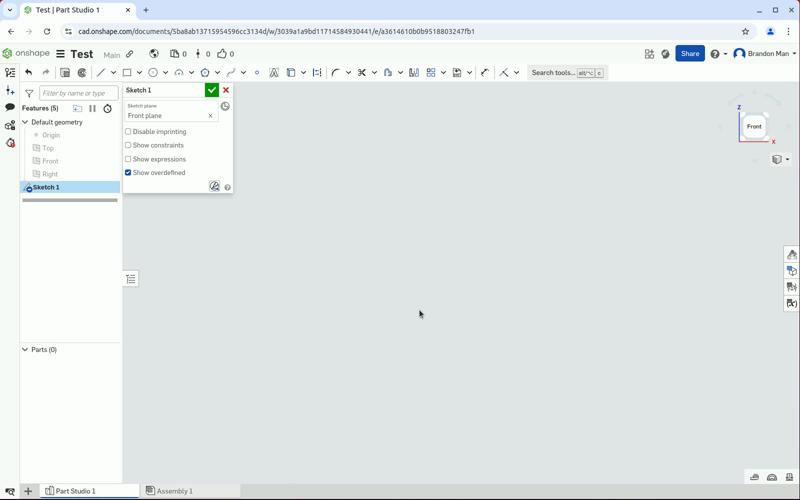
scroll(-6)
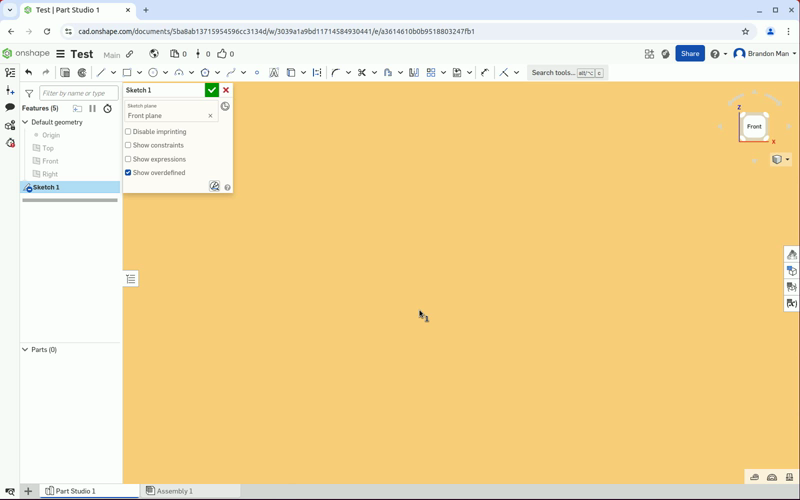
scroll(-6)
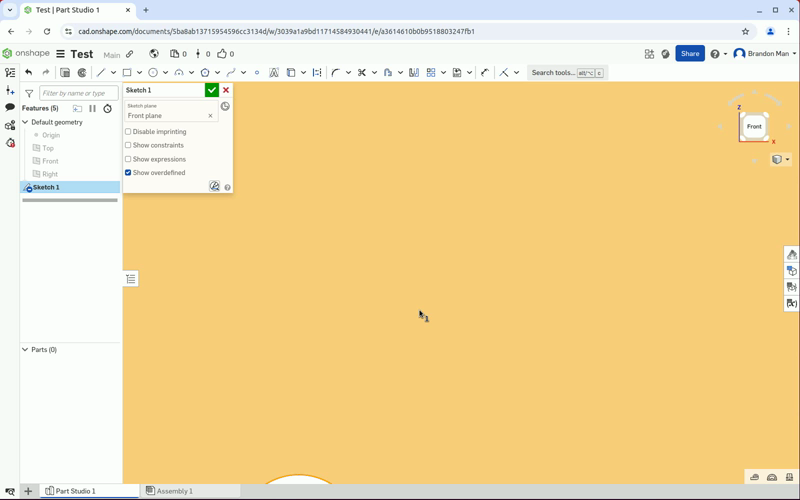
scroll(-6)
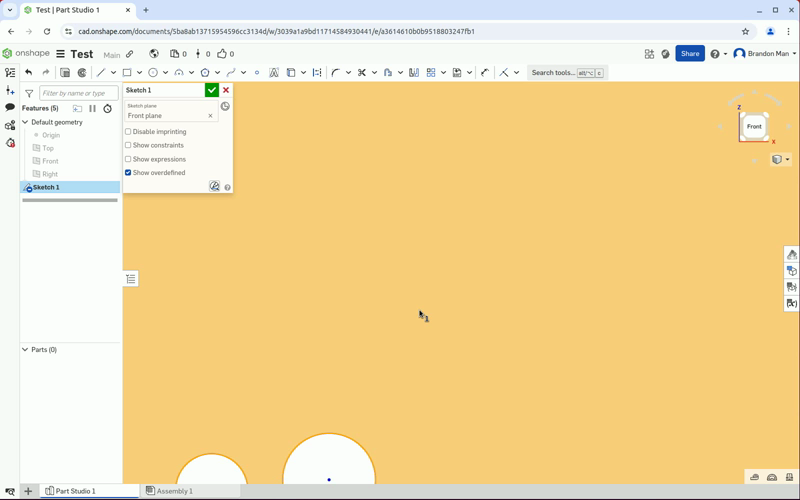
scroll(-6)
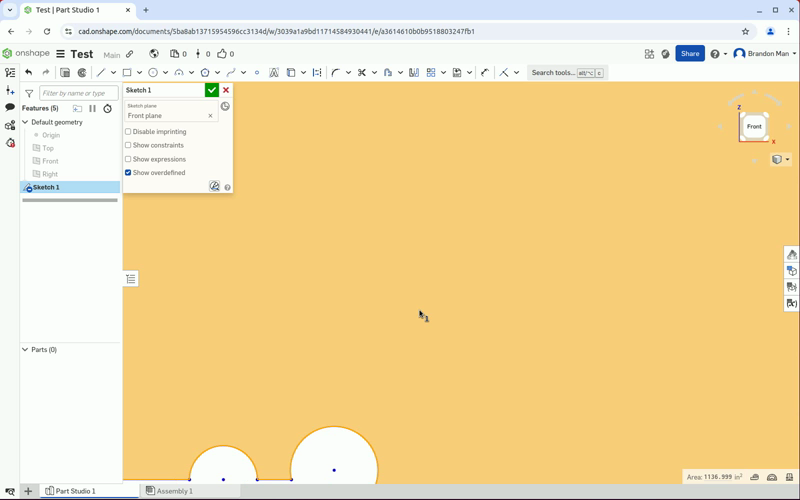
scroll(-6)
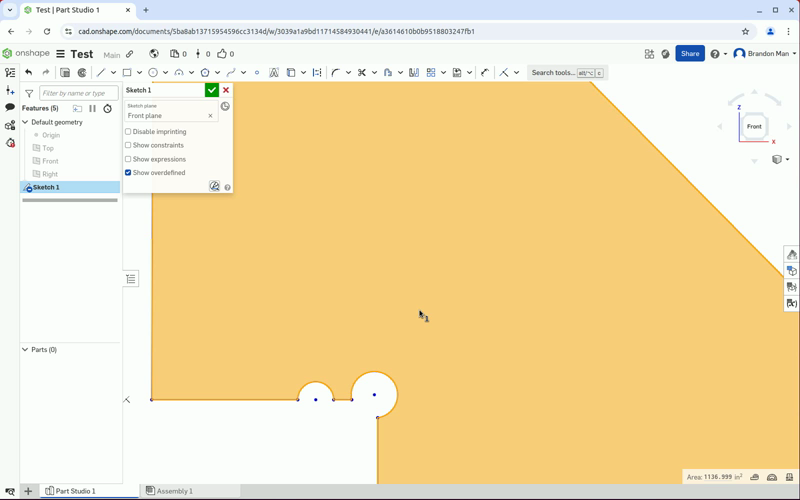
scroll(-6)
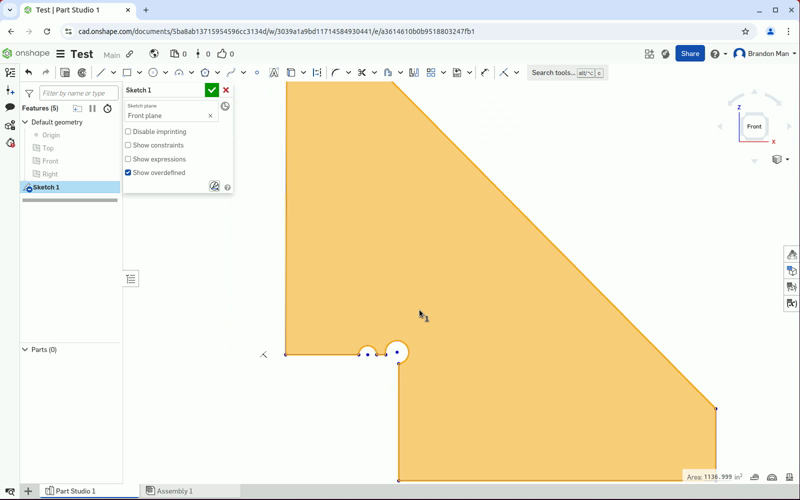
scroll(-6)
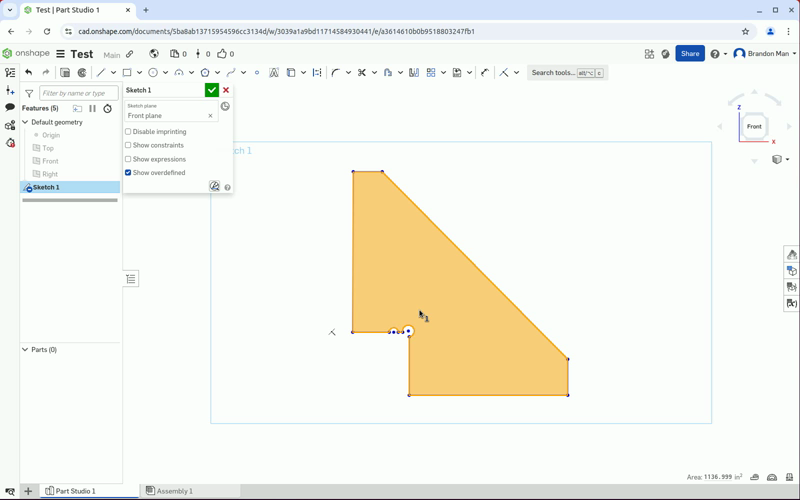
mouse_move(73, 352)
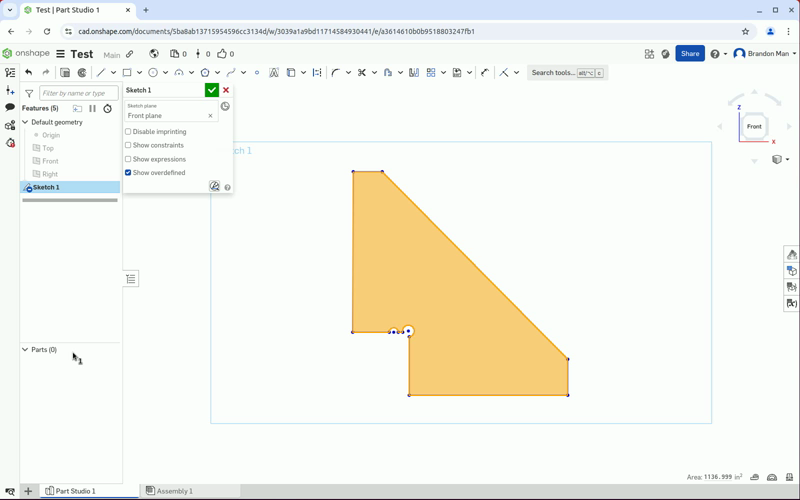
key(shift+y)
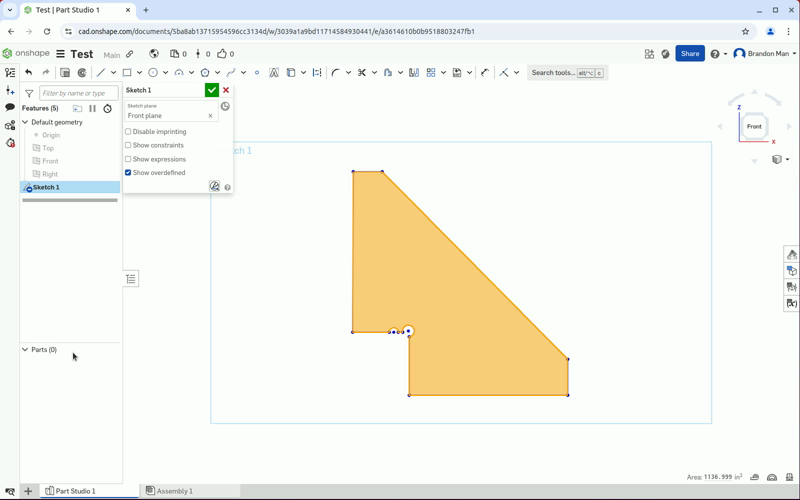
key(shift+e)
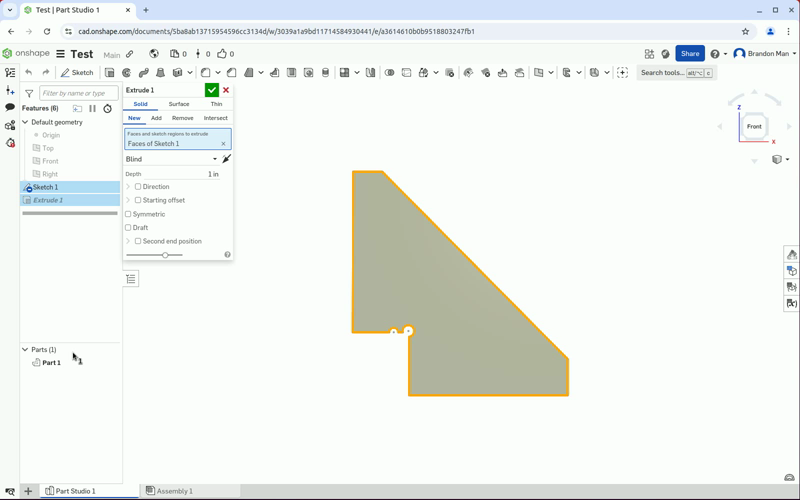
mouse_move(143, 106)
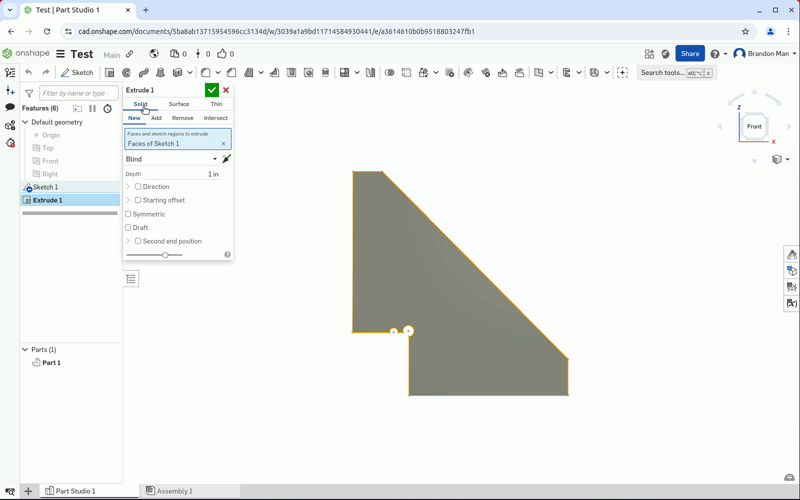
click(143, 106)
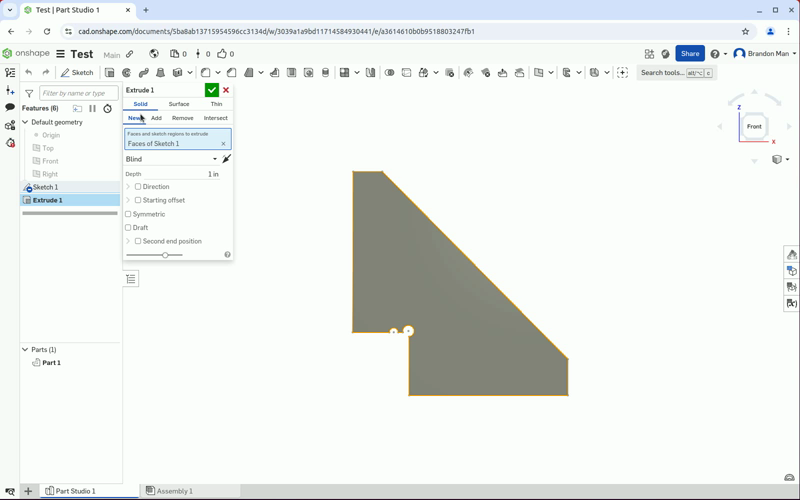
mouse_move(137, 120)
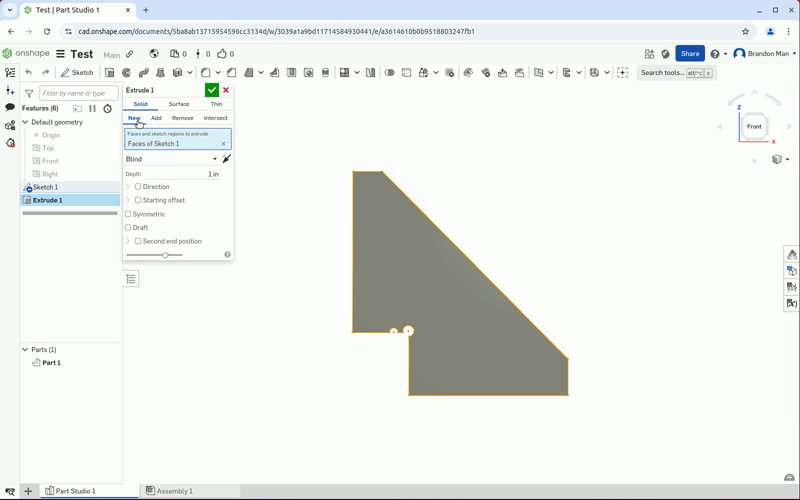
click(137, 120)
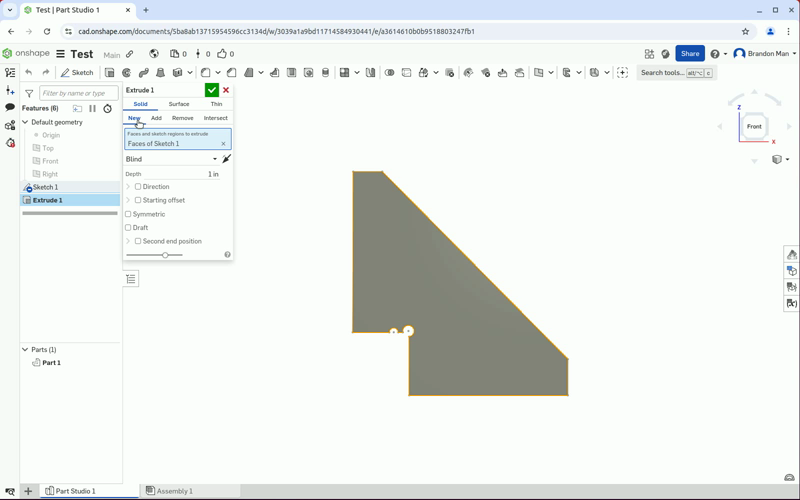
key(tab, 4)
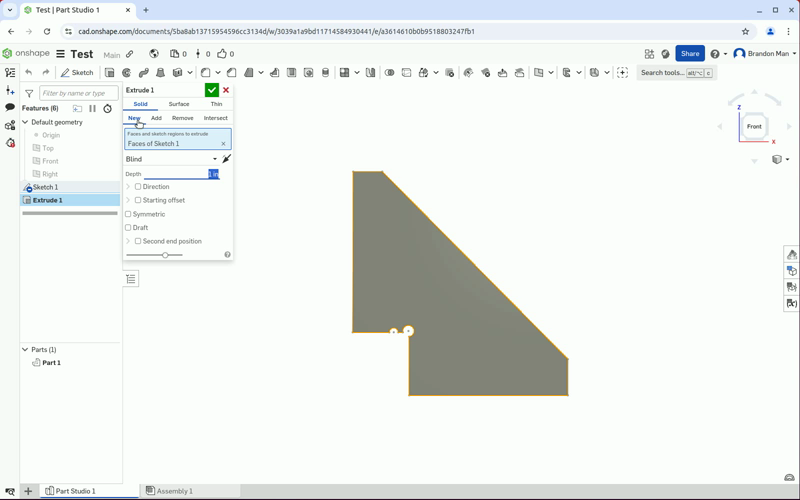
text(0.241)
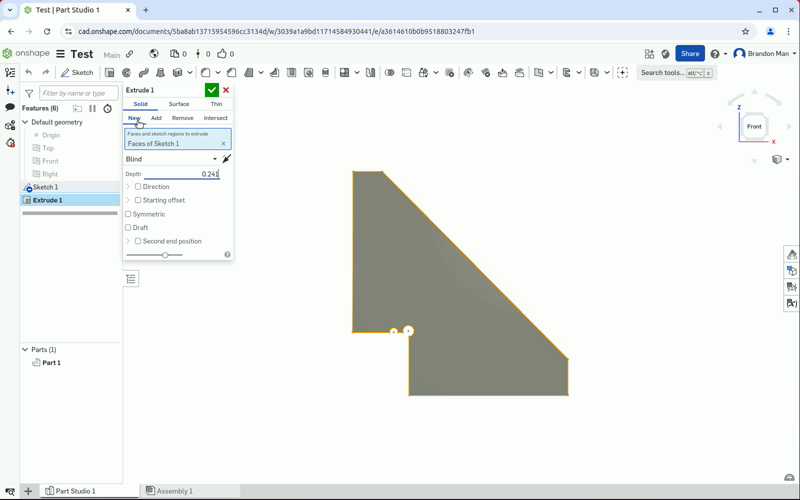
key(enter)
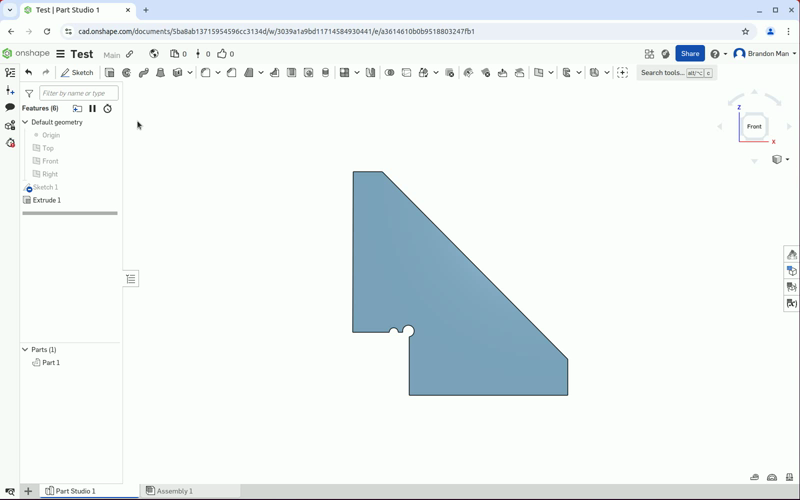
key(shift+h)
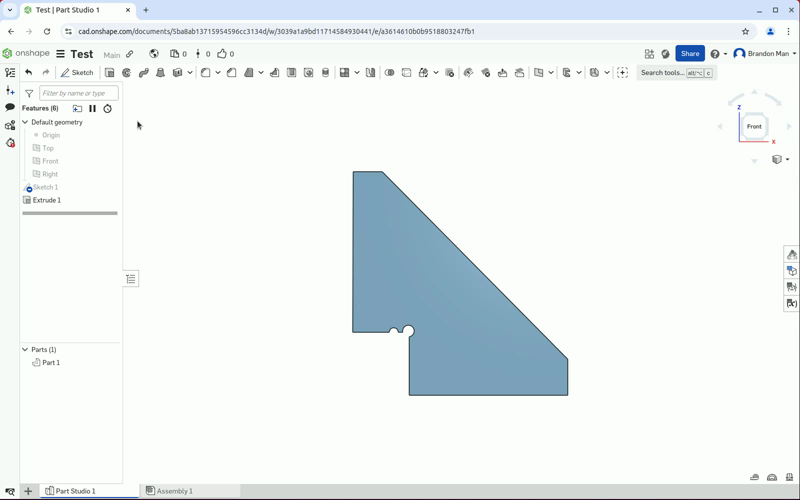
key(shift+h)
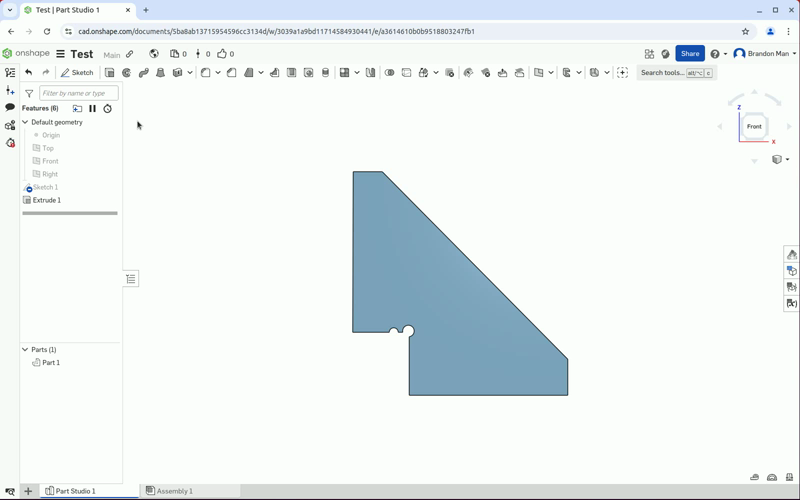
mouse_move(73, 189)
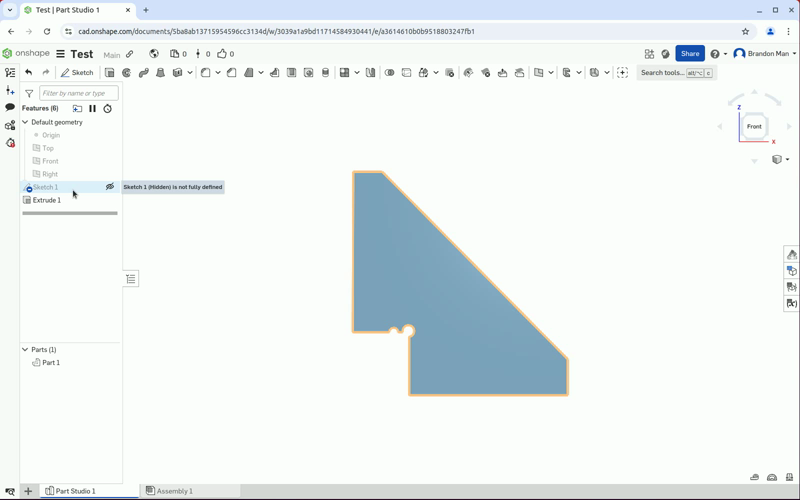
click(73, 189)
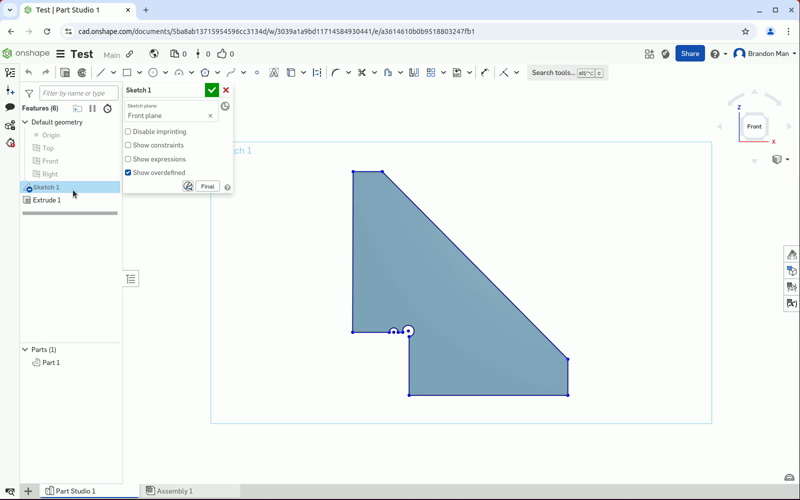
mouse_move(229, 92)
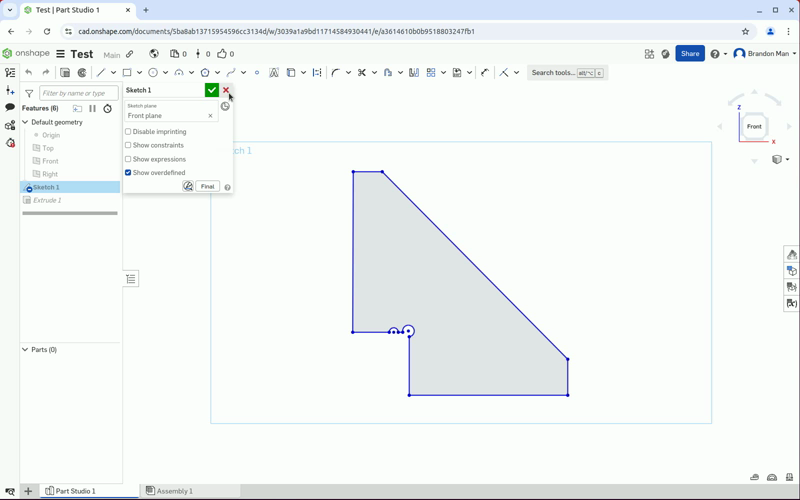
click(229, 92)
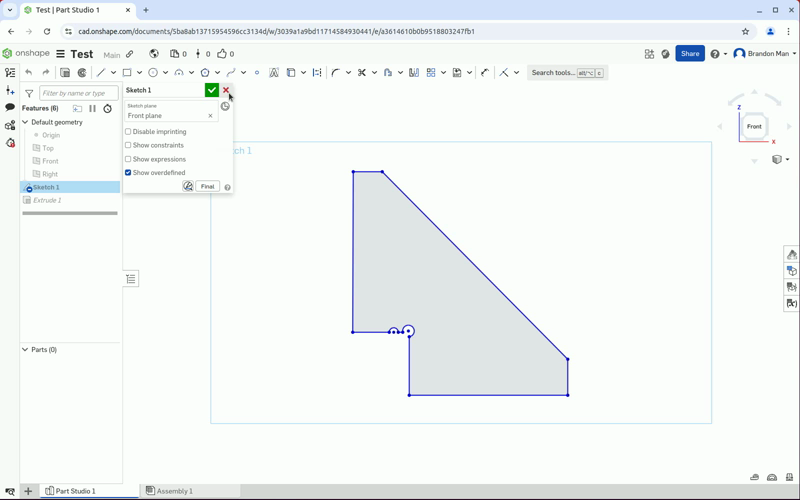
key(shift+s)
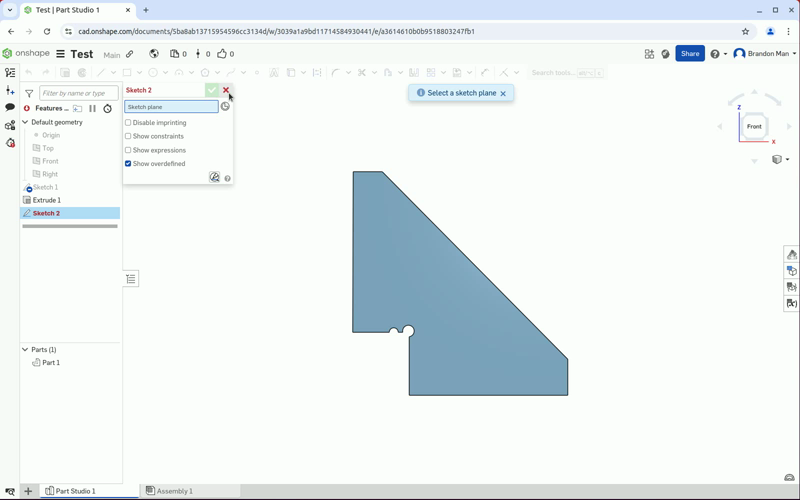
mouse_move(73, 163)
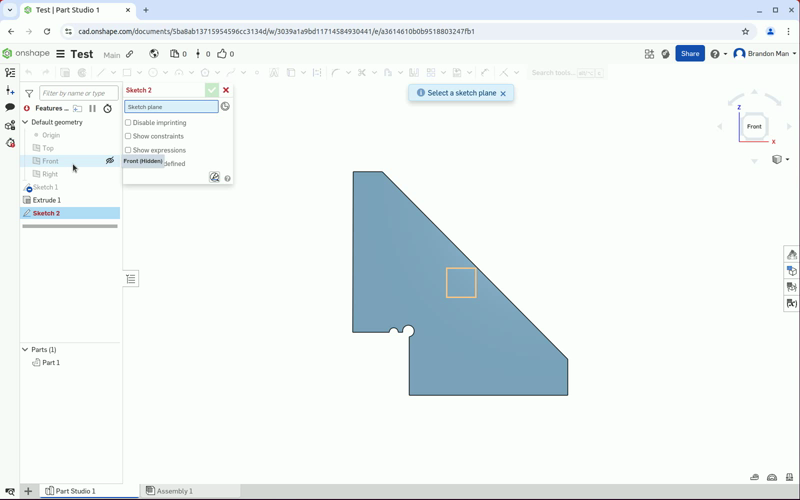
click(73, 163)
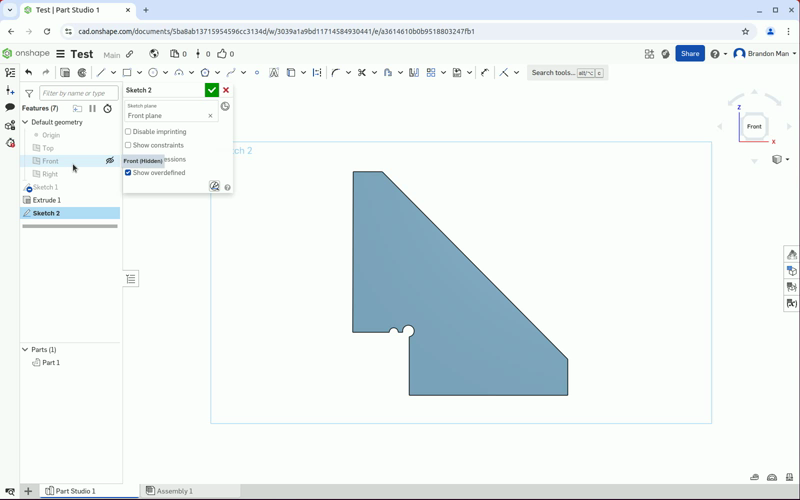
mouse_move(73, 352)
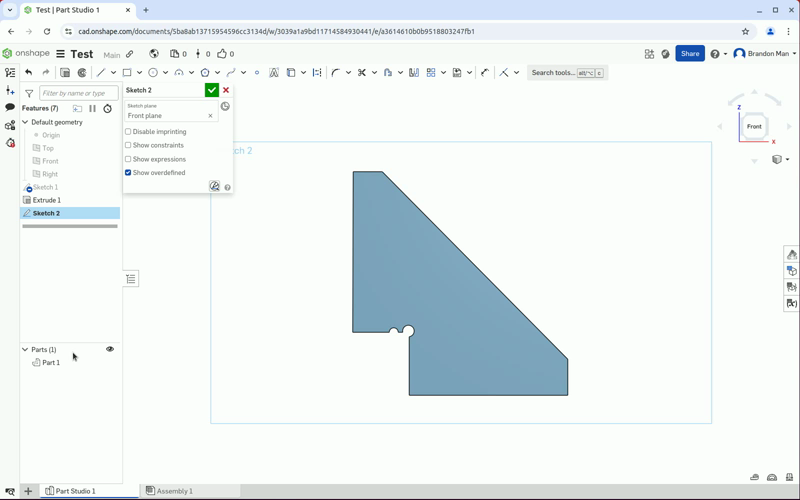
key(y)
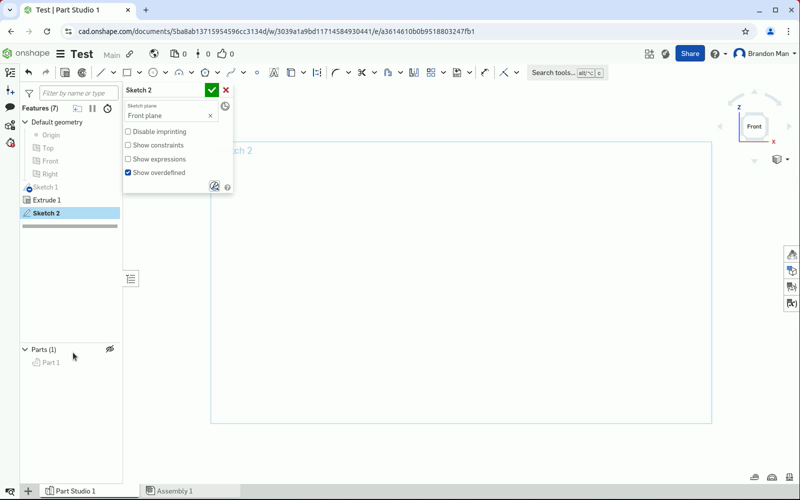
key(l)
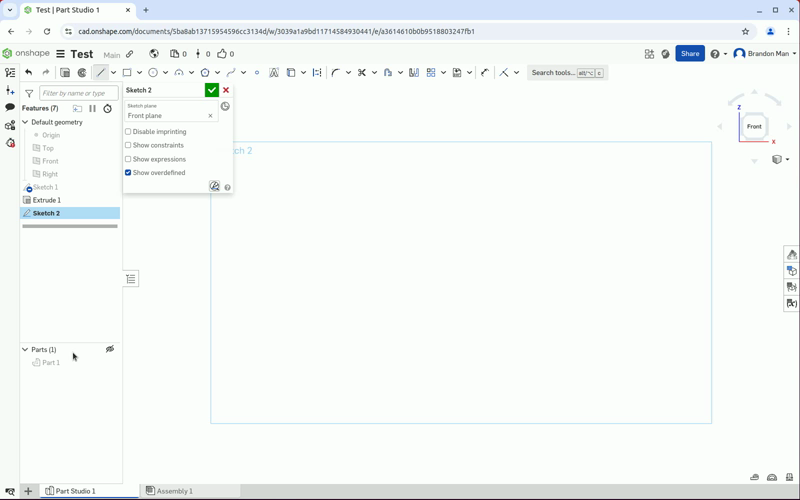
key_down(shift)
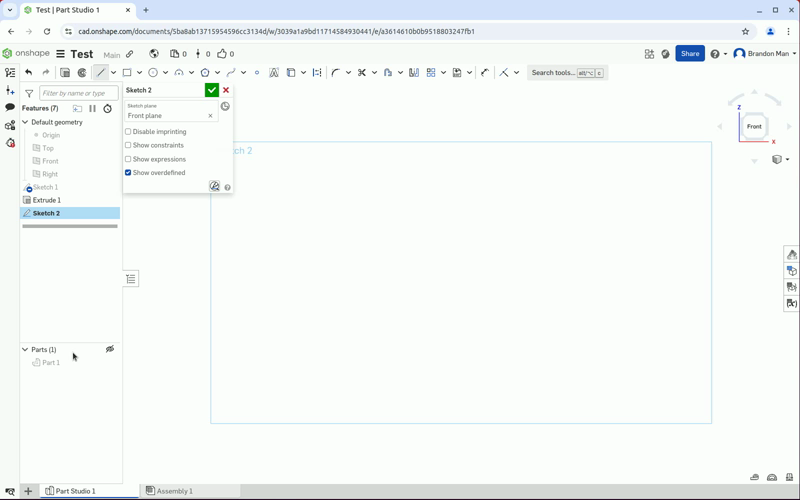
mouse_move(393, 395)
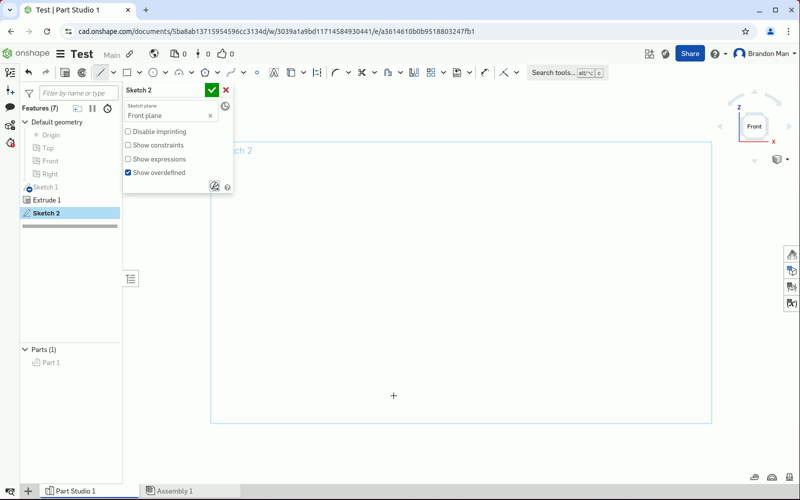
click(393, 395)
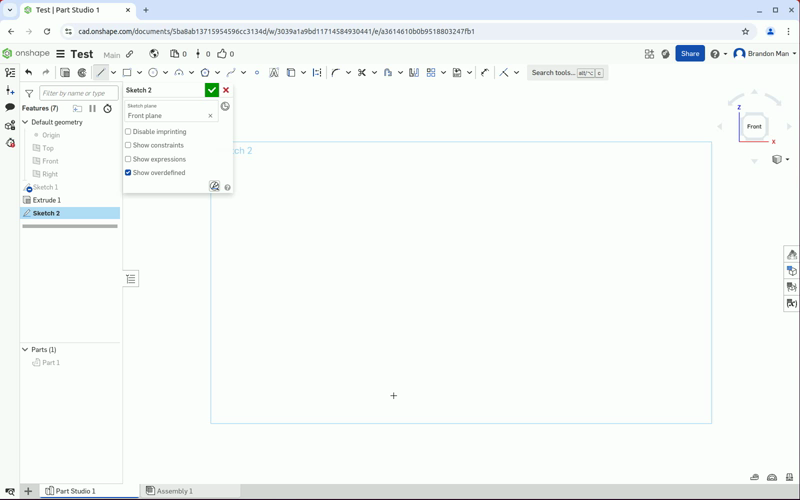
key_up(shift)
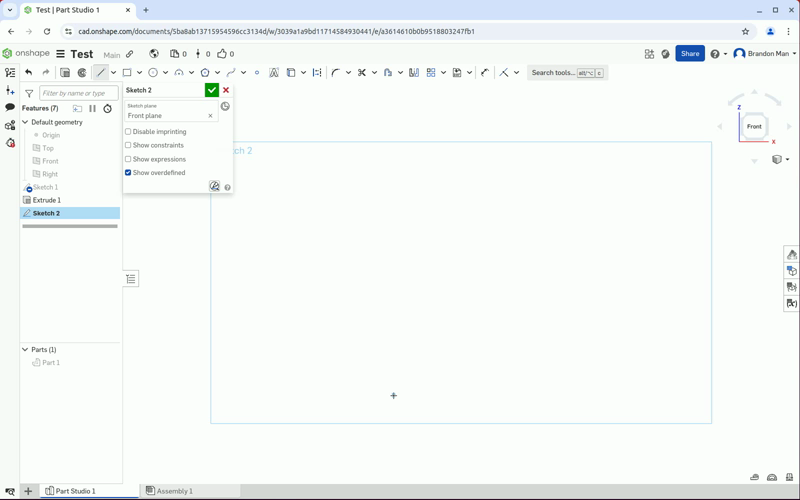
key_down(shift)
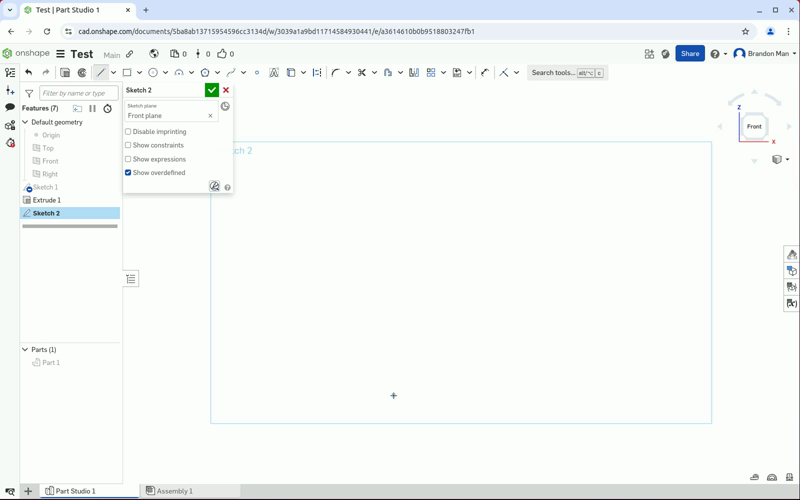
mouse_move(423, 395)
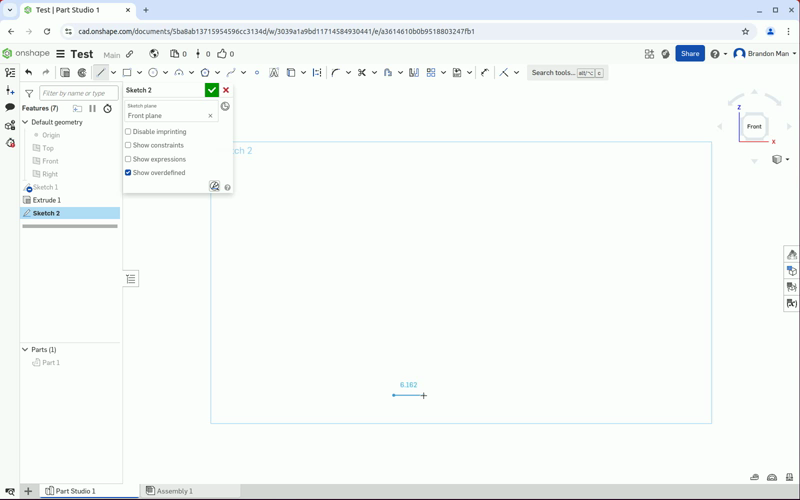
mouse_move(409, 395)
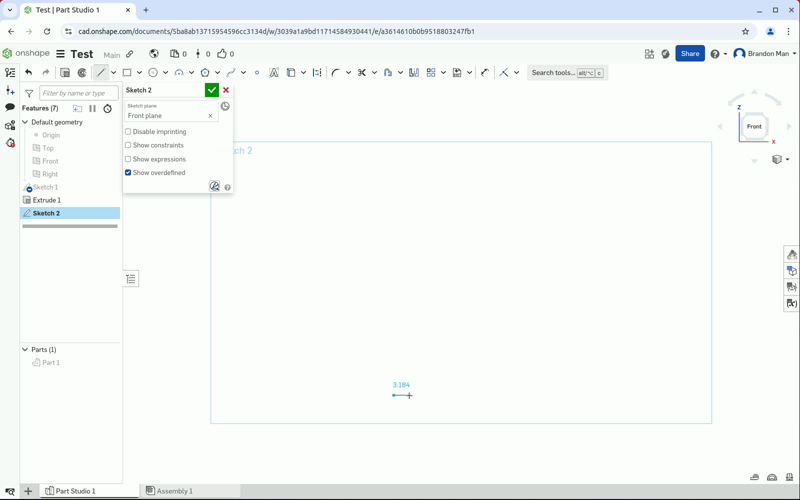
click(409, 395)
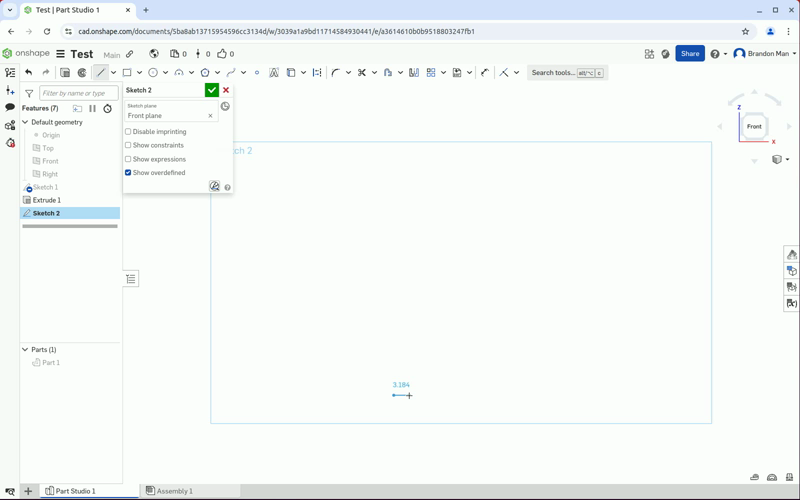
key_up(shift)
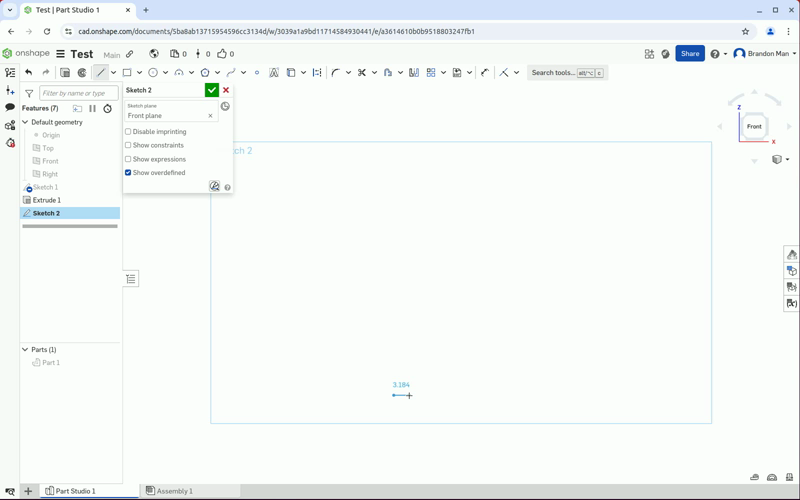
key_down(shift)
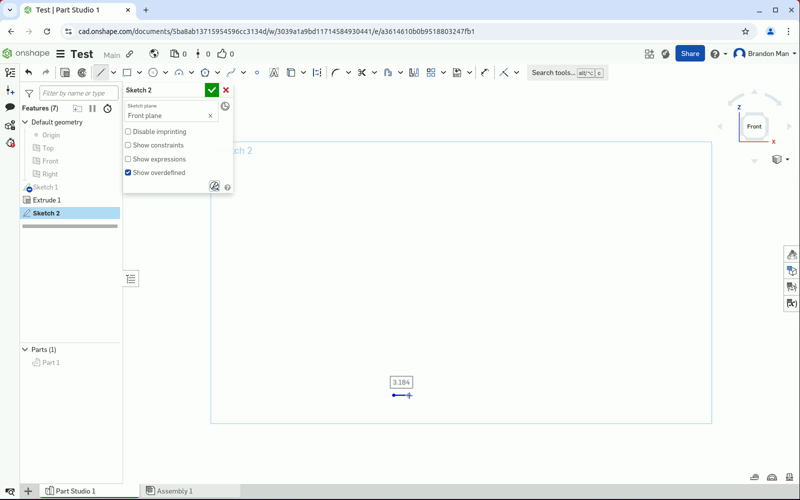
mouse_move(439, 395)
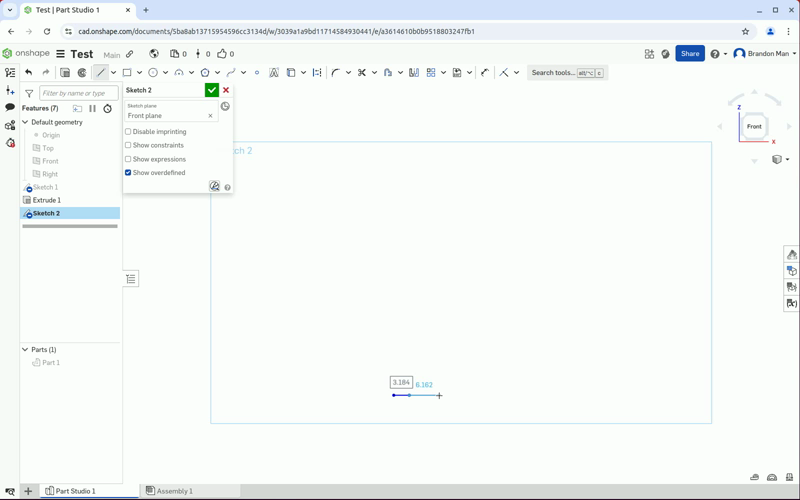
mouse_move(409, 336)
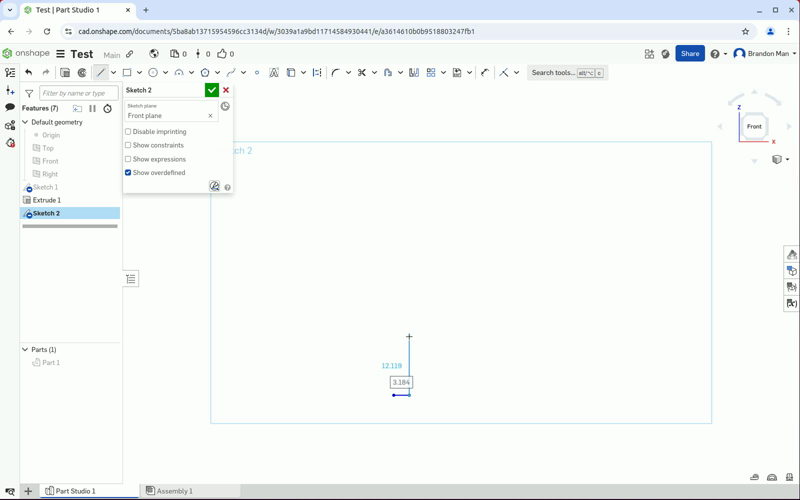
click(409, 336)
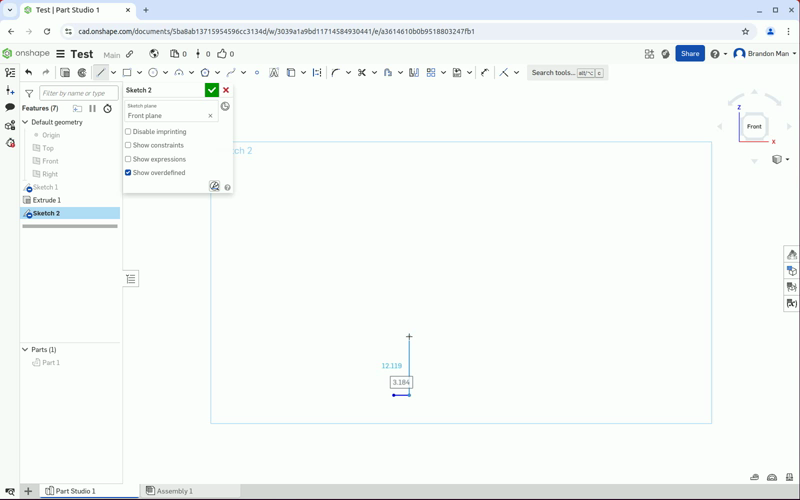
key_up(shift)
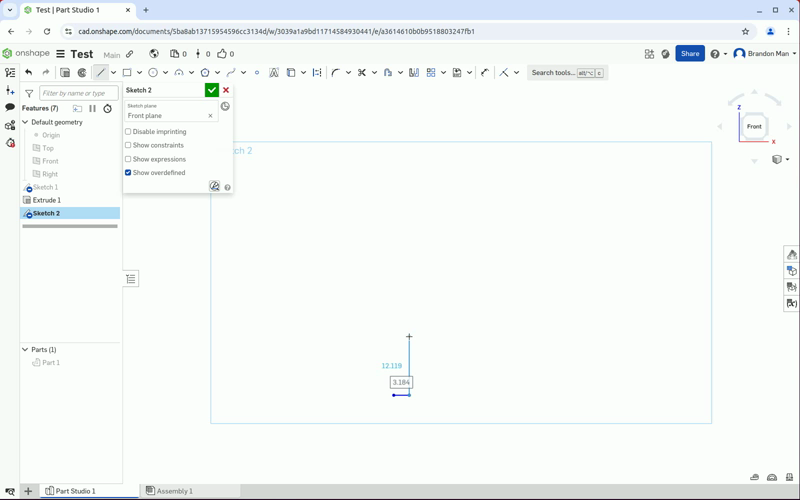
key(esc)
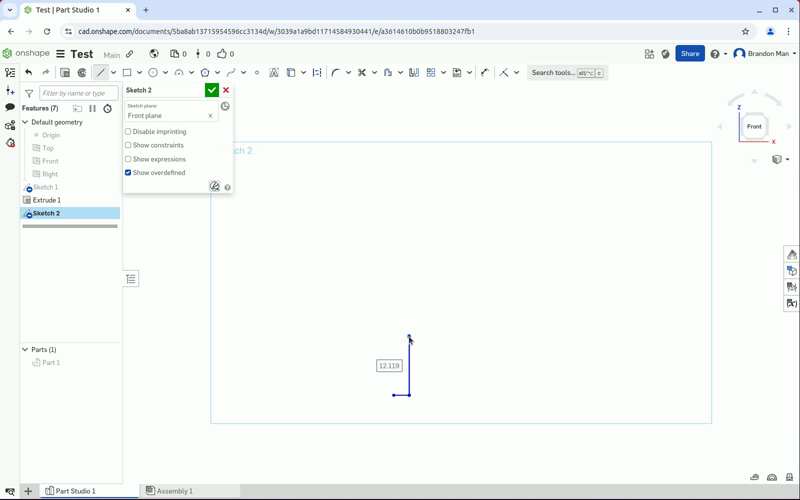
key(a)
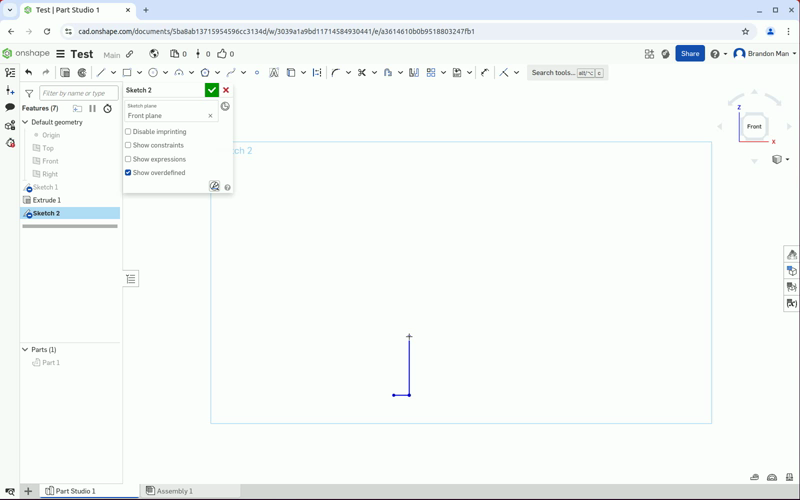
mouse_move(409, 336)
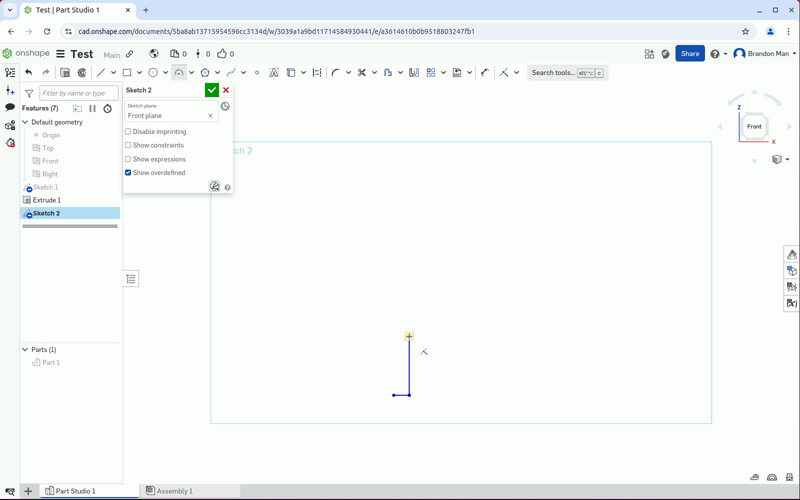
click(409, 336)
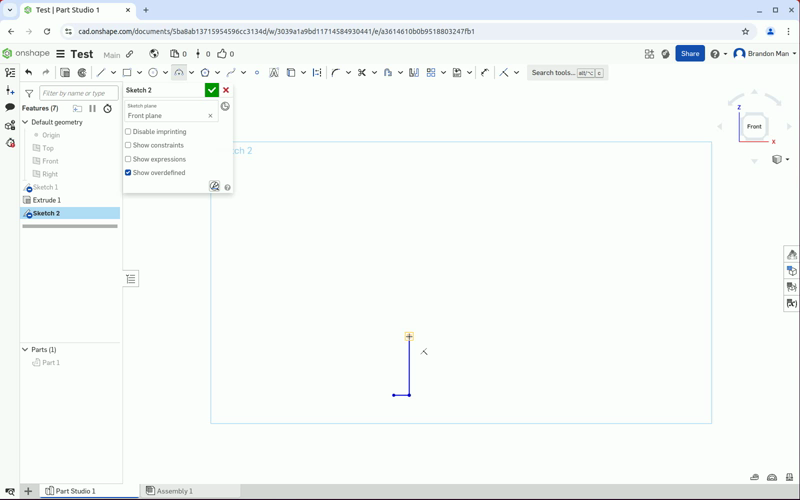
key_down(shift)
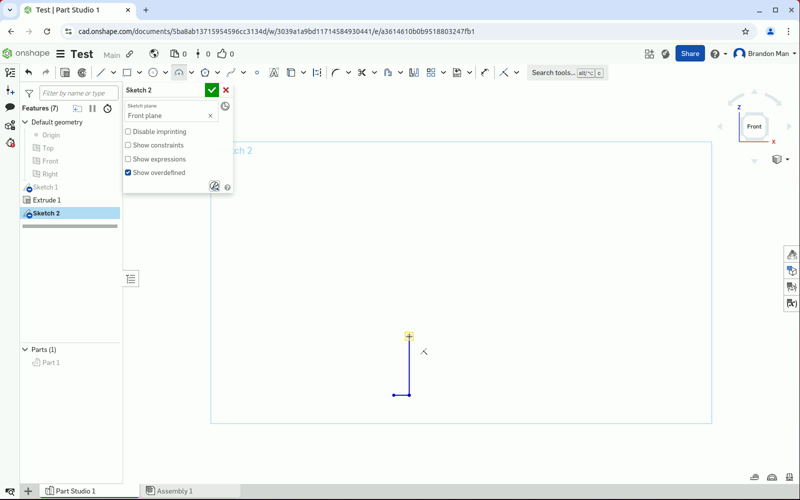
mouse_move(404, 331)
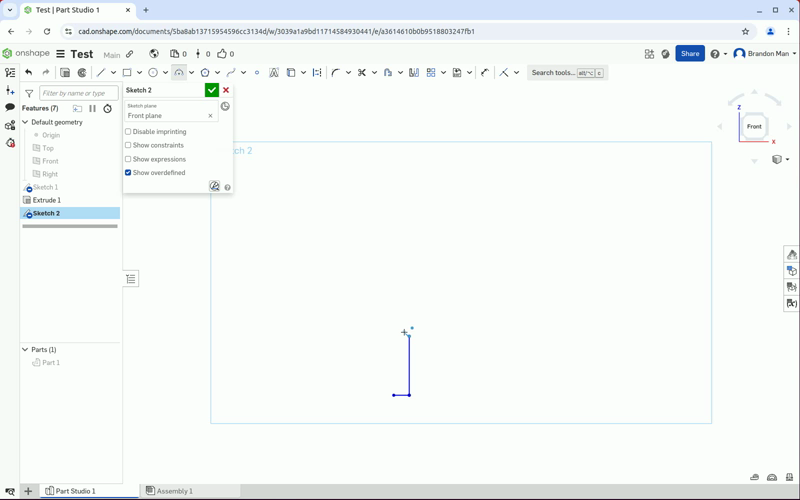
scroll(6)
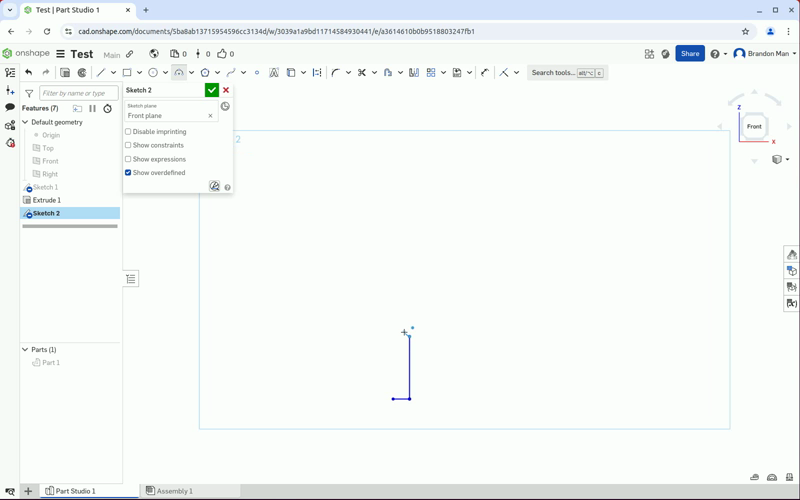
scroll(6)
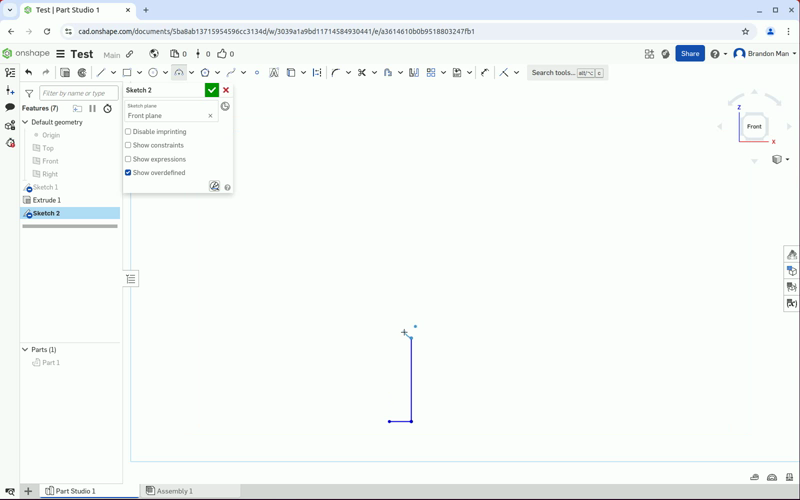
scroll(6)
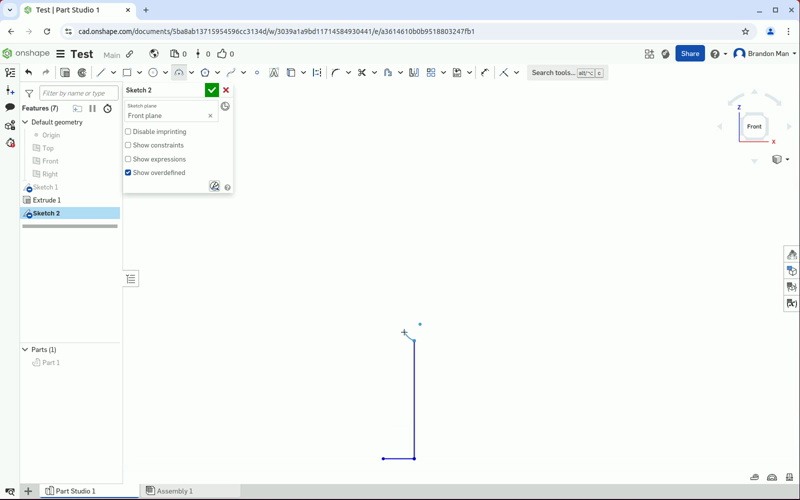
scroll(6)
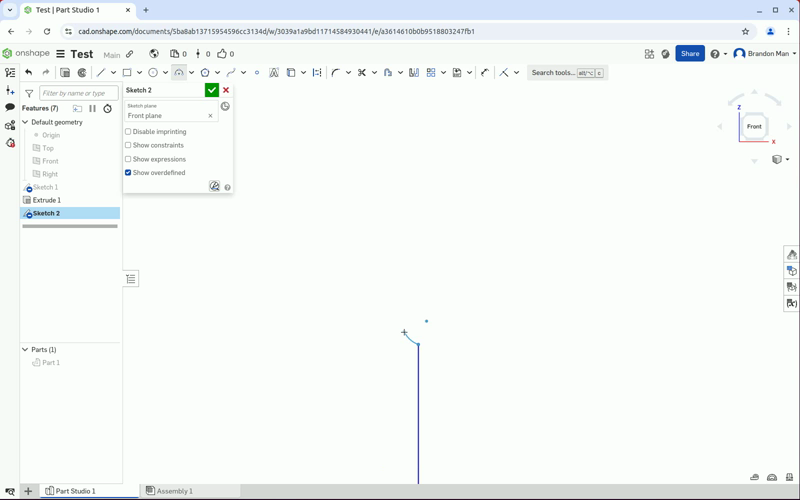
scroll(6)
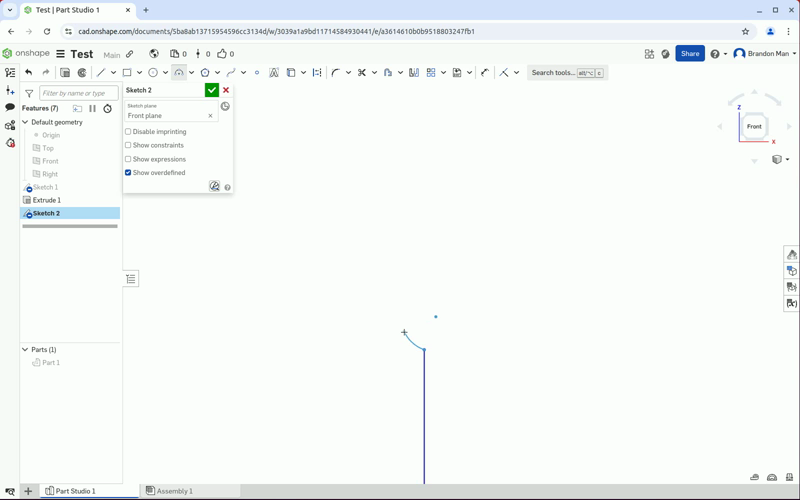
scroll(6)
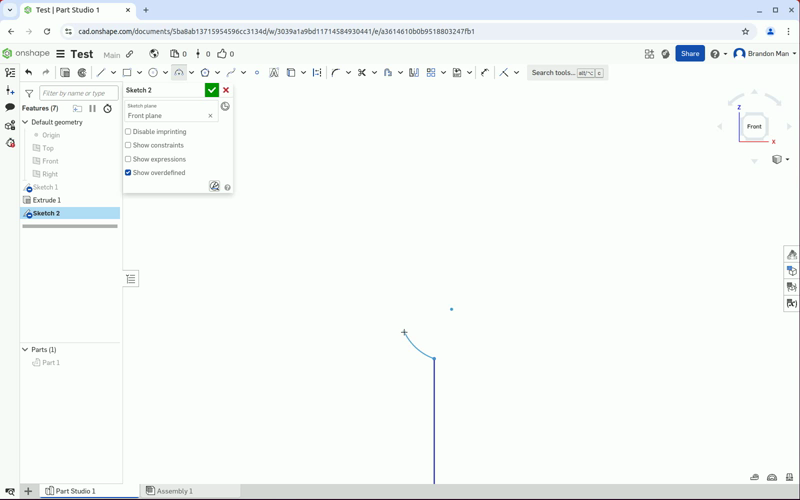
scroll(6)
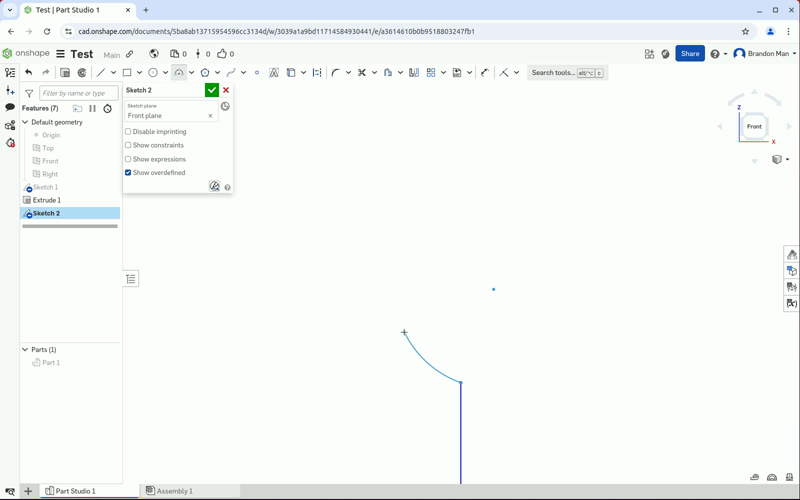
click(404, 331)
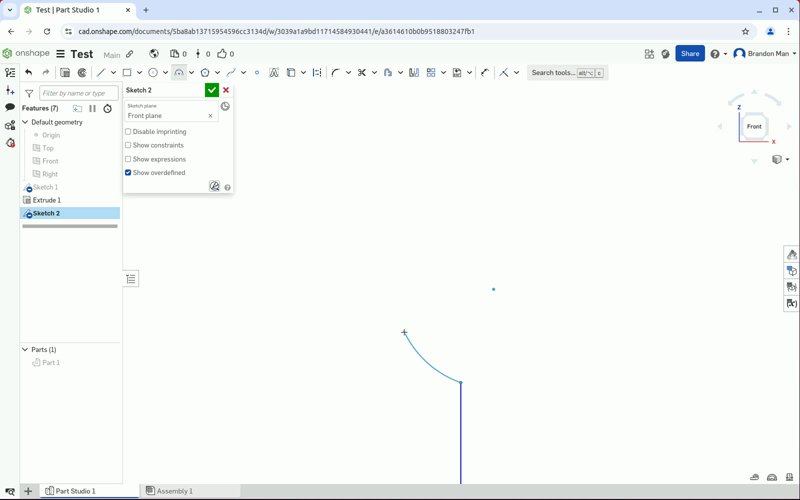
scroll(-6)
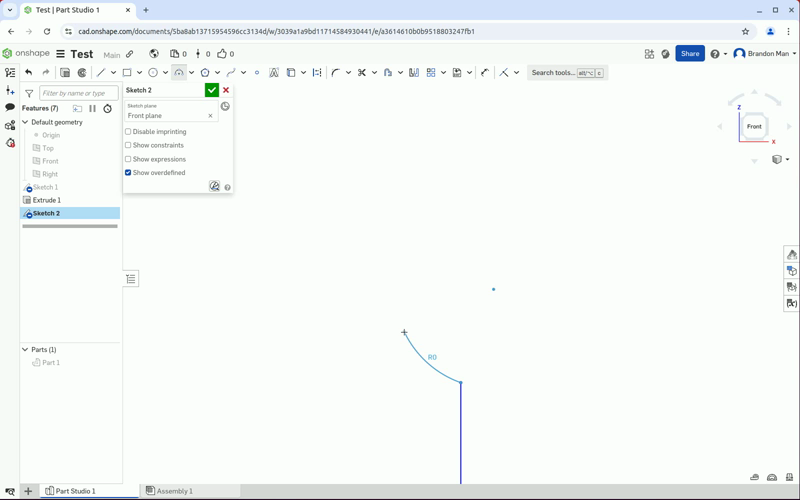
scroll(-6)
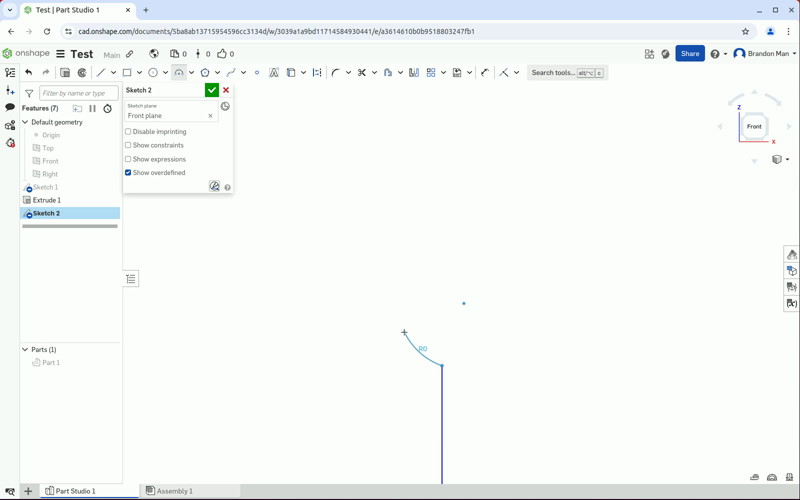
scroll(-6)
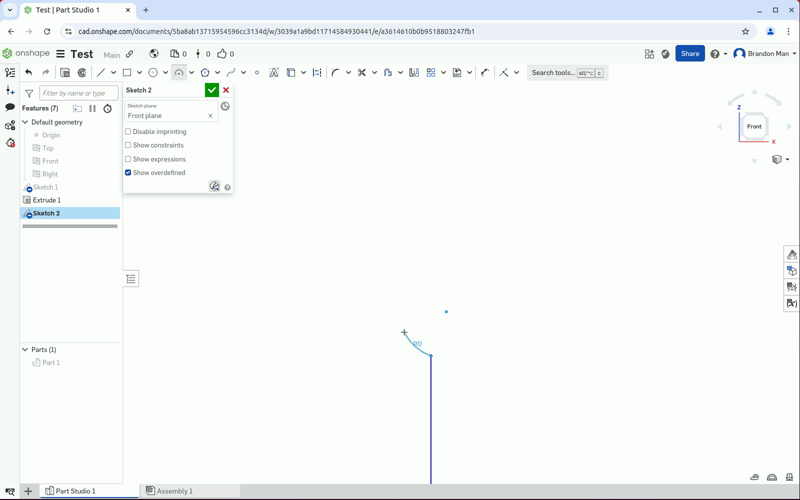
scroll(-6)
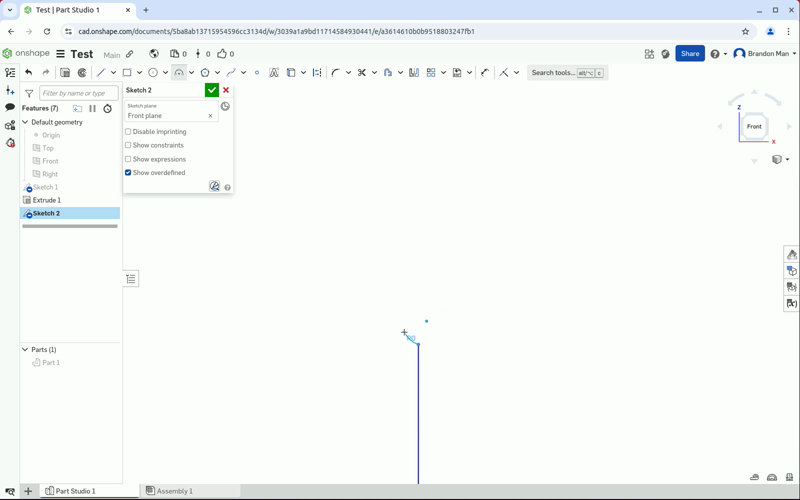
scroll(-6)
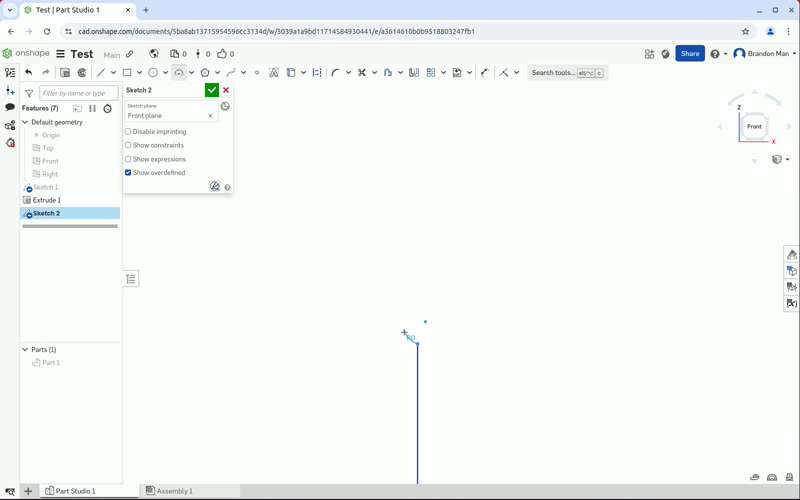
scroll(-6)
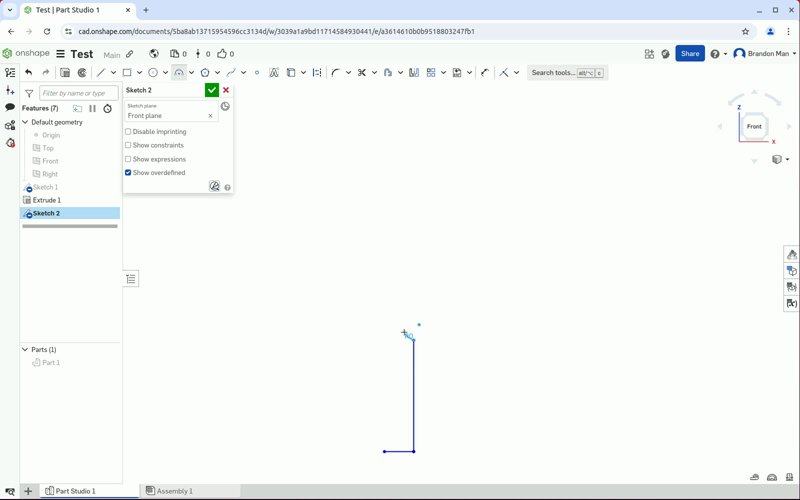
scroll(-6)
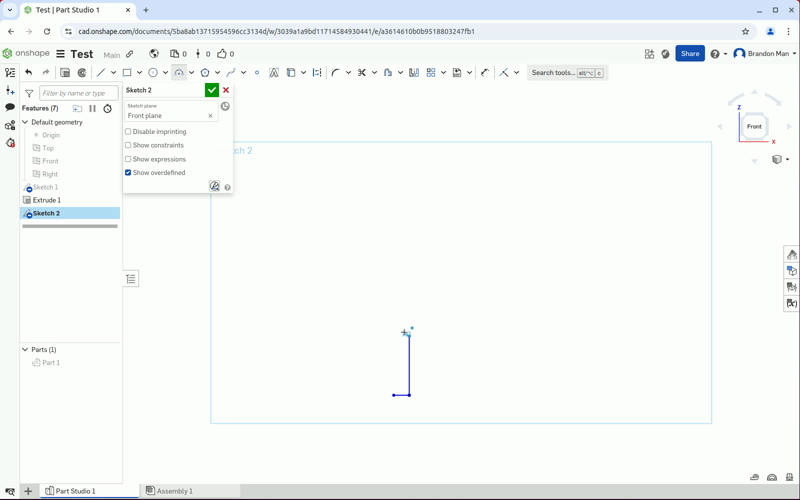
mouse_move(405, 335)
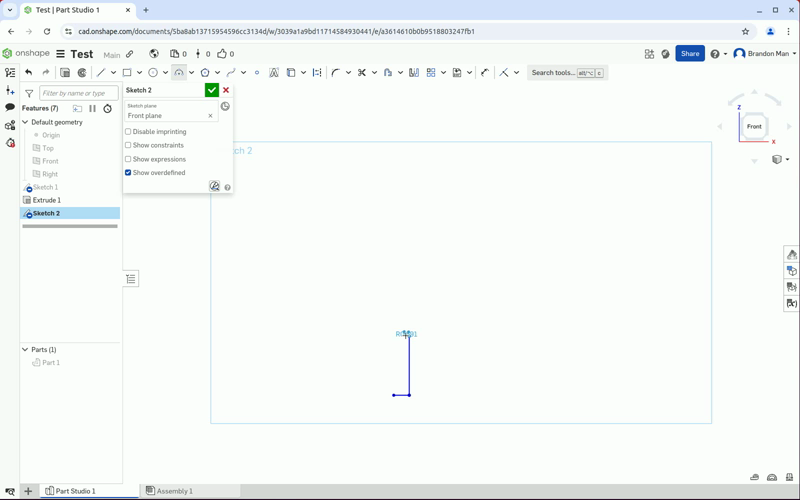
scroll(6)
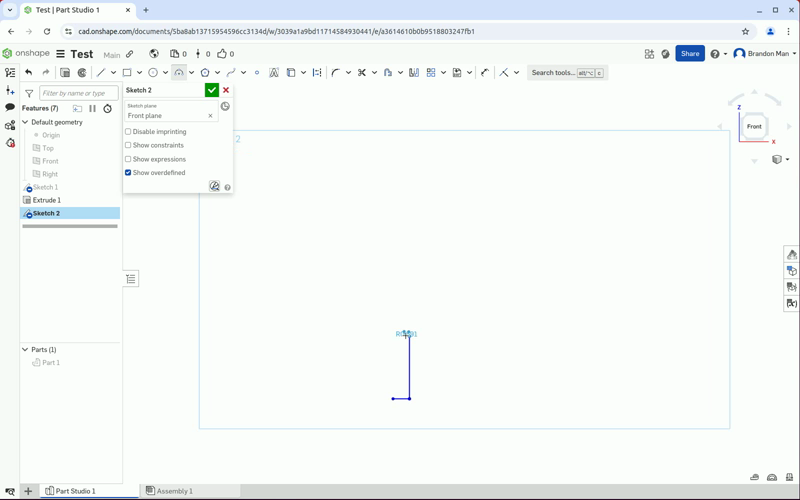
scroll(6)
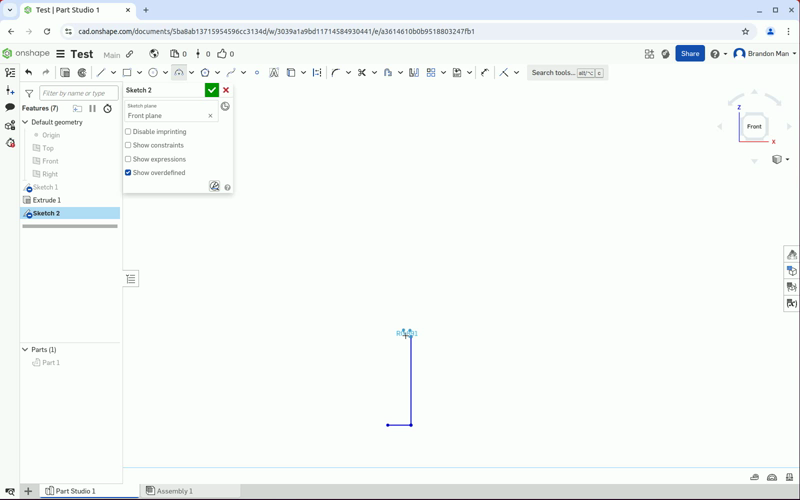
scroll(6)
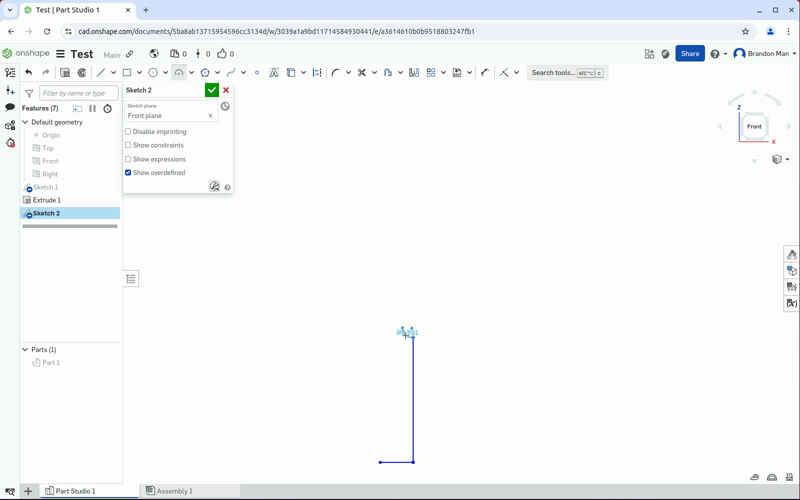
scroll(6)
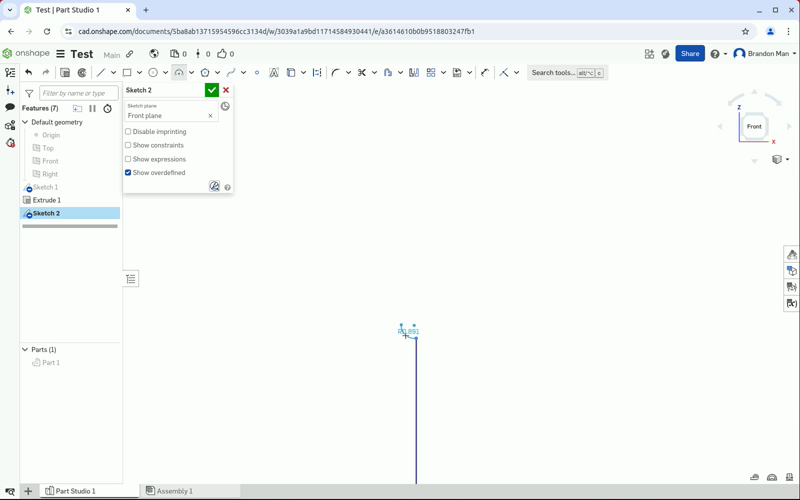
scroll(6)
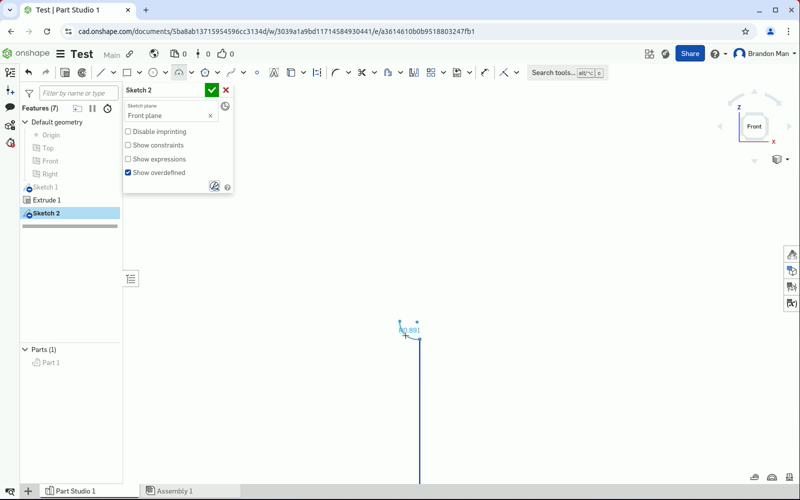
scroll(6)
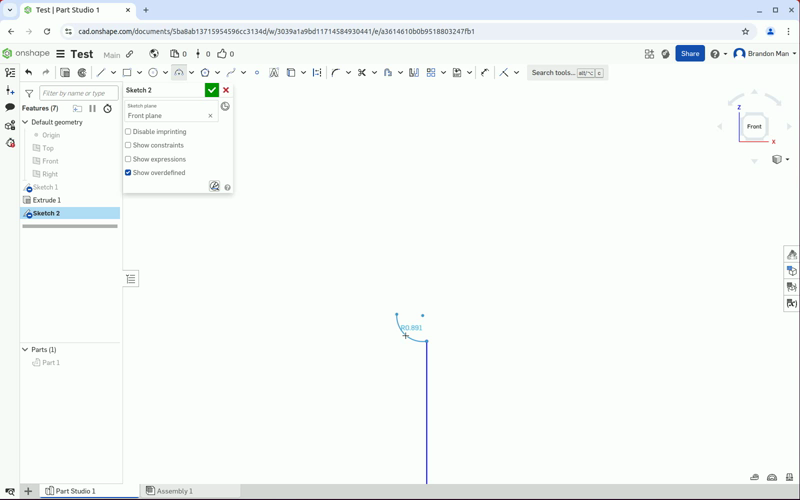
scroll(6)
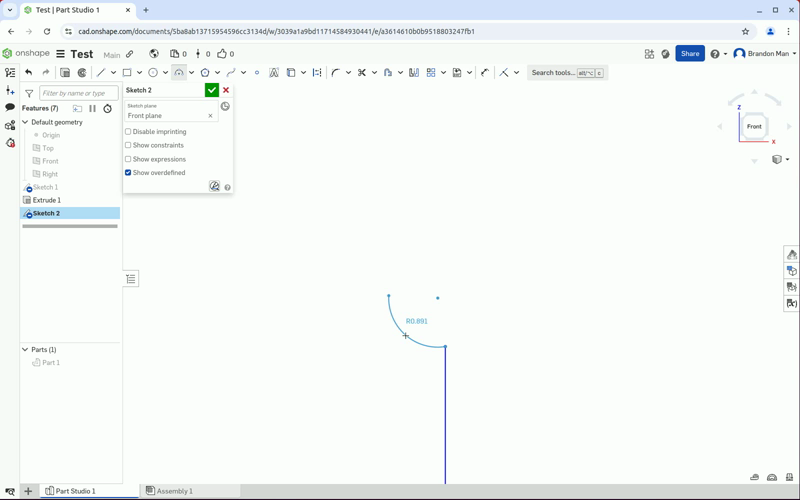
click(405, 335)
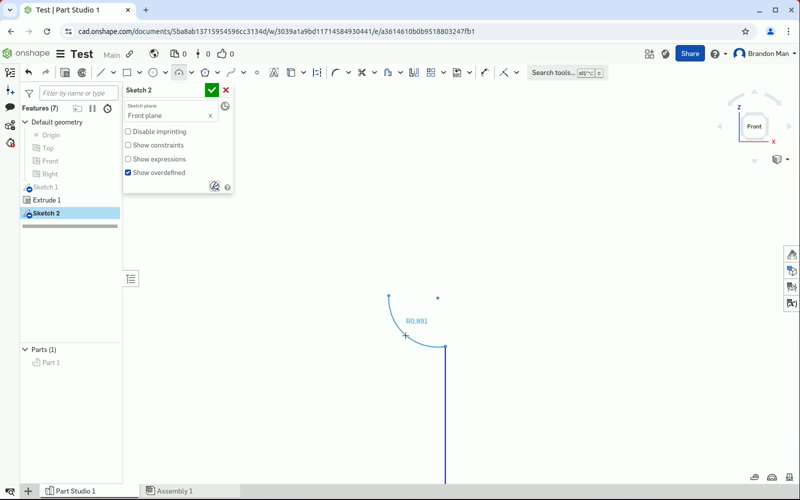
scroll(-6)
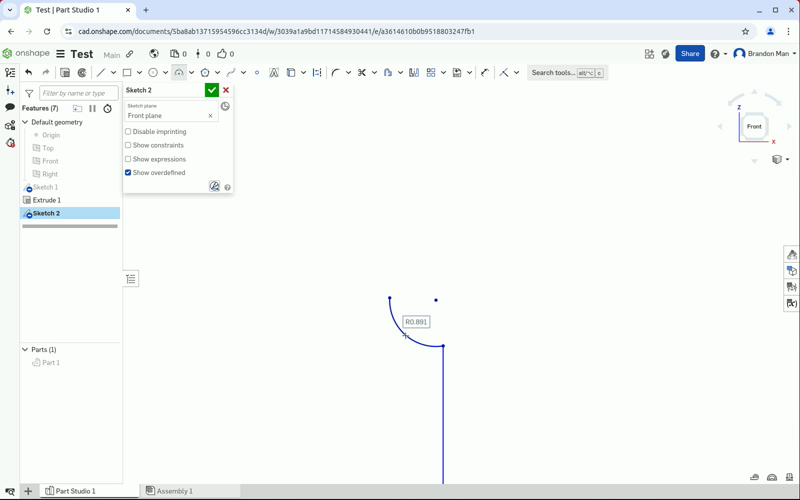
scroll(-6)
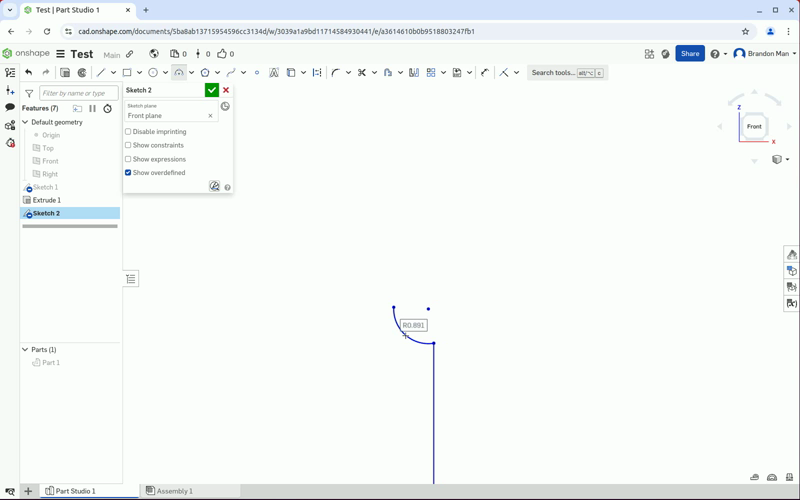
scroll(-6)
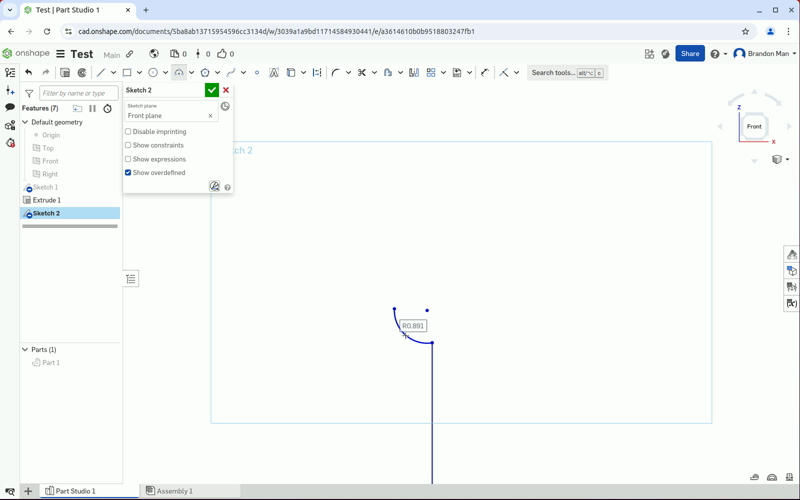
scroll(-6)
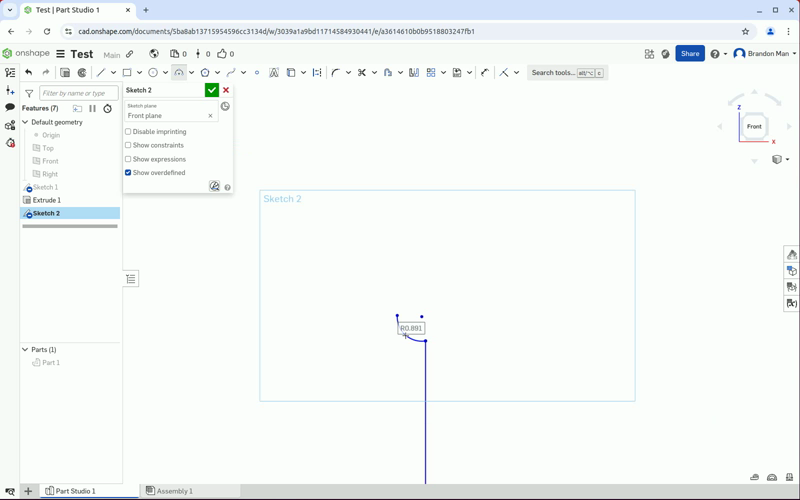
scroll(-6)
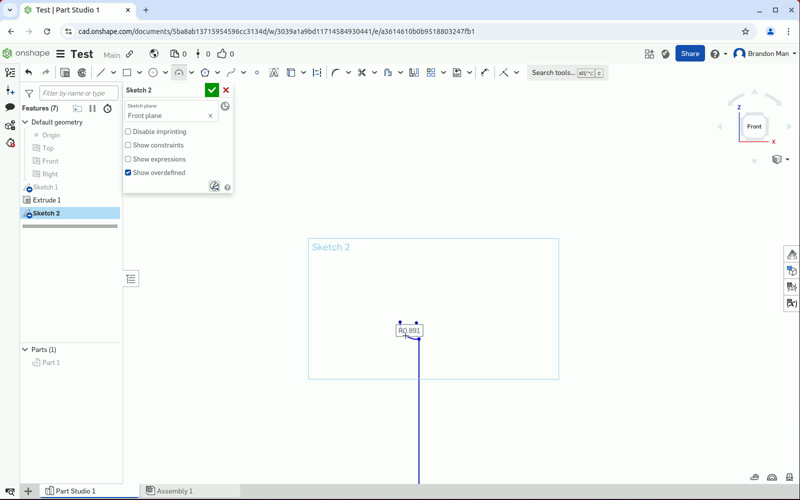
scroll(-6)
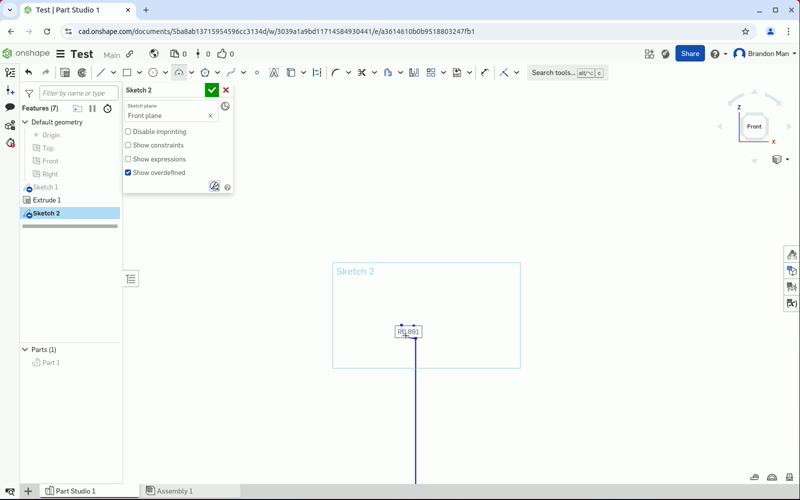
scroll(-6)
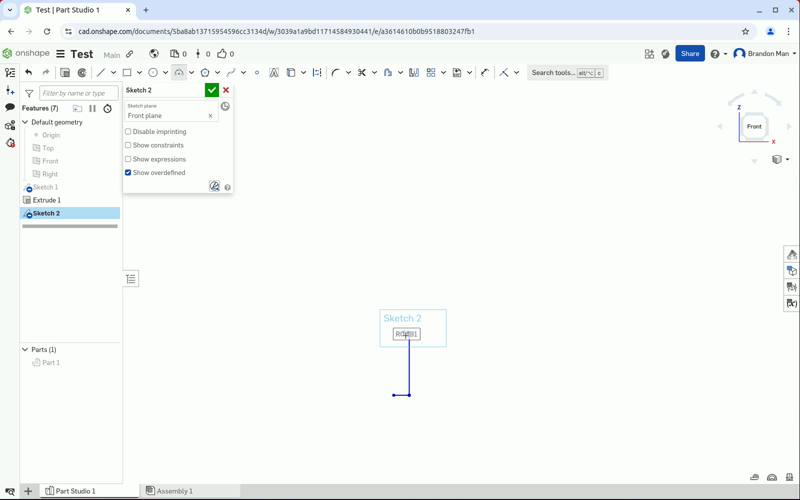
key_up(shift)
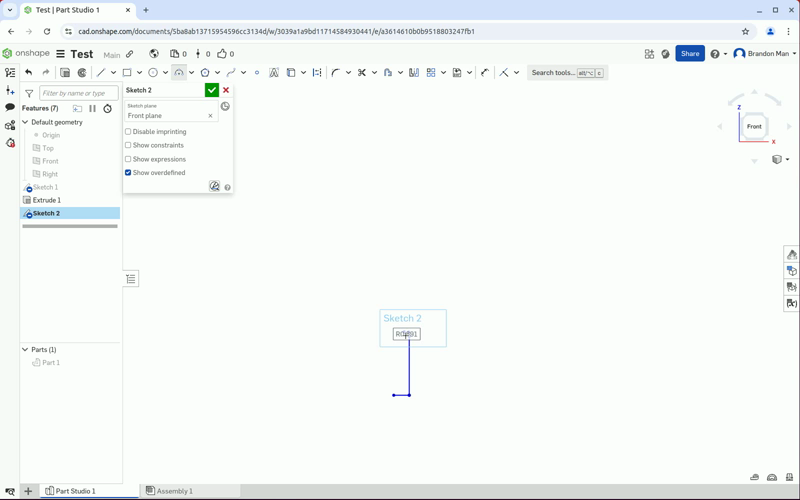
key(esc)
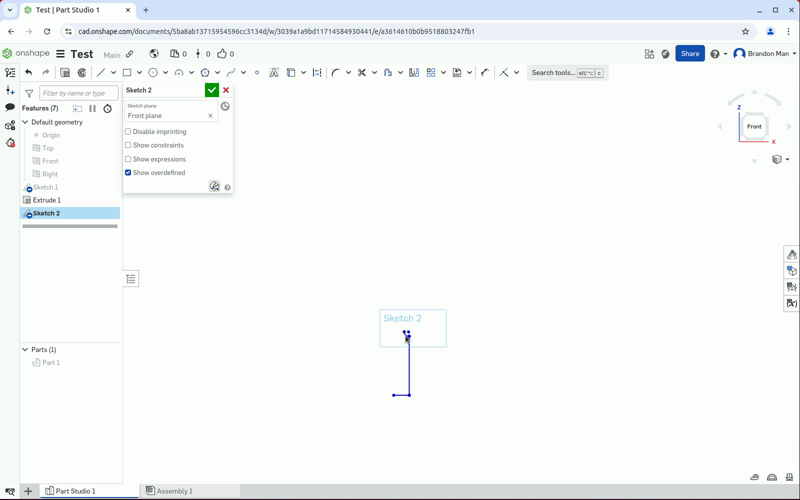
key(l)
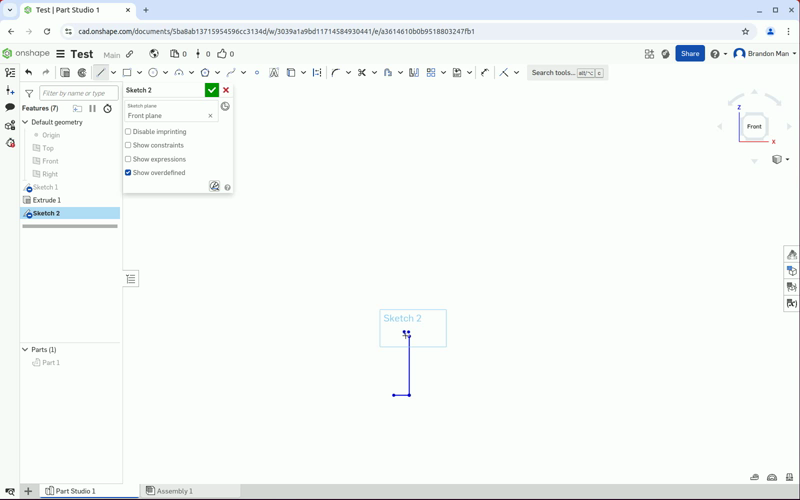
mouse_move(404, 331)
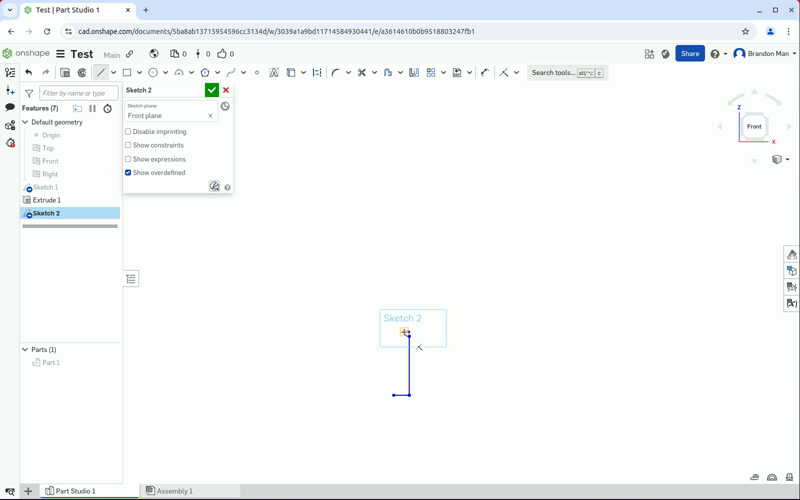
scroll(6)
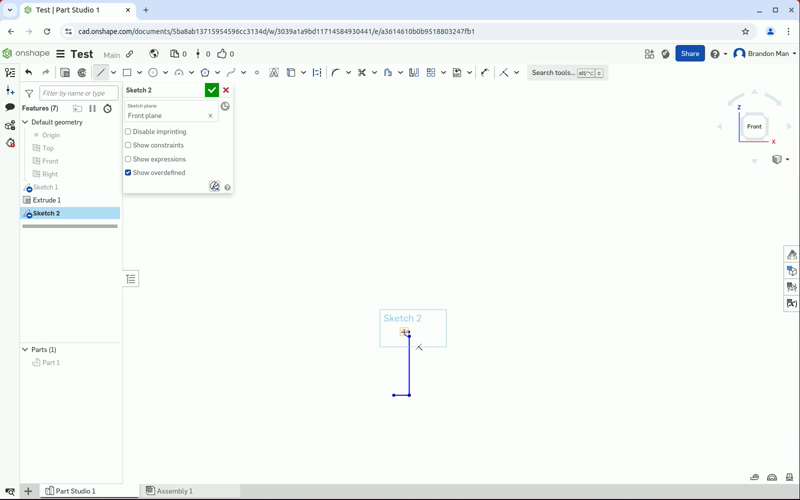
scroll(6)
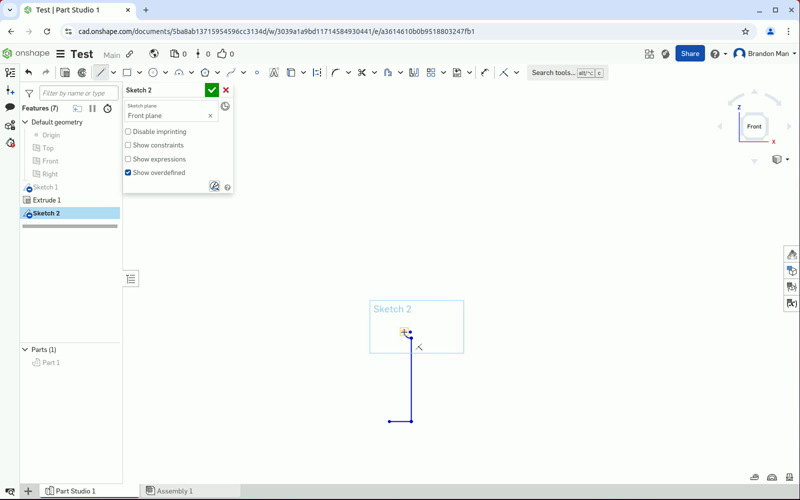
scroll(6)
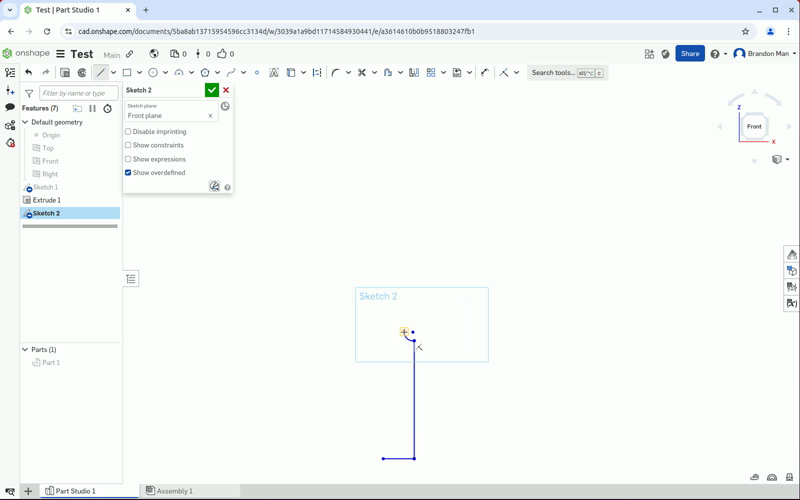
scroll(6)
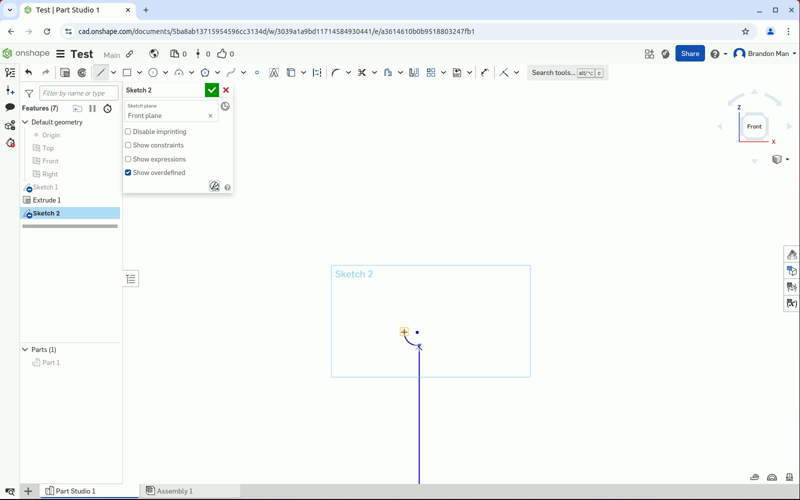
scroll(6)
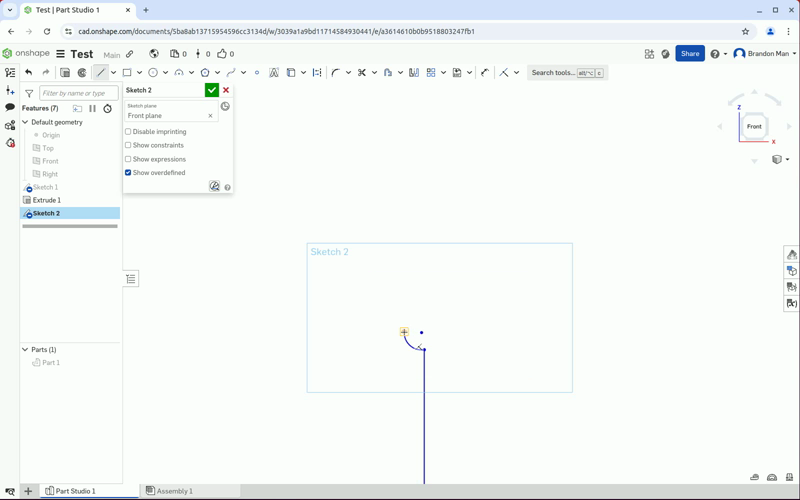
scroll(6)
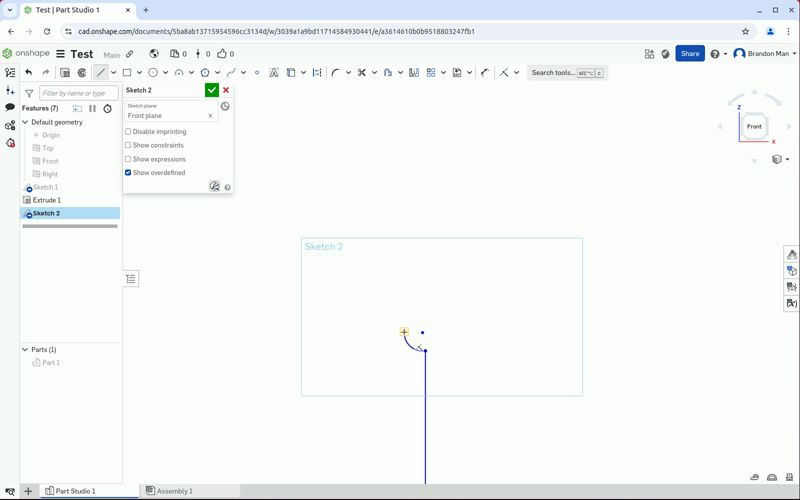
scroll(6)
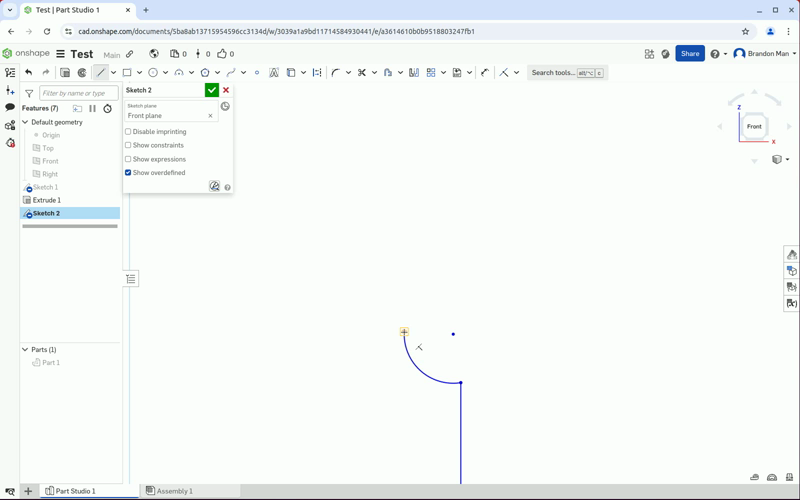
click(404, 331)
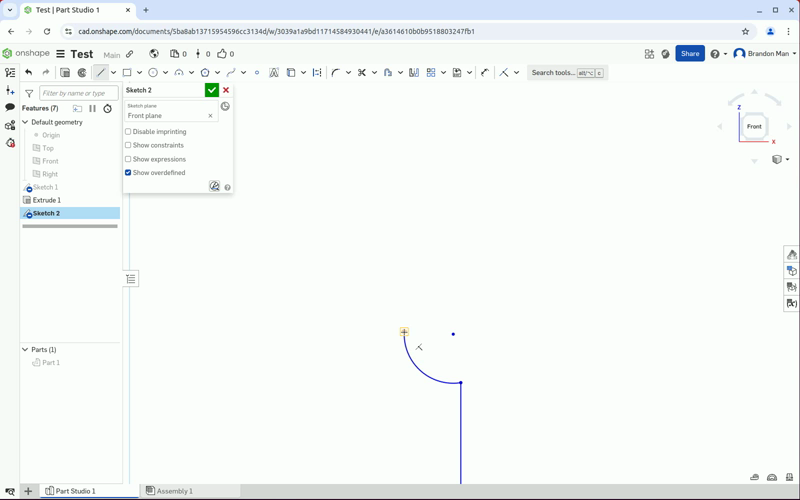
scroll(-6)
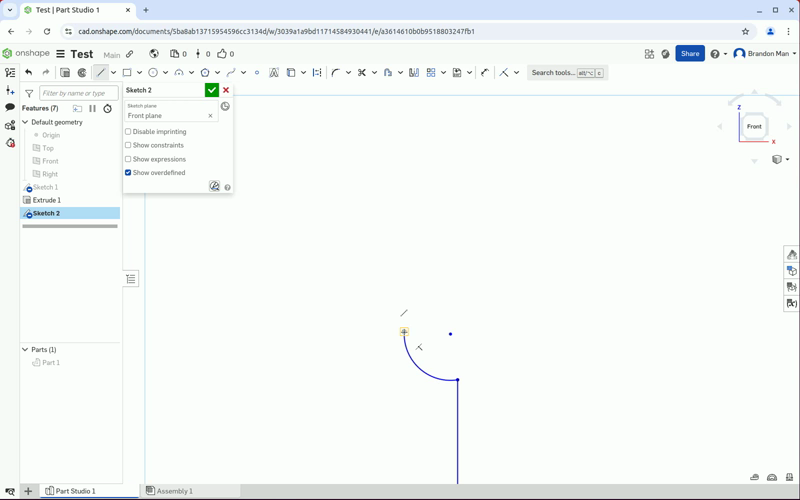
scroll(-6)
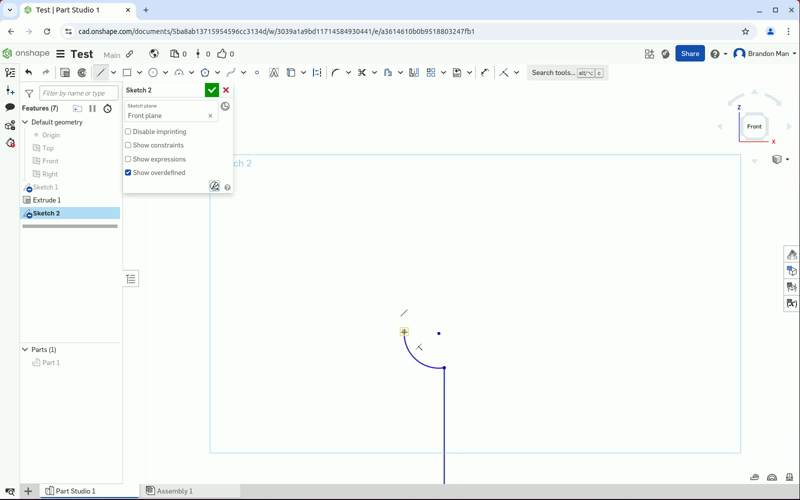
scroll(-6)
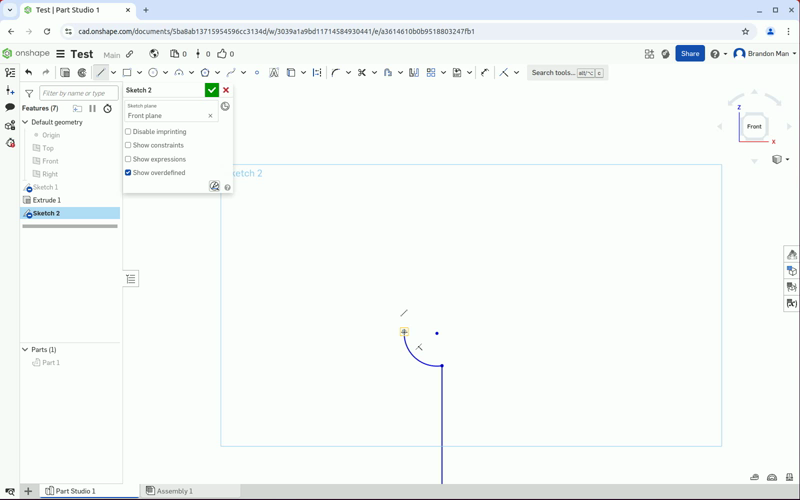
scroll(-6)
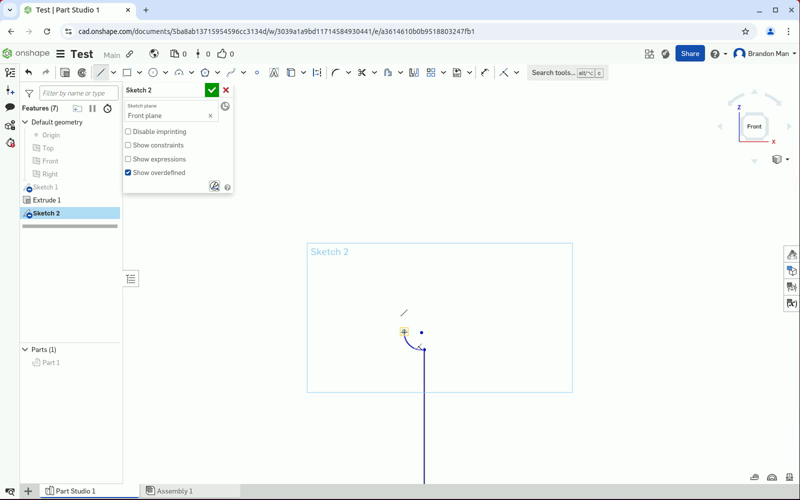
scroll(-6)
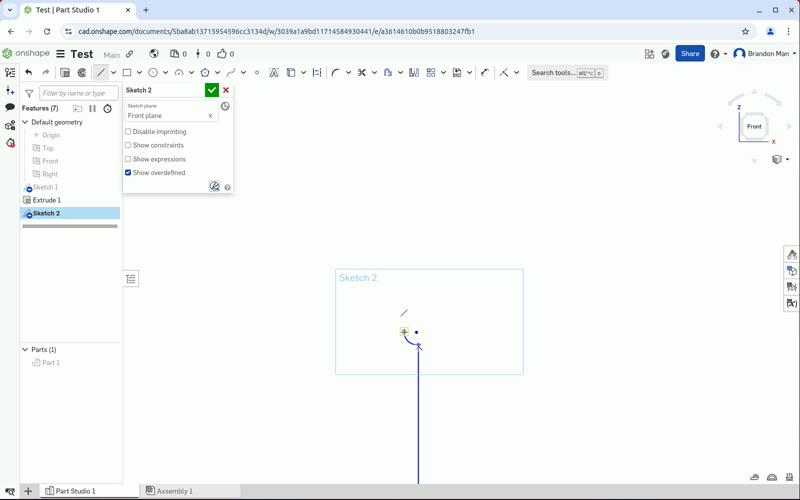
scroll(-6)
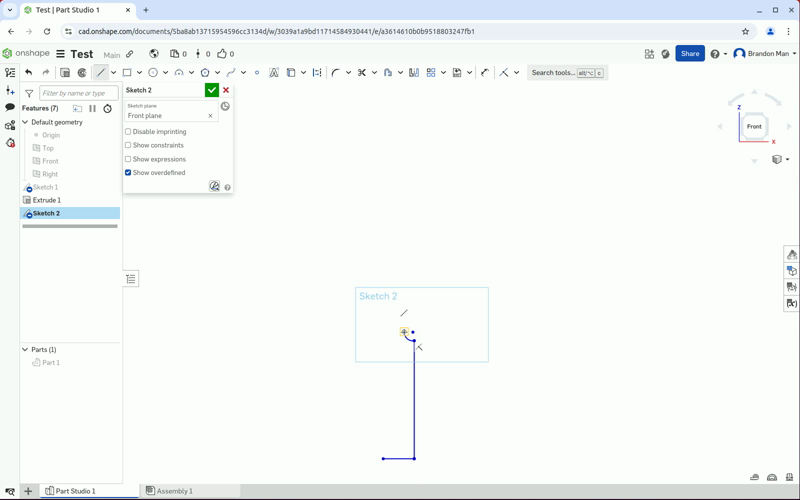
scroll(-6)
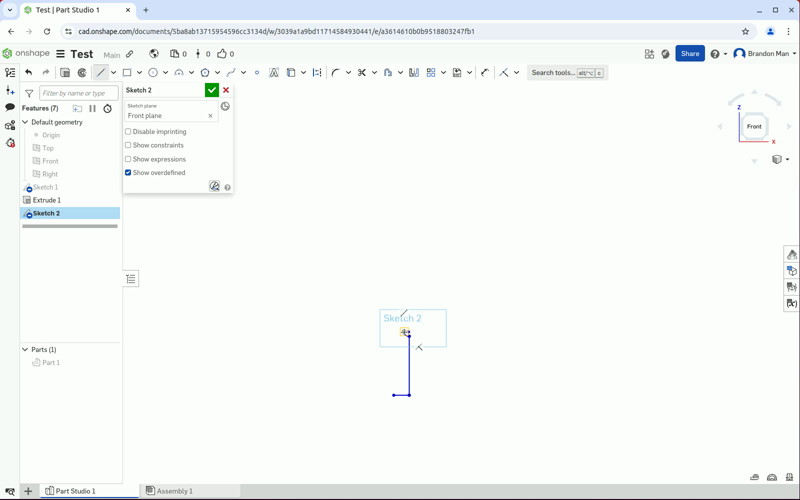
key_down(shift)
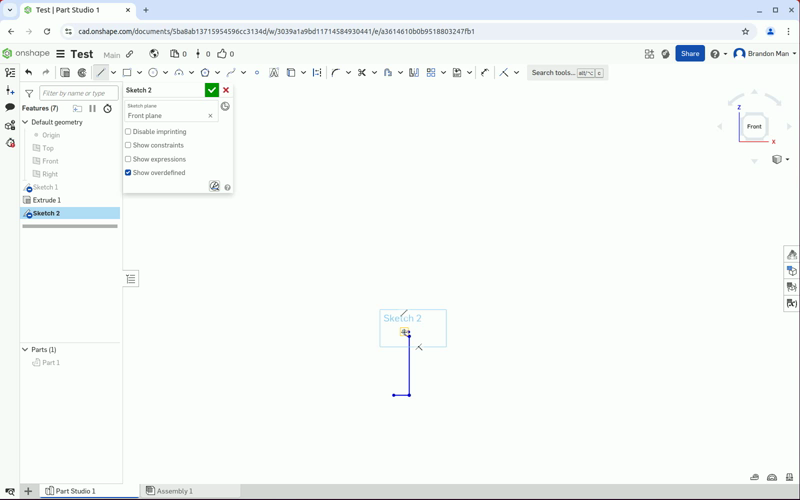
mouse_move(434, 331)
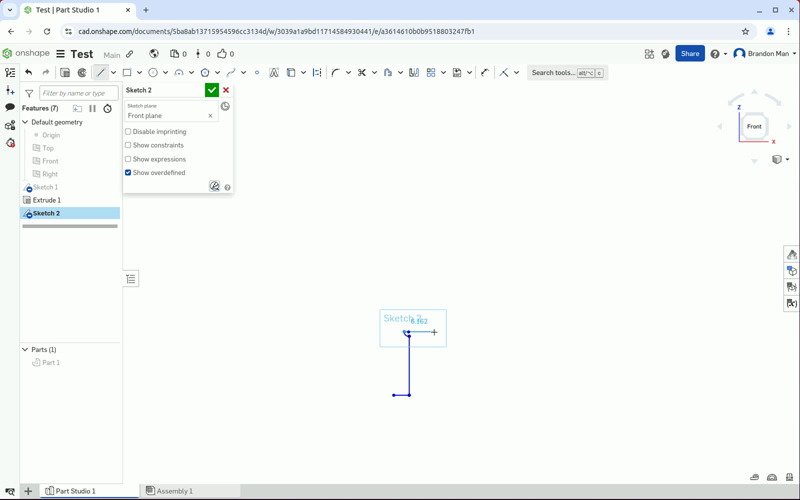
mouse_move(398, 331)
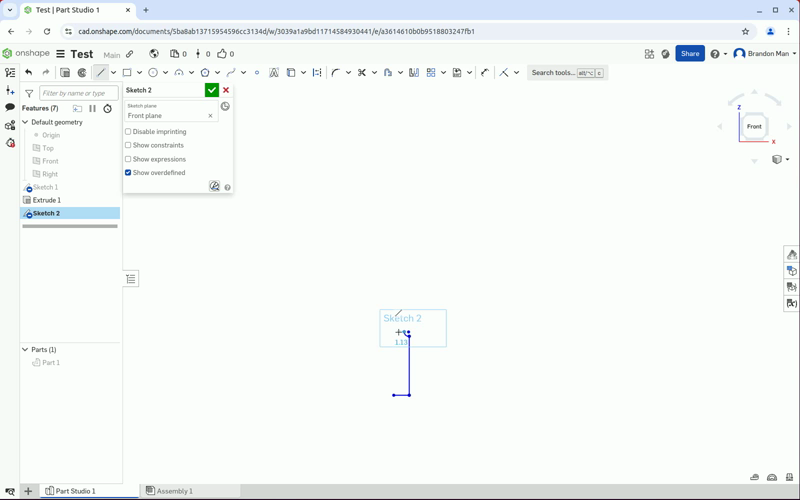
scroll(6)
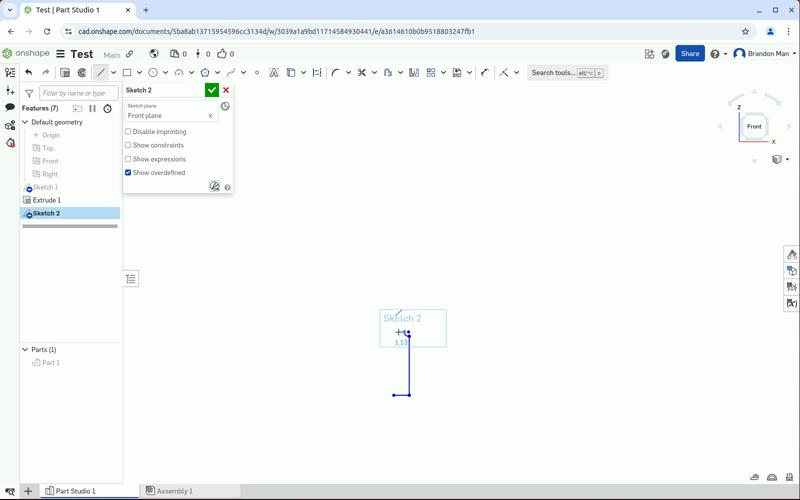
scroll(6)
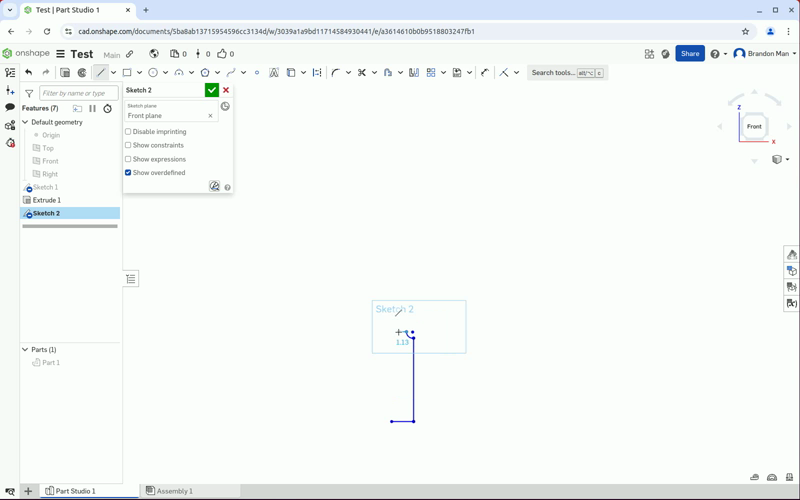
scroll(6)
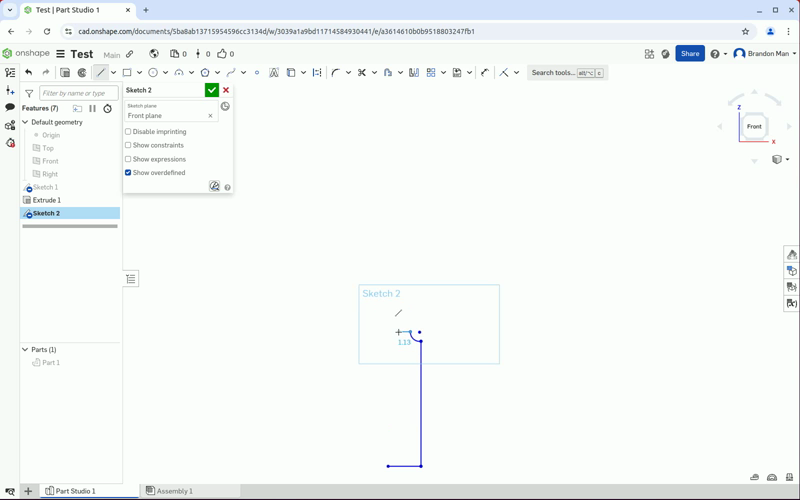
scroll(6)
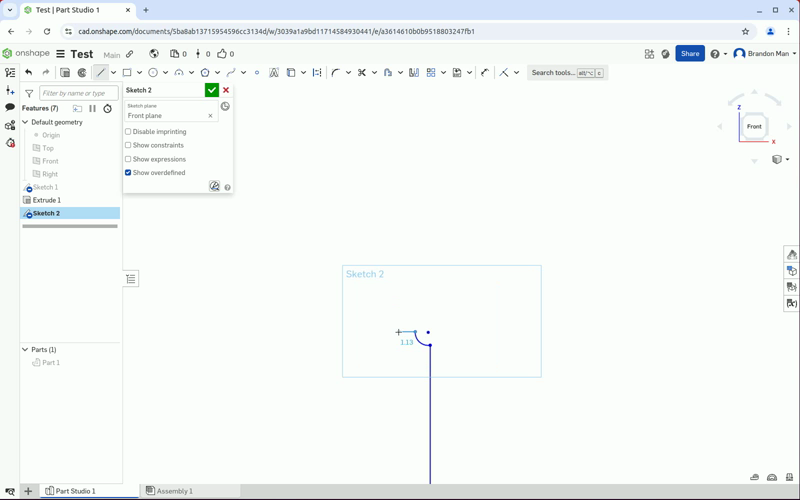
scroll(6)
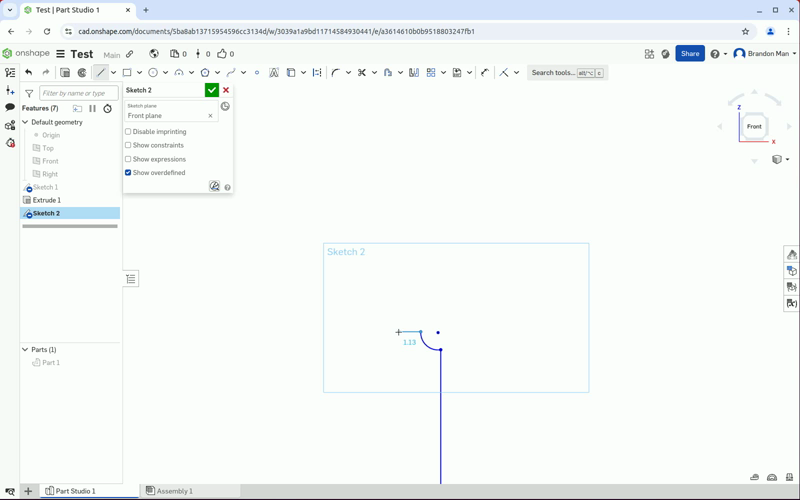
scroll(6)
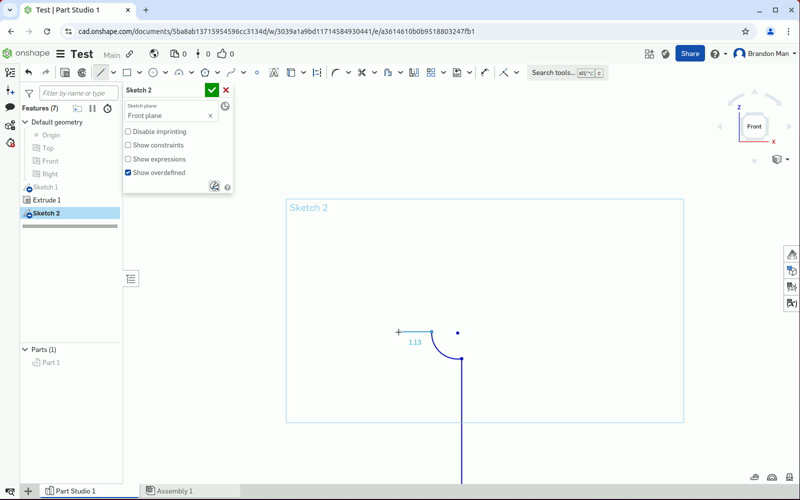
scroll(6)
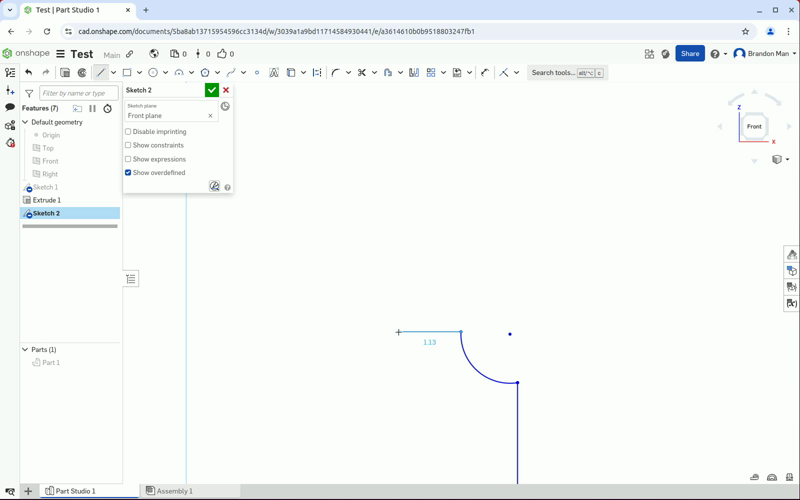
click(398, 331)
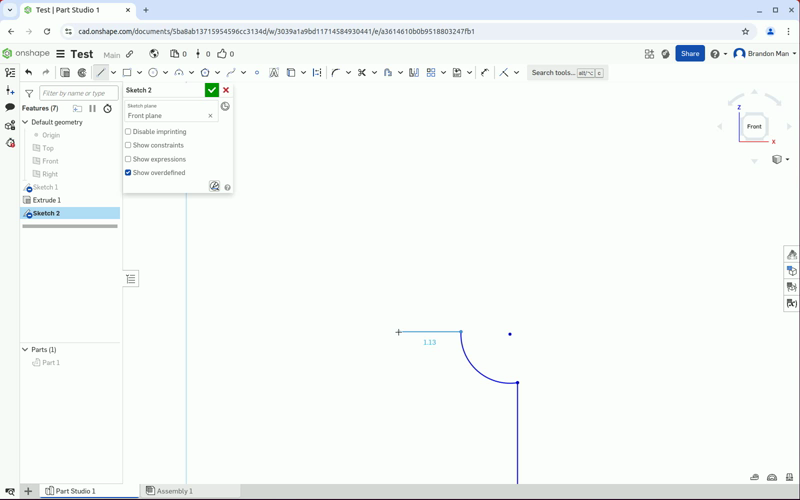
scroll(-6)
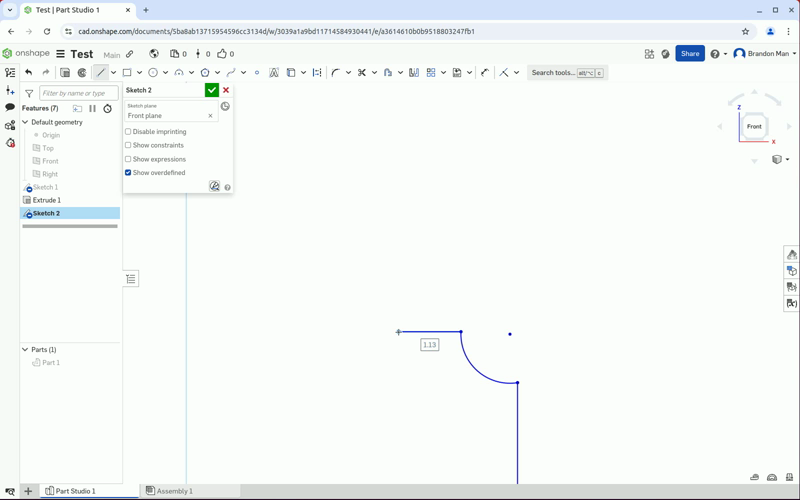
scroll(-6)
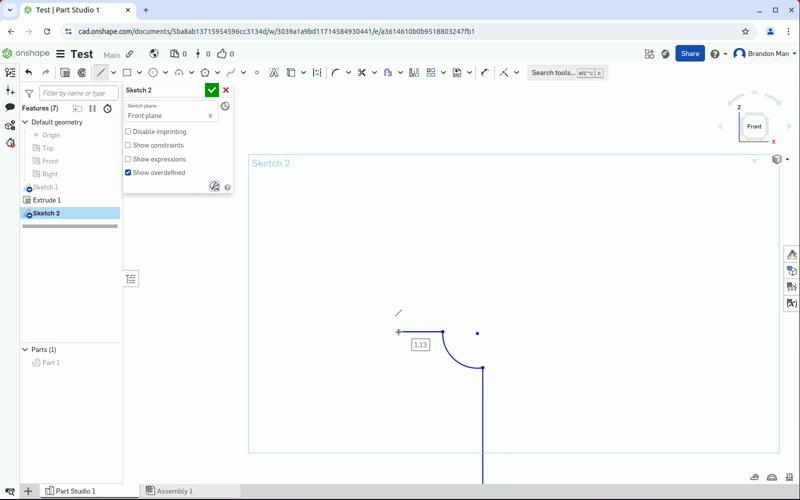
scroll(-6)
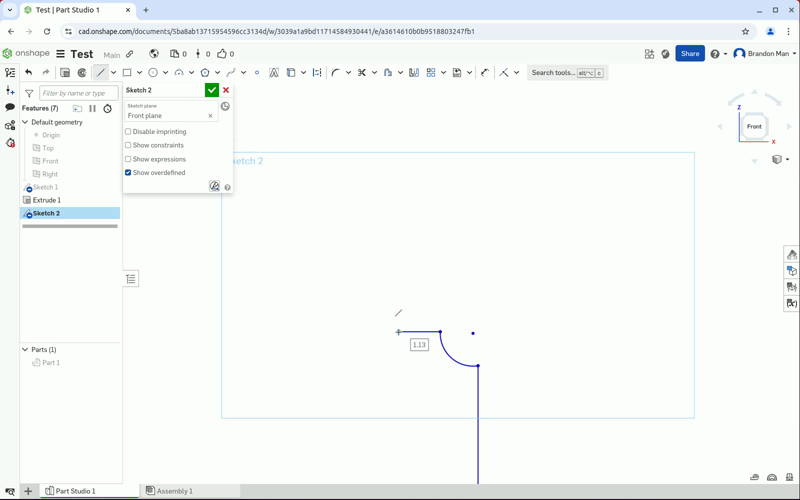
scroll(-6)
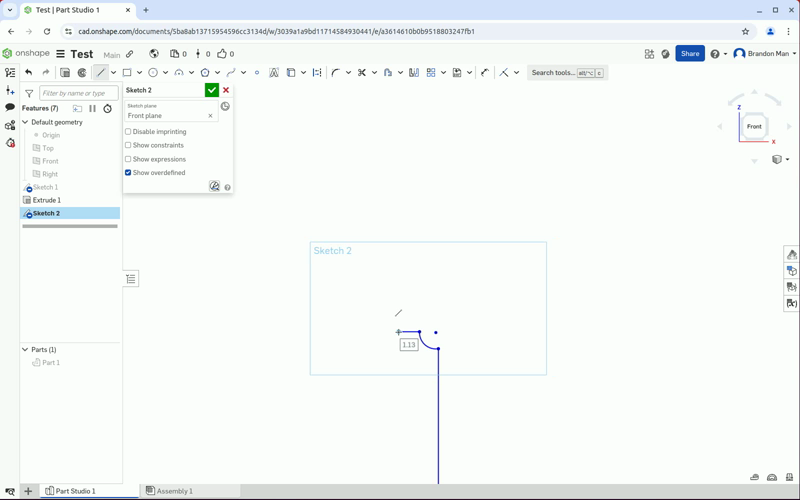
scroll(-6)
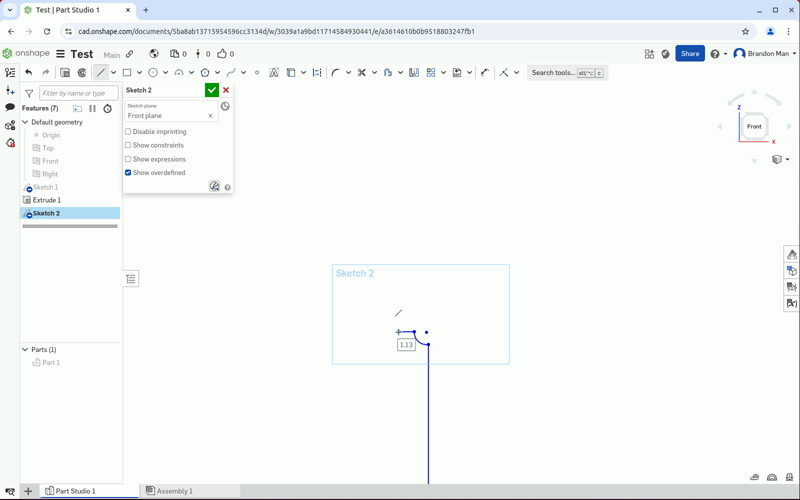
scroll(-6)
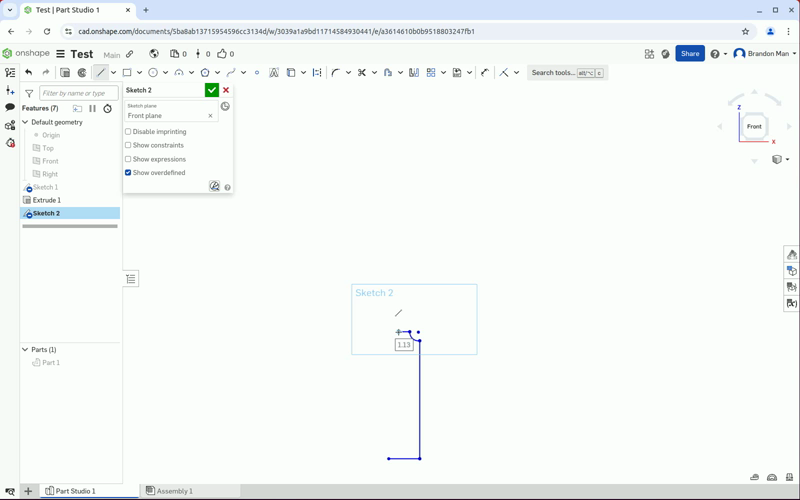
scroll(-6)
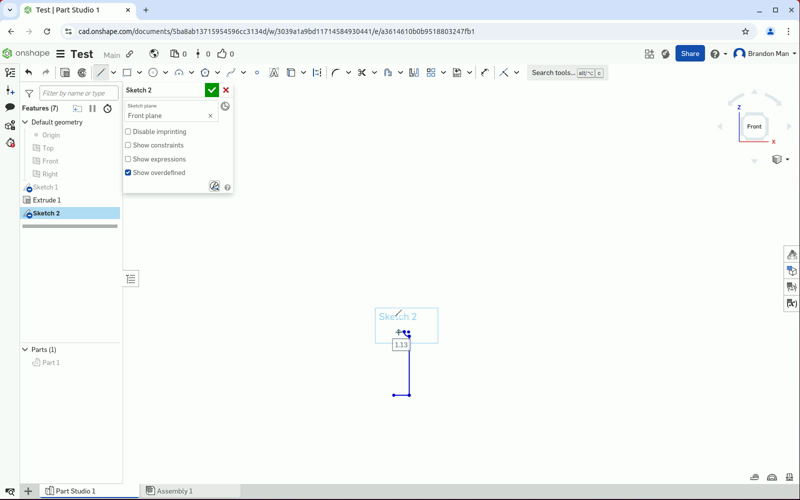
key_up(shift)
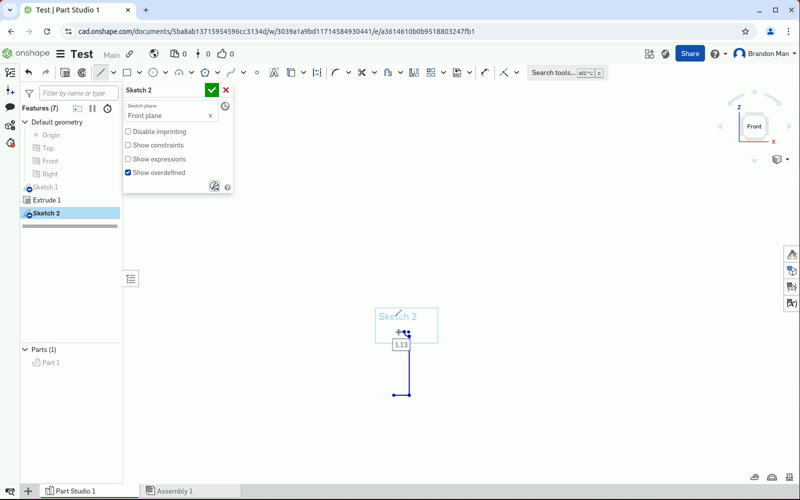
key(esc)
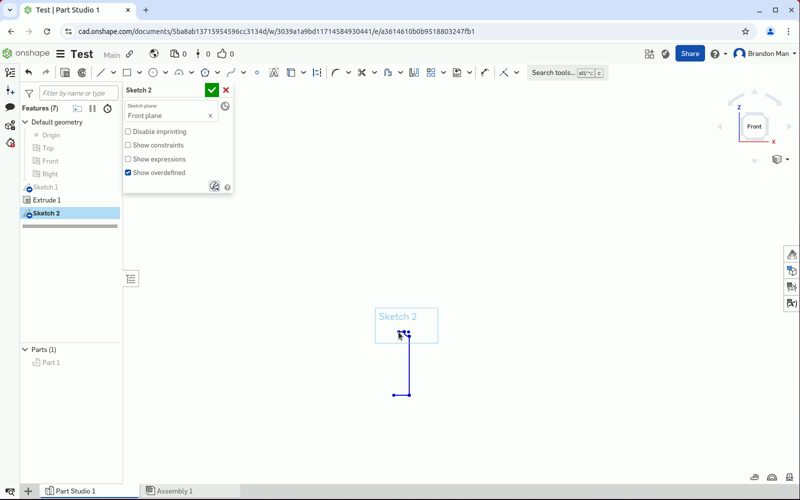
key(a)
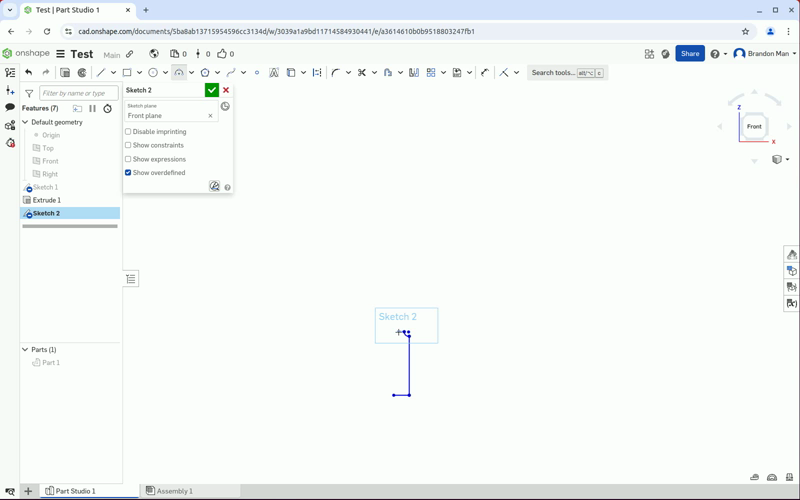
mouse_move(398, 331)
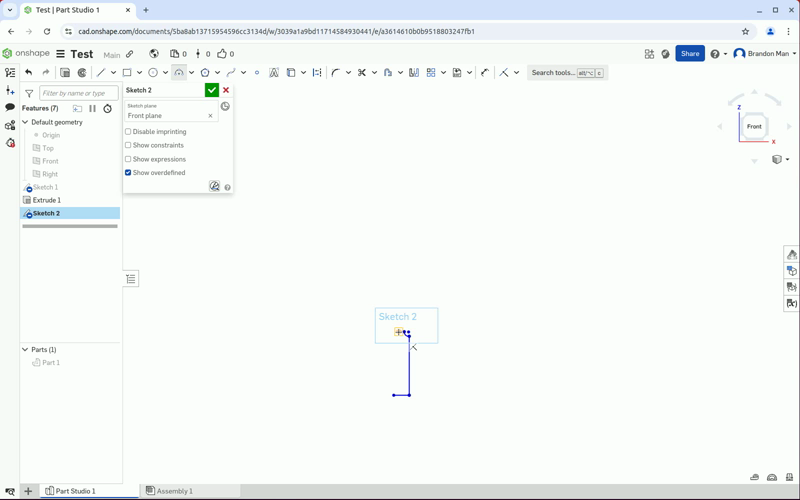
click(398, 331)
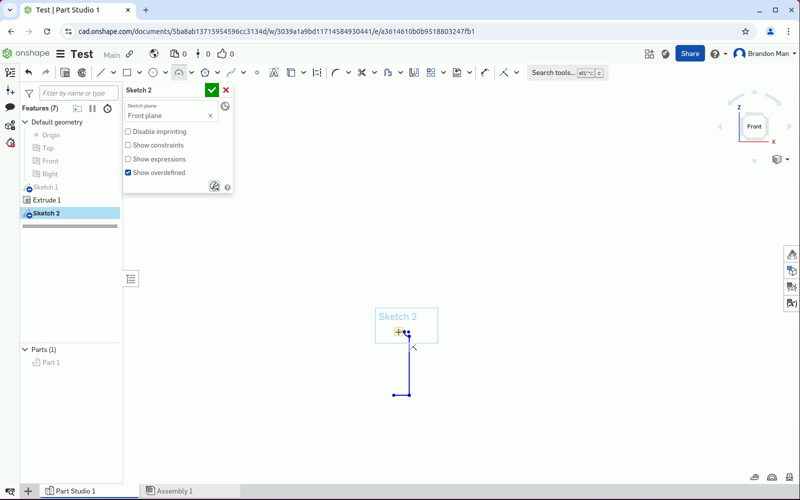
key_down(shift)
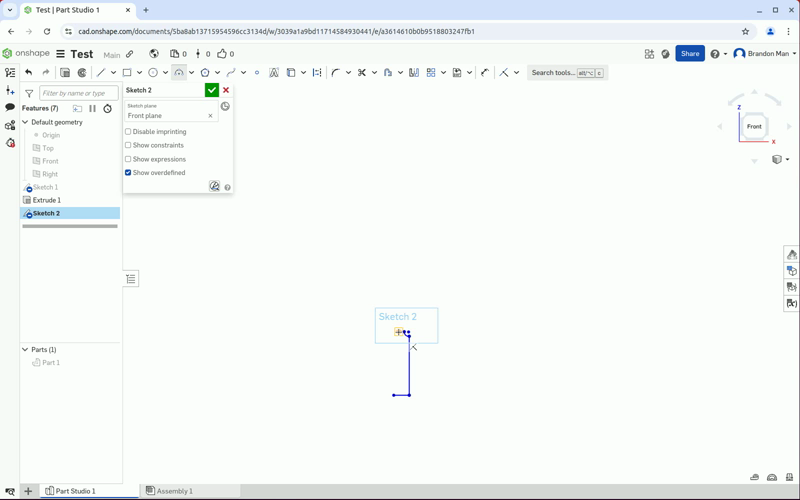
mouse_move(393, 336)
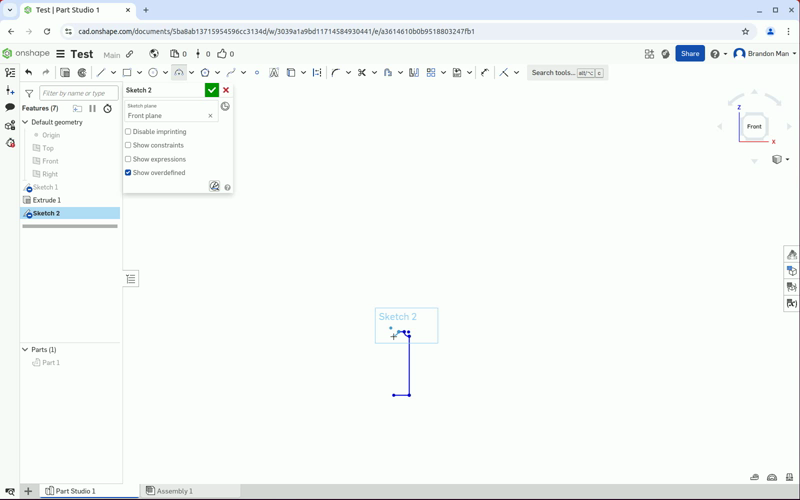
scroll(6)
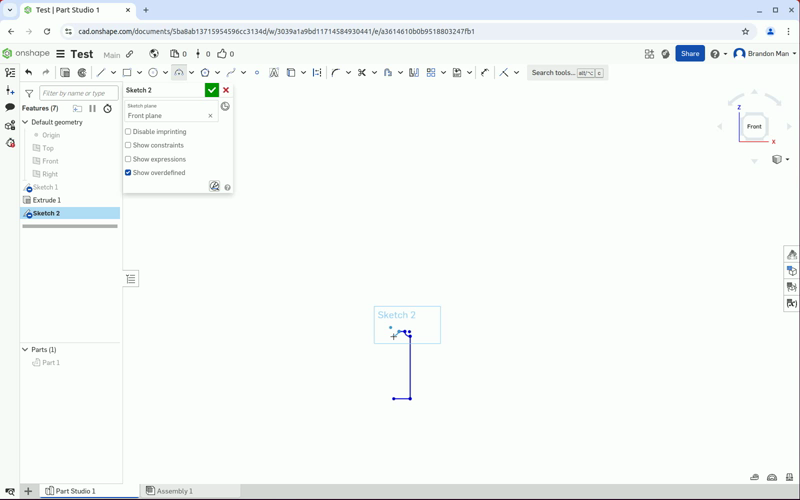
scroll(6)
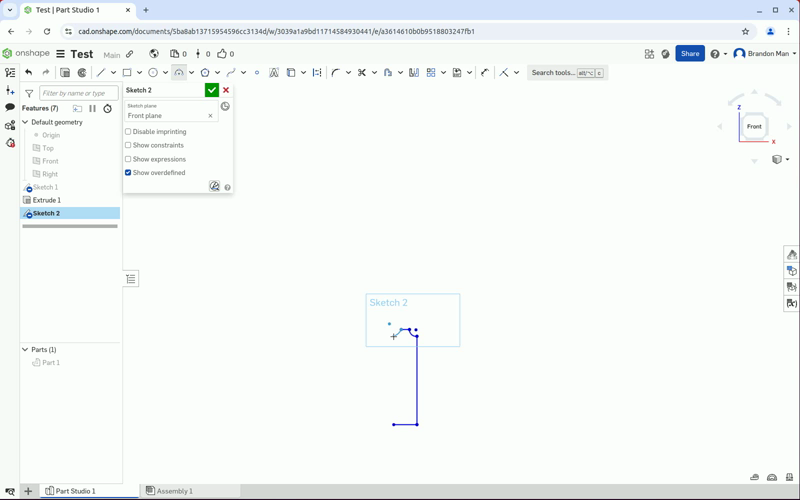
scroll(6)
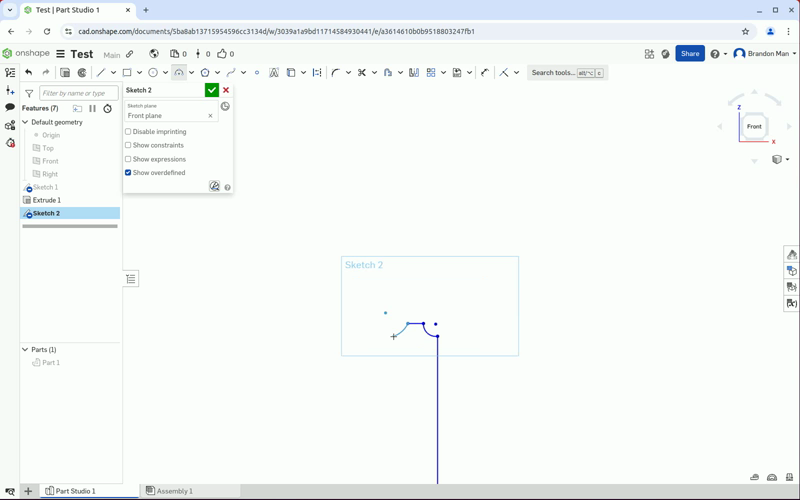
scroll(6)
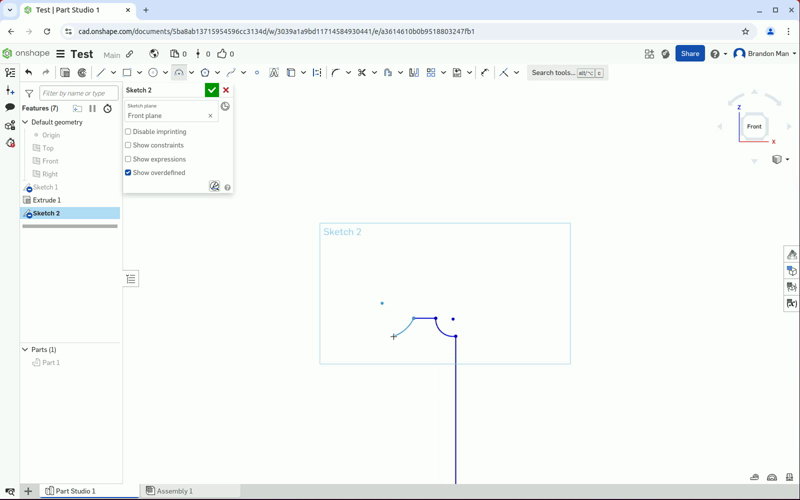
scroll(6)
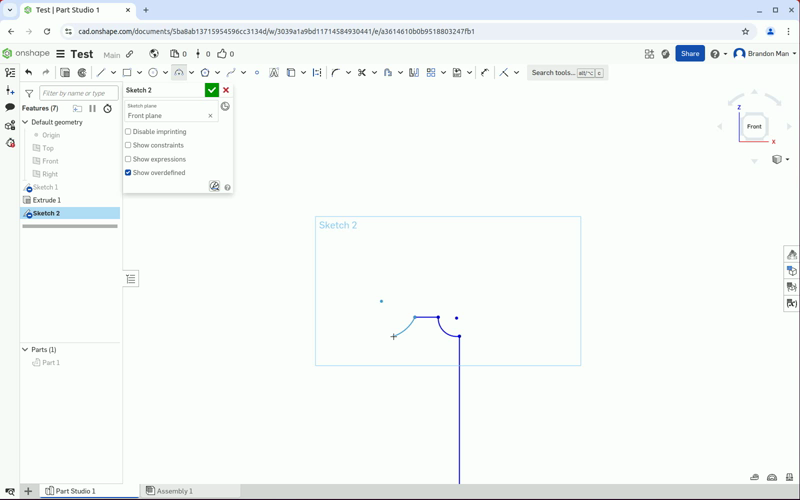
scroll(6)
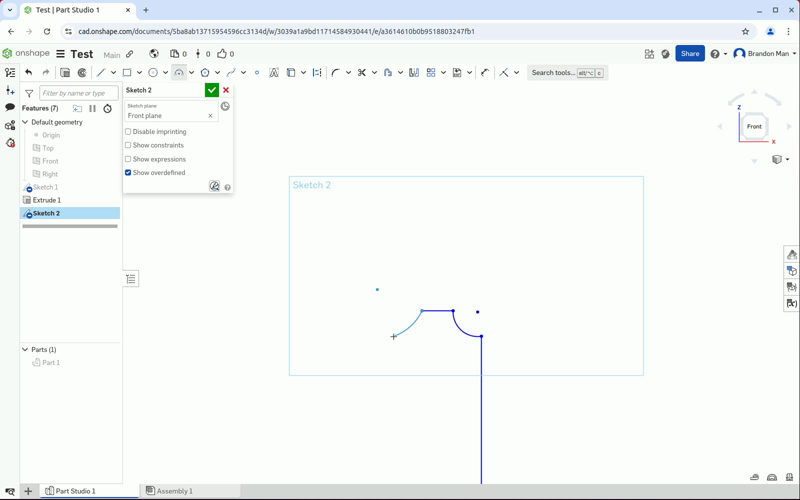
scroll(6)
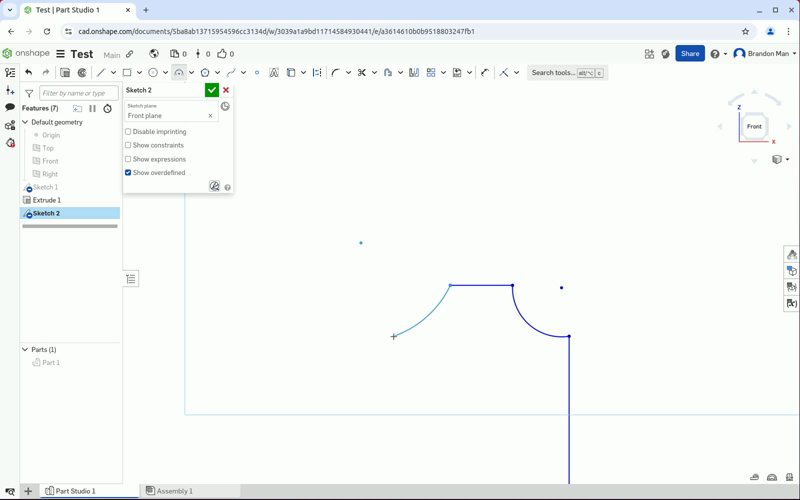
click(393, 336)
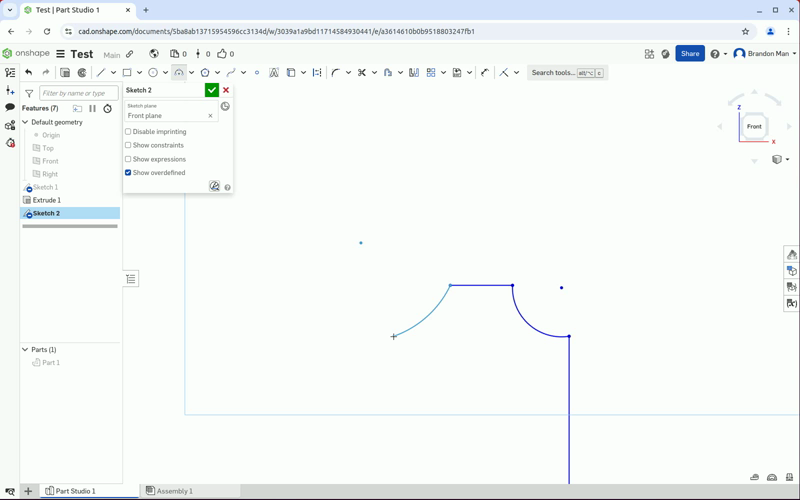
scroll(-6)
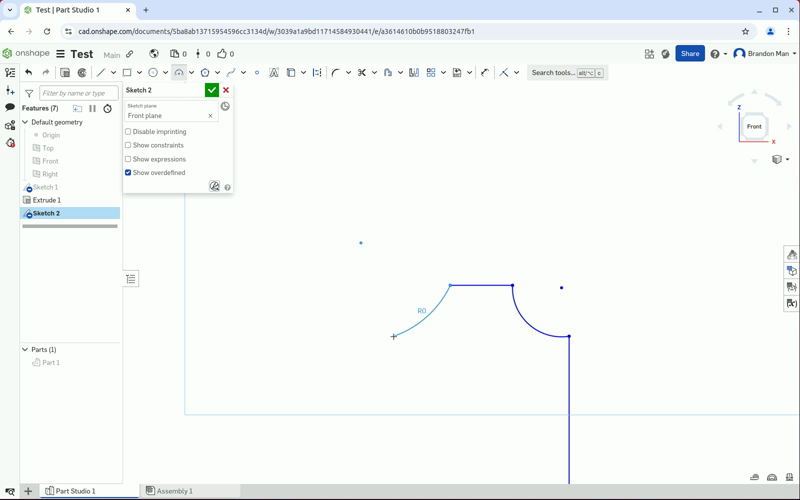
scroll(-6)
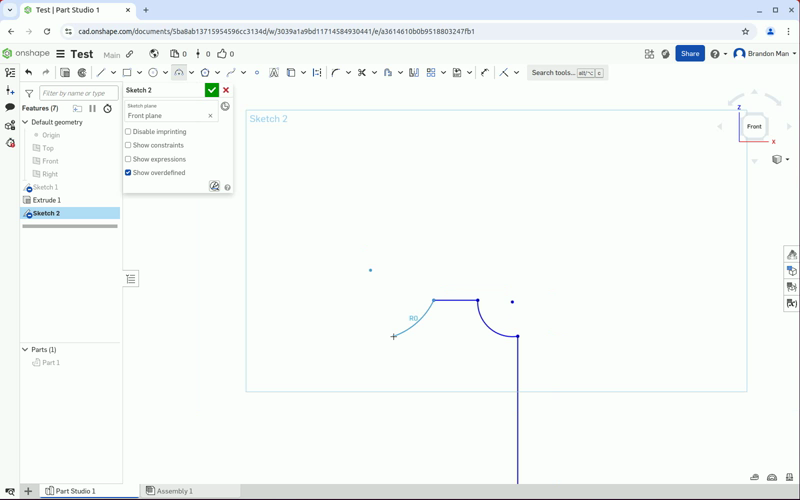
scroll(-6)
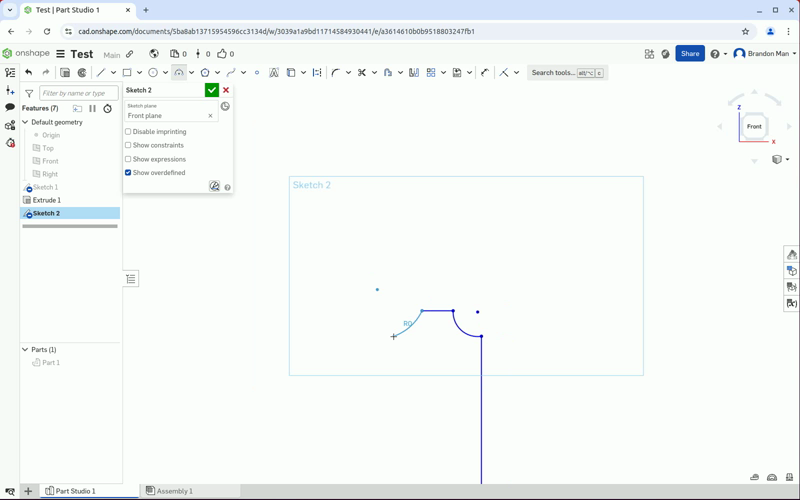
scroll(-6)
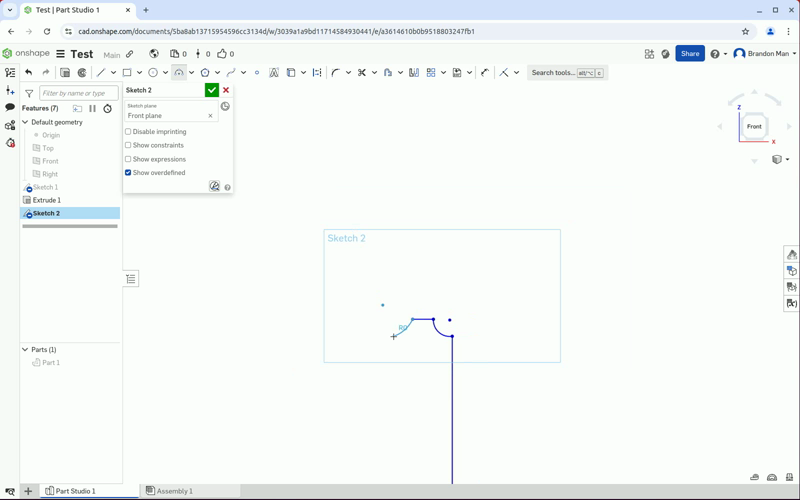
scroll(-6)
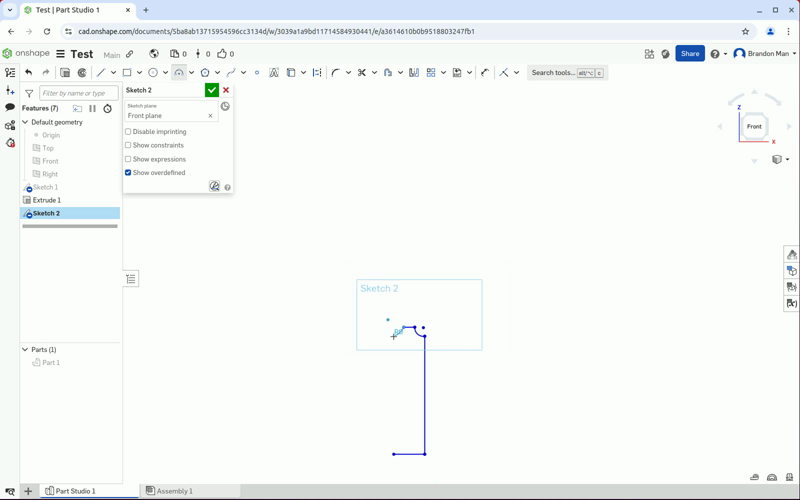
scroll(-6)
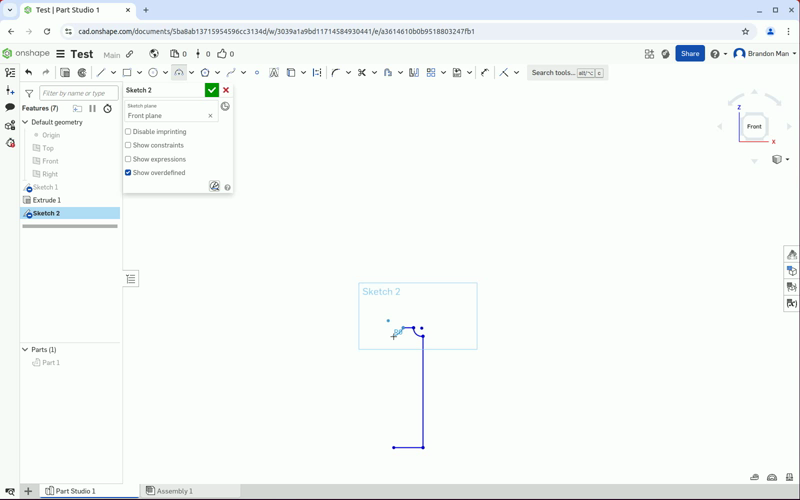
scroll(-6)
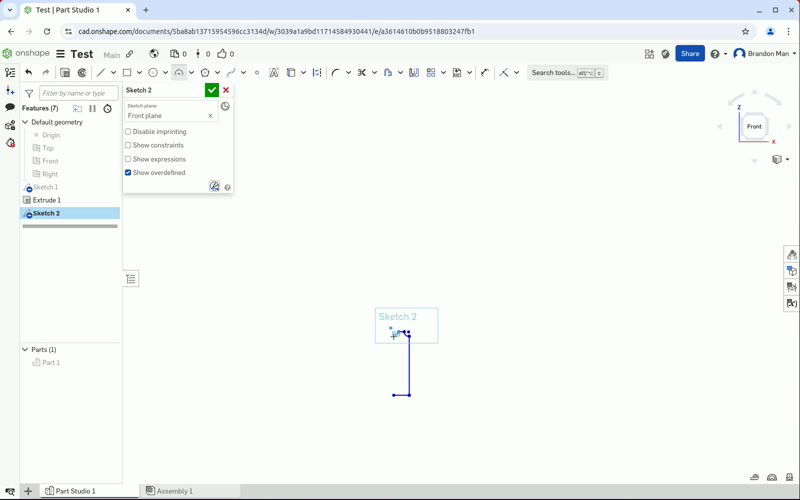
mouse_move(397, 334)
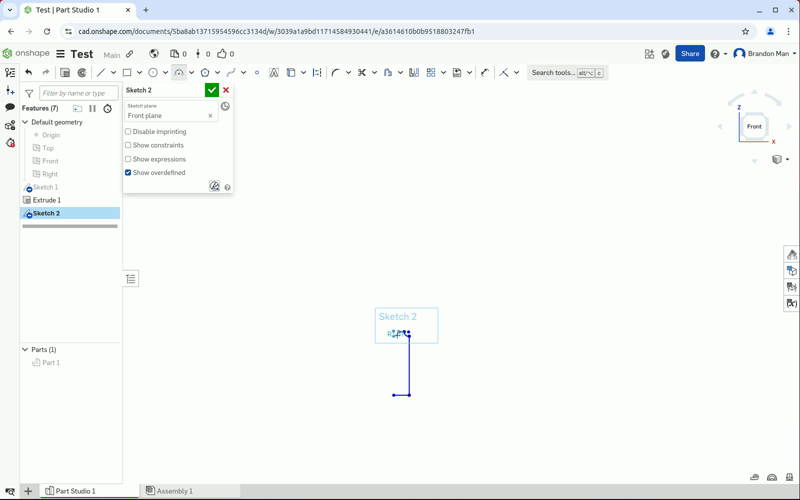
scroll(6)
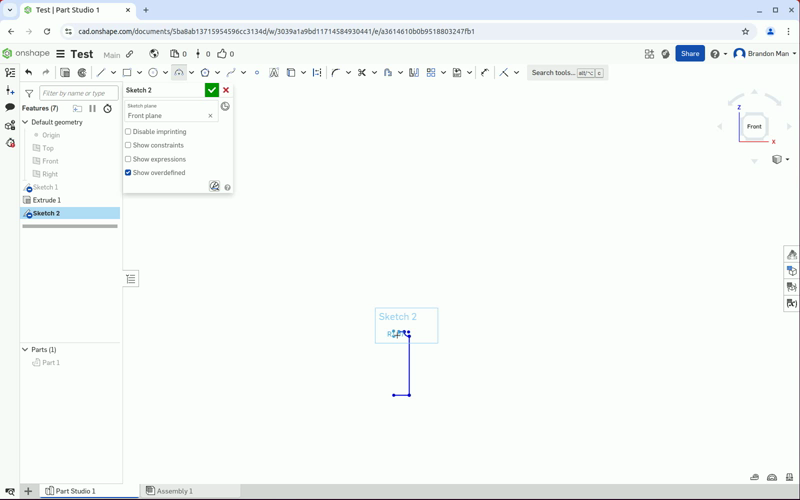
scroll(6)
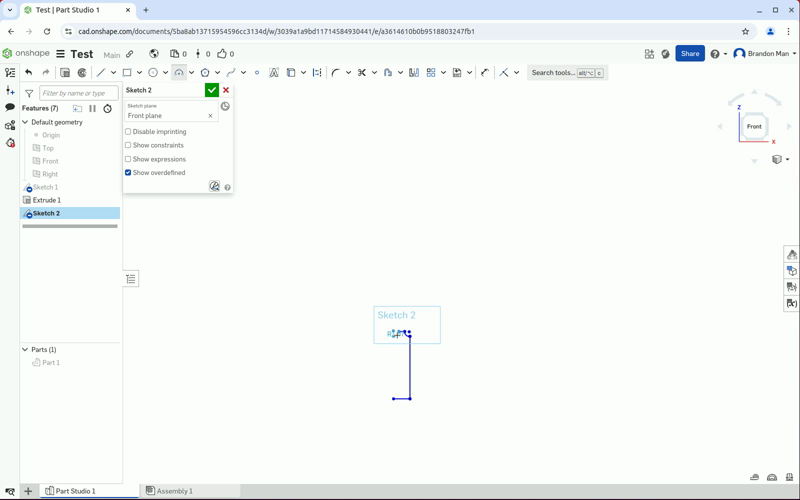
scroll(6)
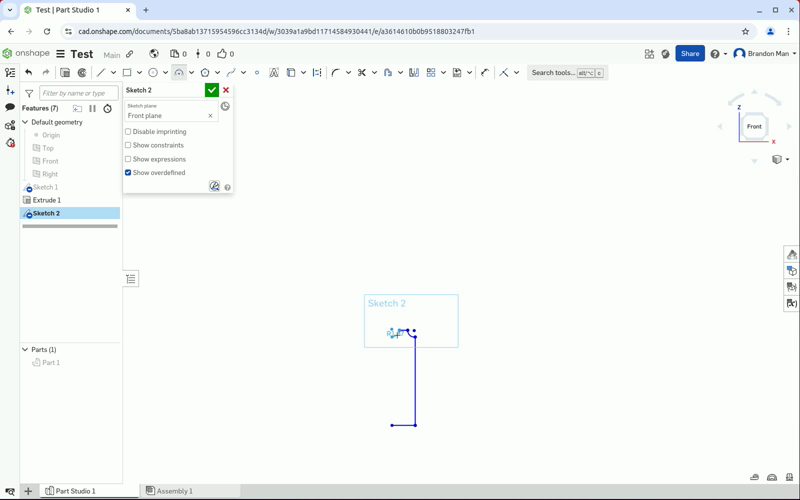
scroll(6)
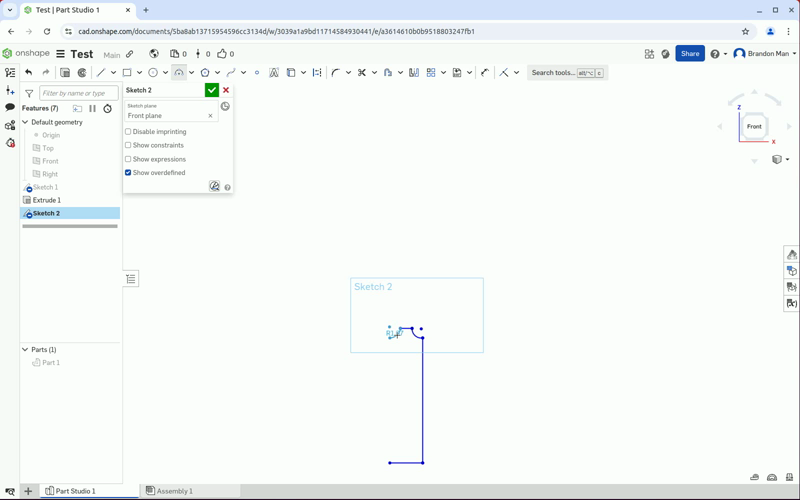
scroll(6)
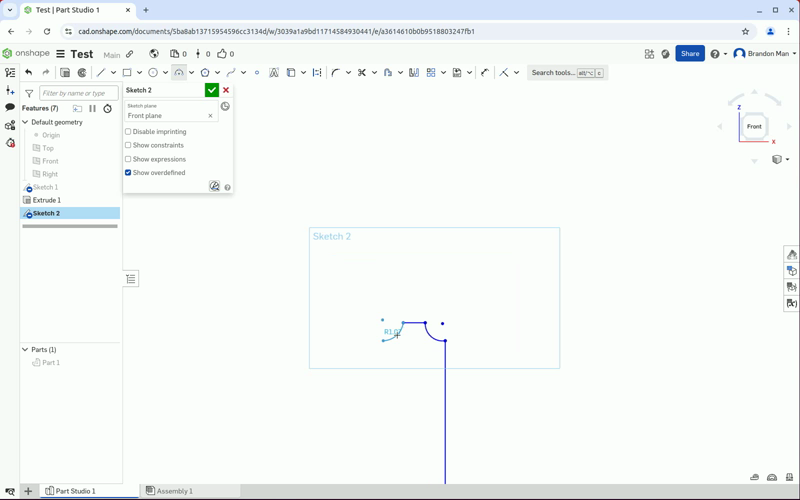
scroll(6)
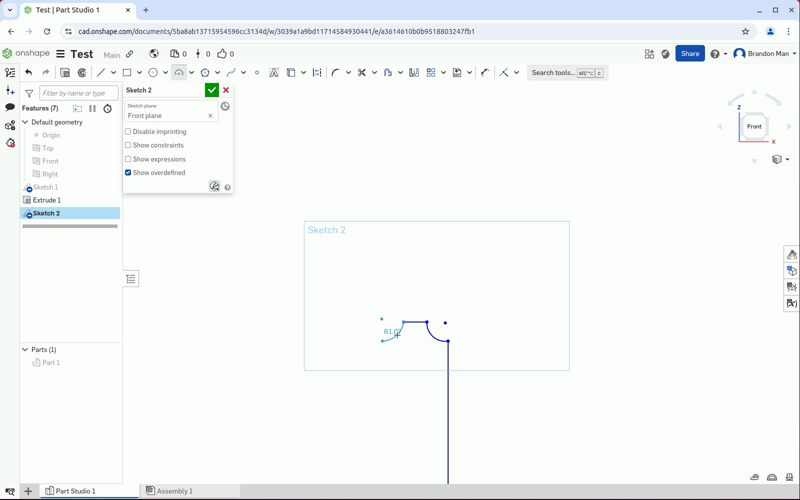
scroll(6)
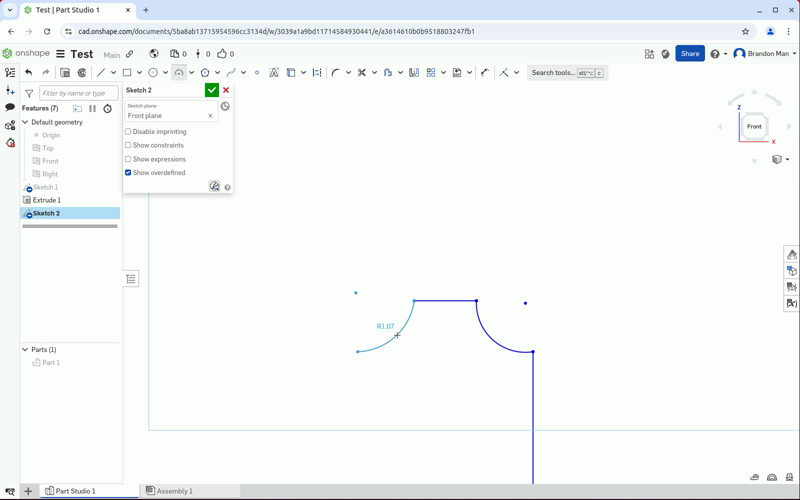
click(397, 334)
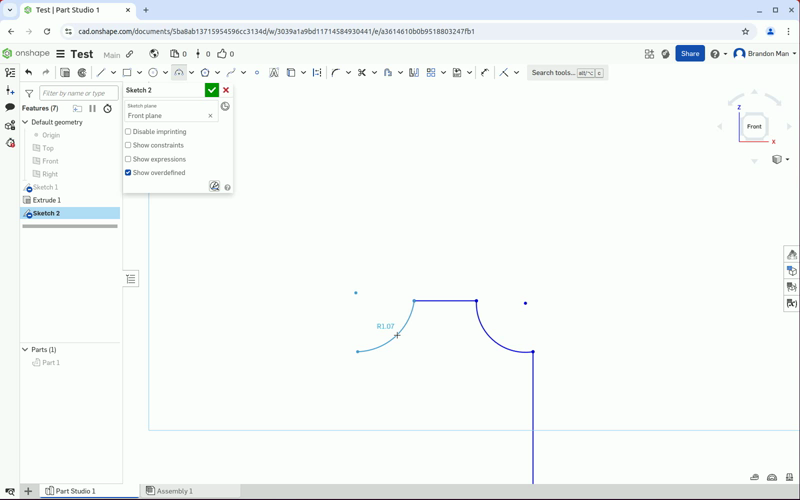
scroll(-6)
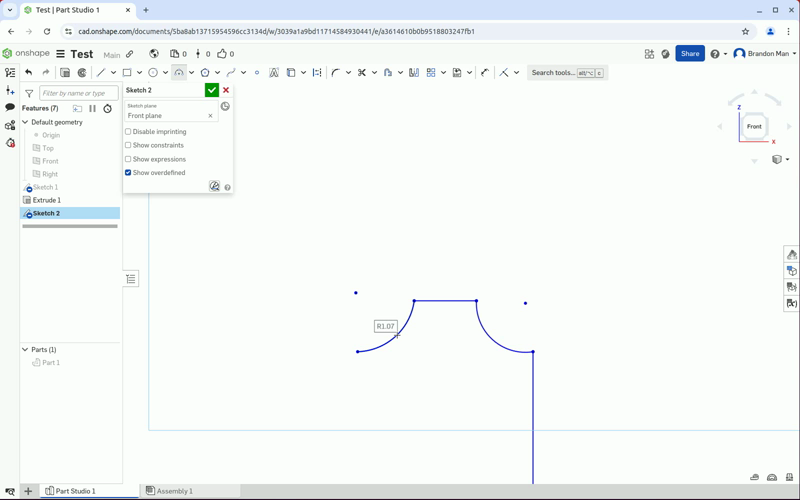
scroll(-6)
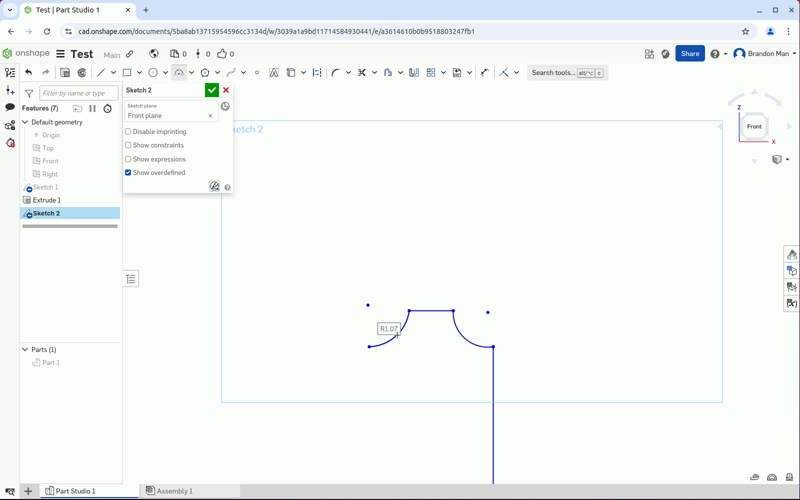
scroll(-6)
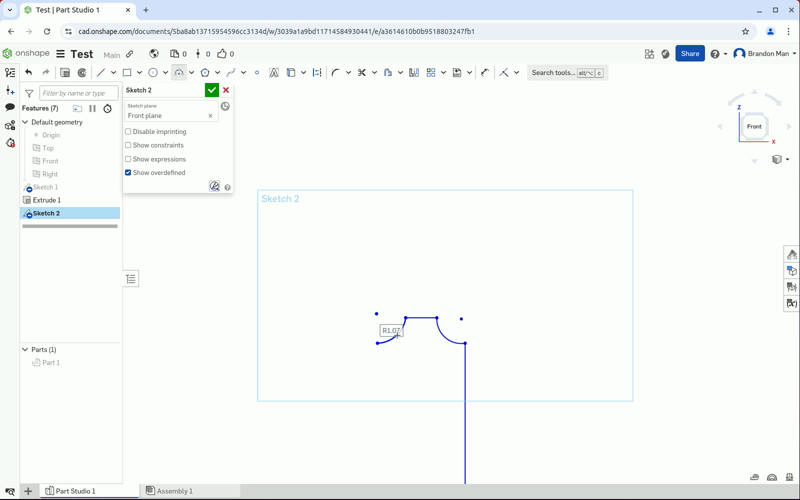
scroll(-6)
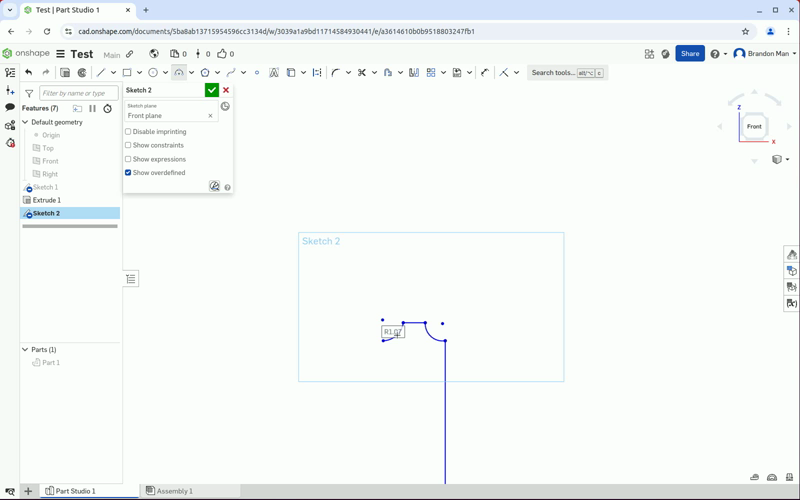
scroll(-6)
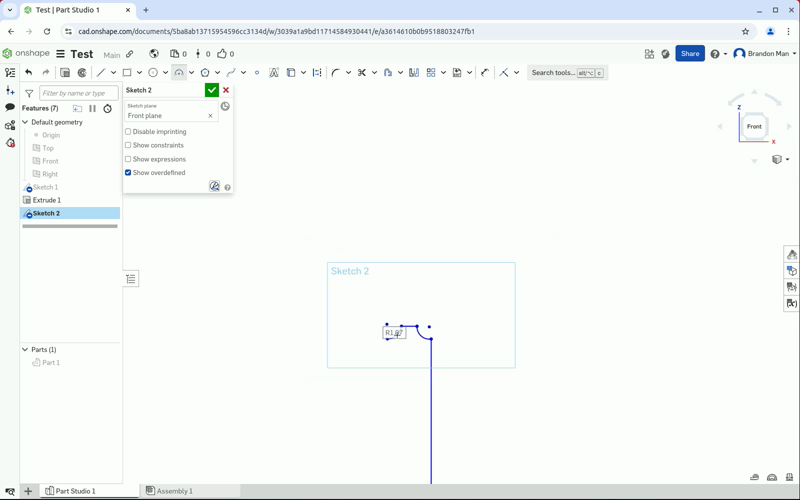
scroll(-6)
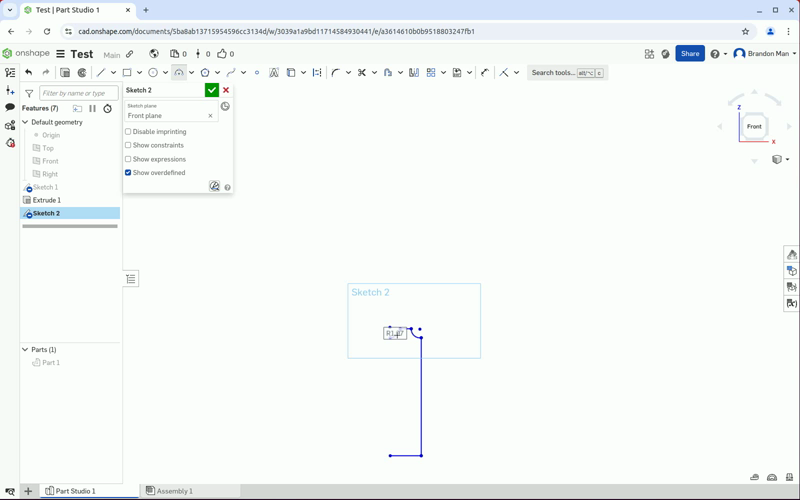
scroll(-6)
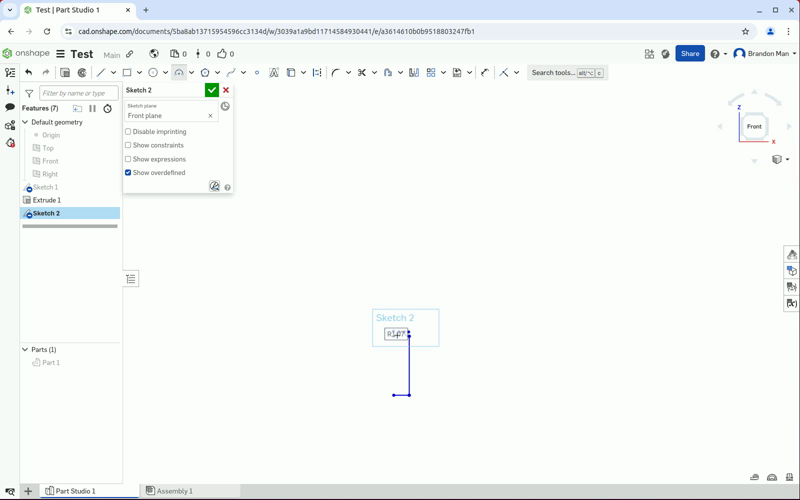
key_up(shift)
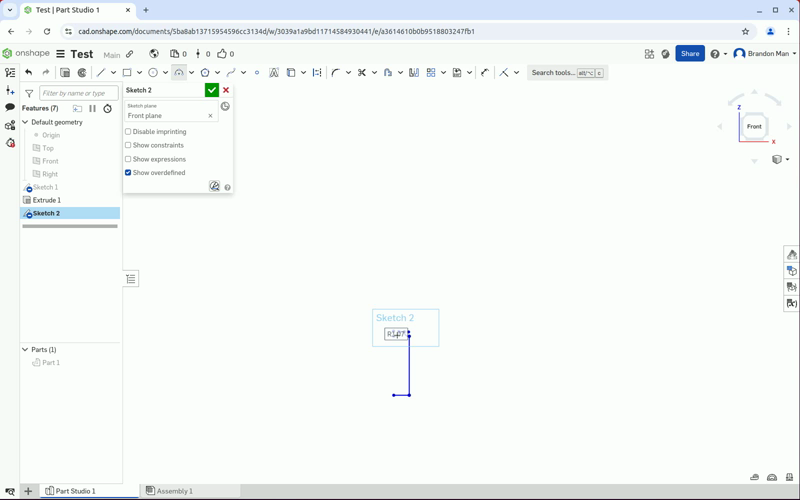
key(esc)
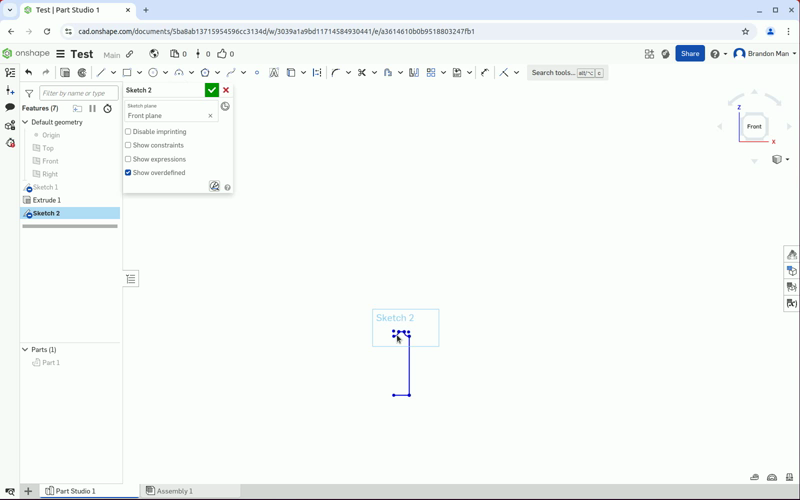
key(l)
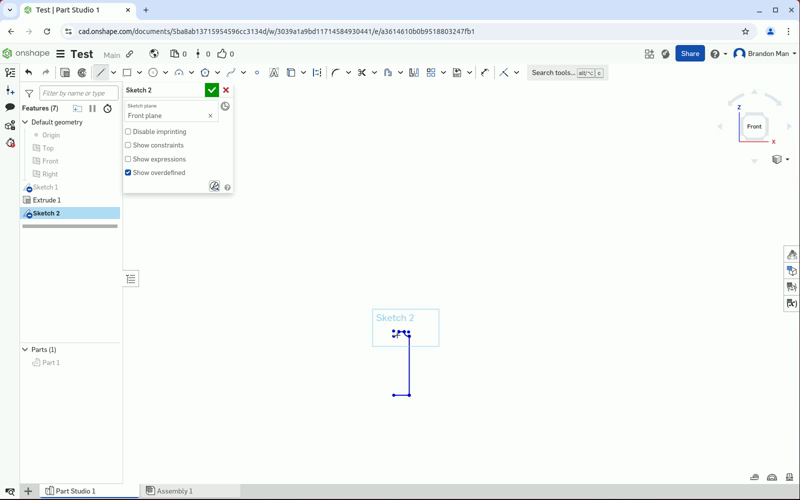
mouse_move(393, 336)
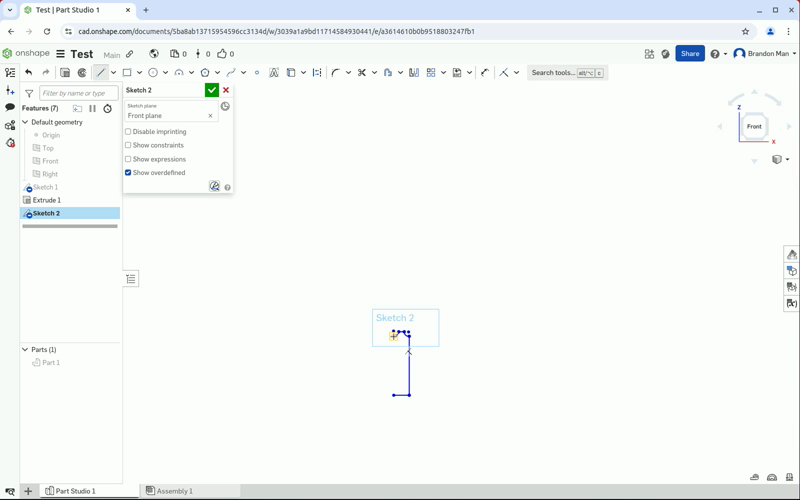
scroll(6)
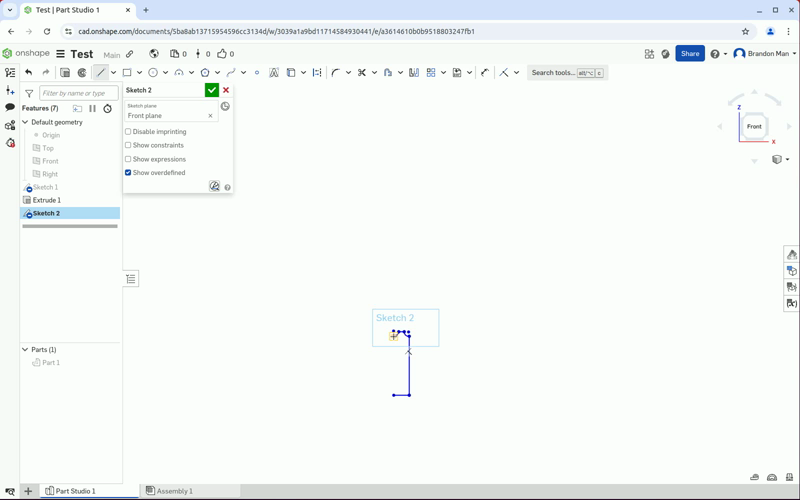
scroll(6)
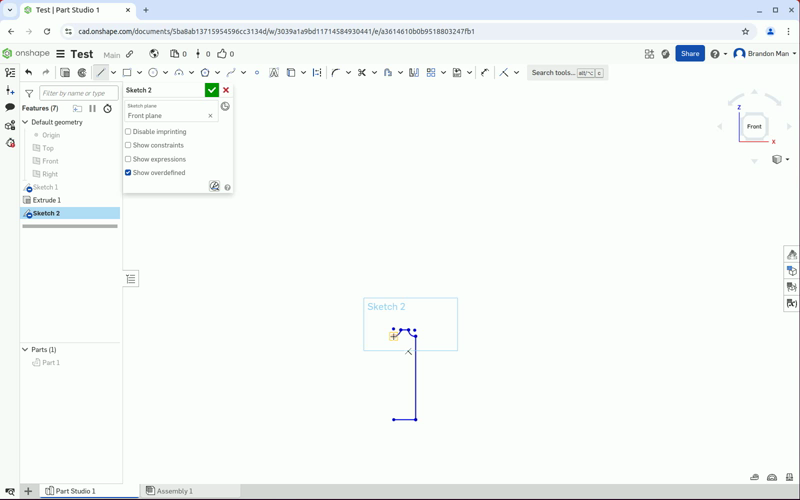
scroll(6)
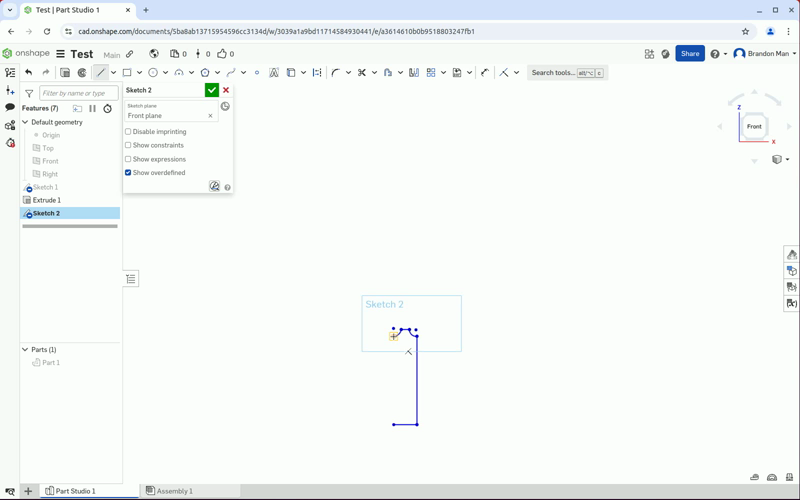
scroll(6)
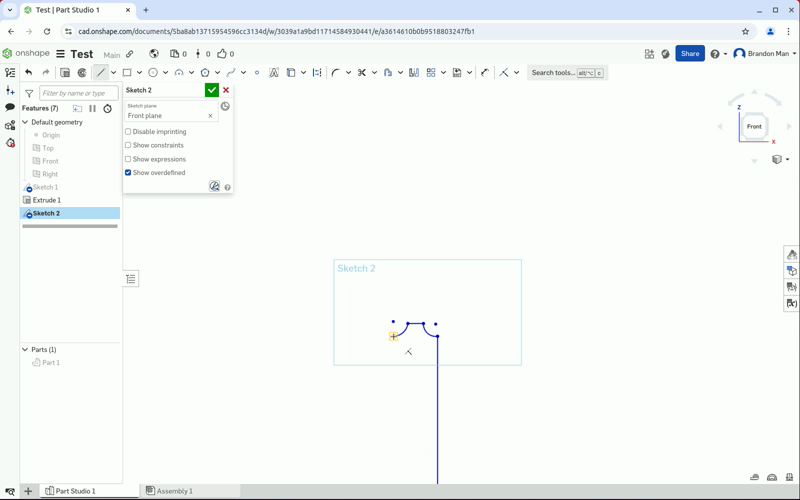
scroll(6)
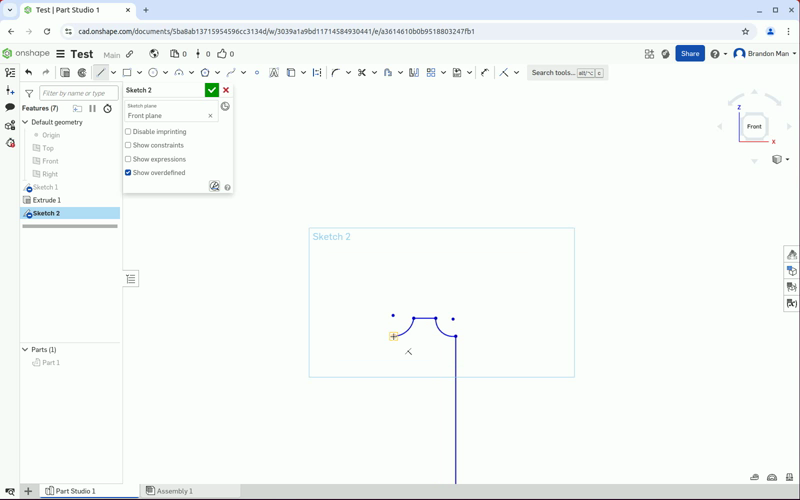
scroll(6)
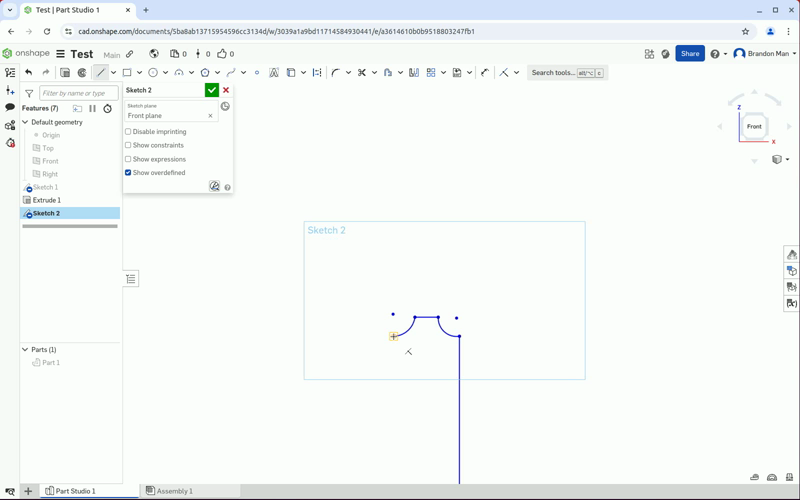
scroll(6)
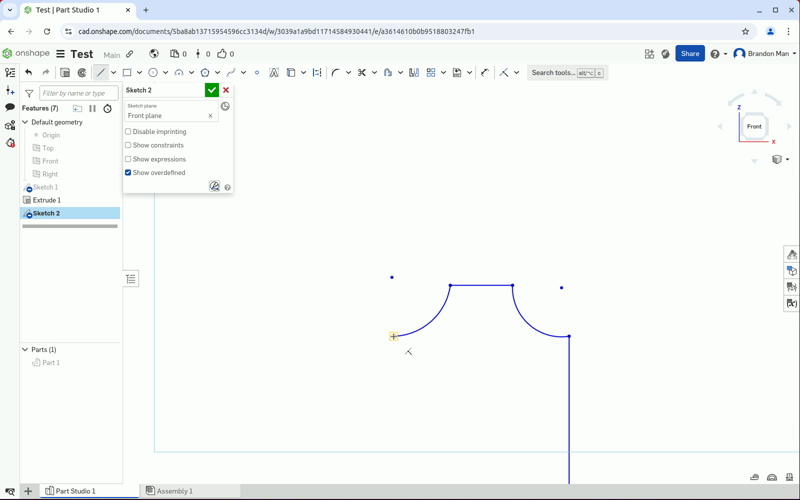
click(393, 336)
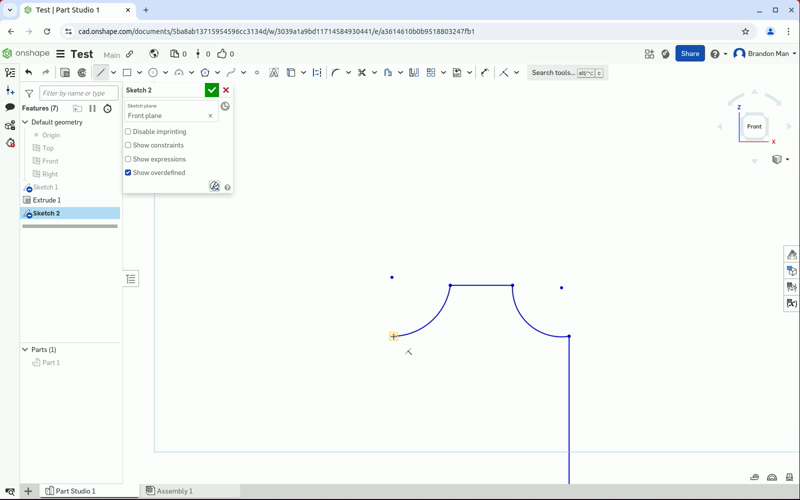
scroll(-6)
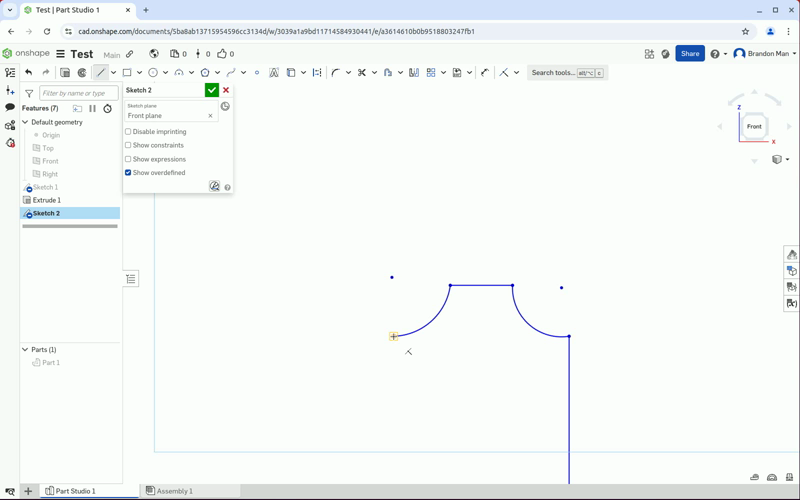
scroll(-6)
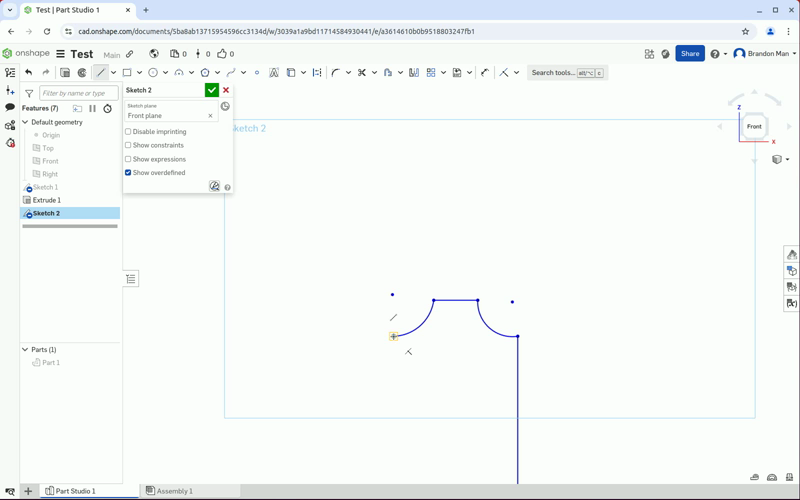
scroll(-6)
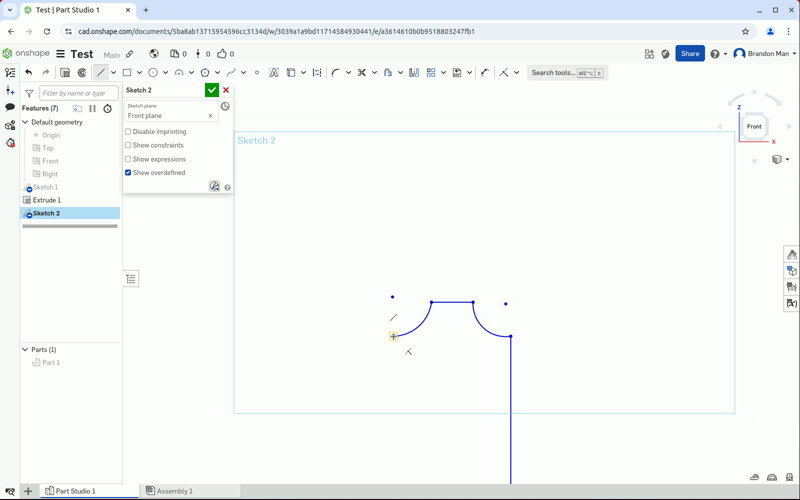
scroll(-6)
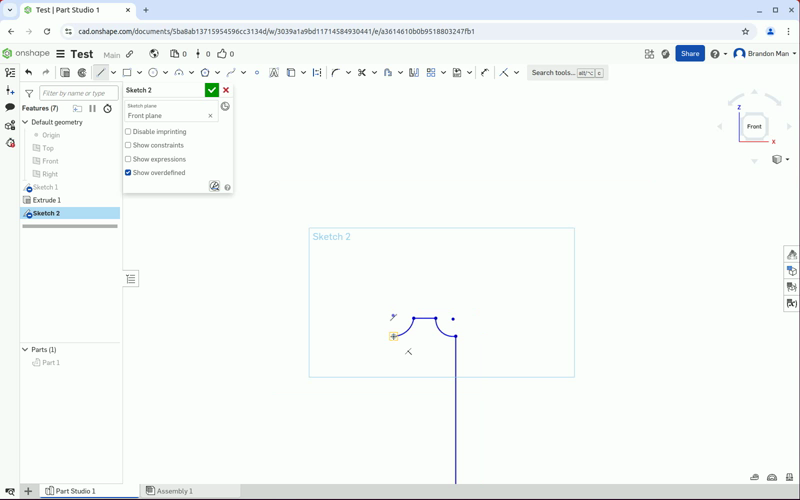
scroll(-6)
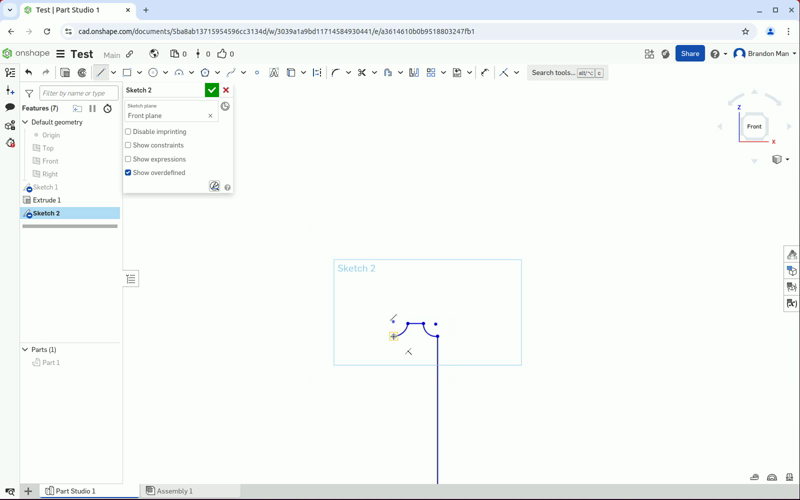
scroll(-6)
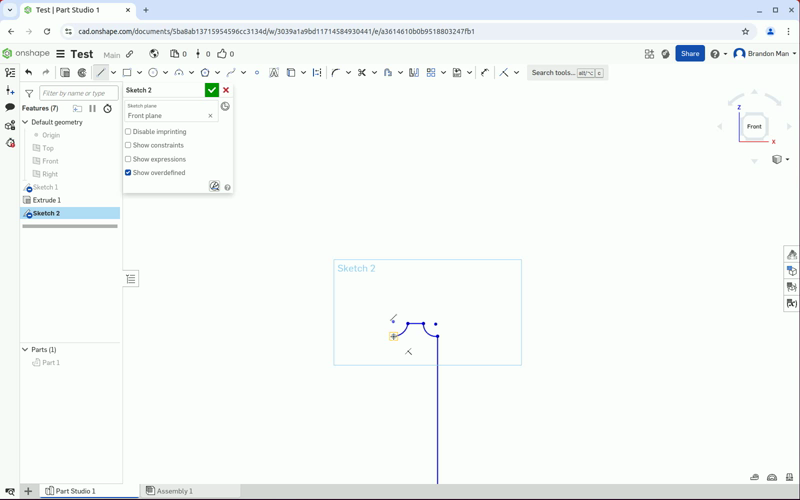
scroll(-6)
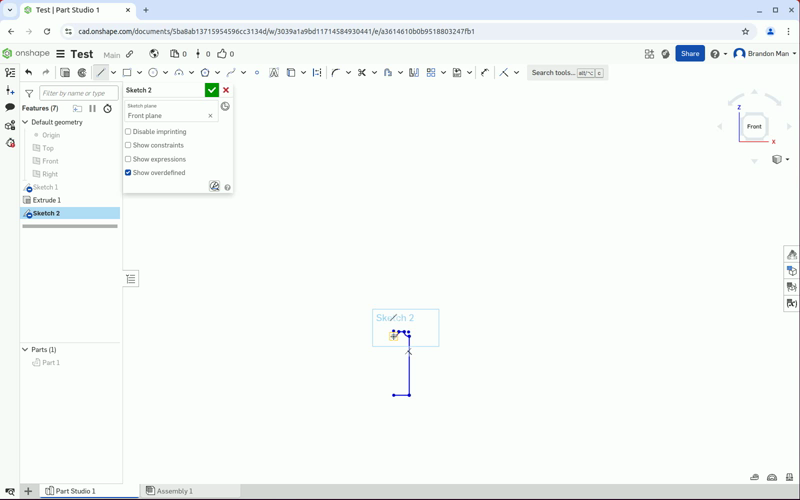
mouse_move(423, 336)
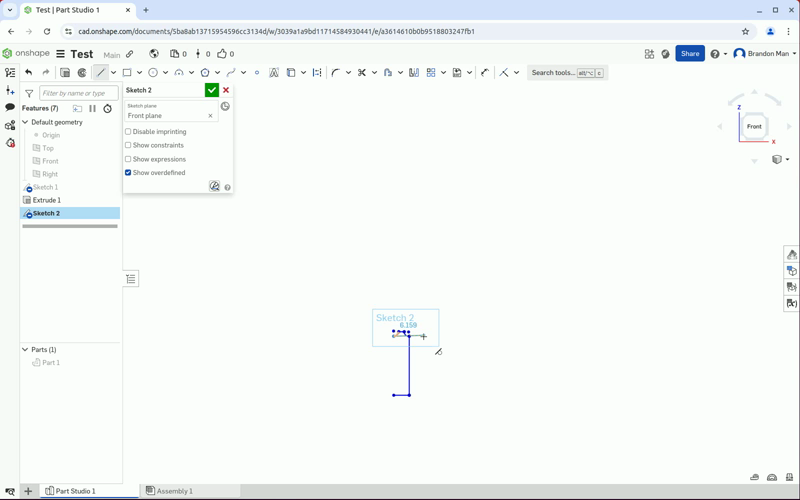
key_down(shift)
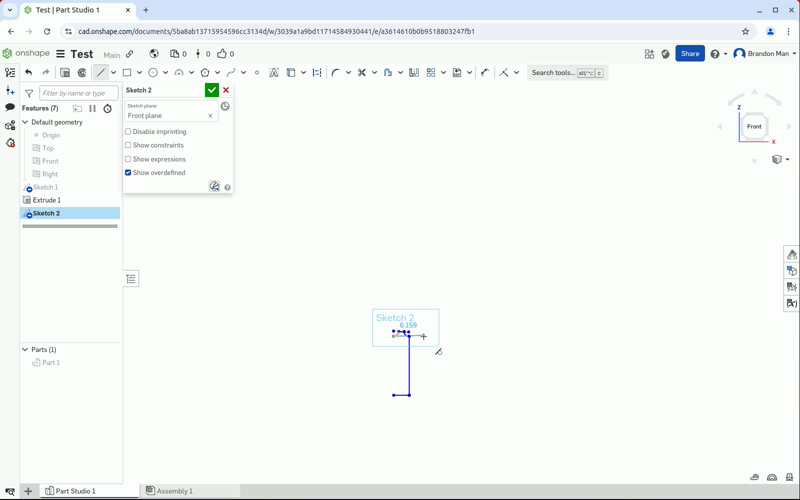
mouse_move(393, 395)
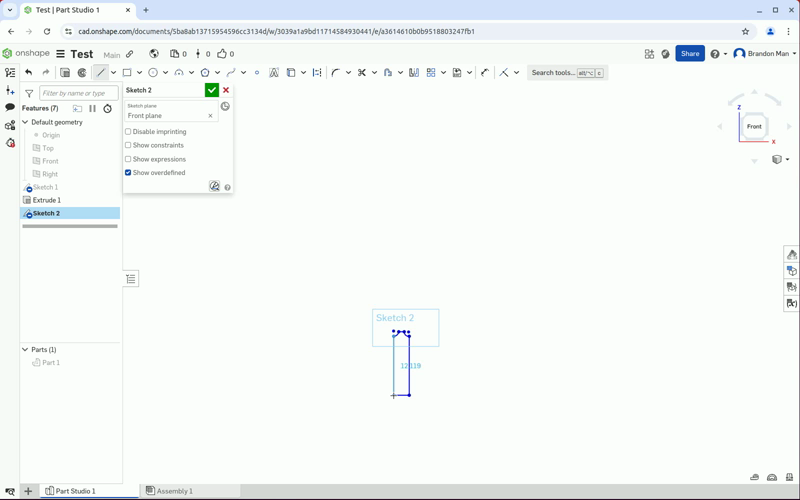
key_up(shift)
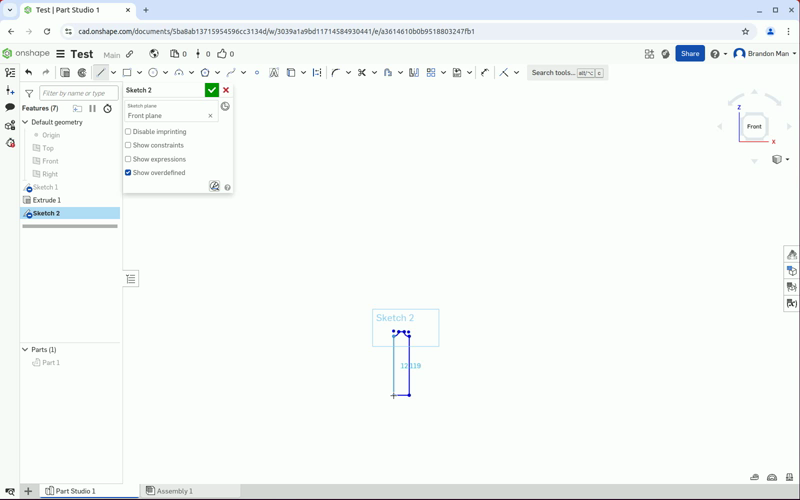
click(393, 395)
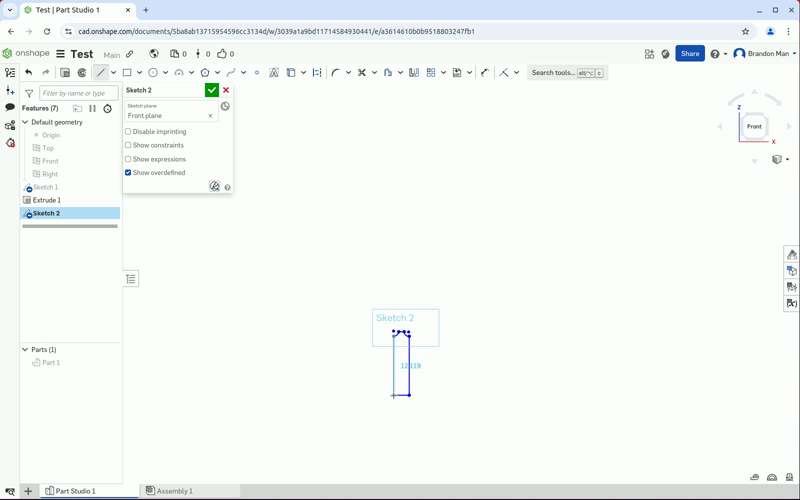
key(esc)
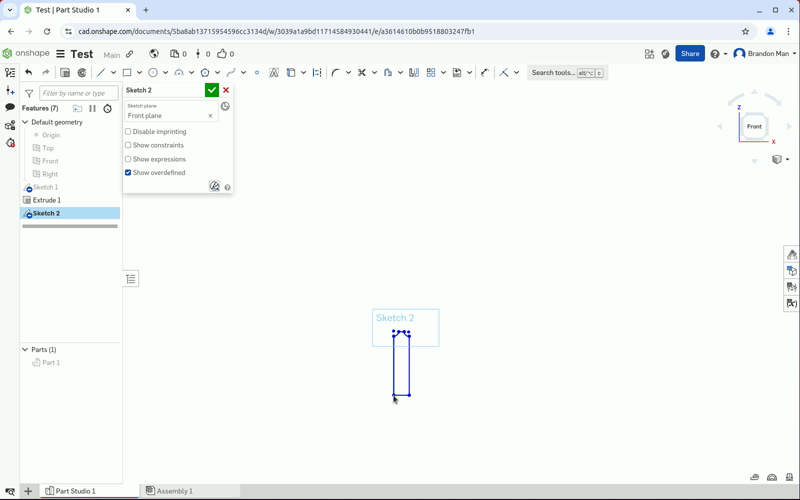
mouse_move(407, 371)
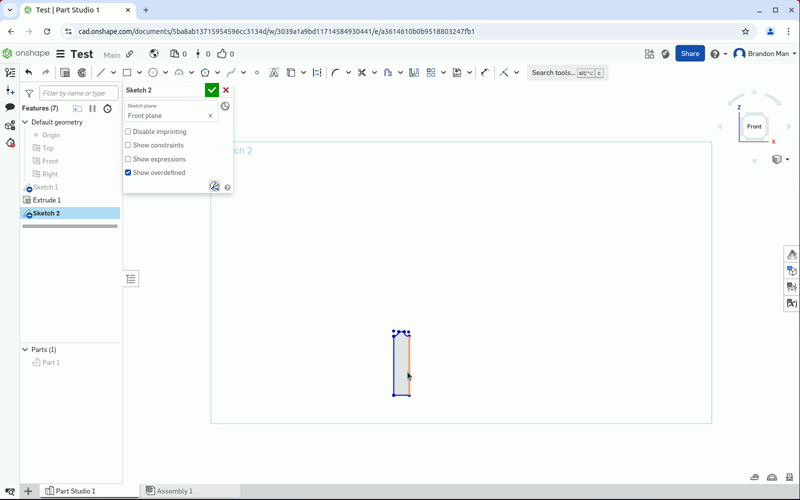
scroll(6)
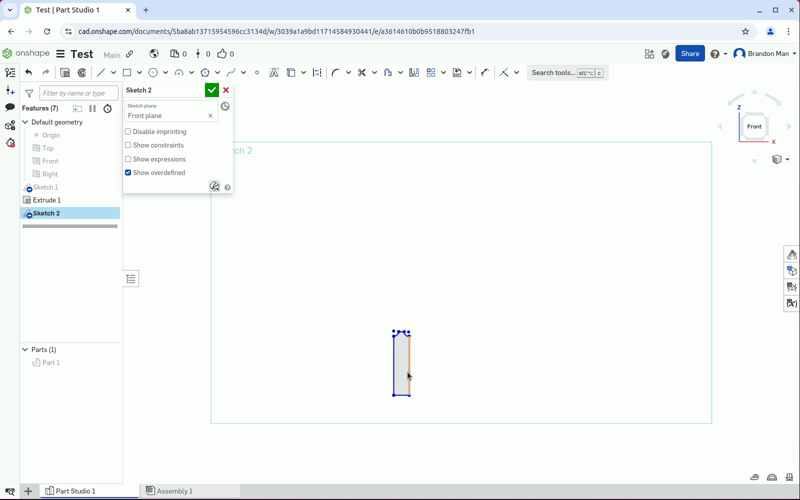
scroll(6)
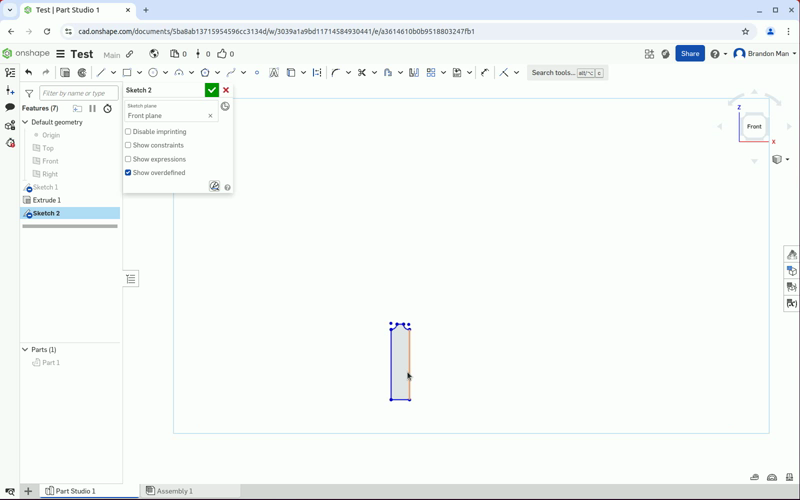
scroll(6)
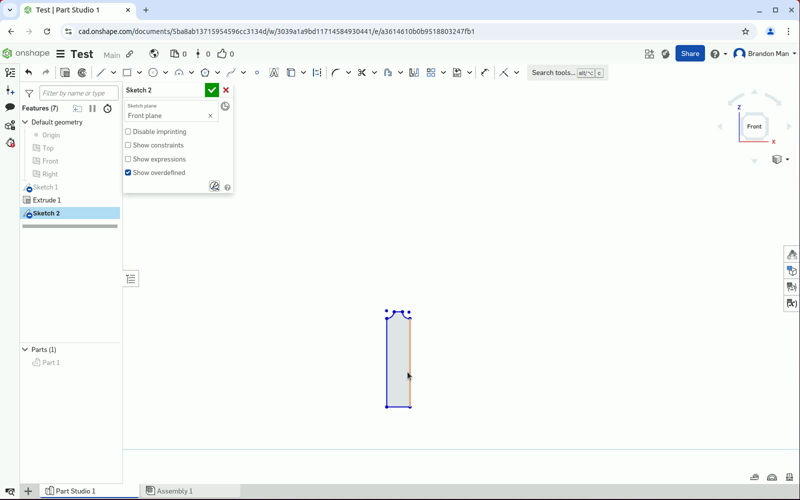
scroll(6)
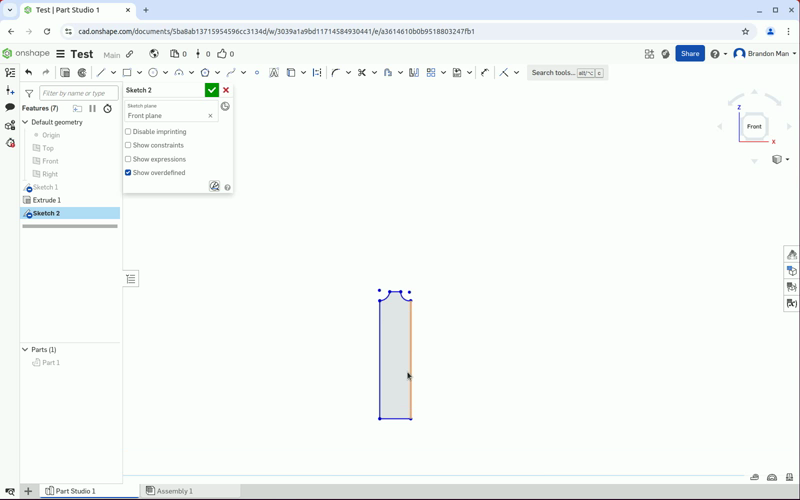
scroll(6)
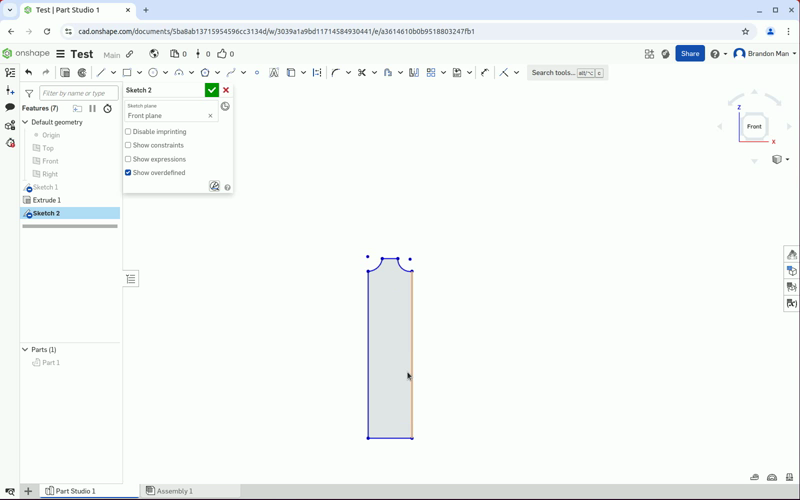
scroll(6)
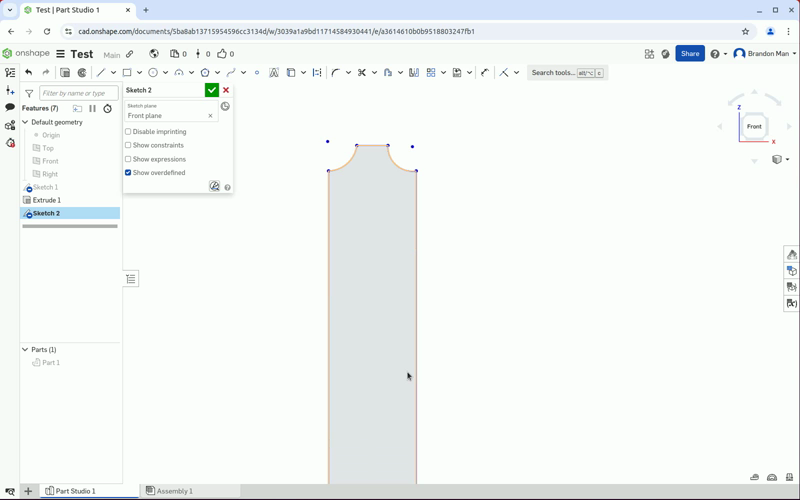
scroll(6)
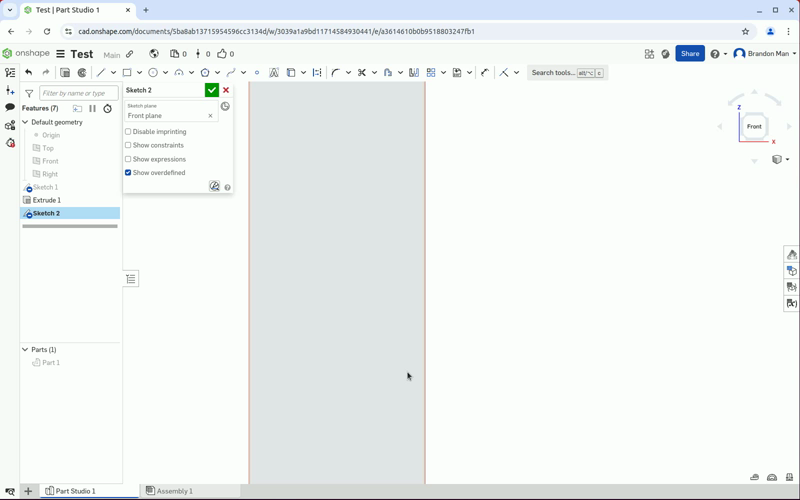
click(407, 371)
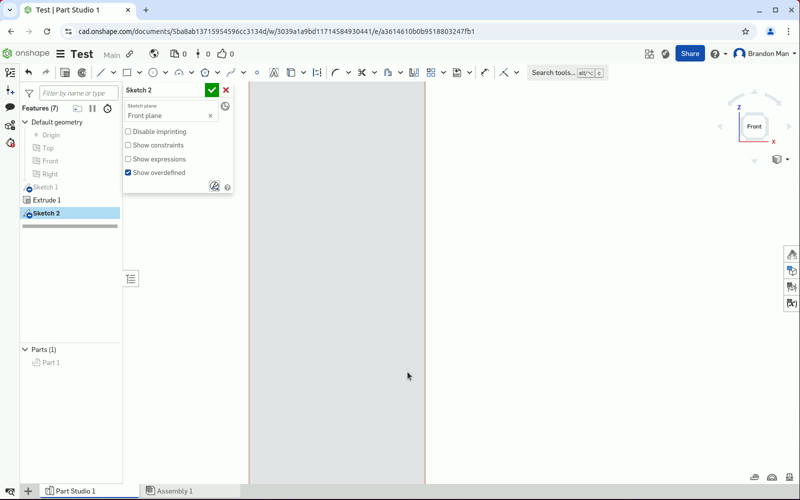
scroll(-6)
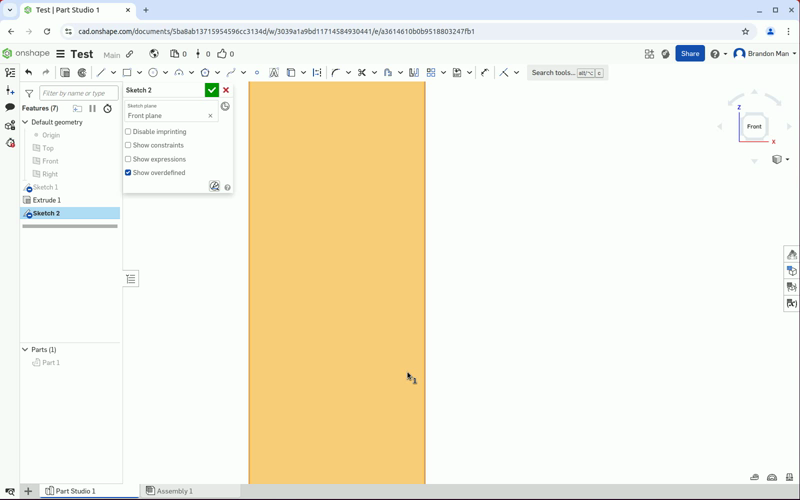
scroll(-6)
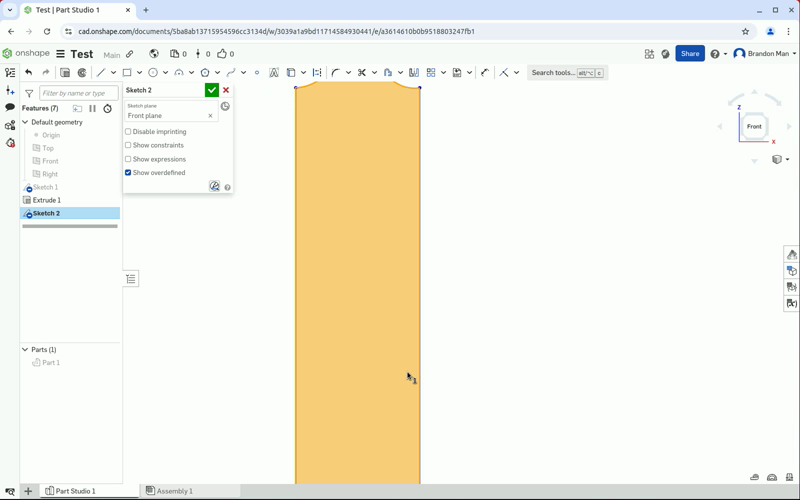
scroll(-6)
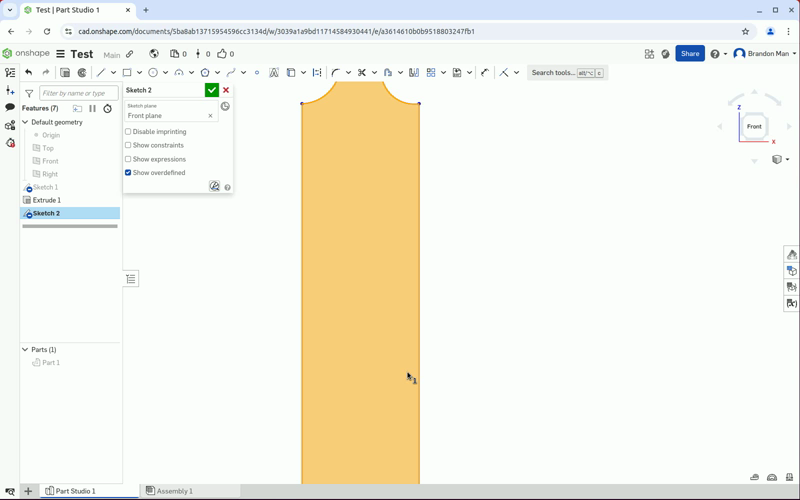
scroll(-6)
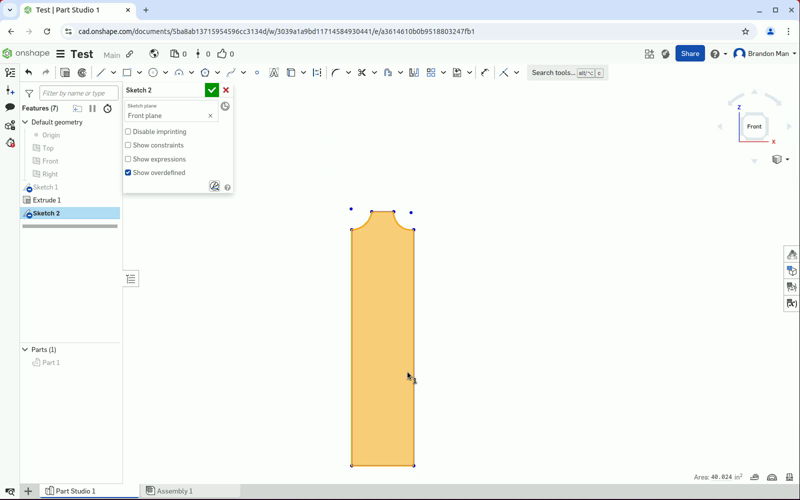
scroll(-6)
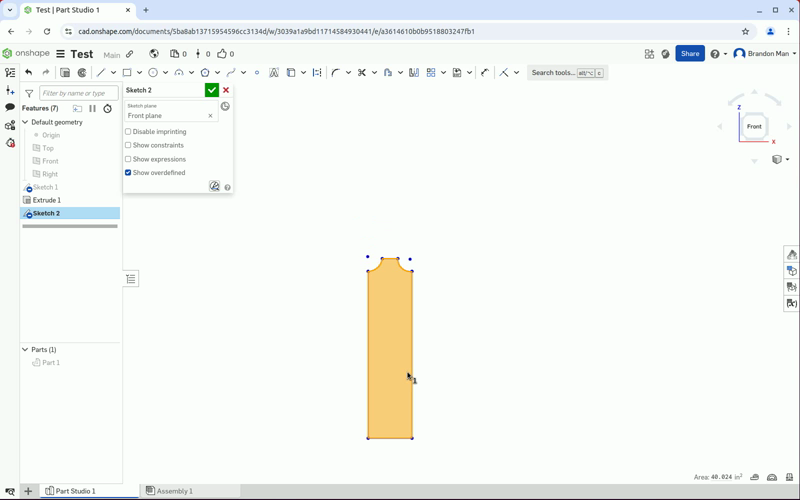
scroll(-6)
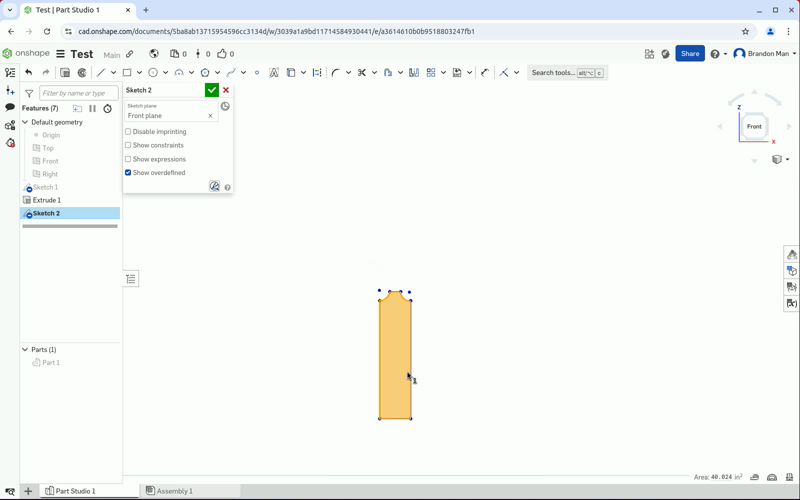
scroll(-6)
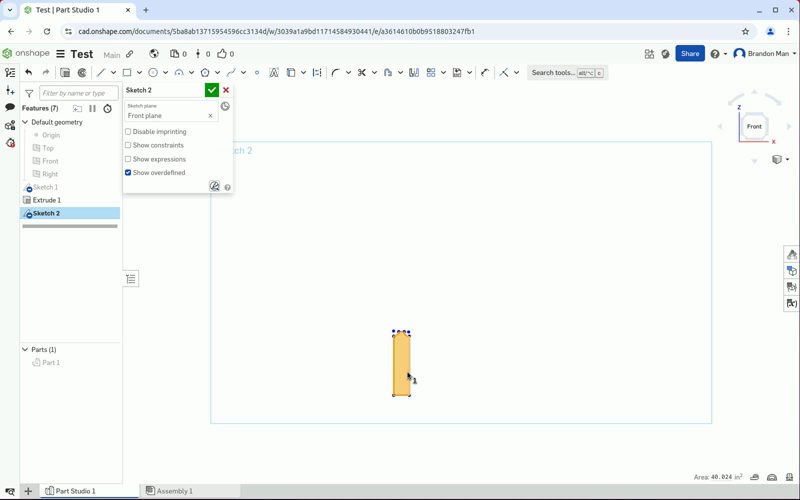
mouse_move(73, 352)
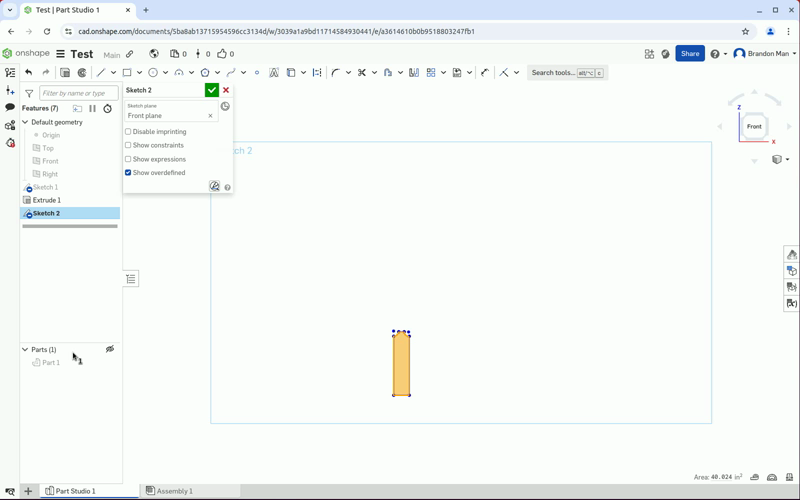
key(shift+y)
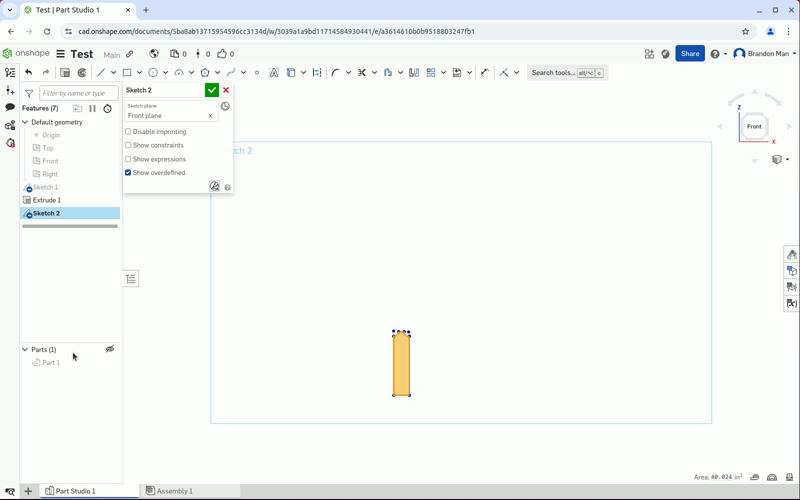
key(shift+e)
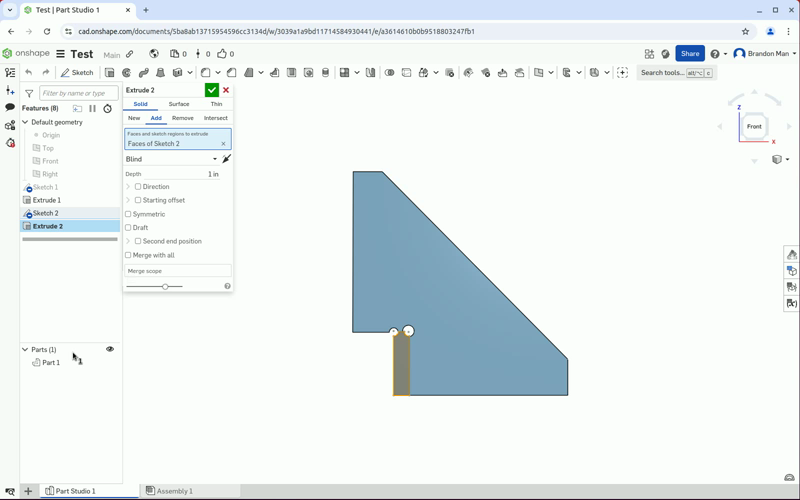
mouse_move(143, 106)
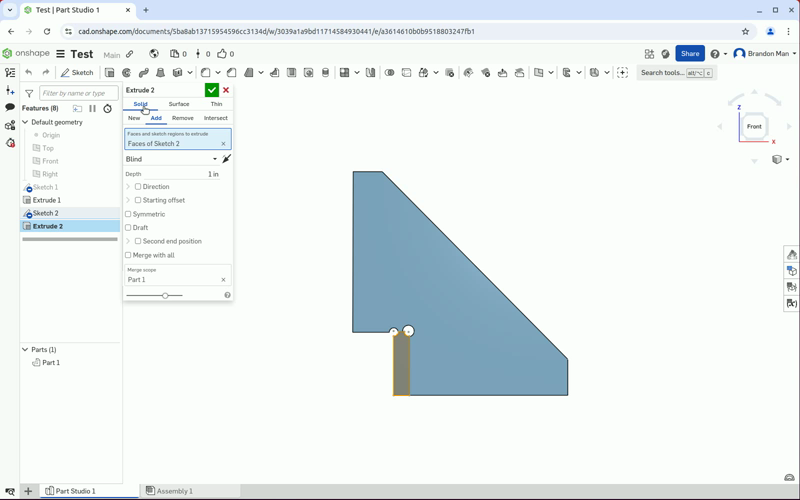
click(143, 106)
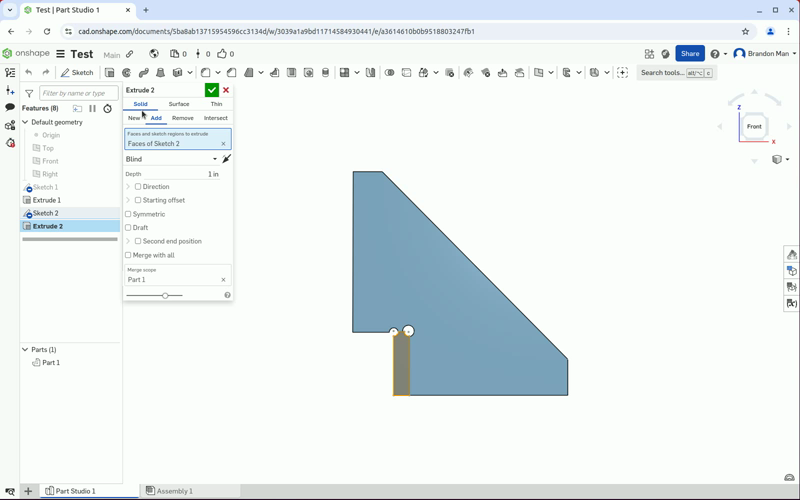
mouse_move(137, 120)
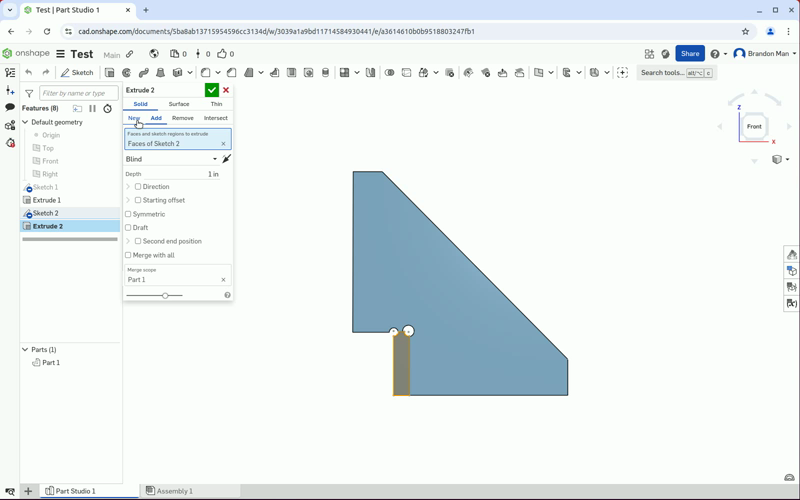
click(137, 120)
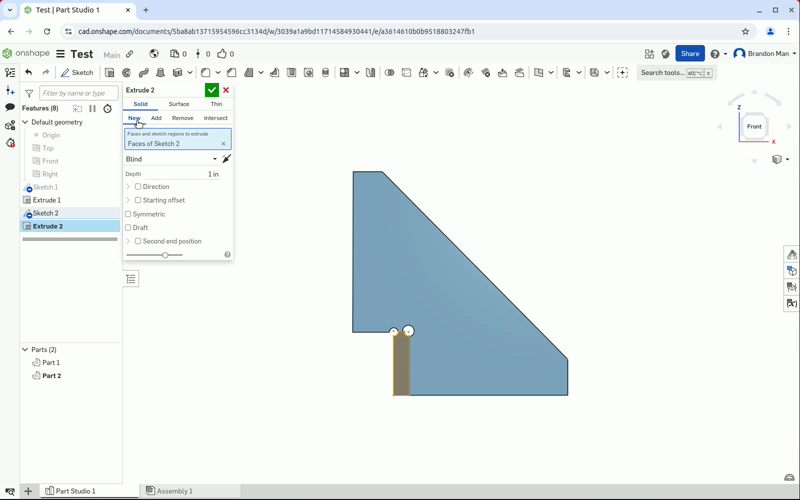
key(tab, 4)
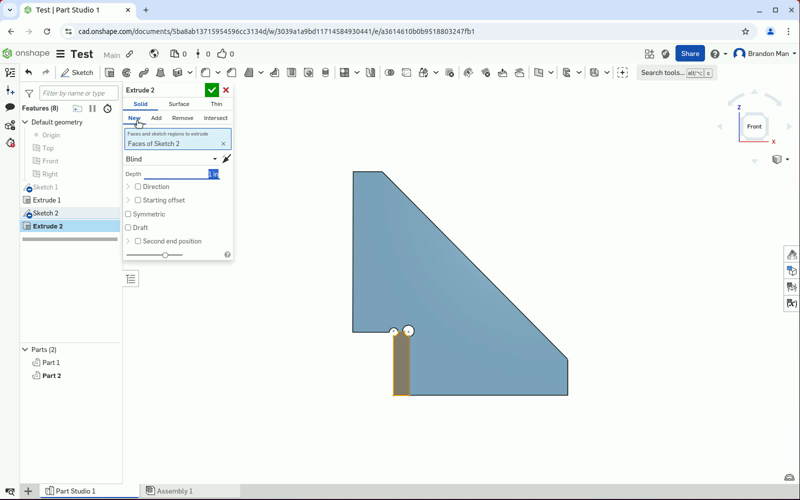
text(0.241)
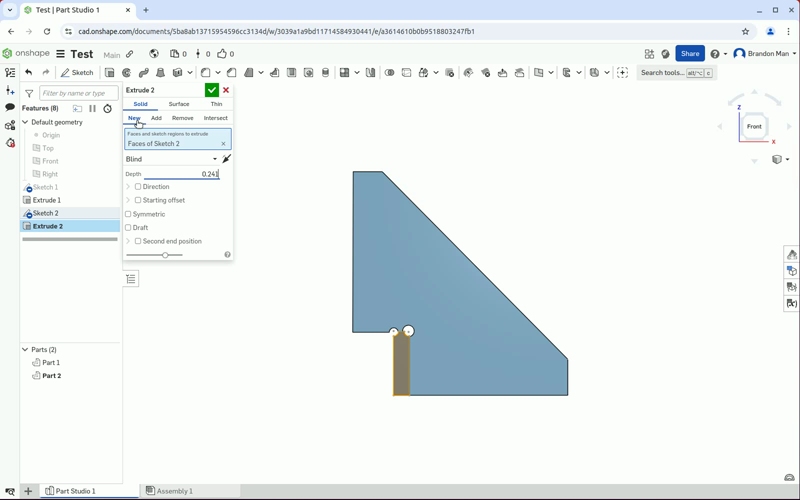
key(enter)
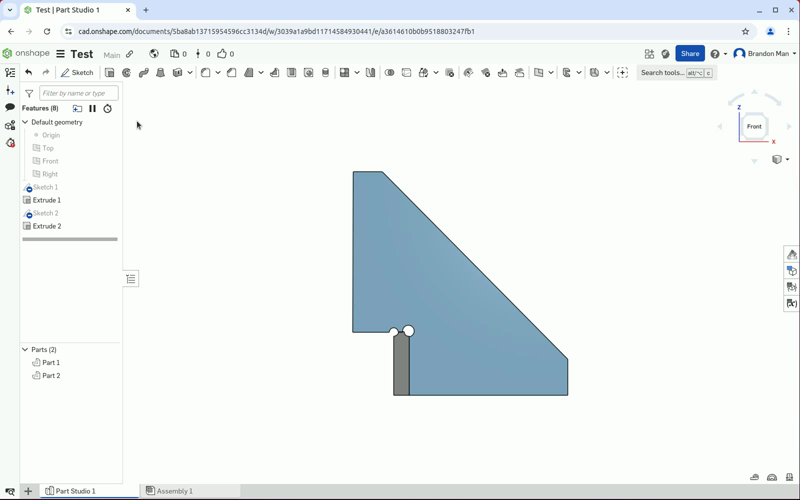
key(shift+h)
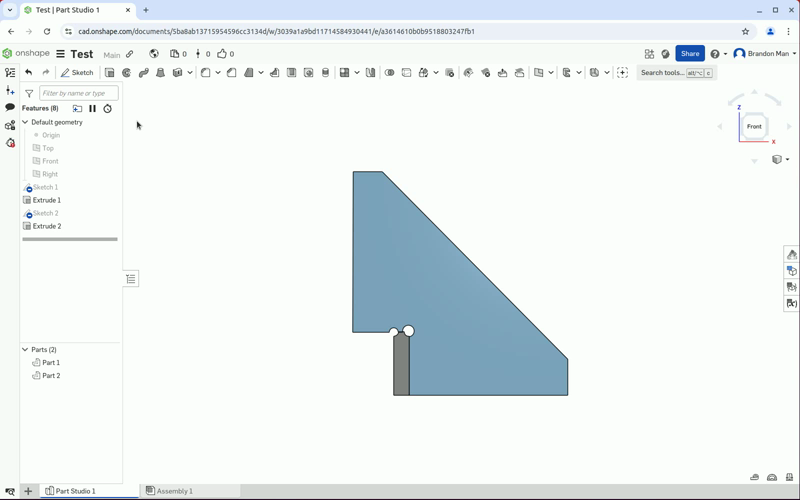
key(shift+h)
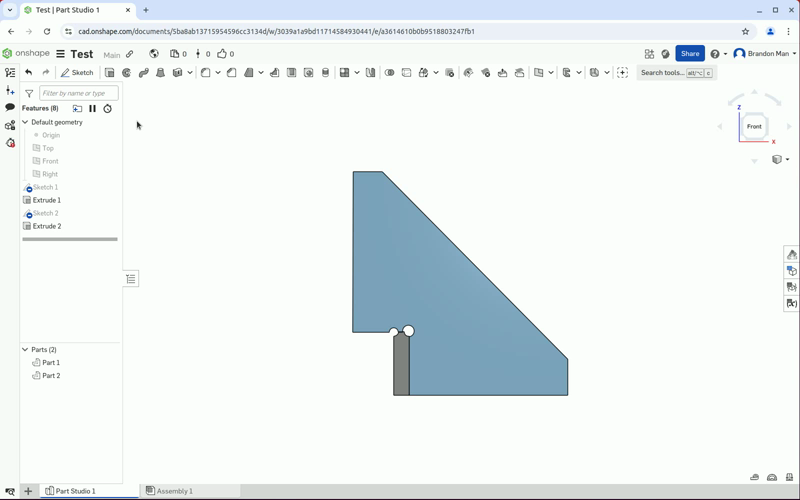
mouse_move(73, 189)
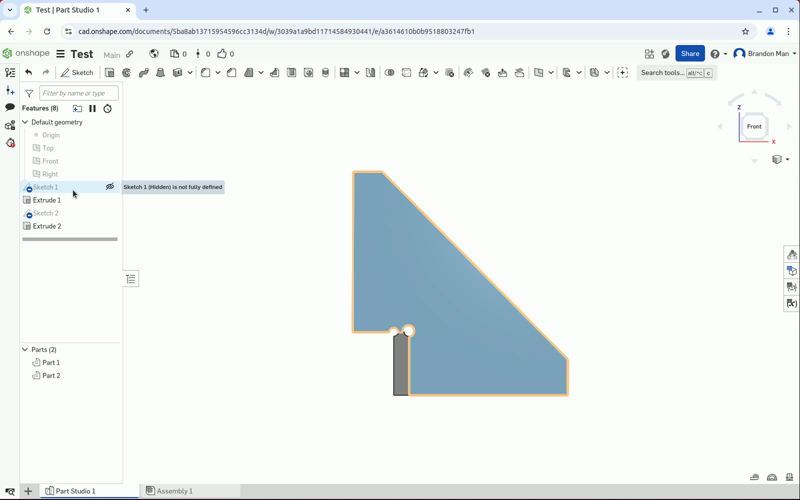
click(73, 189)
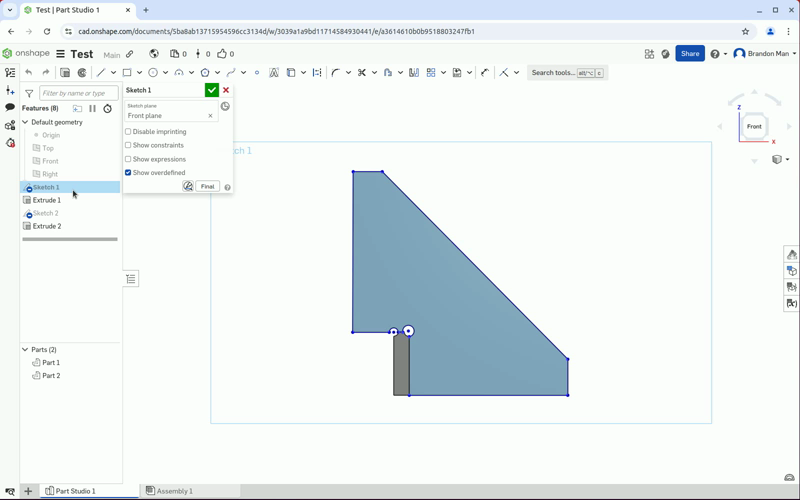
mouse_move(229, 92)
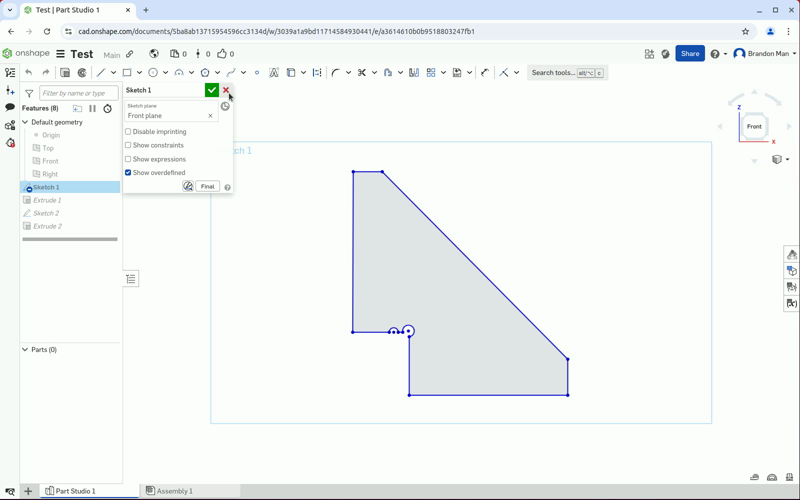
click(229, 92)
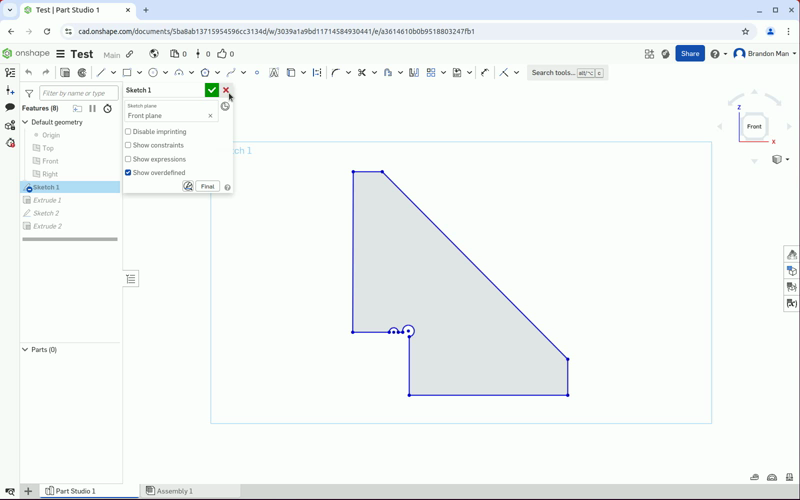
key(shift+s)
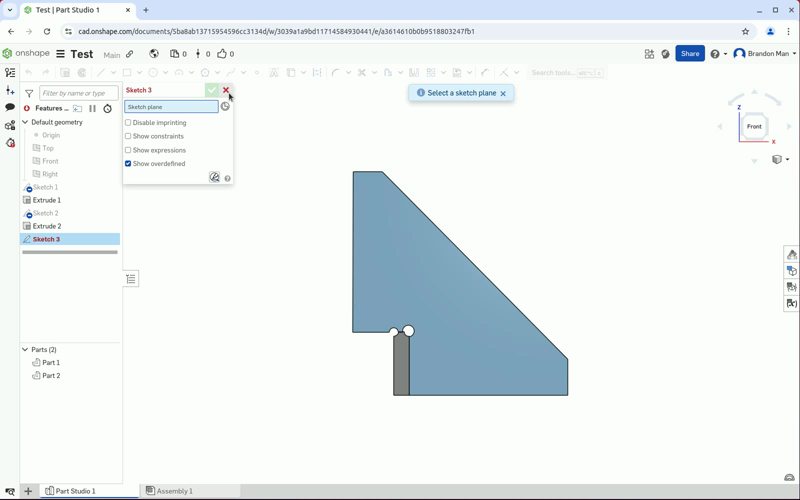
mouse_move(73, 163)
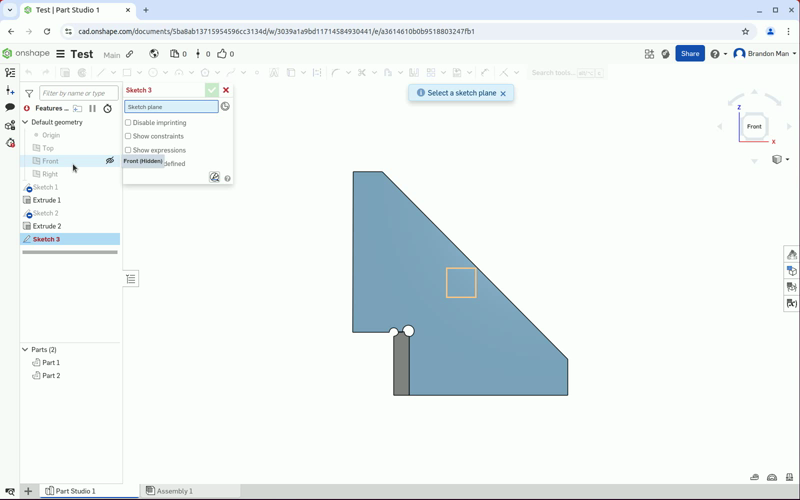
click(73, 163)
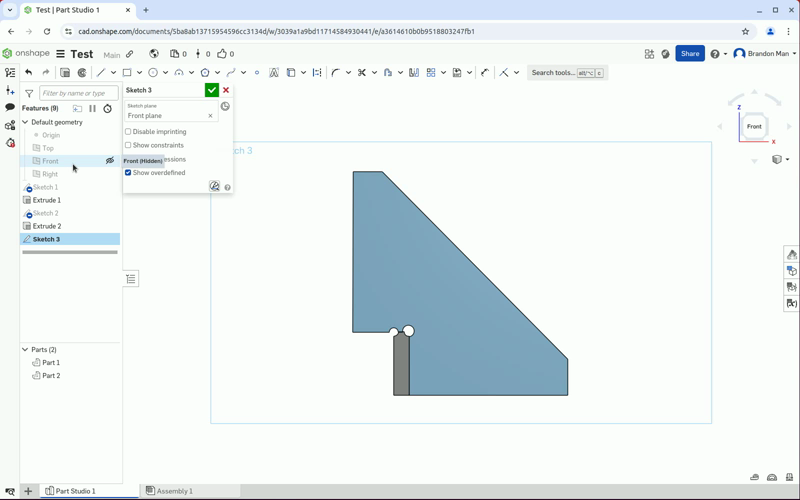
mouse_move(73, 352)
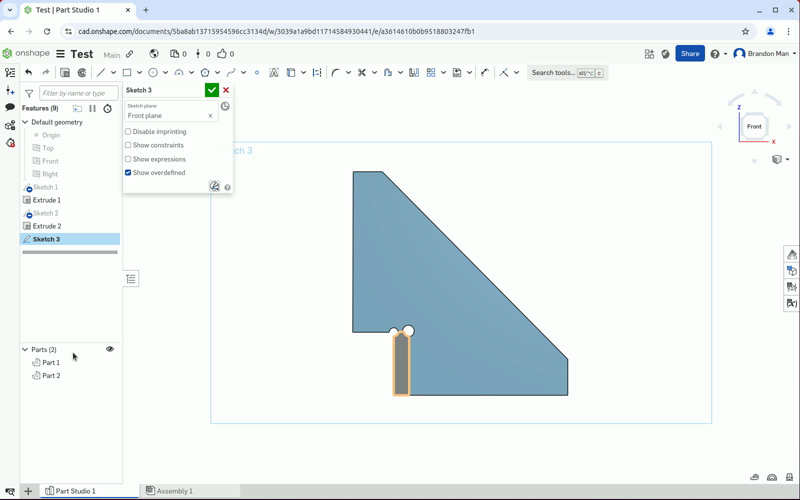
key(y)
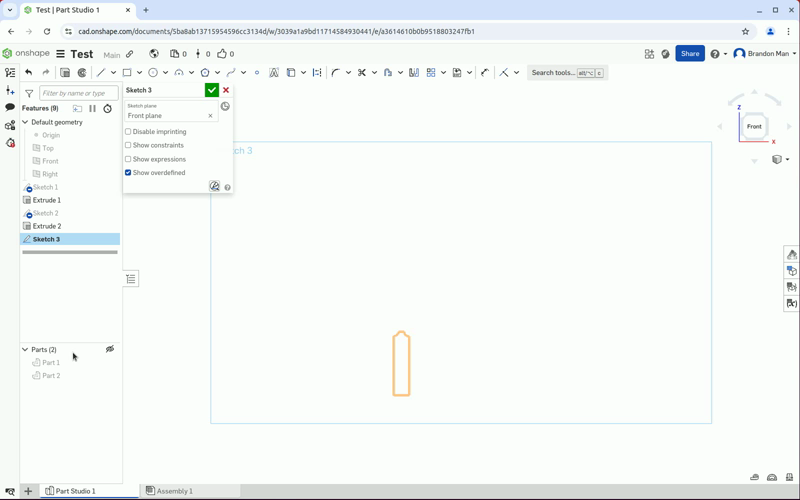
key(l)
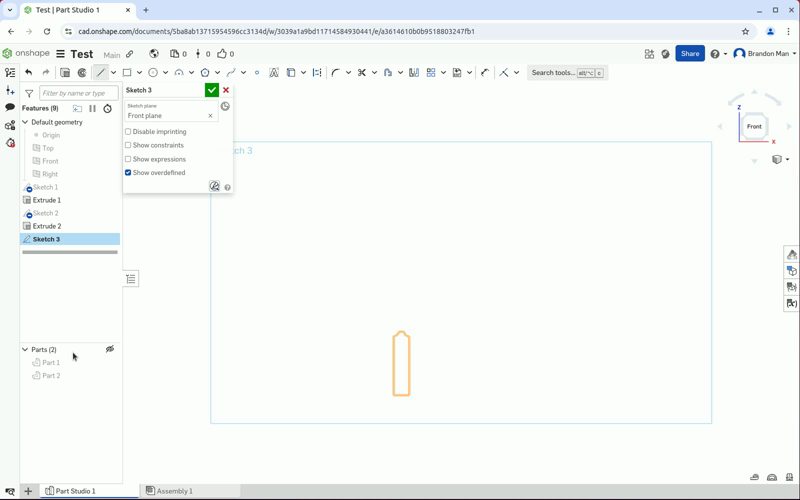
key_down(shift)
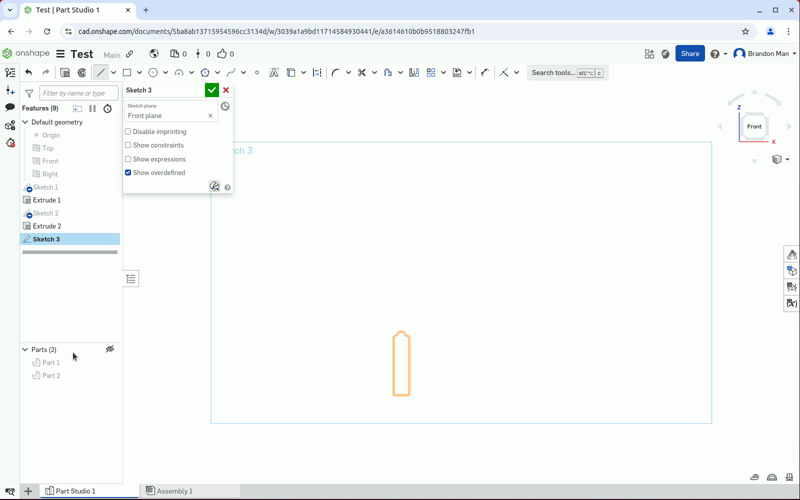
mouse_move(352, 395)
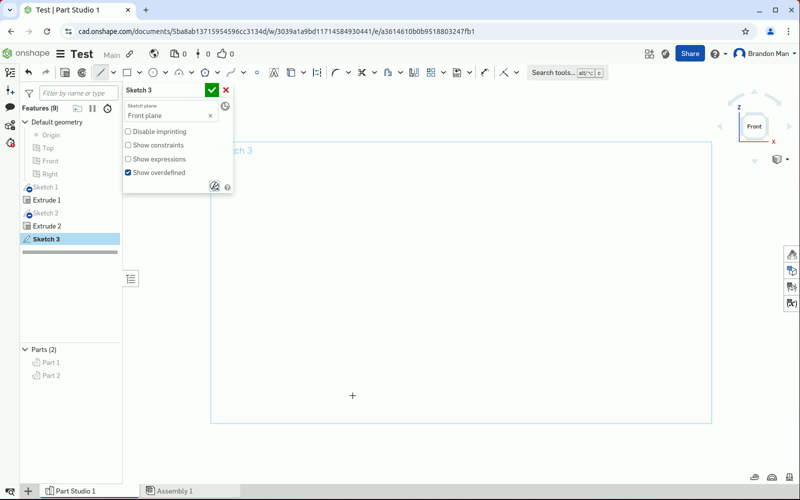
click(352, 395)
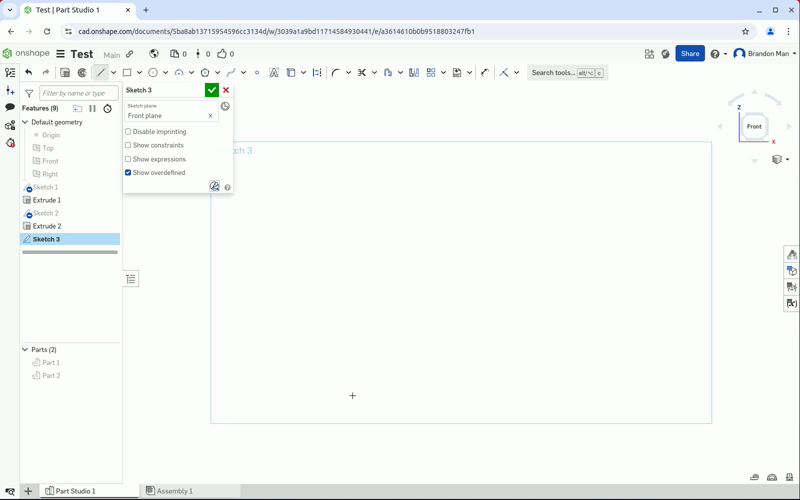
key_up(shift)
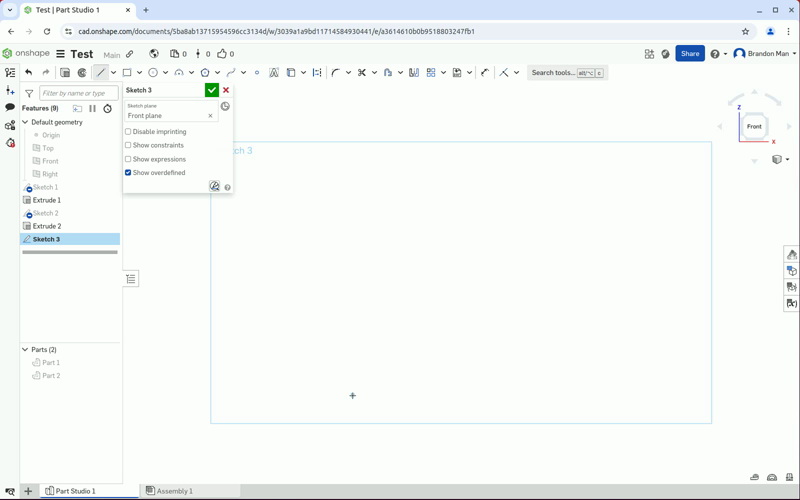
key_down(shift)
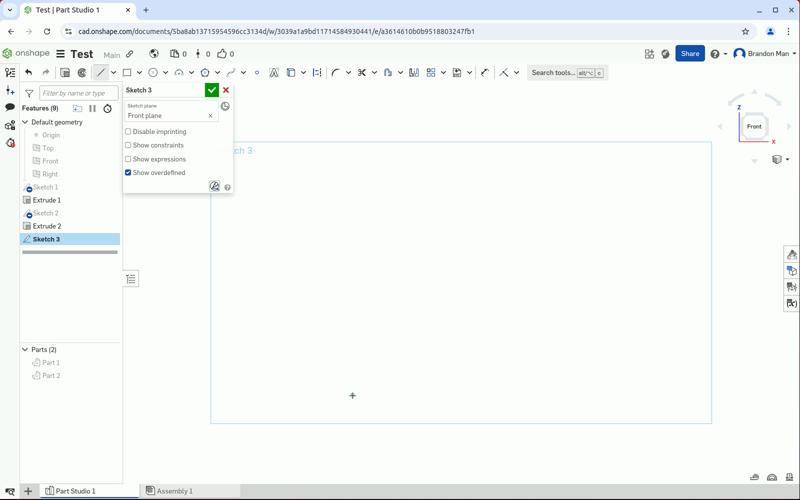
mouse_move(382, 395)
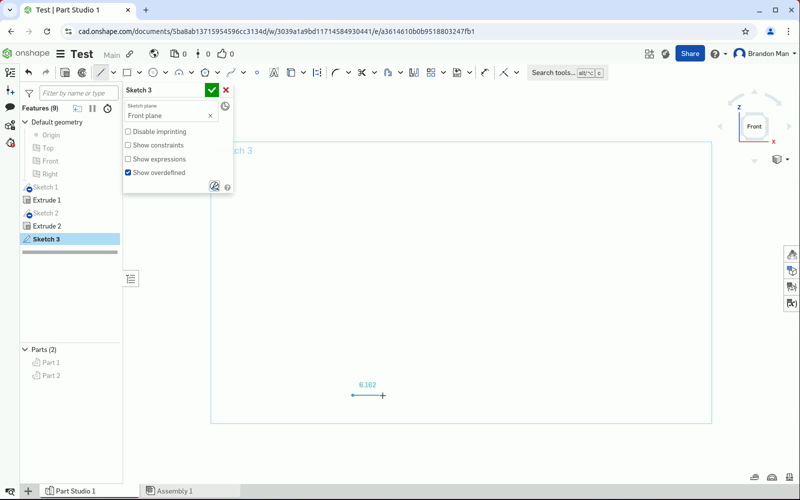
mouse_move(394, 395)
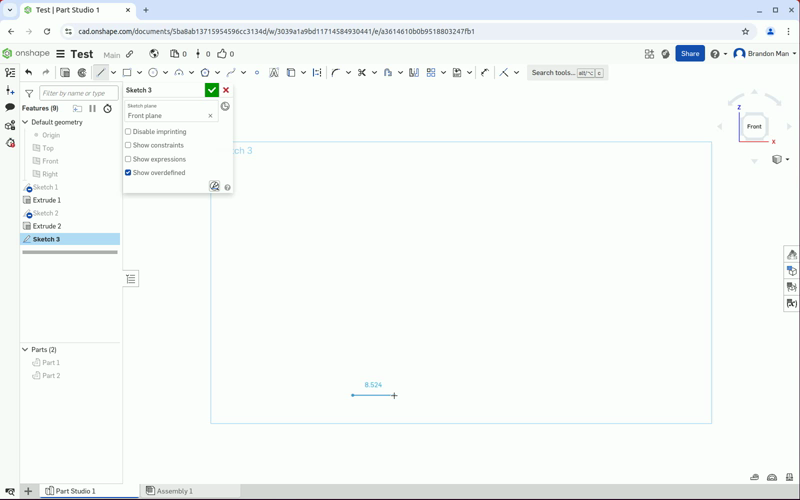
click(394, 395)
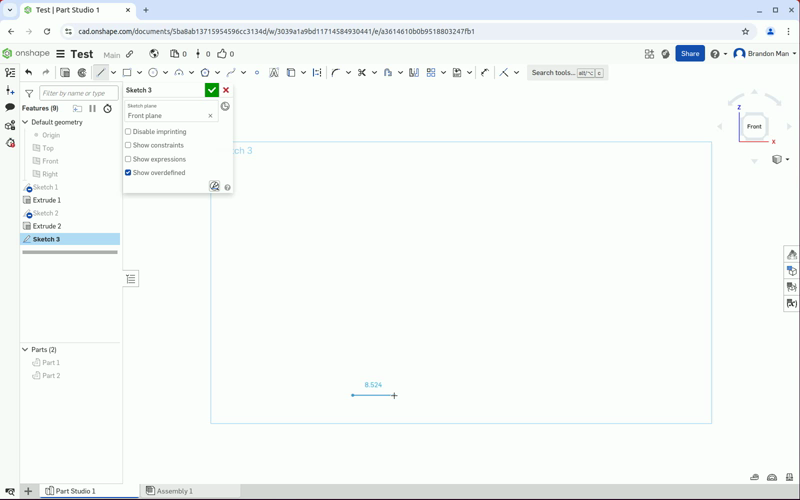
key_up(shift)
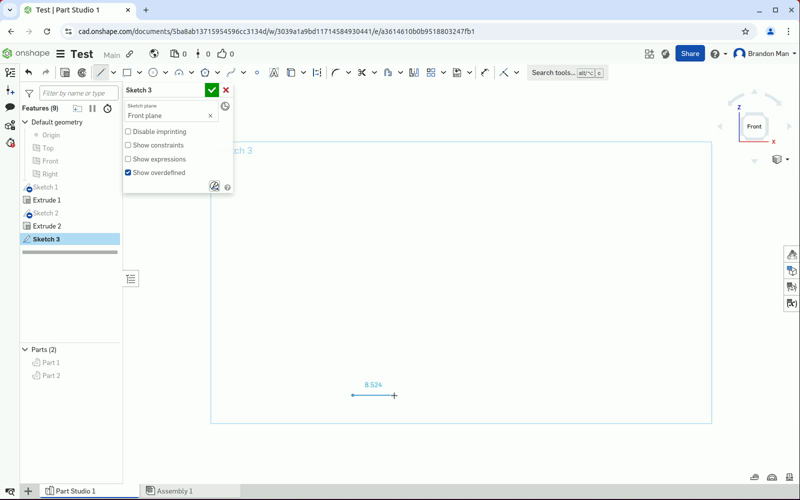
key_down(shift)
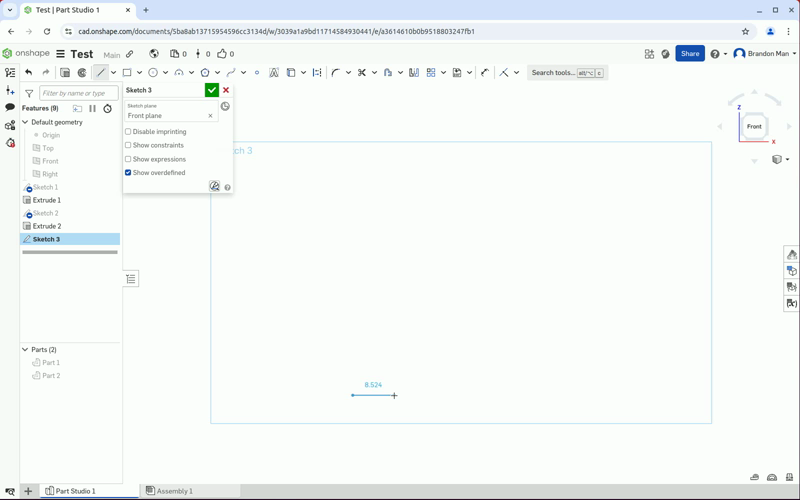
mouse_move(424, 395)
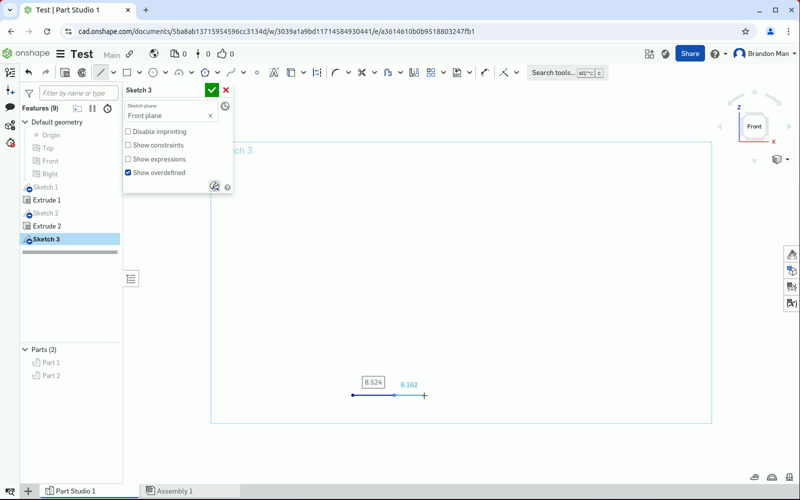
mouse_move(394, 336)
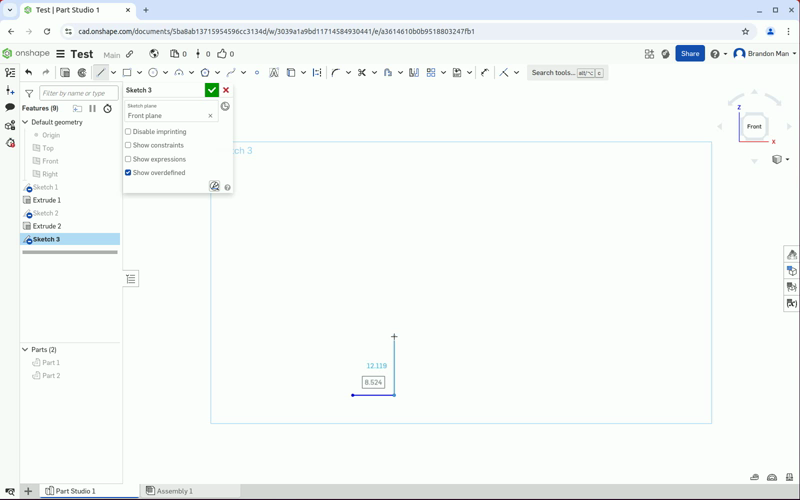
click(394, 336)
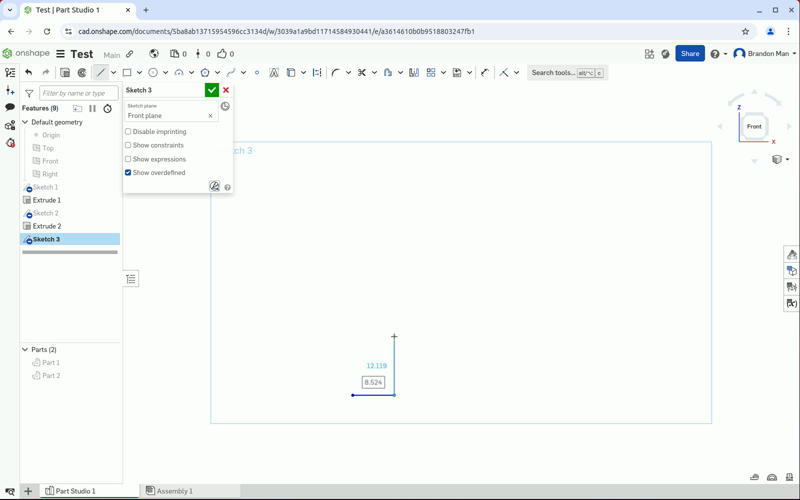
key_up(shift)
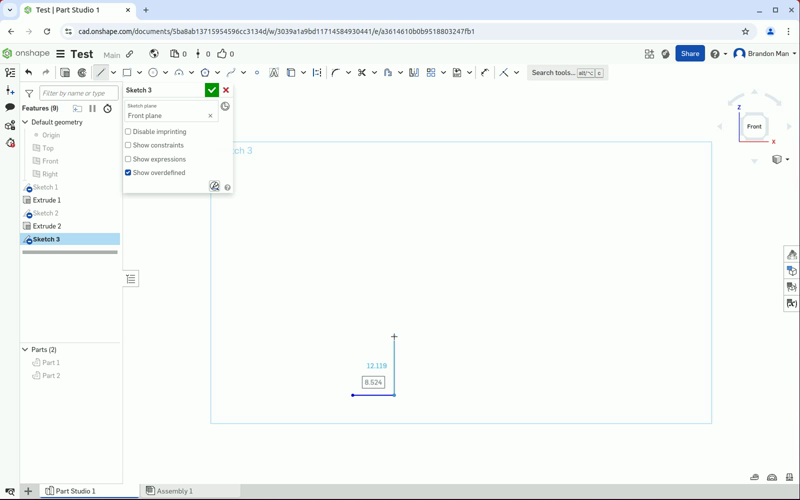
key(esc)
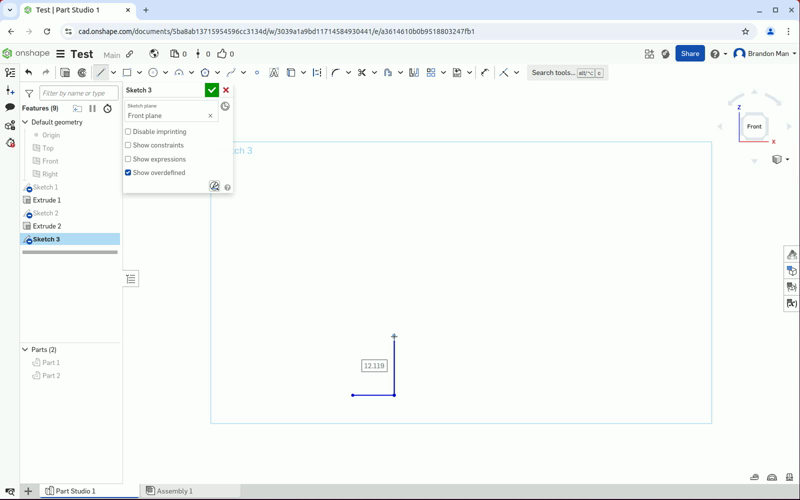
key(a)
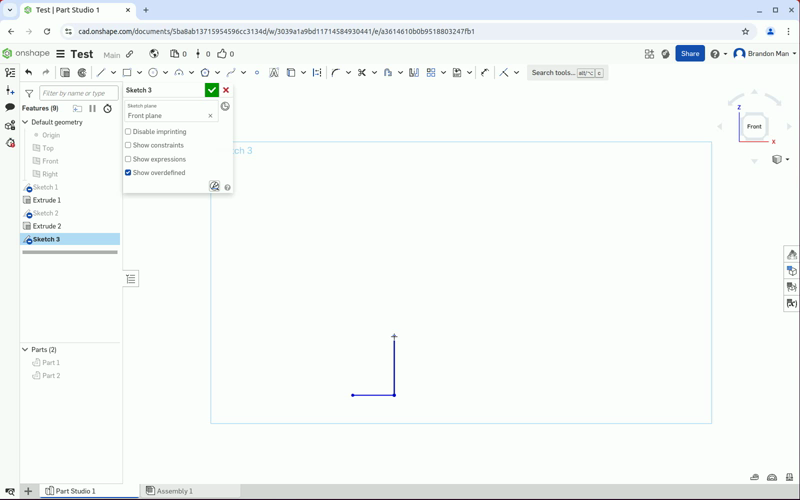
mouse_move(394, 336)
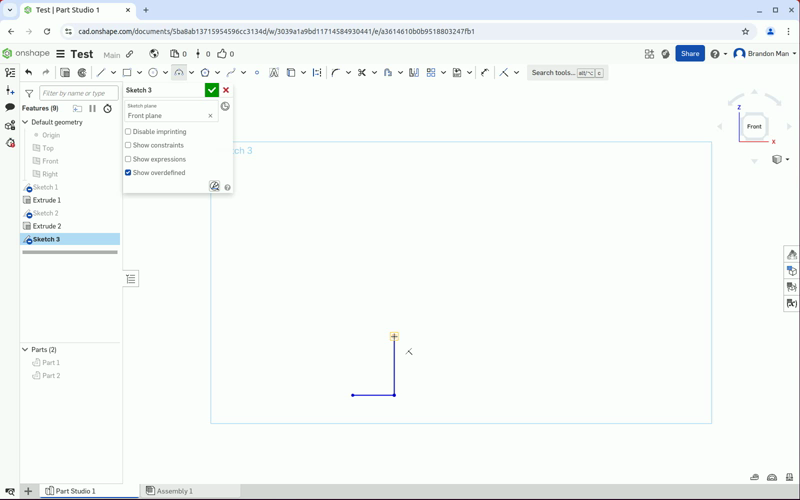
click(394, 336)
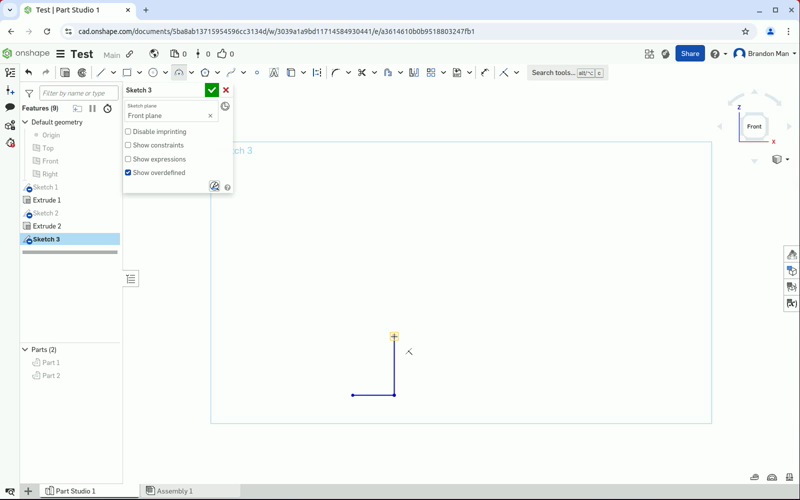
key_down(shift)
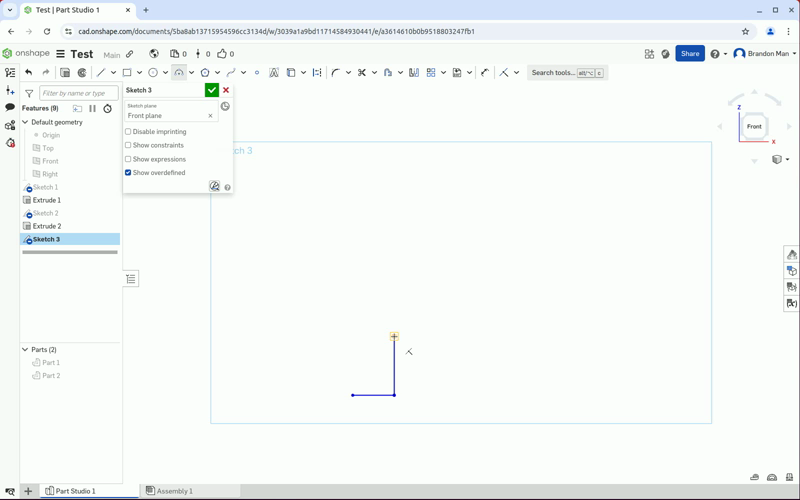
mouse_move(389, 331)
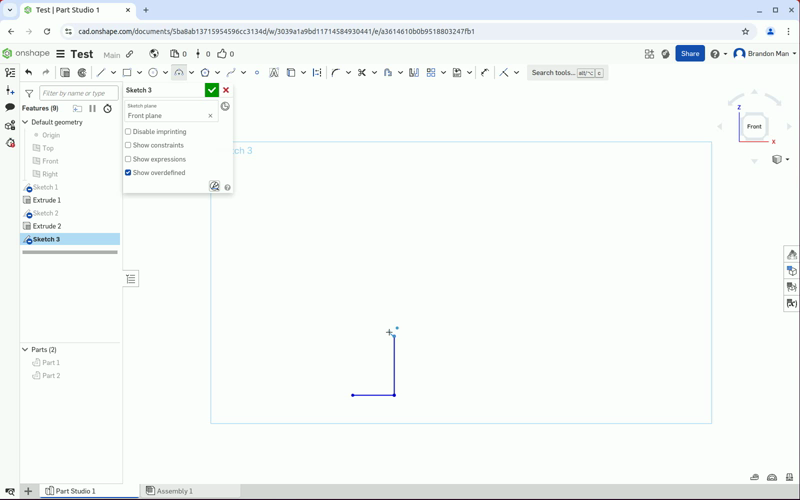
scroll(6)
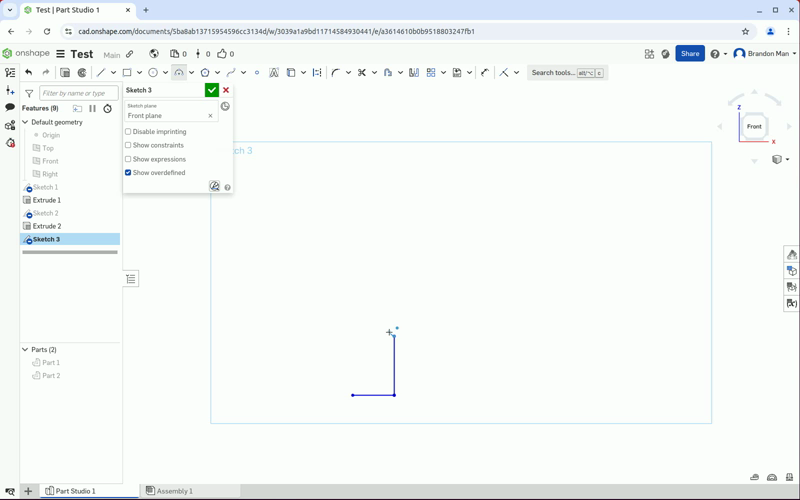
scroll(6)
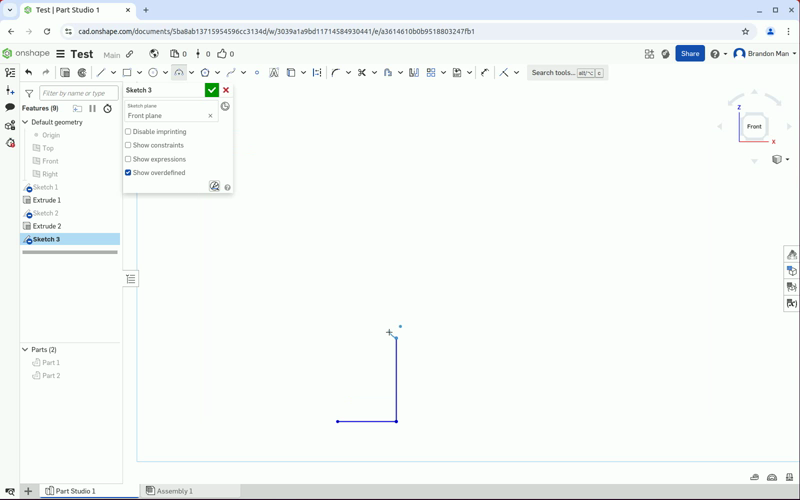
scroll(6)
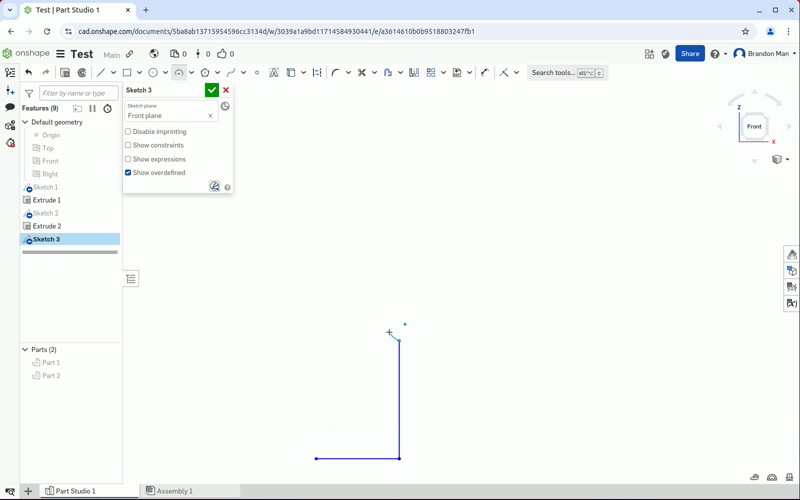
scroll(6)
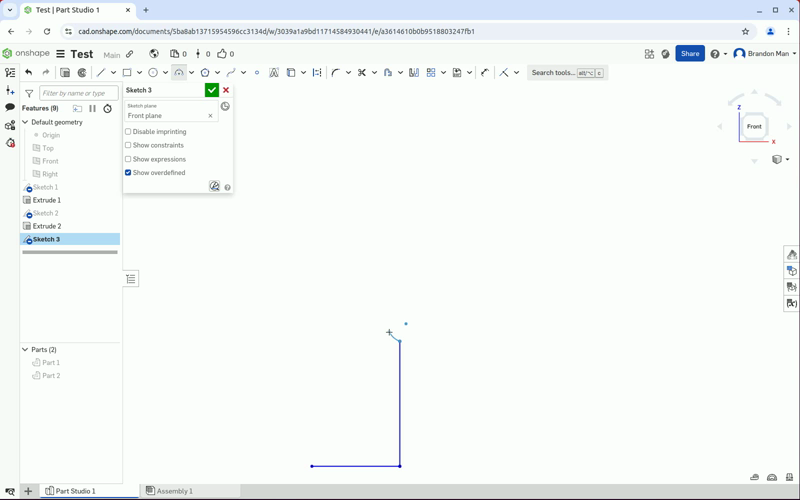
scroll(6)
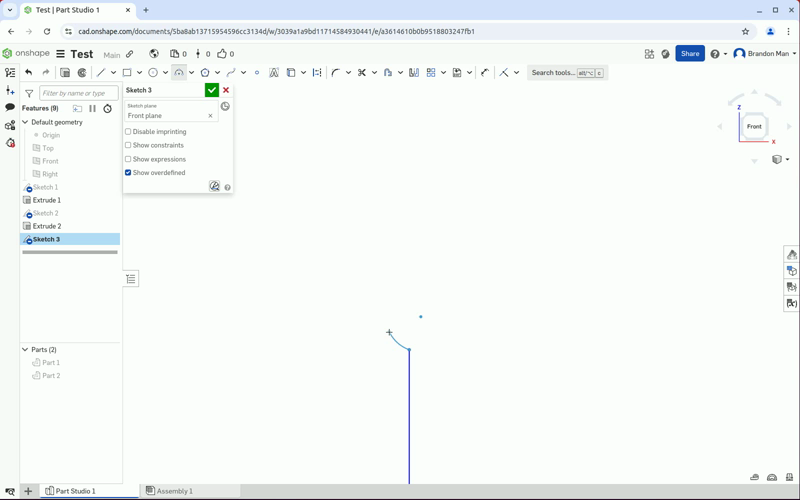
scroll(6)
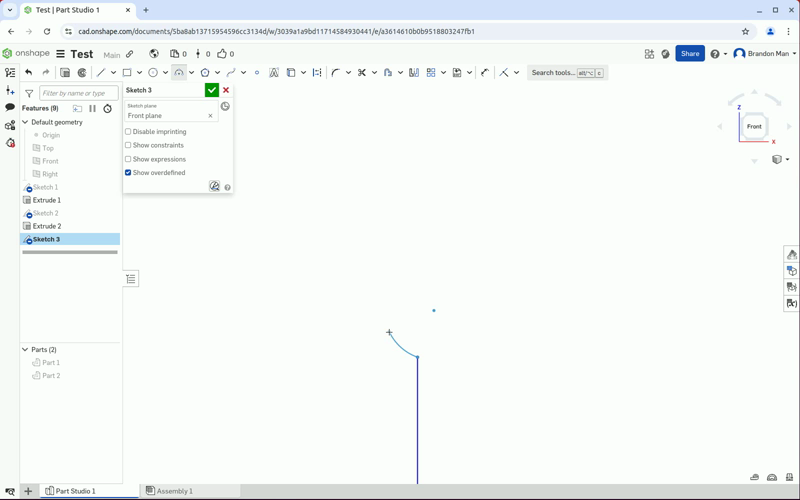
scroll(6)
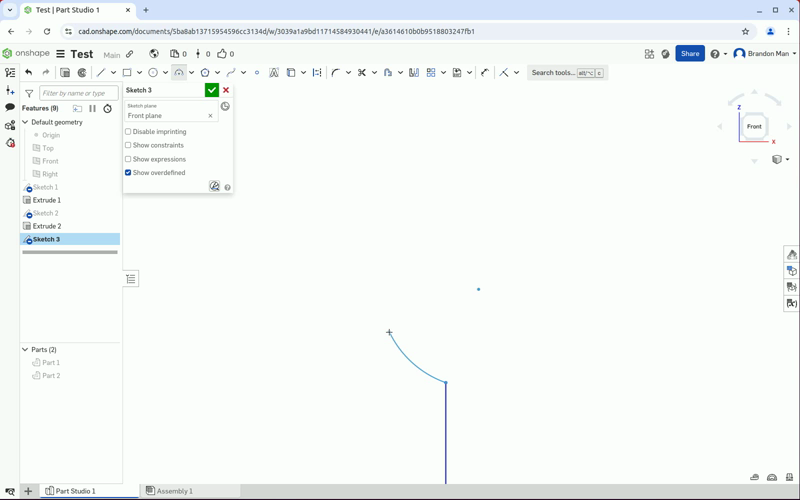
click(389, 331)
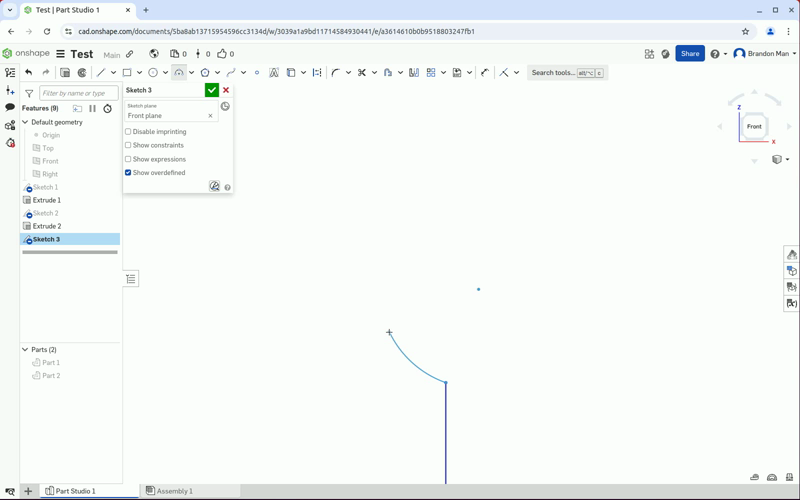
scroll(-6)
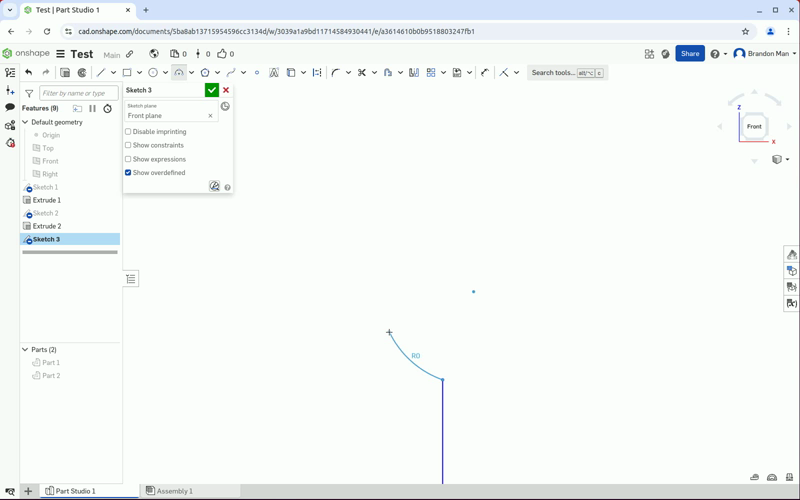
scroll(-6)
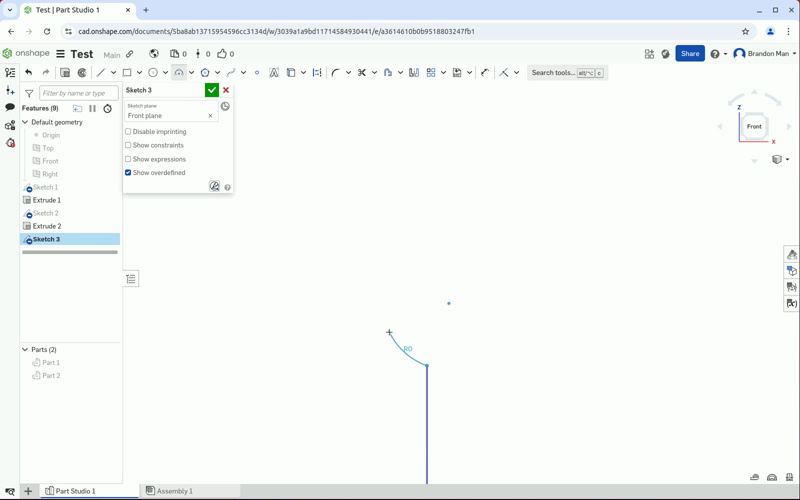
scroll(-6)
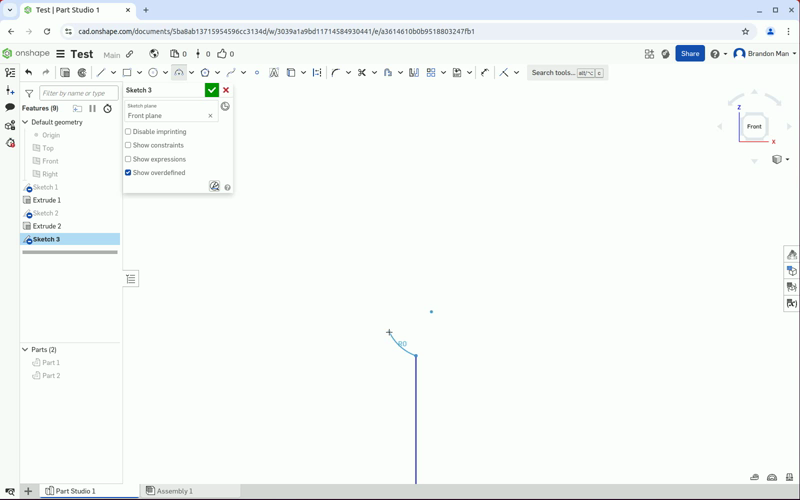
scroll(-6)
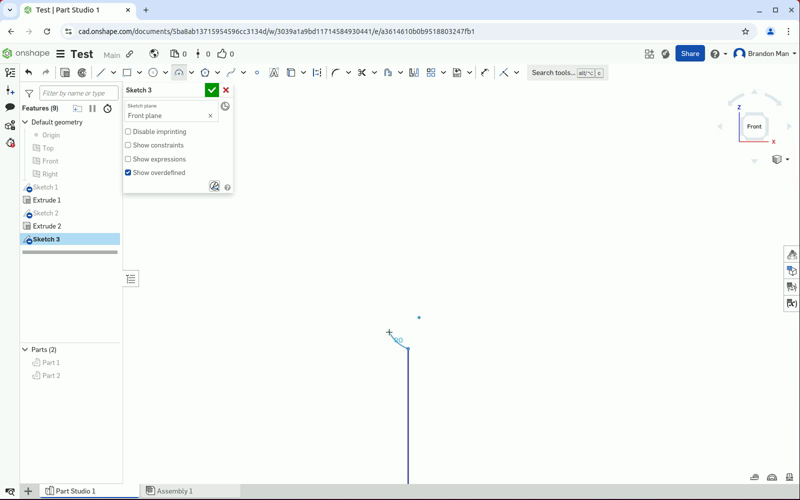
scroll(-6)
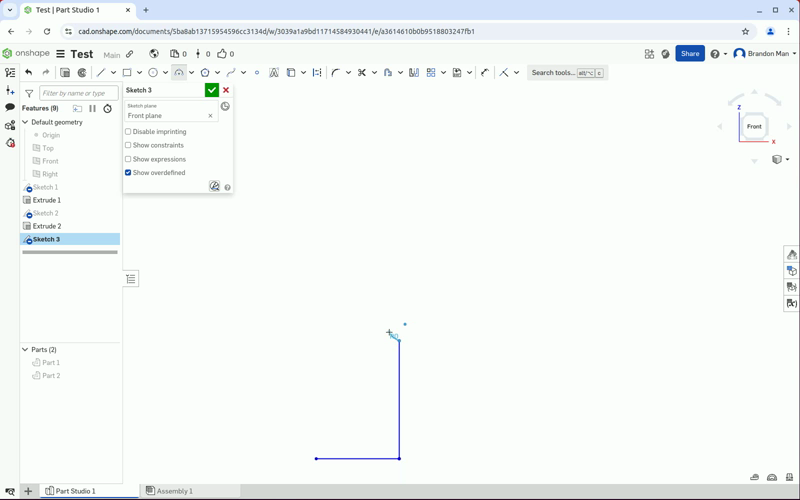
scroll(-6)
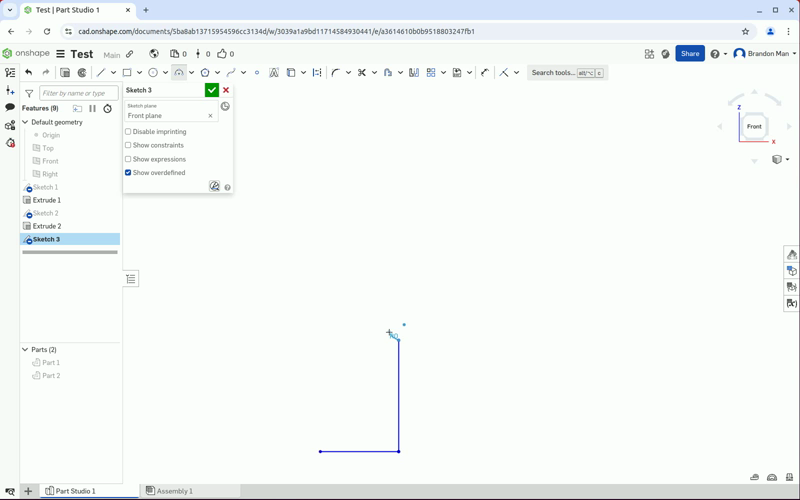
scroll(-6)
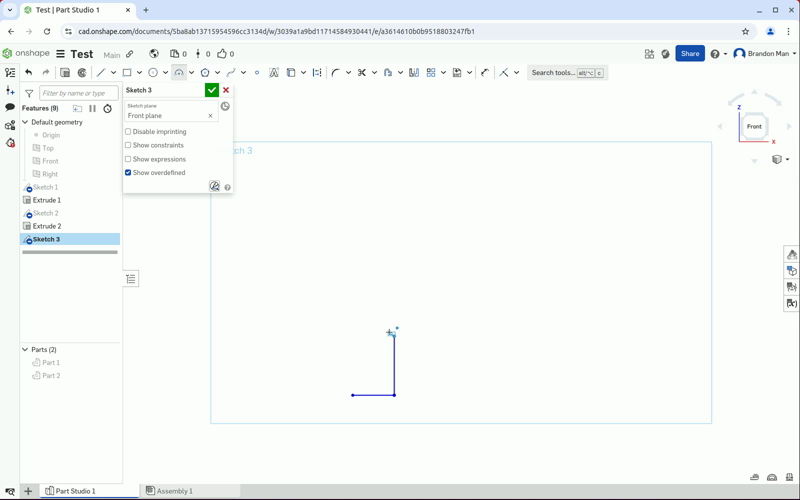
mouse_move(390, 335)
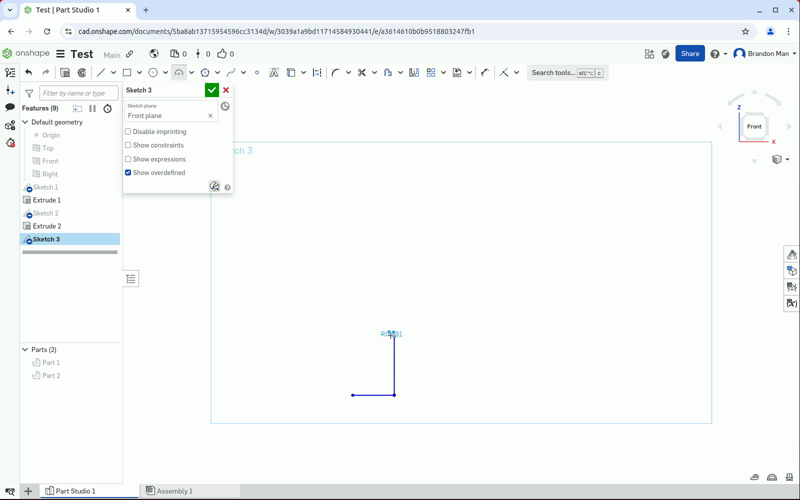
scroll(6)
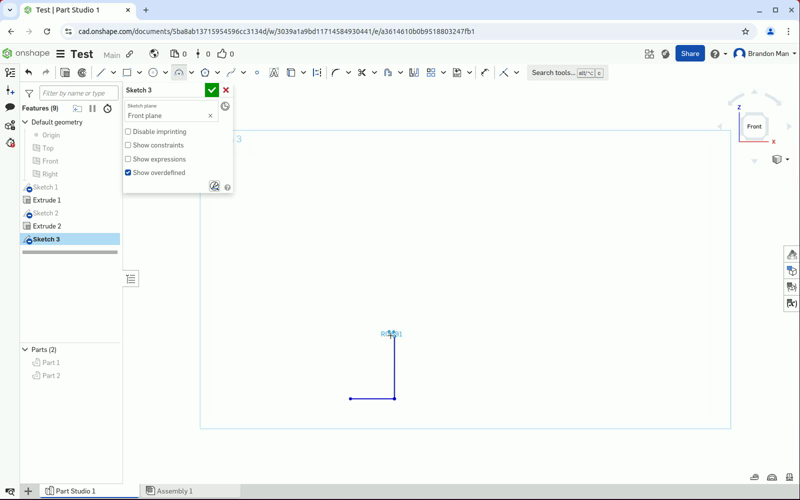
scroll(6)
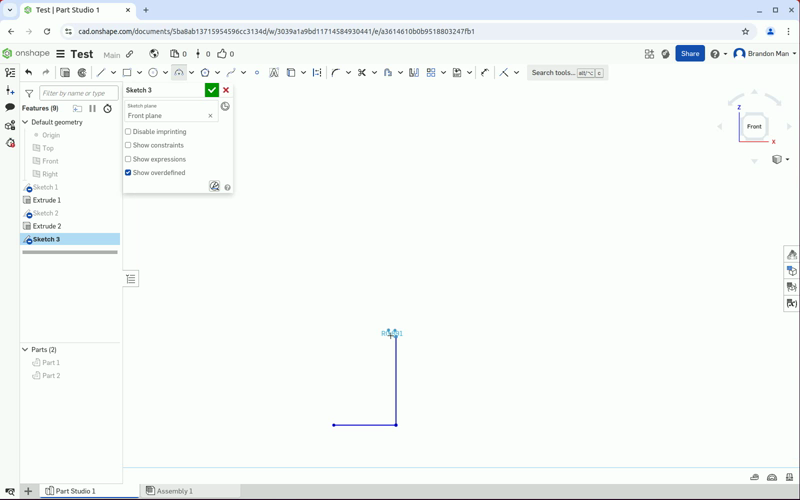
scroll(6)
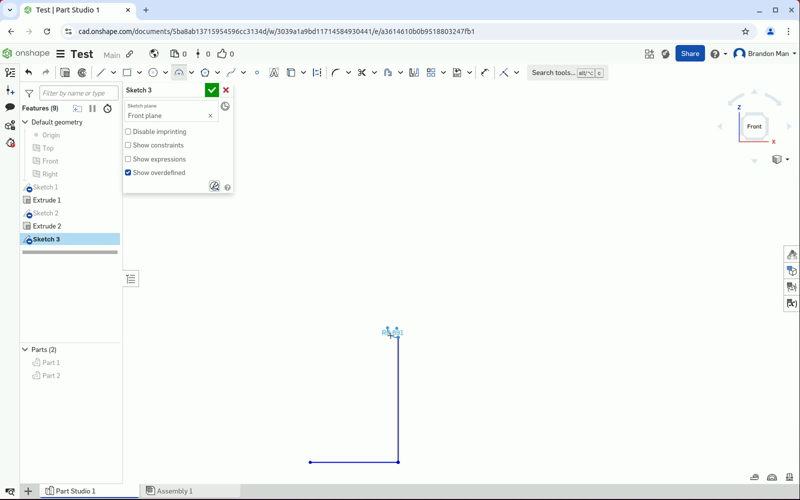
scroll(6)
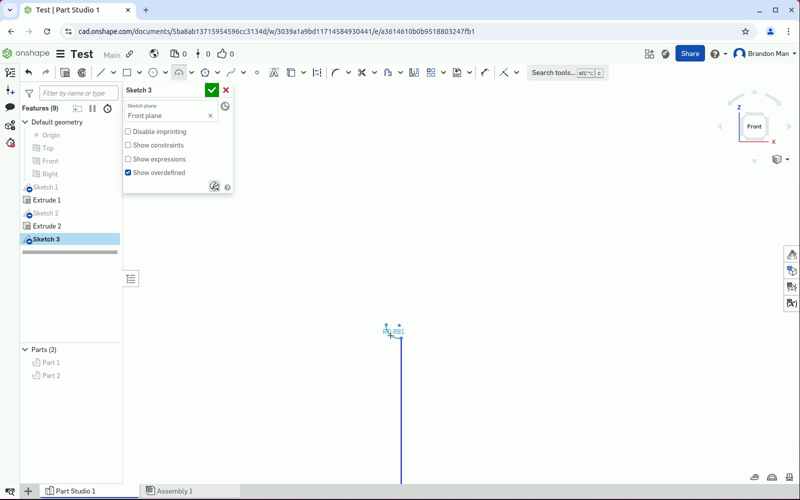
scroll(6)
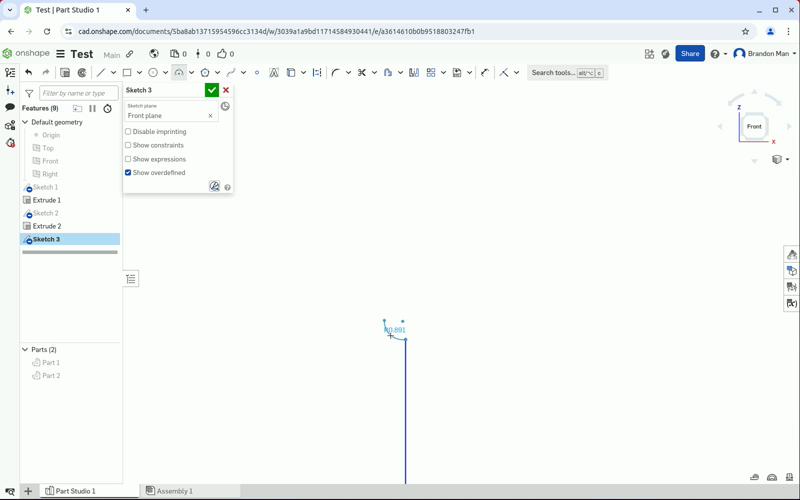
scroll(6)
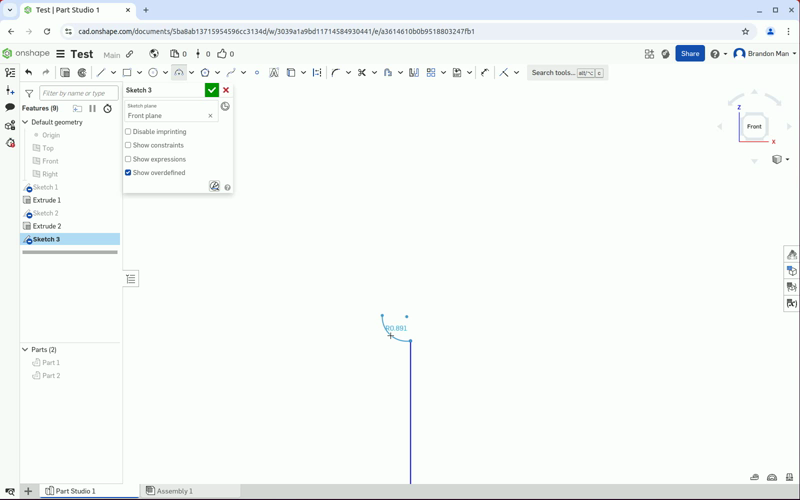
scroll(6)
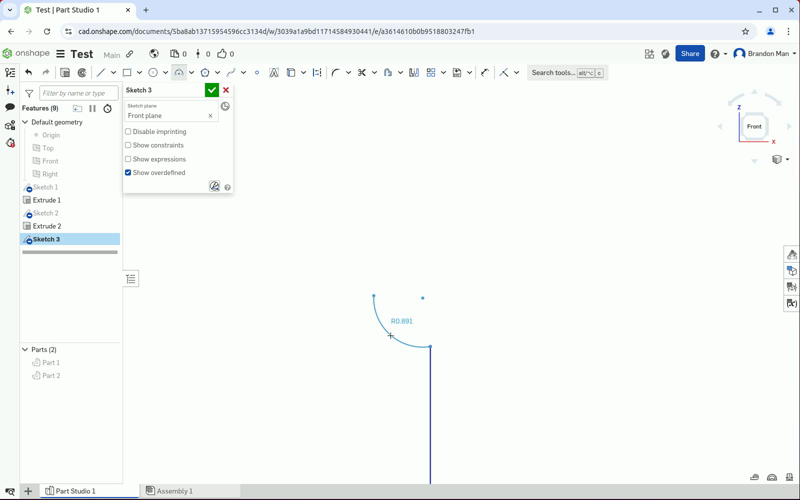
click(390, 335)
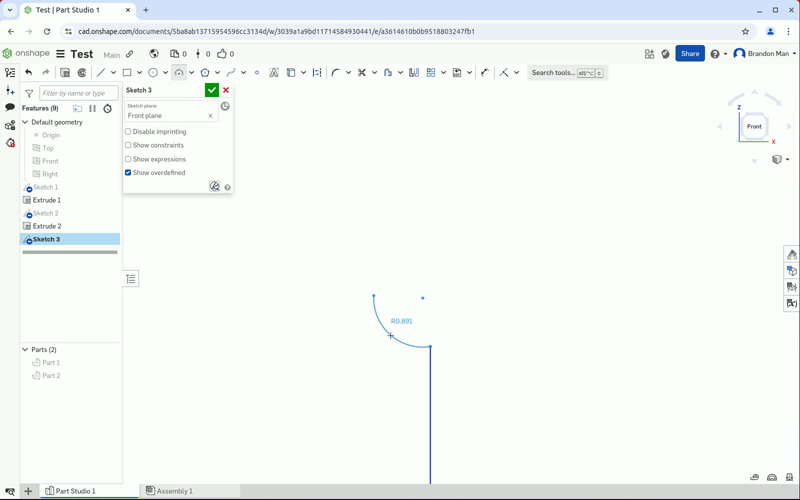
scroll(-6)
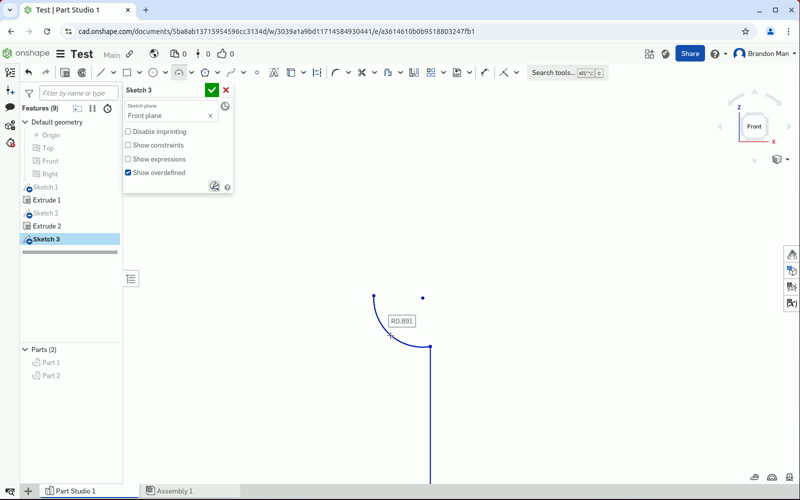
scroll(-6)
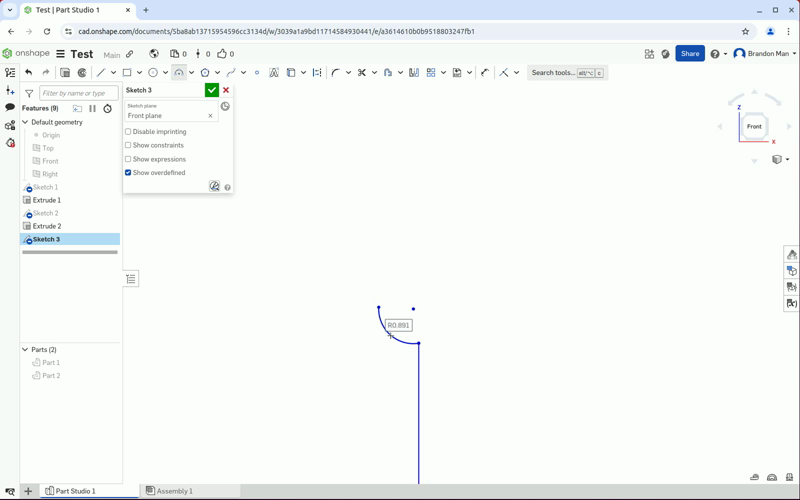
scroll(-6)
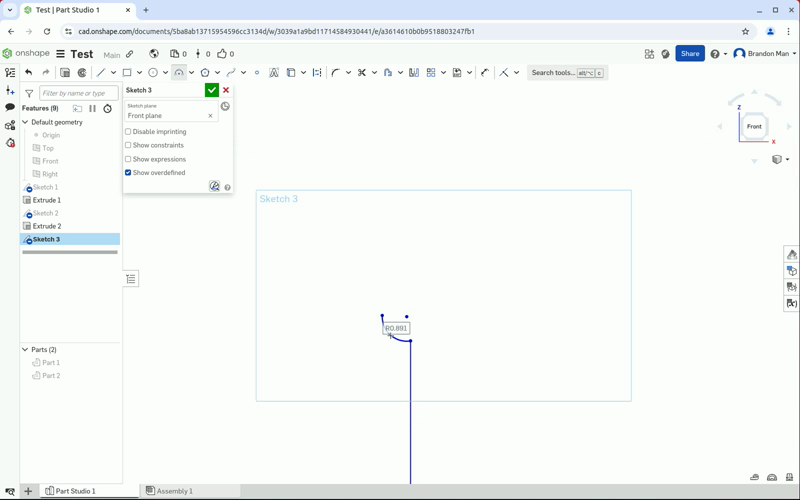
scroll(-6)
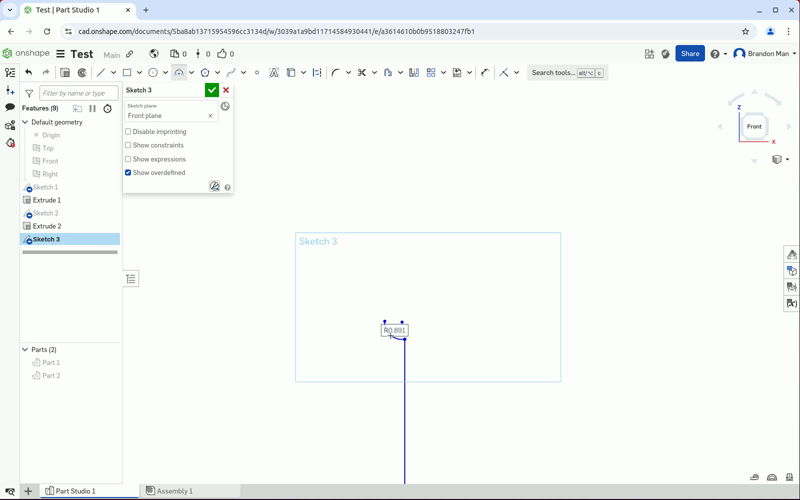
scroll(-6)
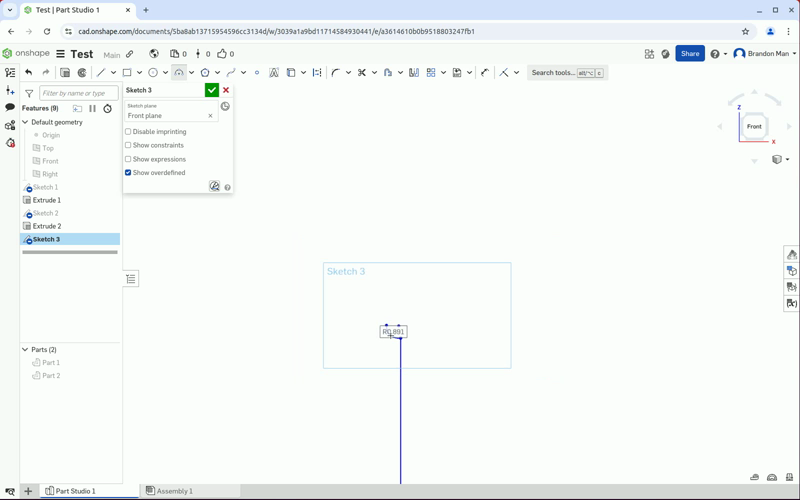
scroll(-6)
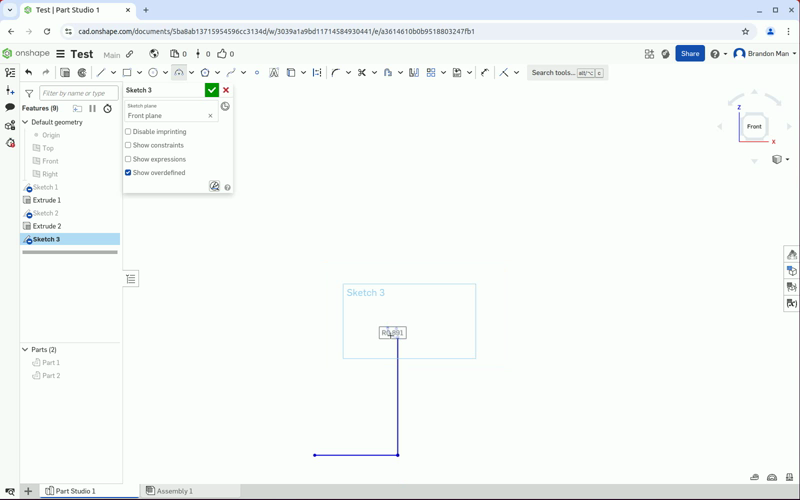
scroll(-6)
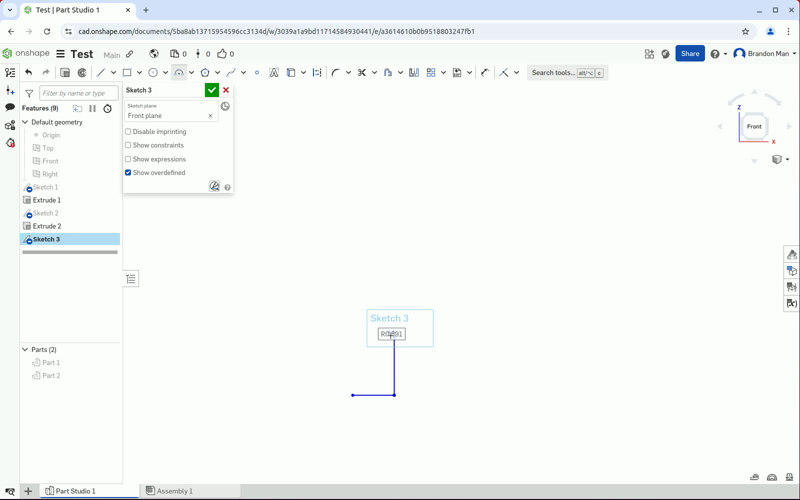
key_up(shift)
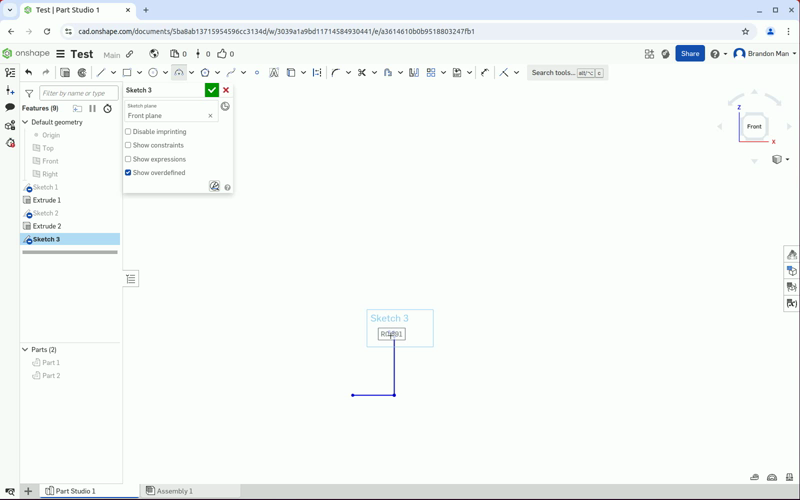
key(esc)
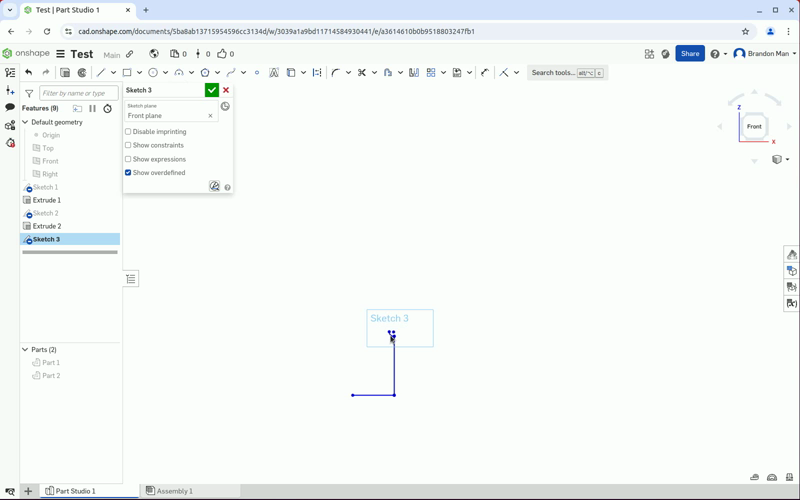
key(l)
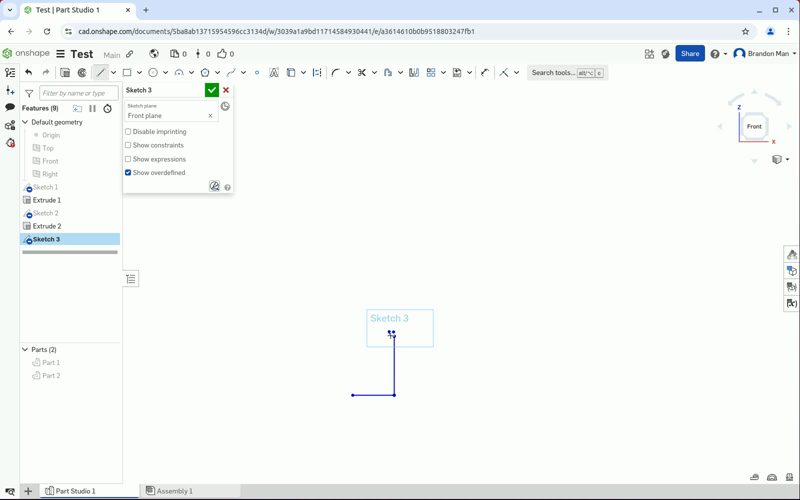
mouse_move(389, 331)
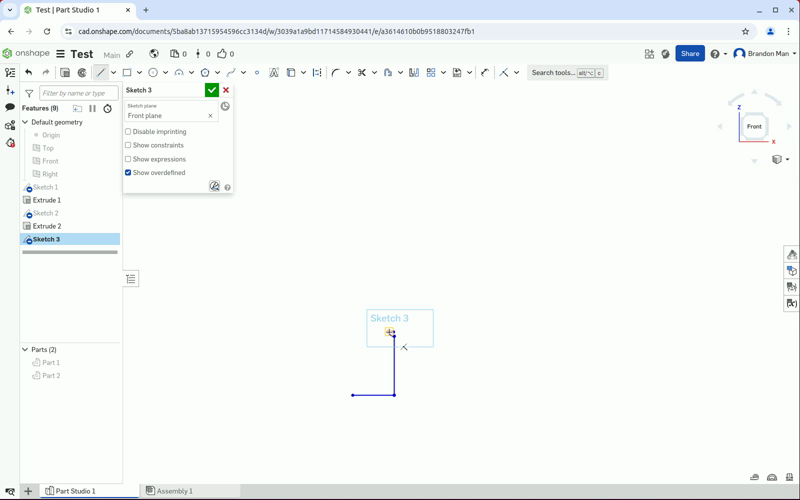
scroll(6)
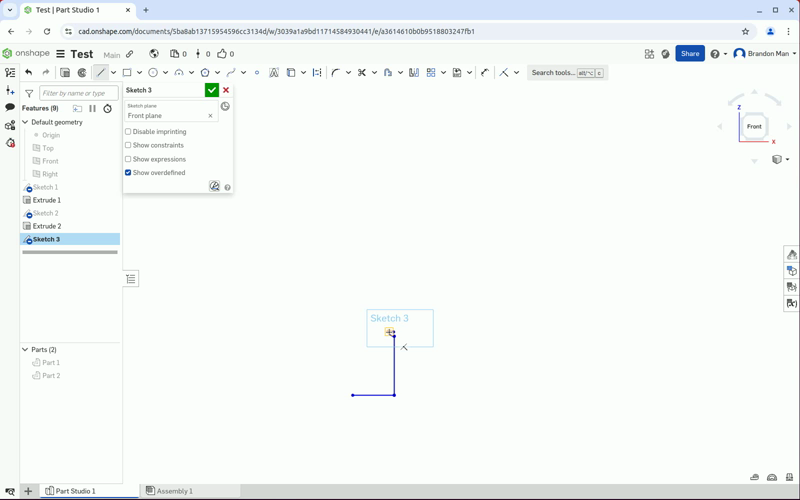
scroll(6)
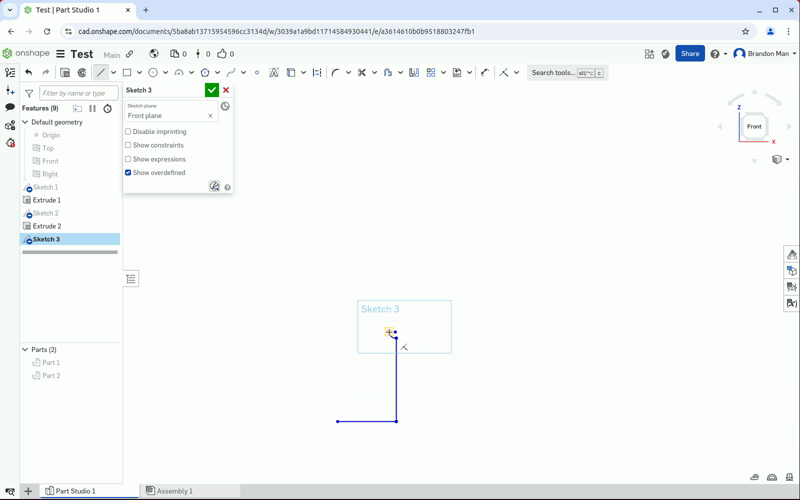
scroll(6)
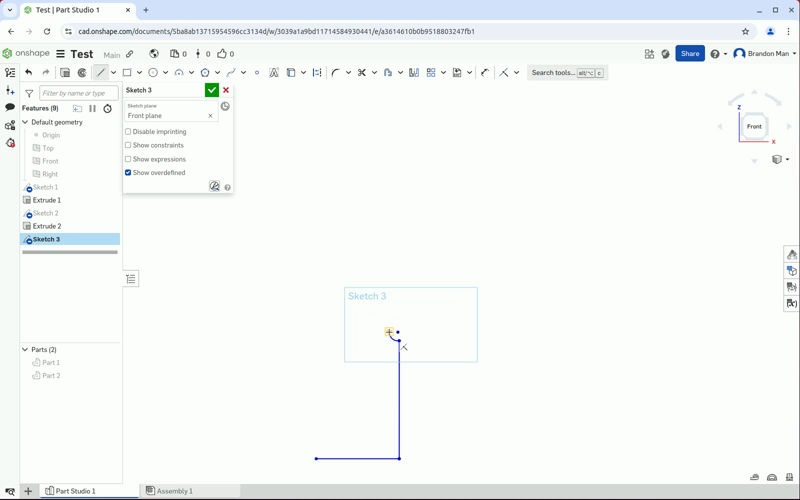
scroll(6)
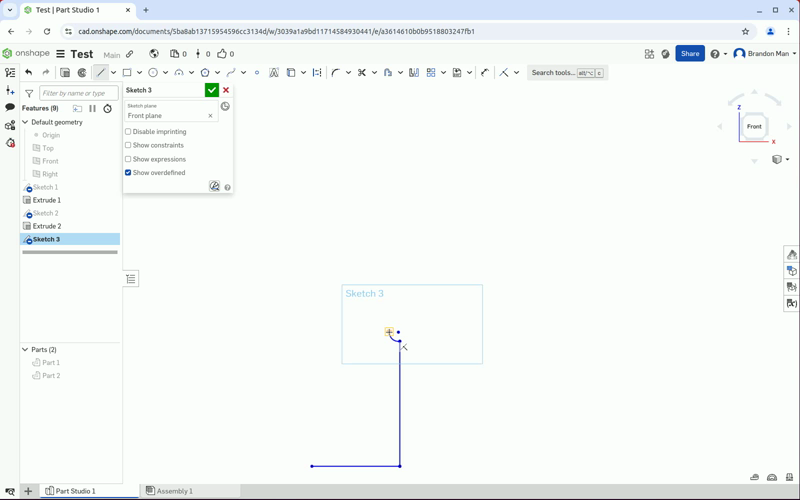
scroll(6)
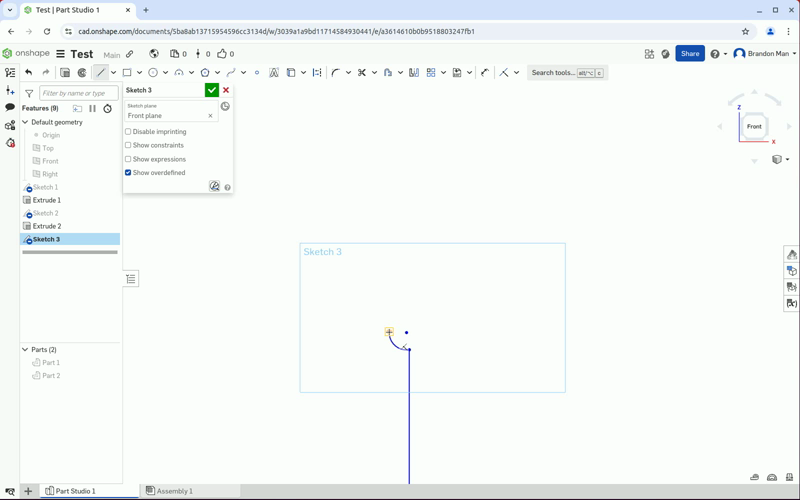
scroll(6)
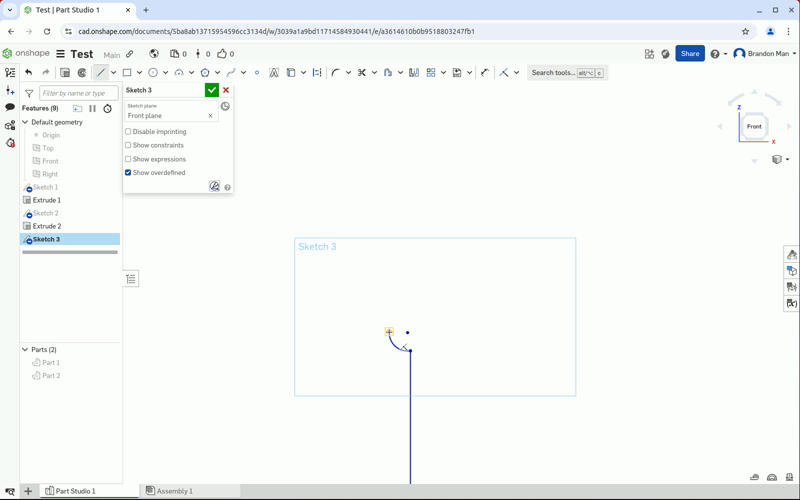
scroll(6)
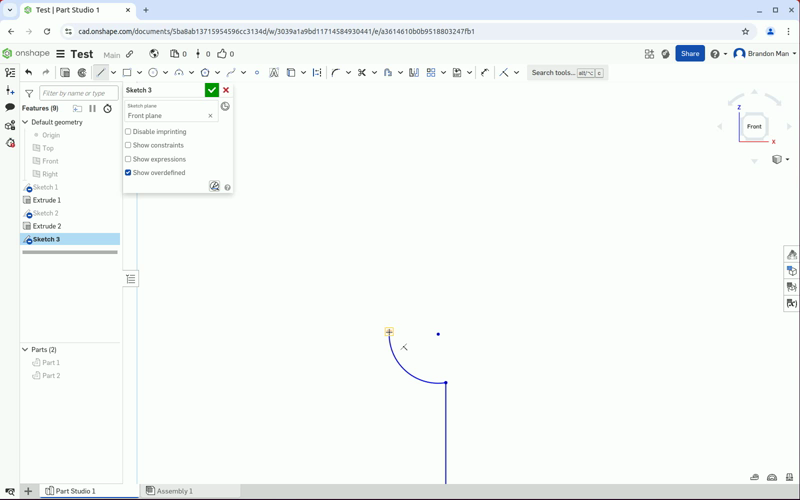
click(389, 331)
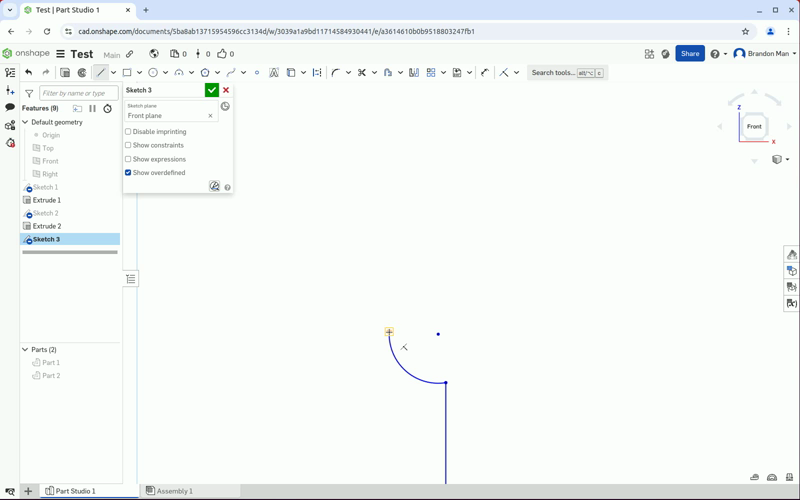
scroll(-6)
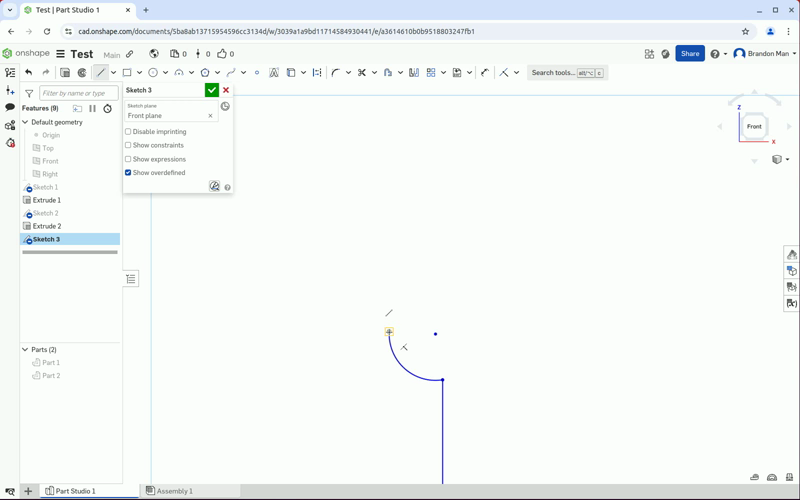
scroll(-6)
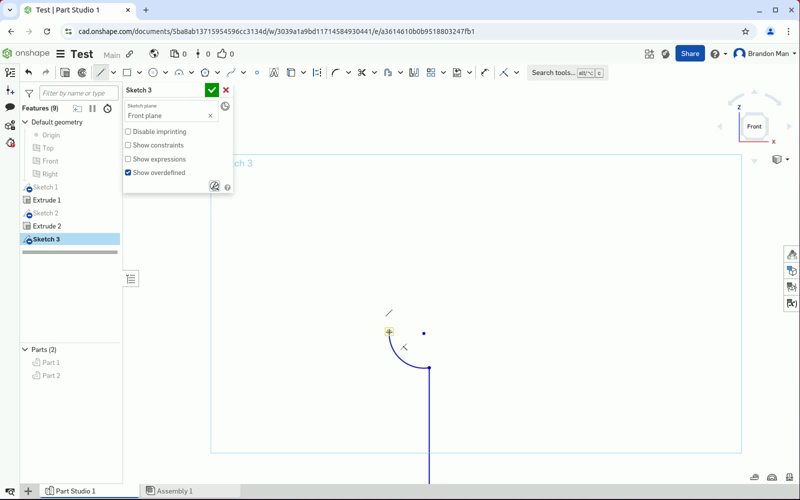
scroll(-6)
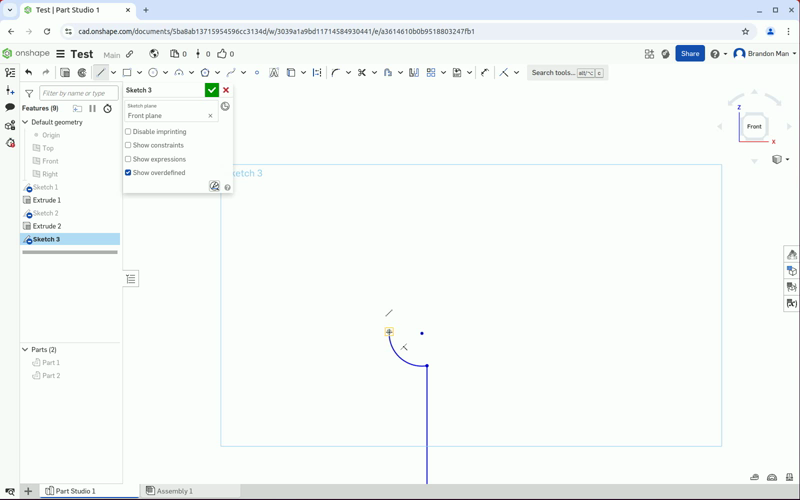
scroll(-6)
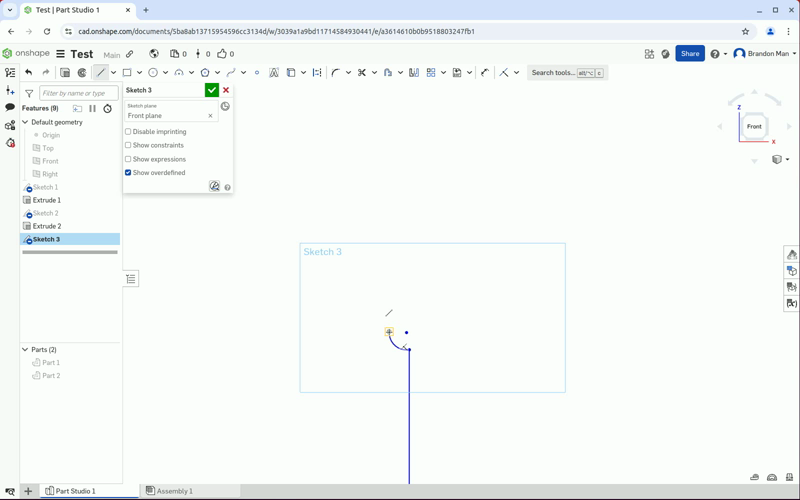
scroll(-6)
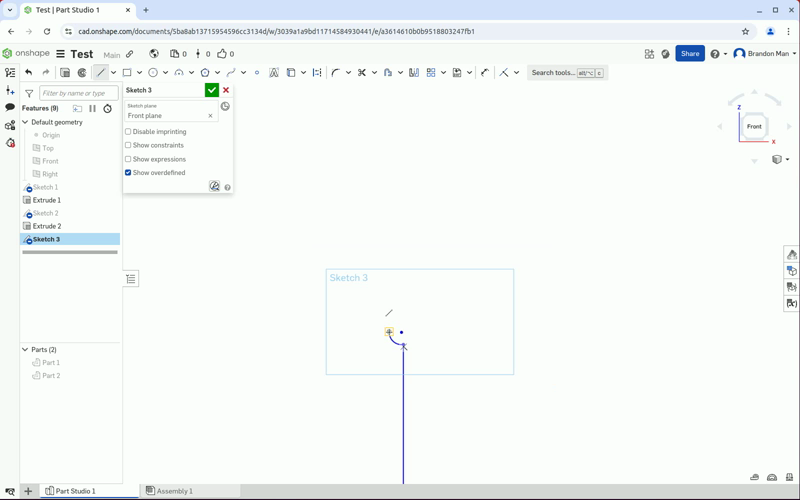
scroll(-6)
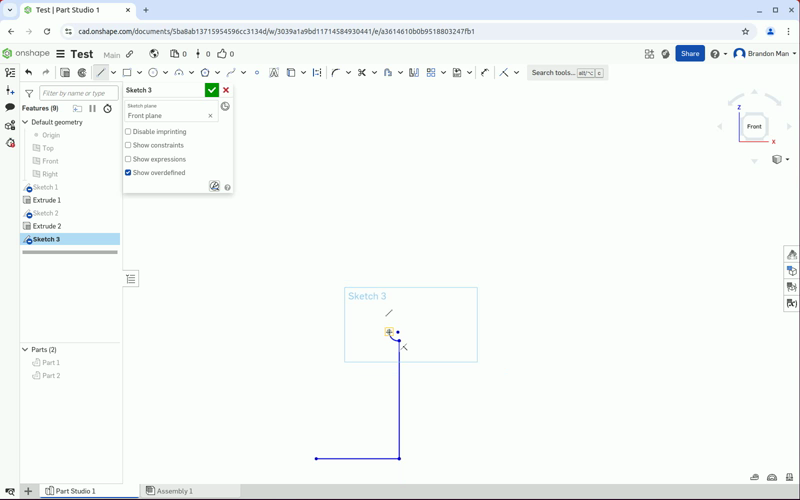
scroll(-6)
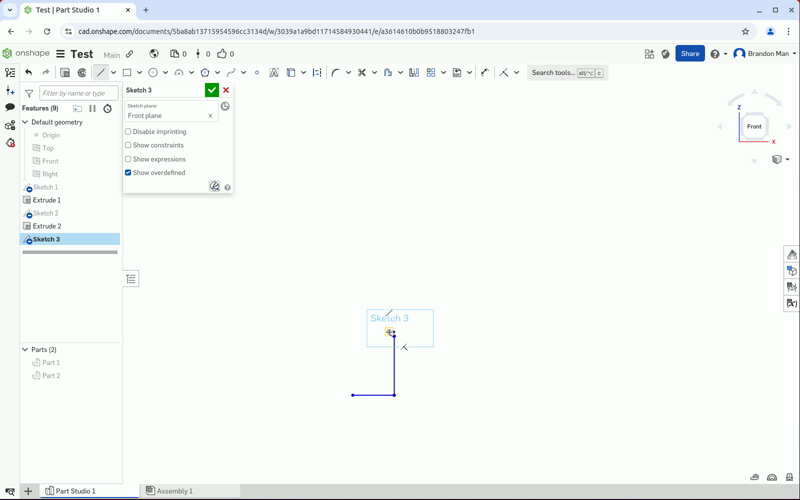
key_down(shift)
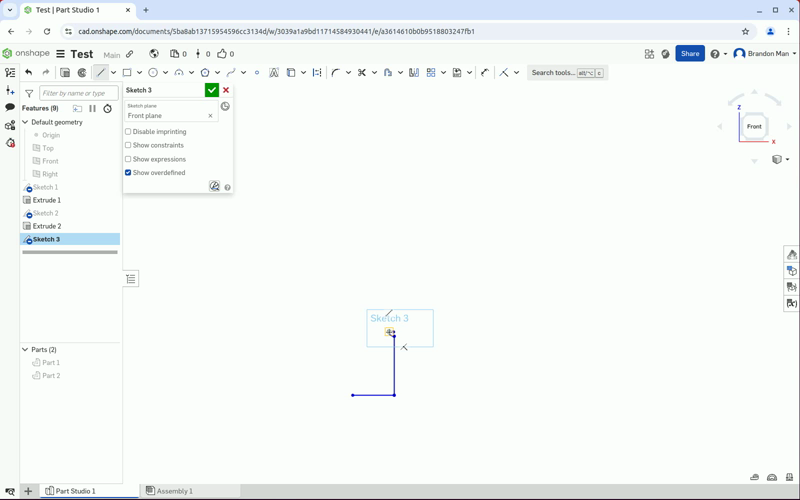
mouse_move(419, 331)
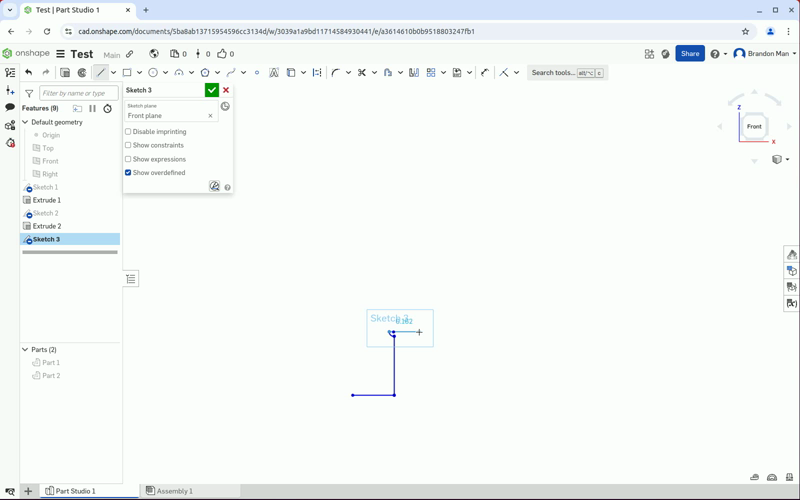
mouse_move(352, 331)
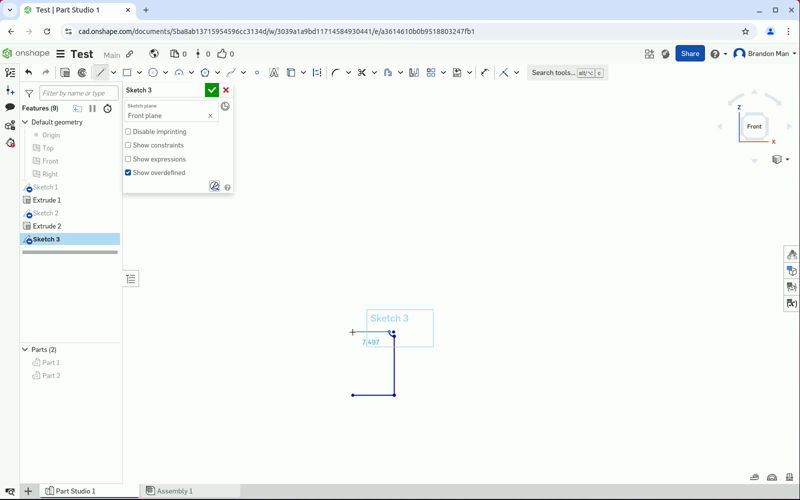
click(352, 331)
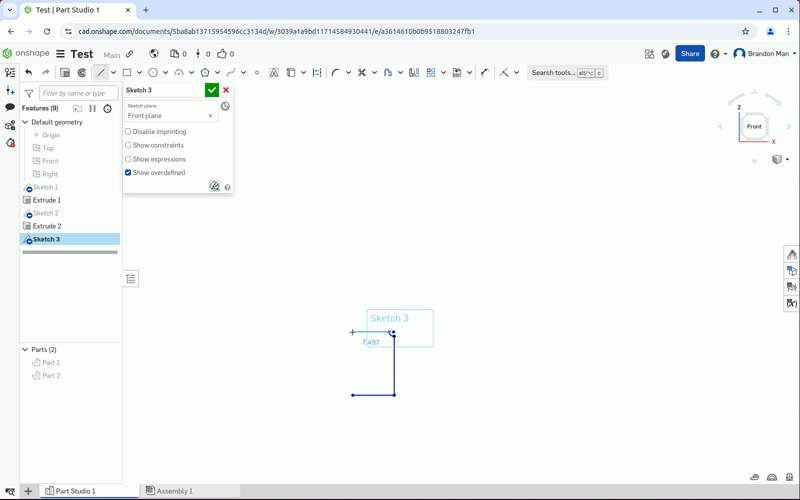
key_up(shift)
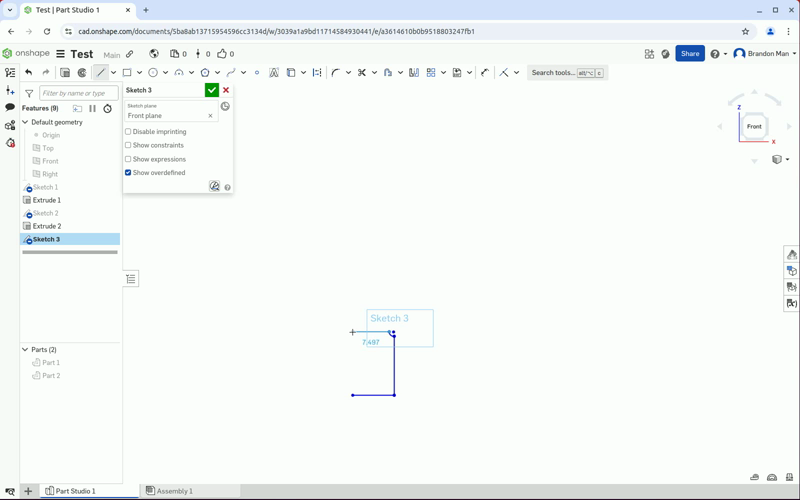
key_down(shift)
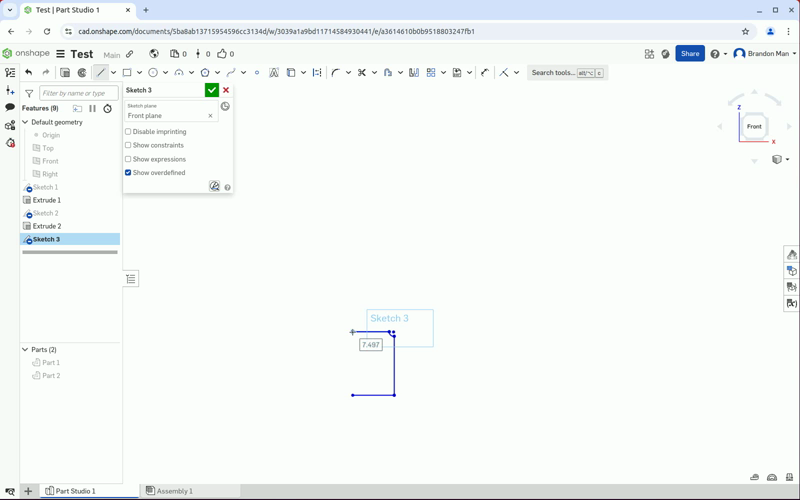
mouse_move(352, 395)
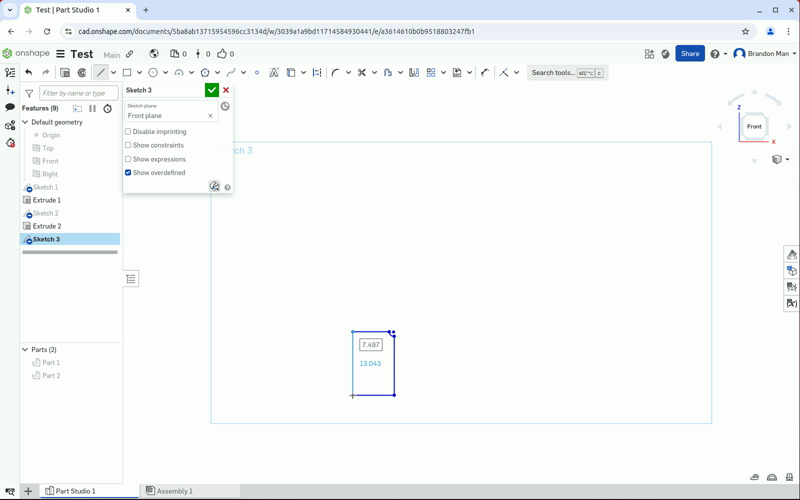
key_up(shift)
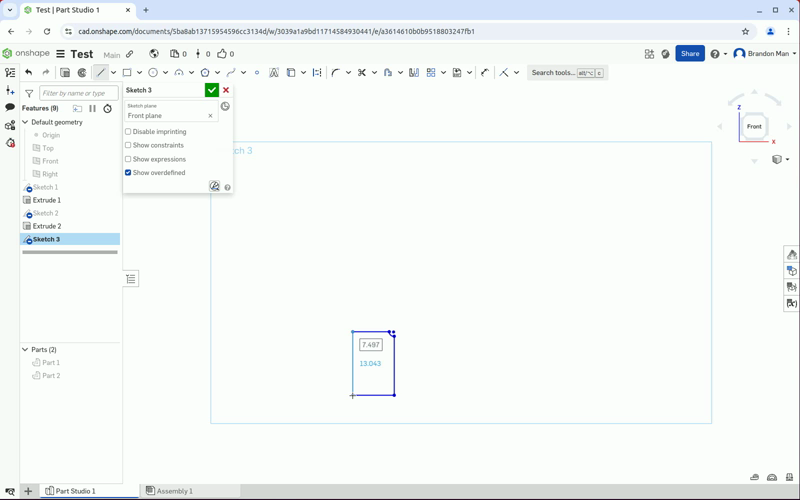
click(352, 395)
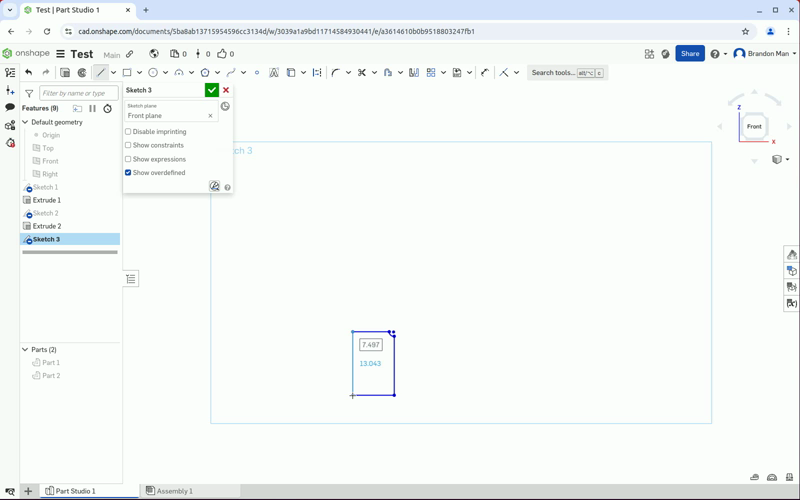
key(esc)
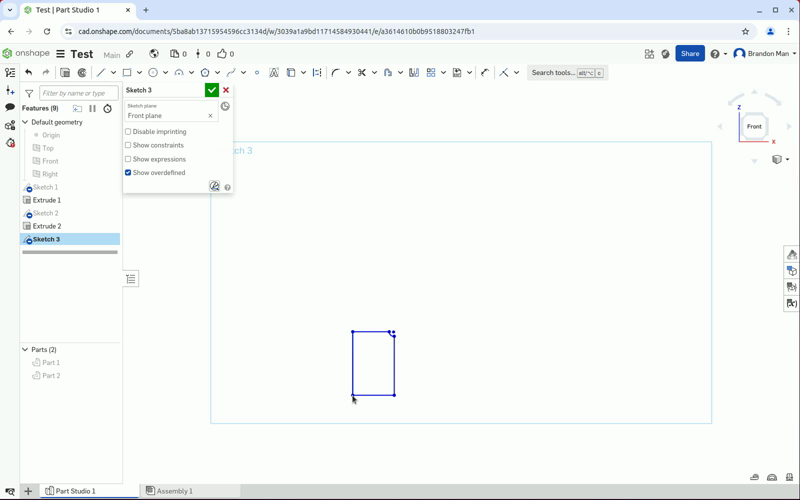
mouse_move(386, 356)
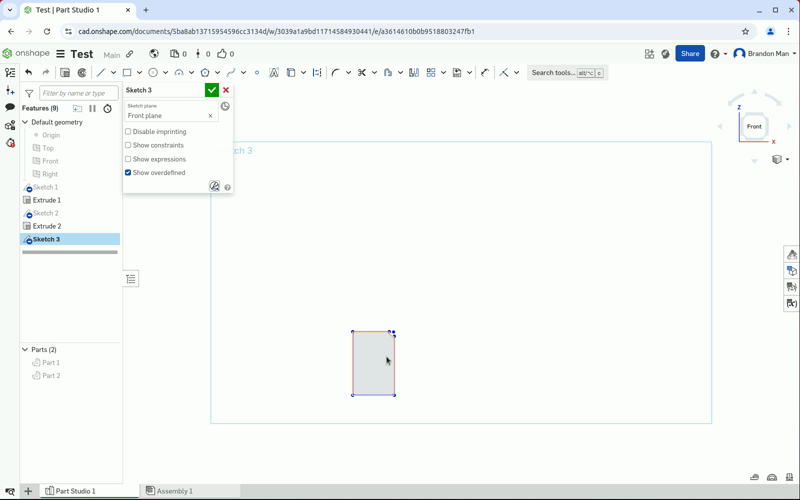
click(386, 356)
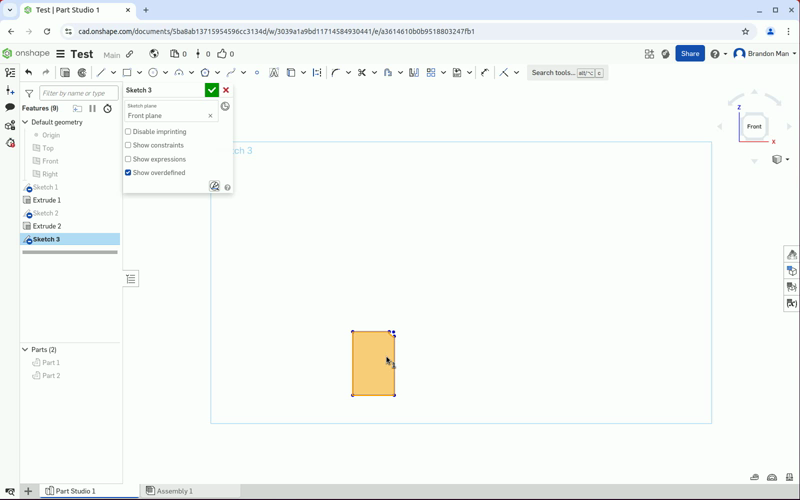
mouse_move(73, 352)
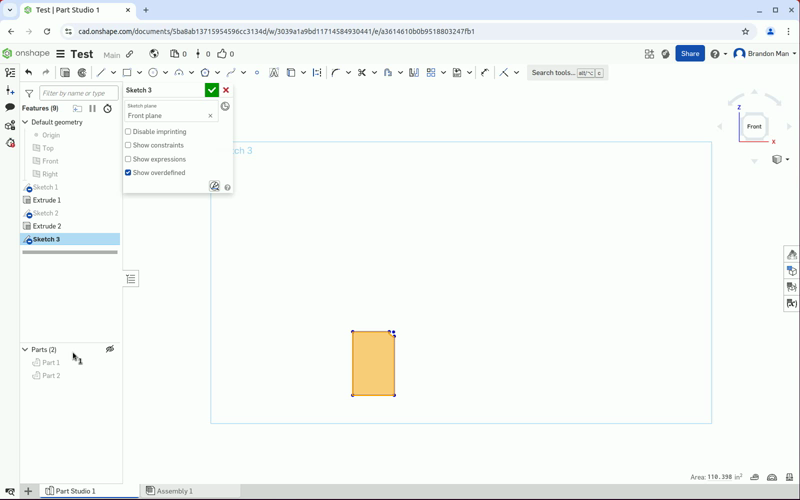
key(shift+y)
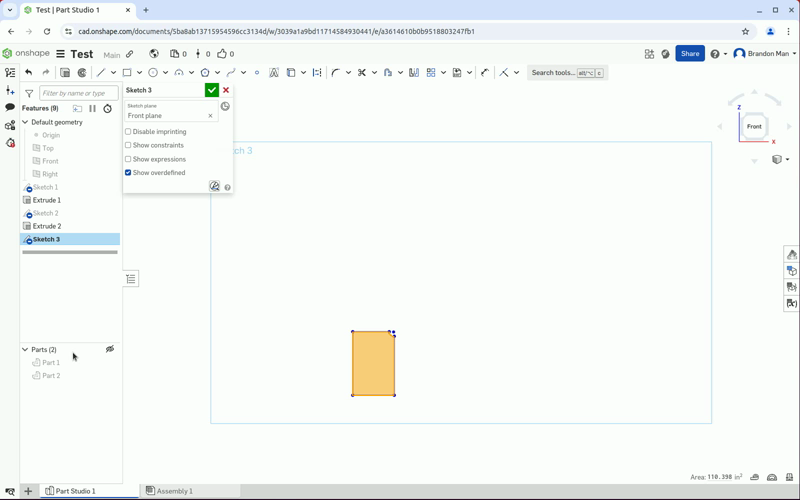
key(shift+e)
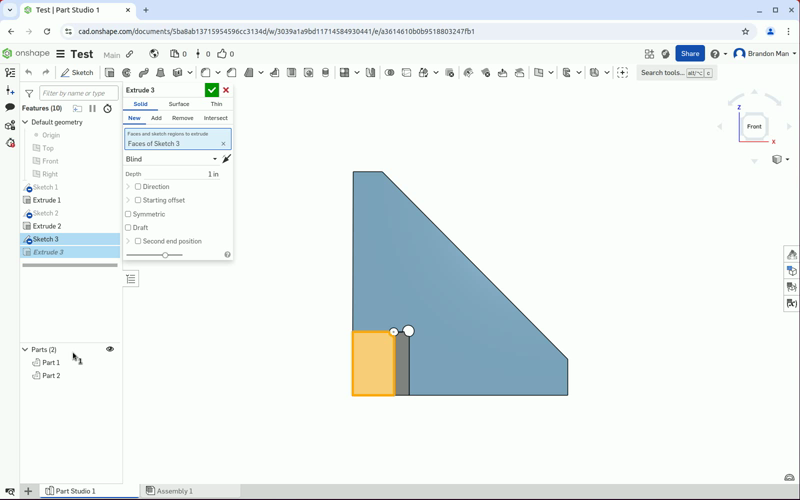
mouse_move(143, 106)
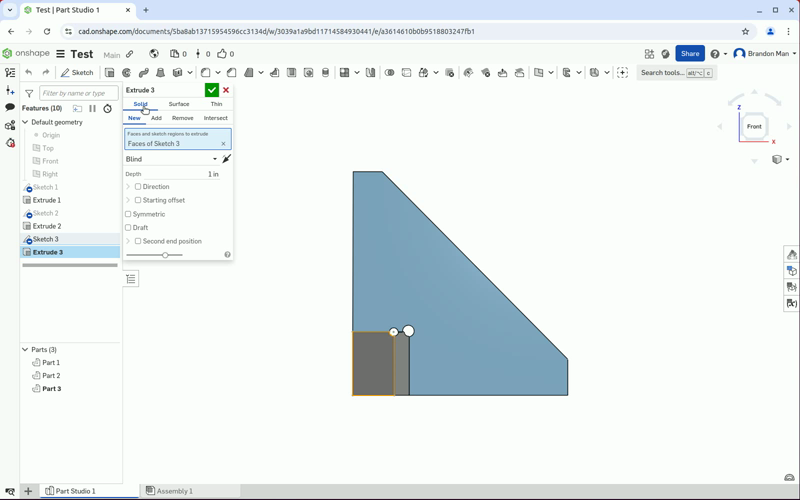
click(143, 106)
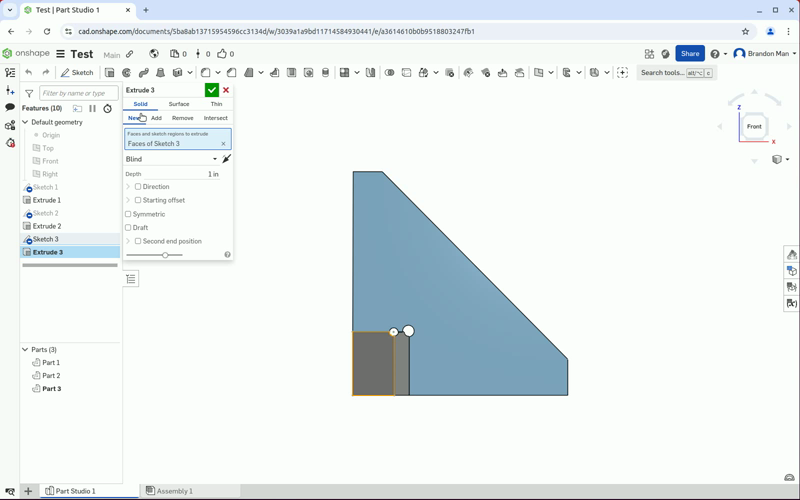
mouse_move(137, 120)
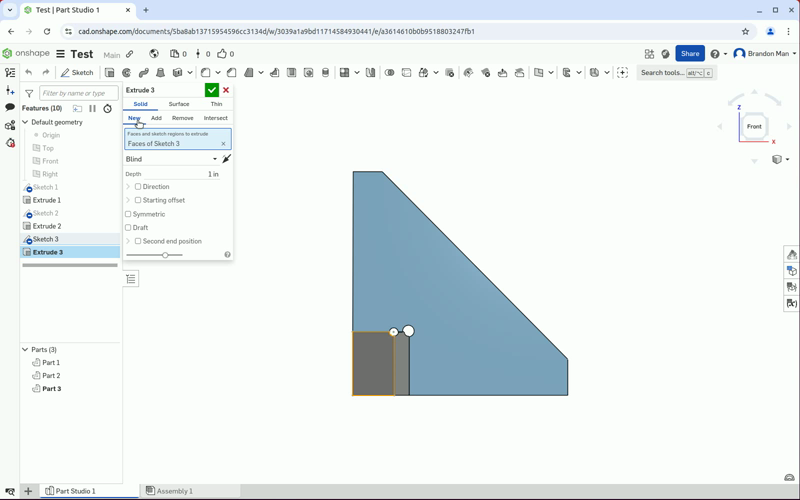
click(137, 120)
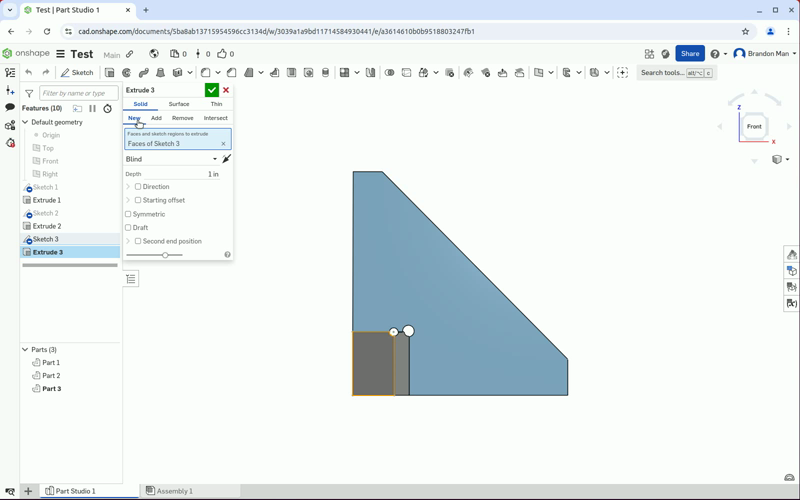
key(tab, 4)
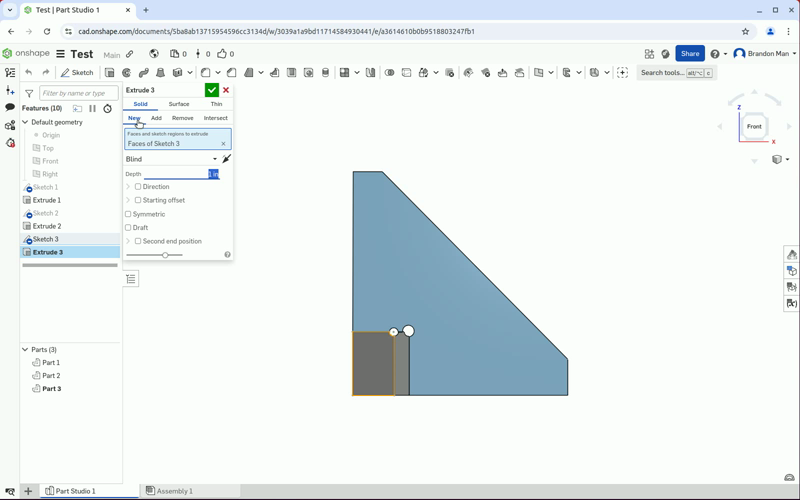
text(0.241)
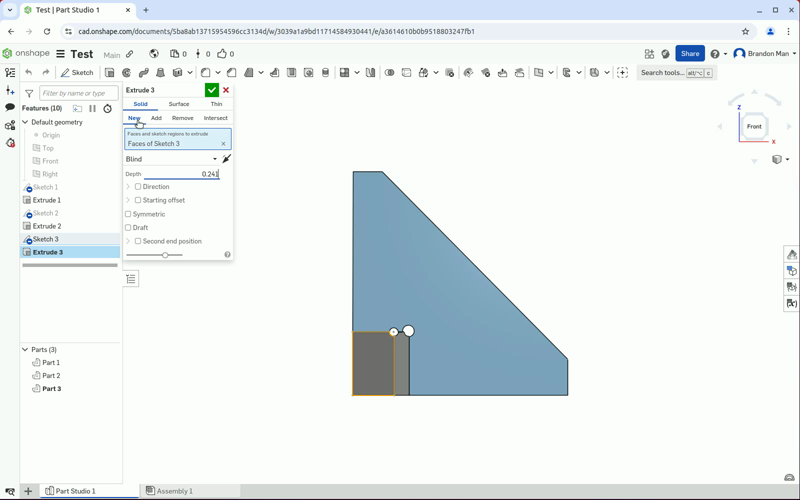
key(enter)
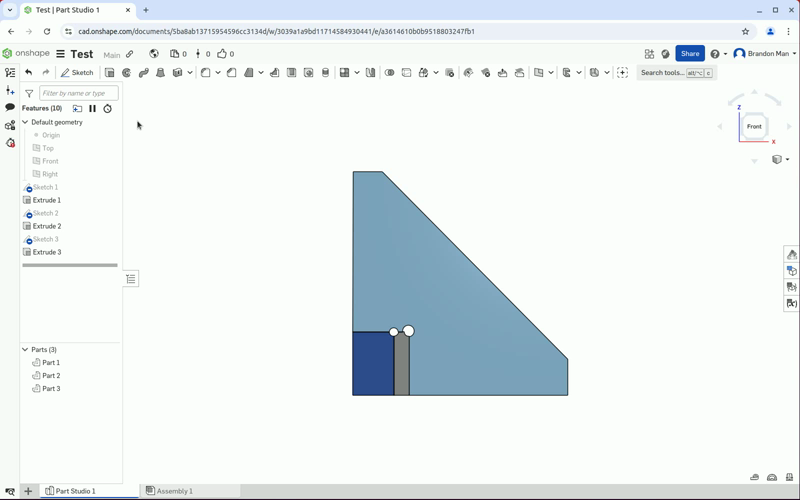
key(shift+h)
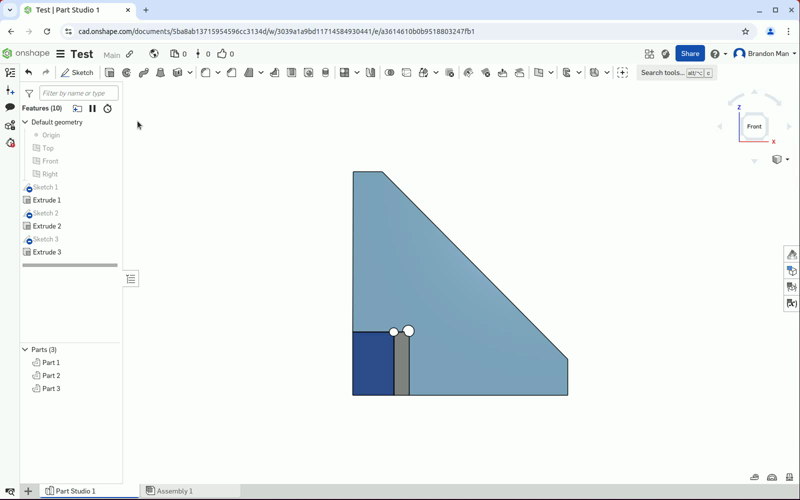
key(shift+h)
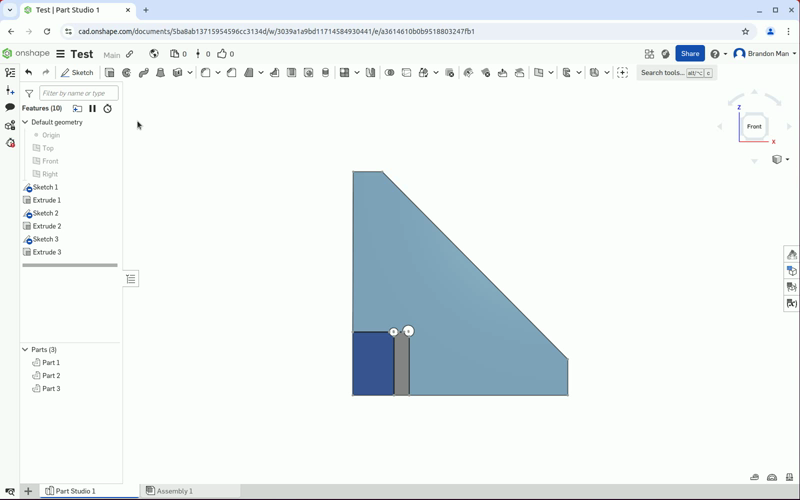
key(shift+7)
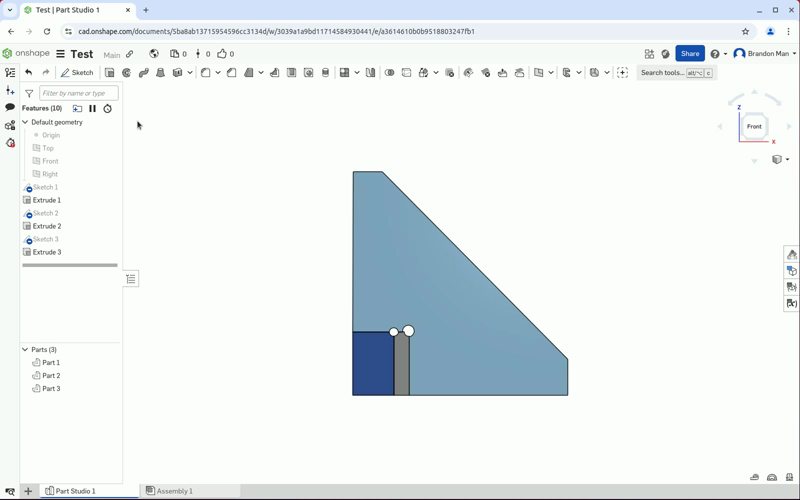
key(left, 2)
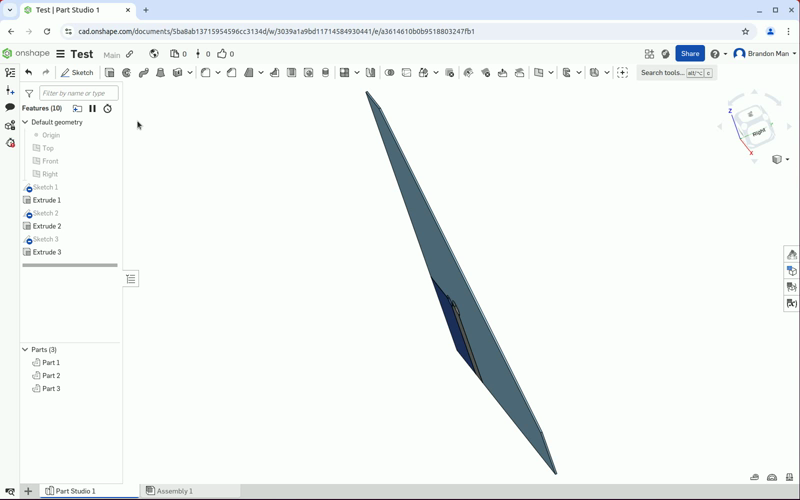
key(down, 2)
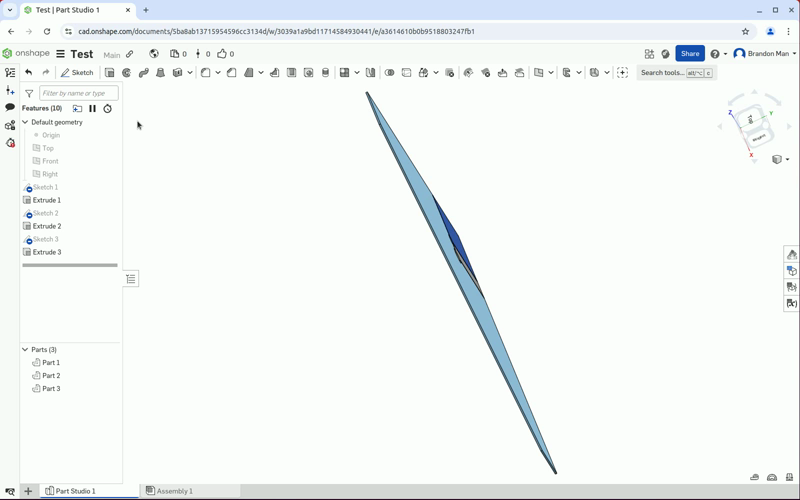
key(up, 2)
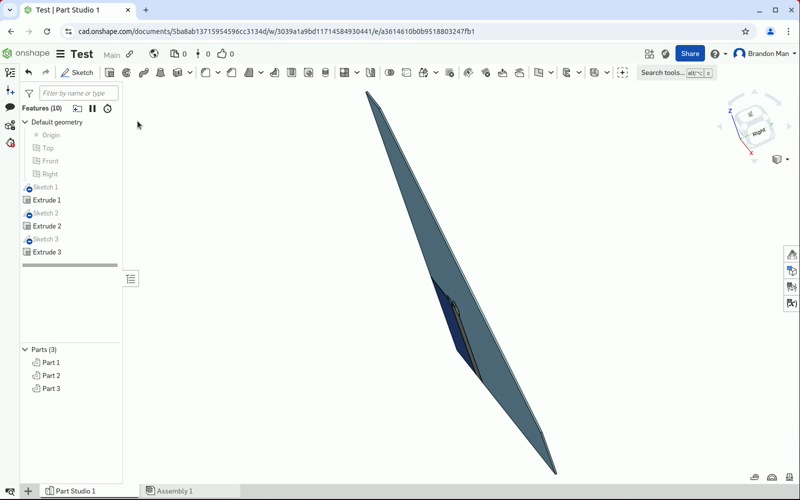
key(right, 2)
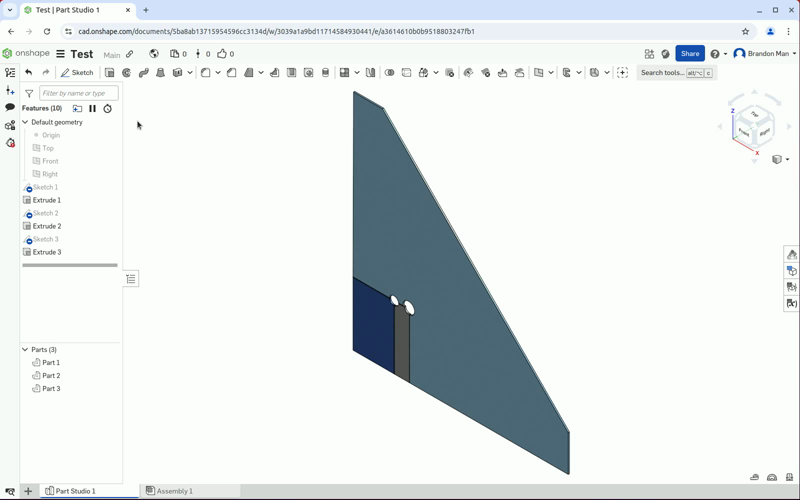
mouse_move(73, 189)
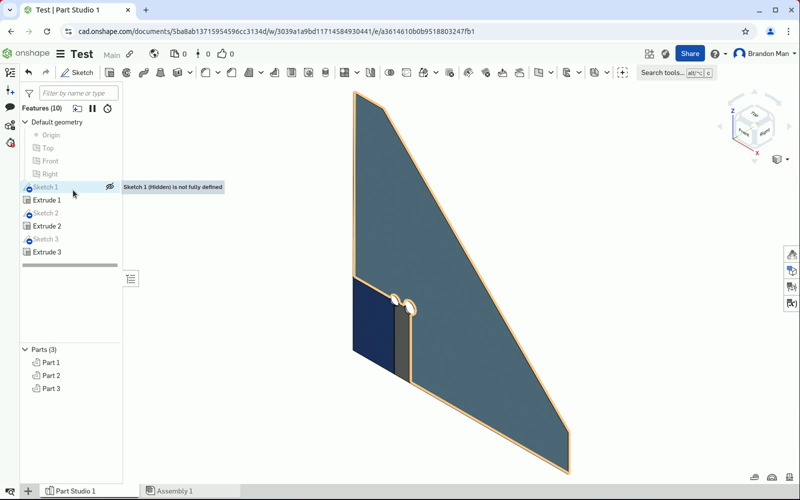
click(73, 189)